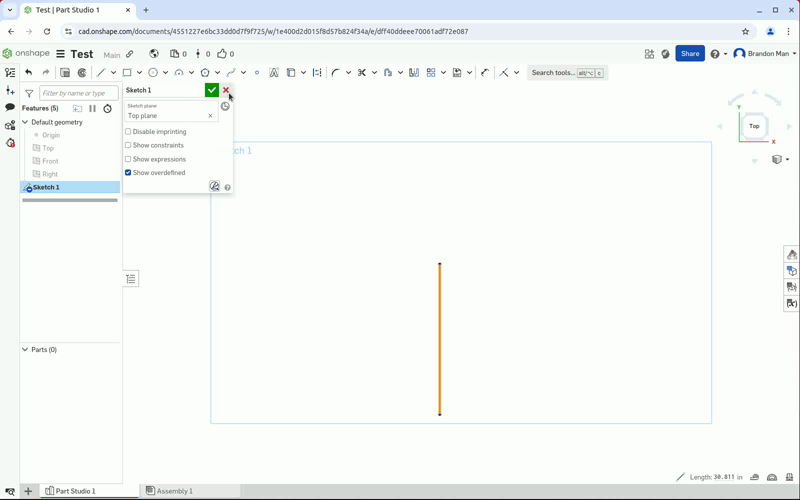
key(shift+h)
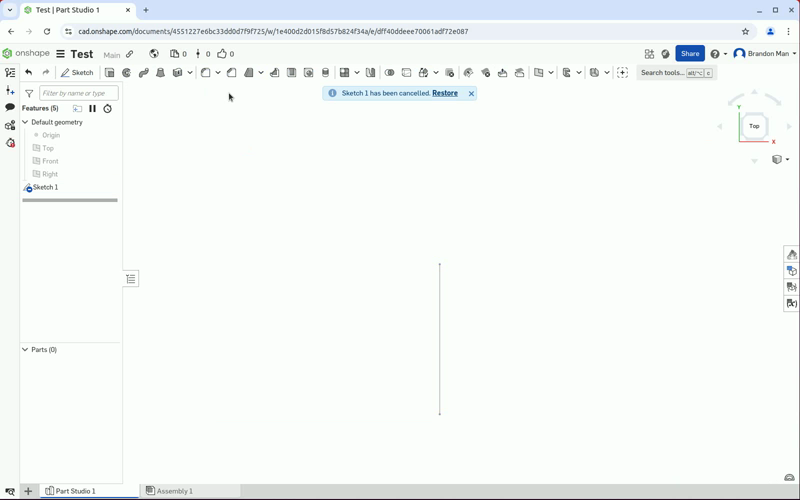
key(shift+s)
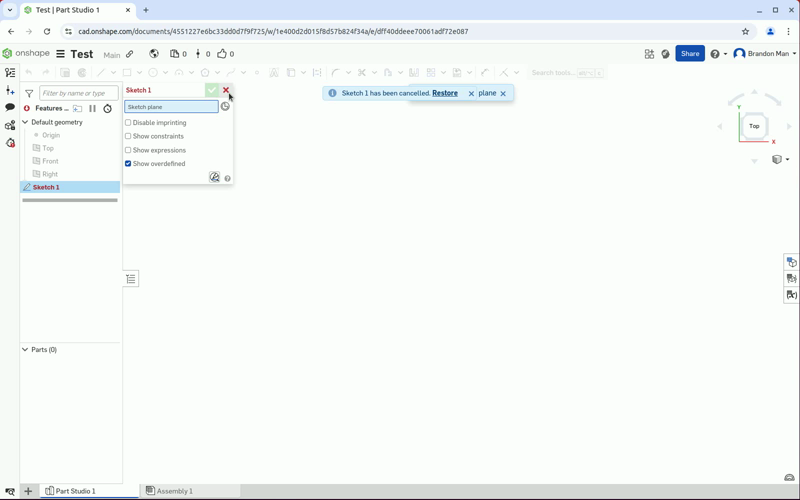
mouse_move(73, 150)
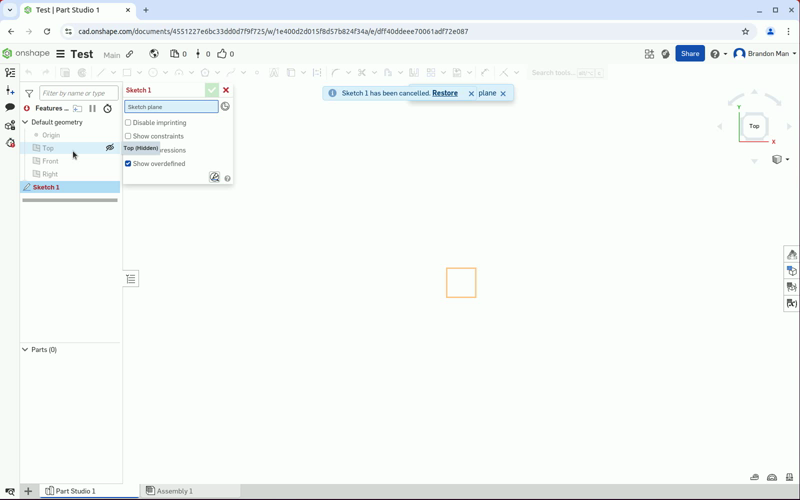
click(73, 150)
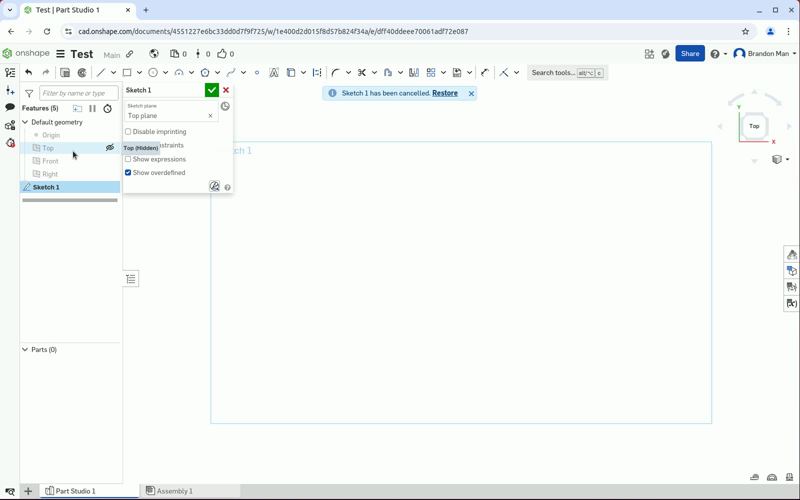
mouse_move(73, 352)
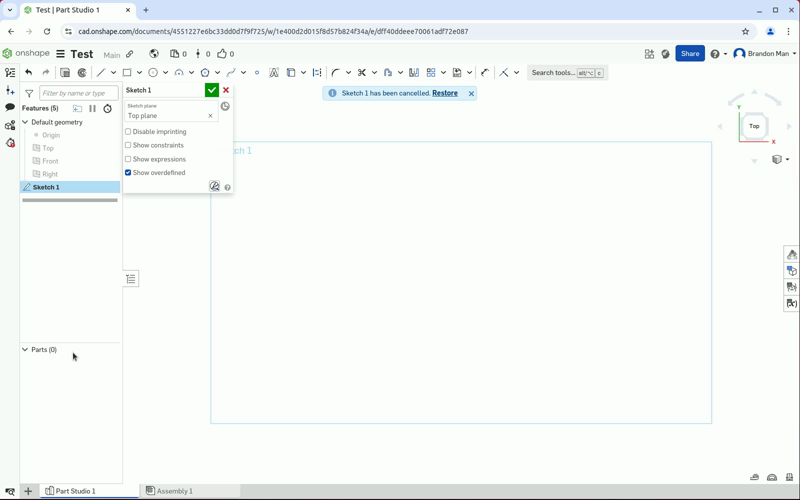
key(y)
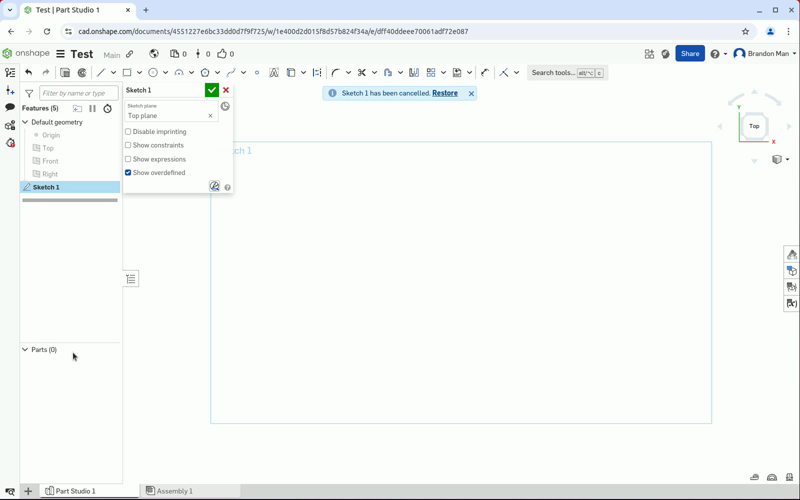
key(a)
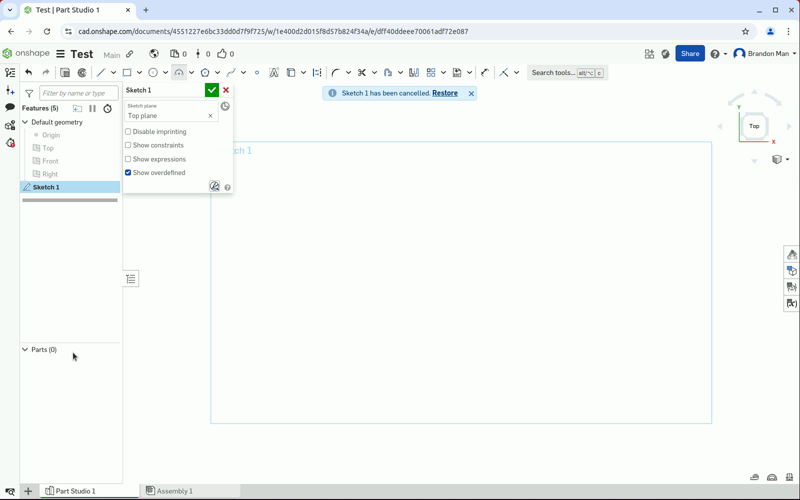
key_down(shift)
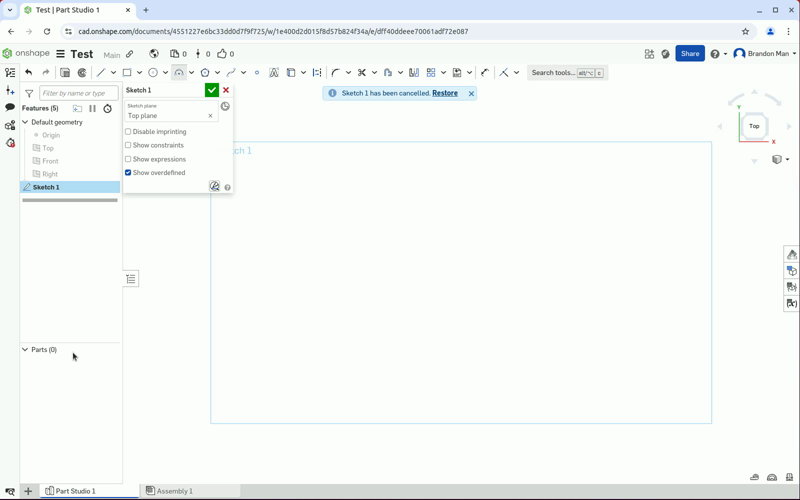
mouse_move(456, 180)
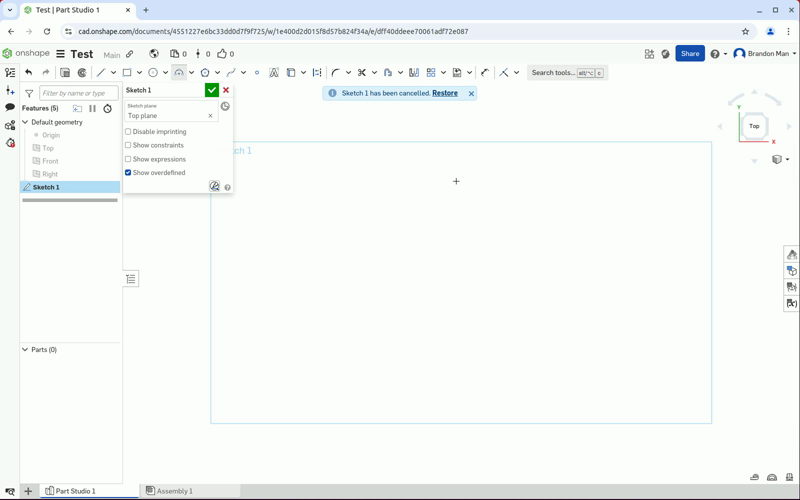
click(456, 180)
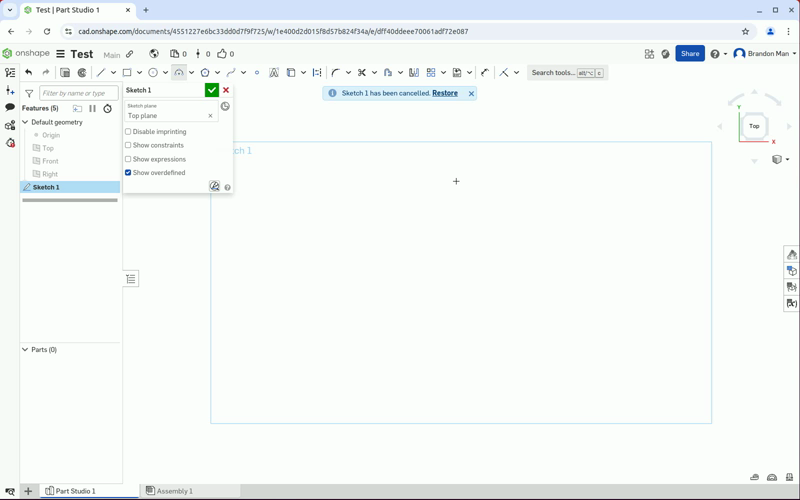
key_up(shift)
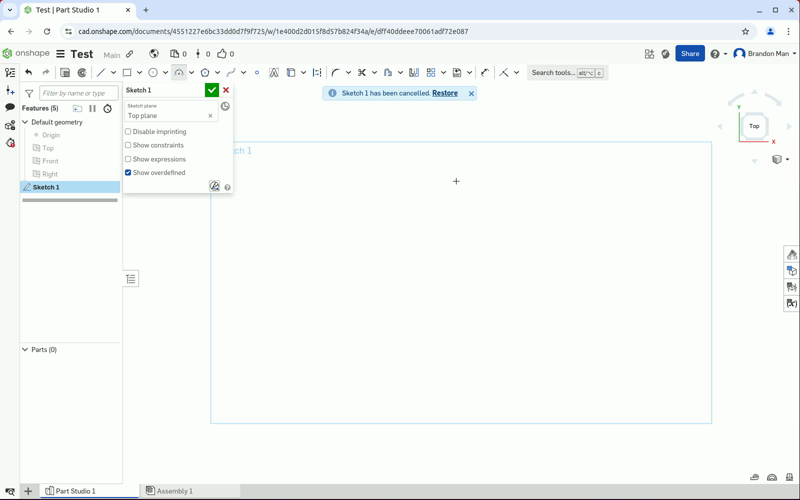
key_down(shift)
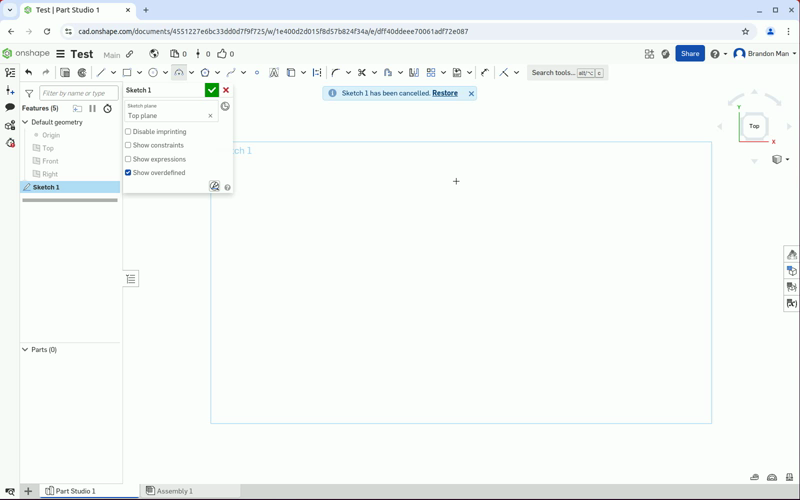
mouse_move(464, 180)
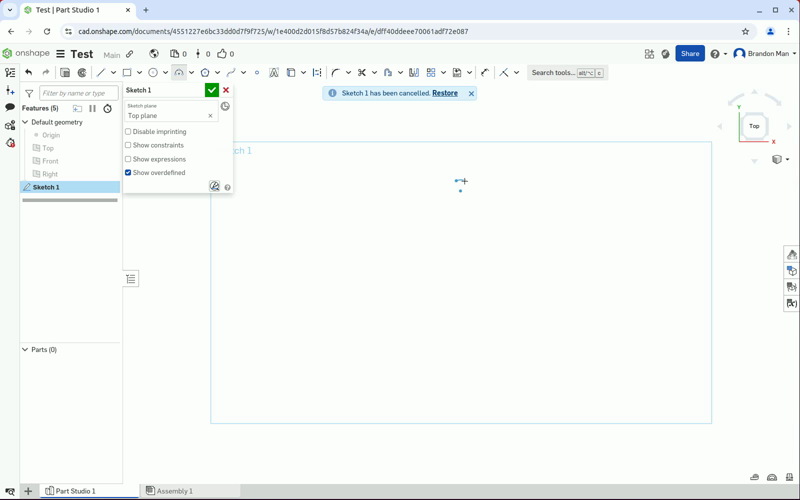
click(464, 180)
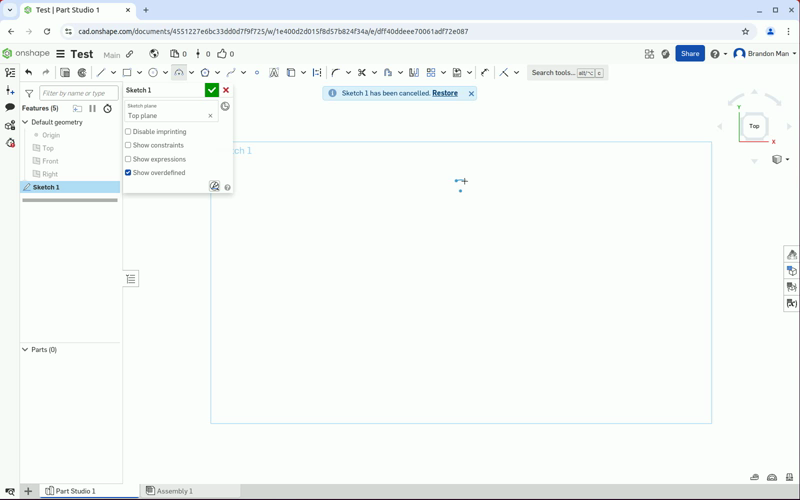
mouse_move(460, 363)
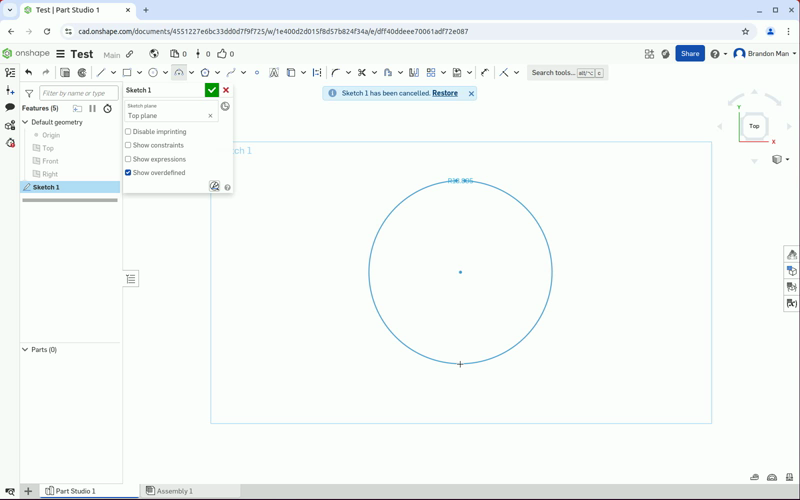
click(460, 363)
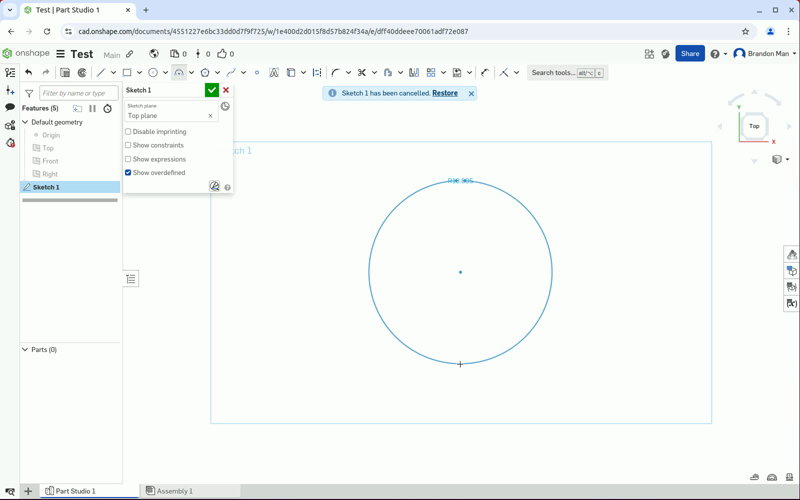
key_up(shift)
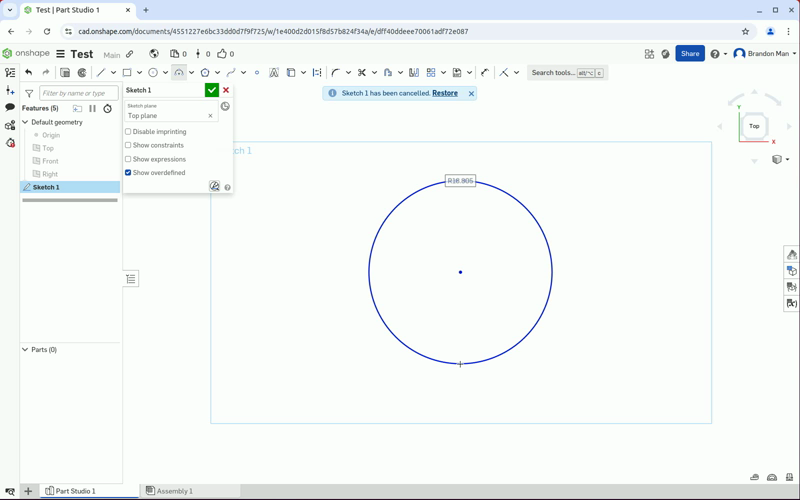
key(esc)
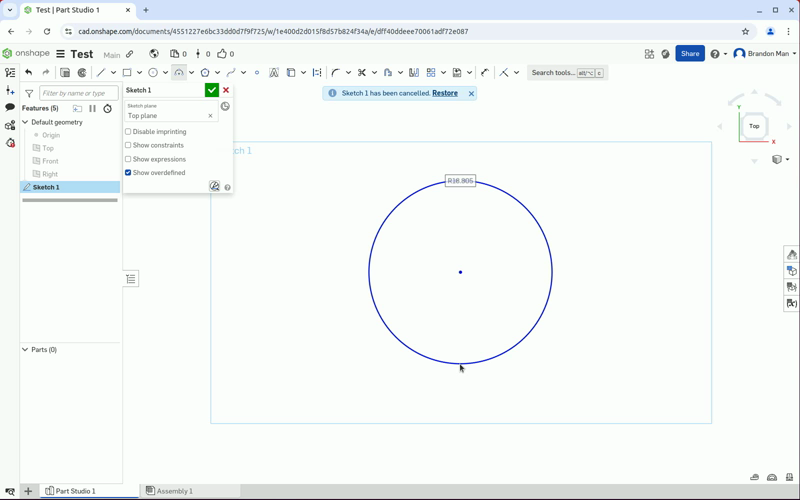
key(l)
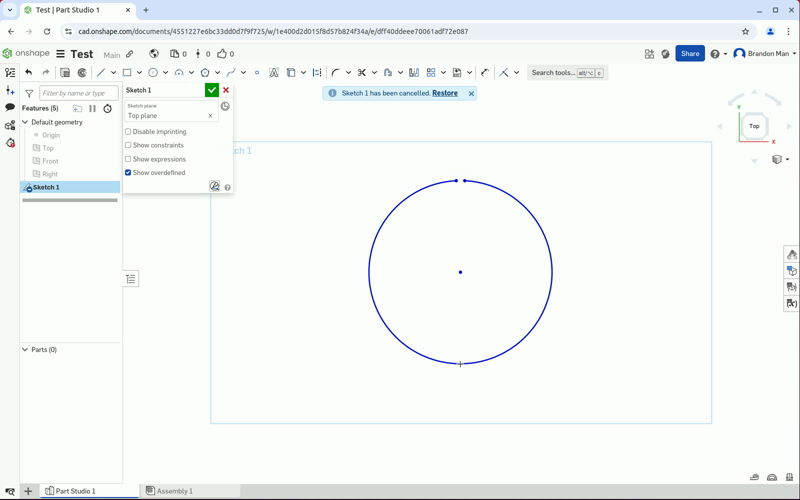
mouse_move(464, 180)
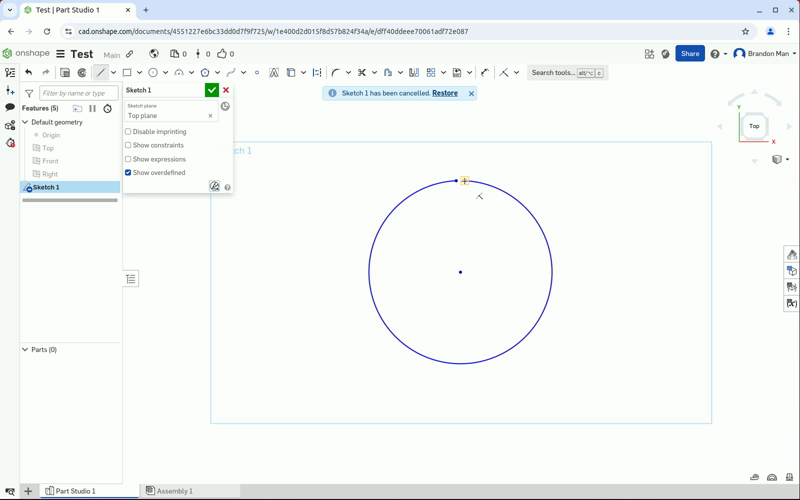
click(464, 180)
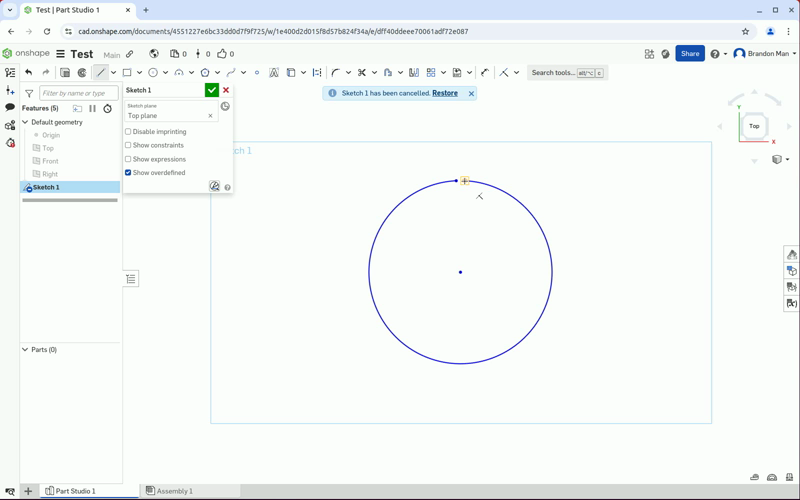
key_down(shift)
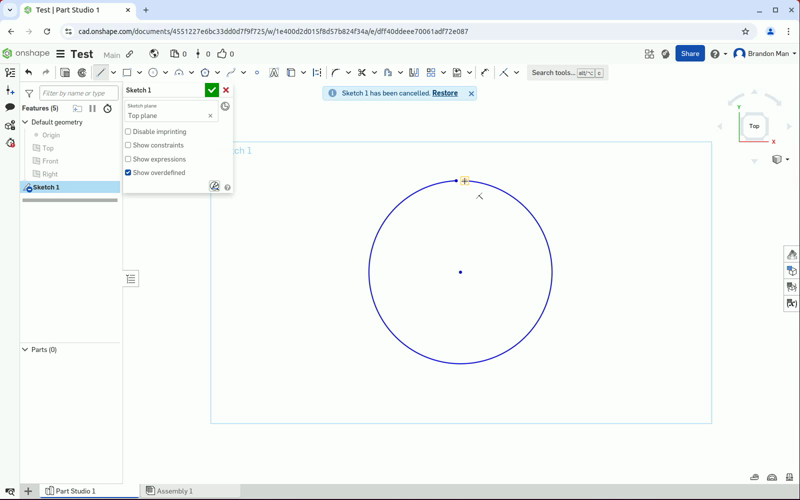
mouse_move(495, 180)
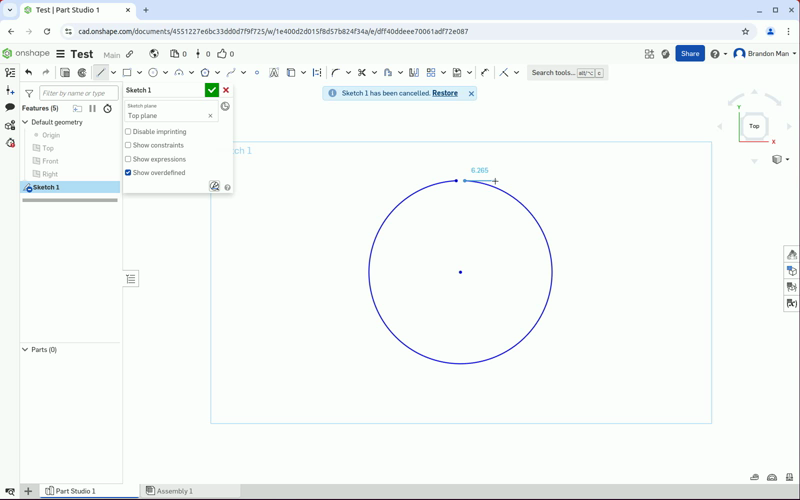
mouse_move(464, 171)
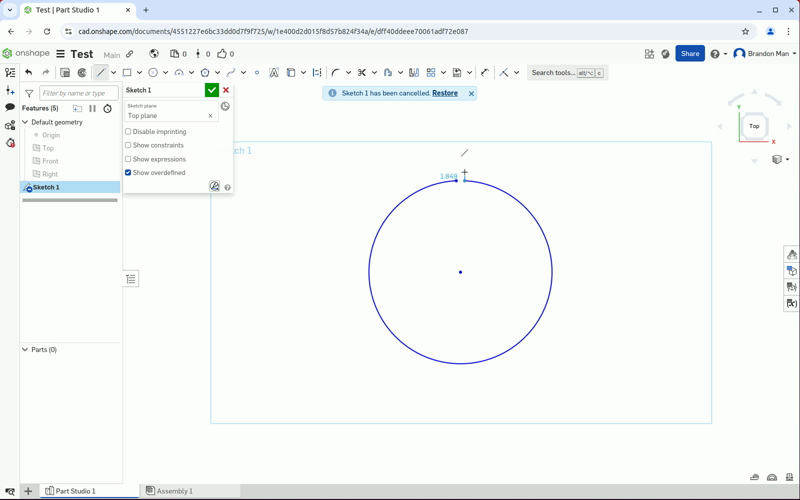
click(464, 171)
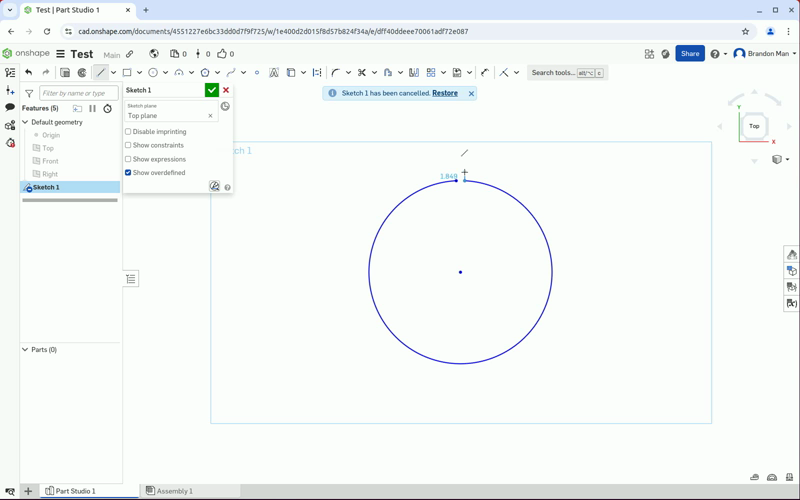
key_up(shift)
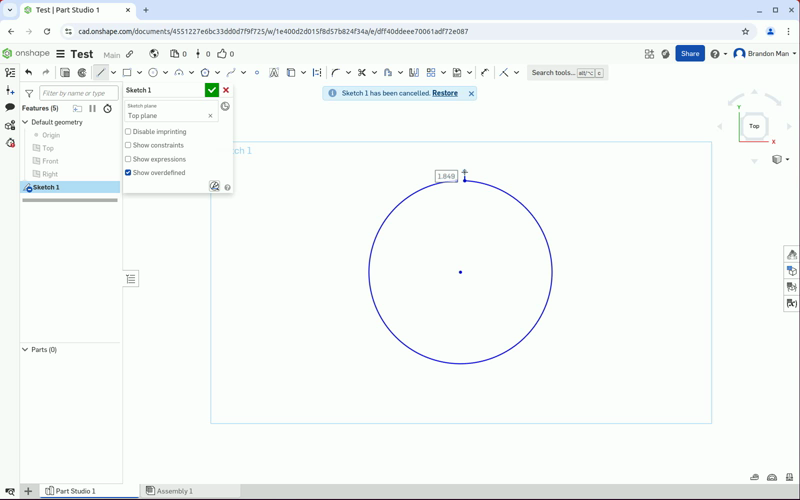
key(esc)
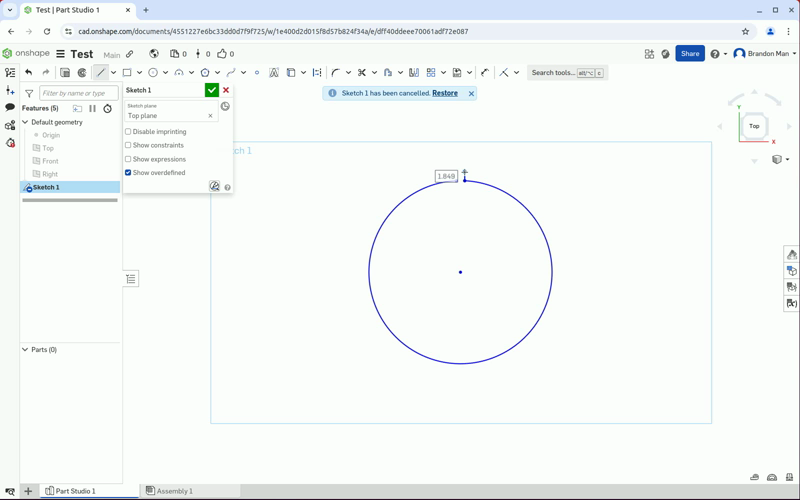
key(a)
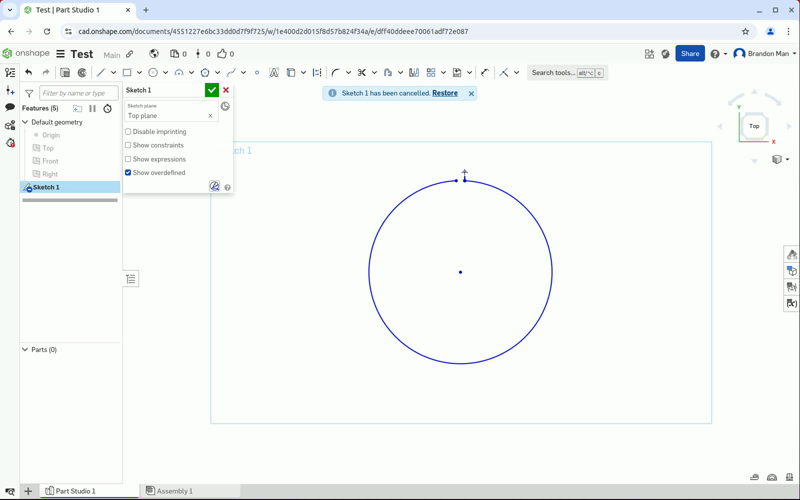
mouse_move(464, 171)
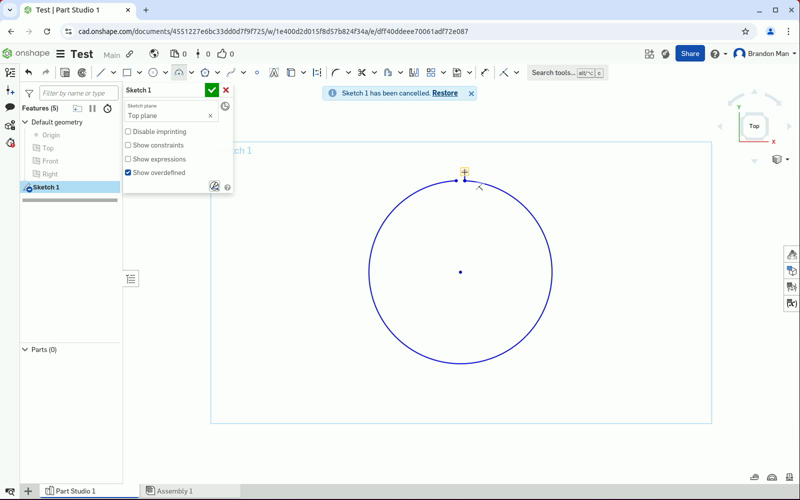
click(464, 171)
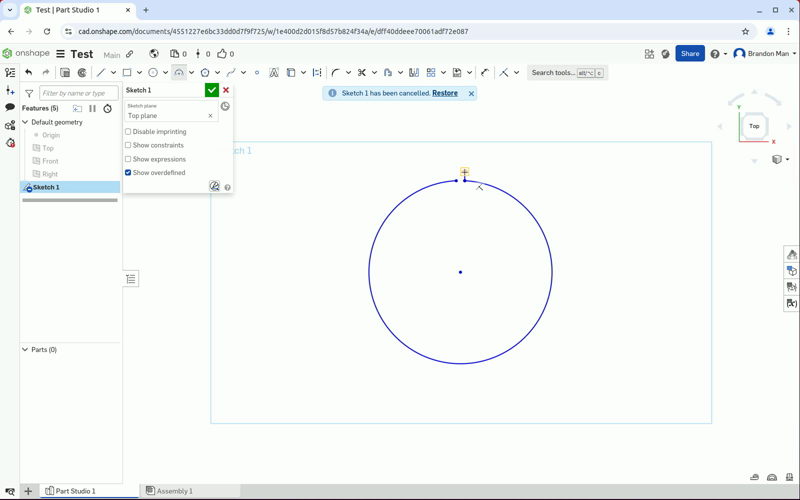
key_down(shift)
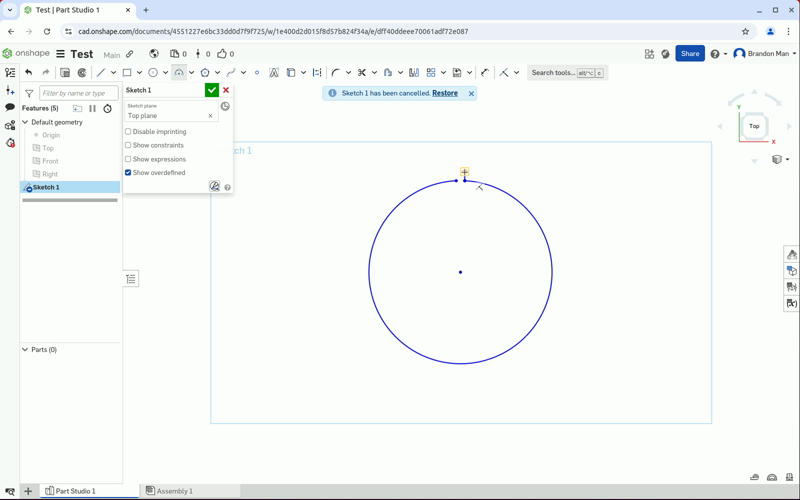
mouse_move(456, 171)
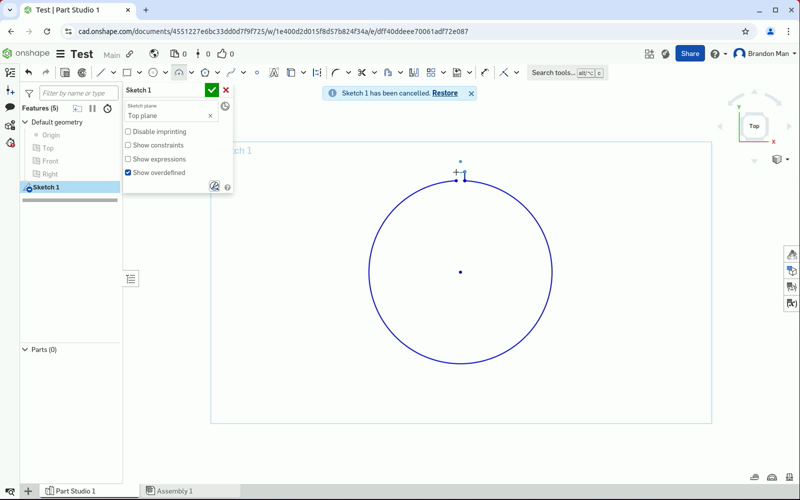
click(456, 171)
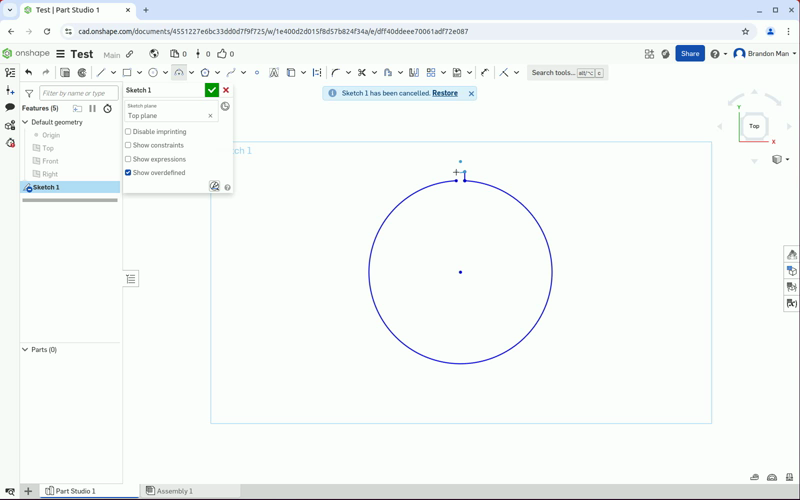
mouse_move(460, 354)
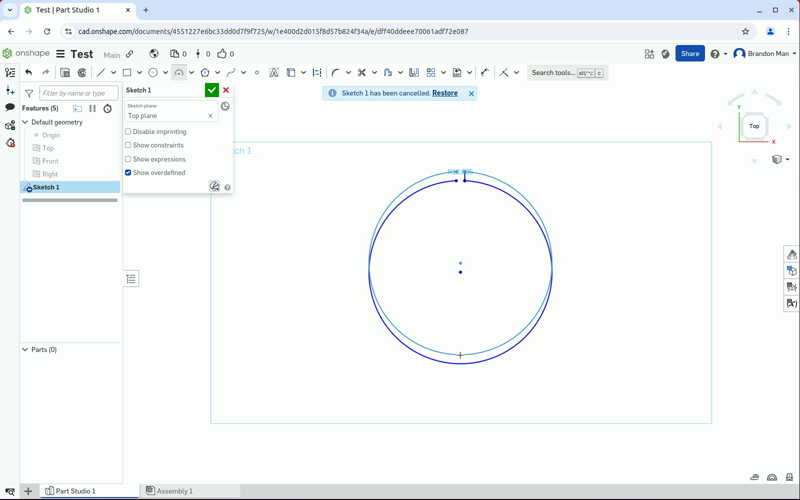
click(460, 354)
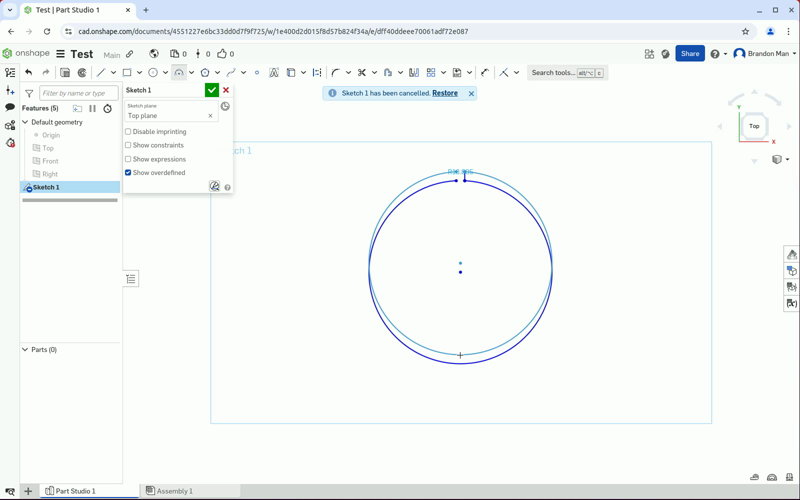
key_up(shift)
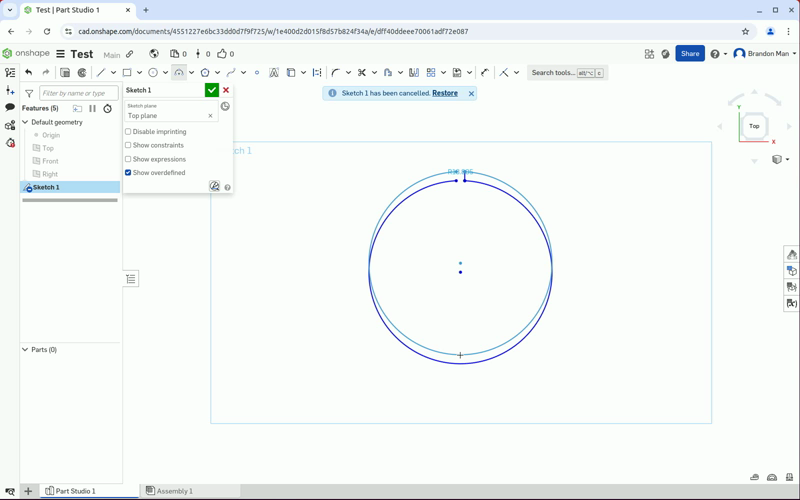
key(esc)
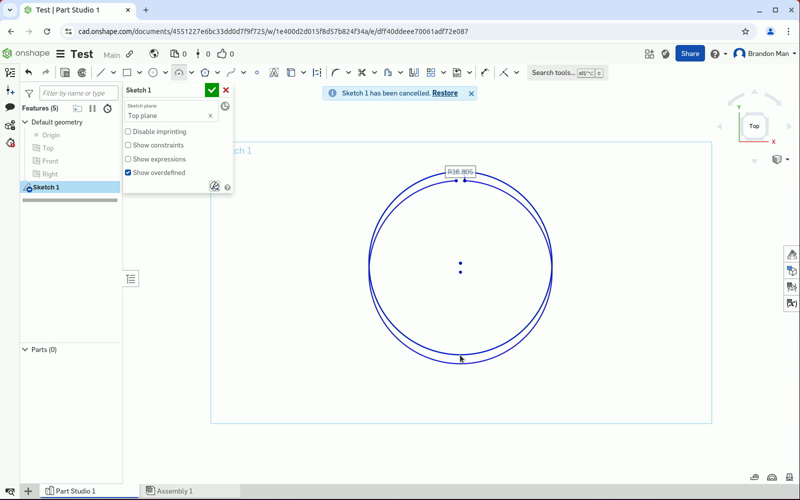
key(l)
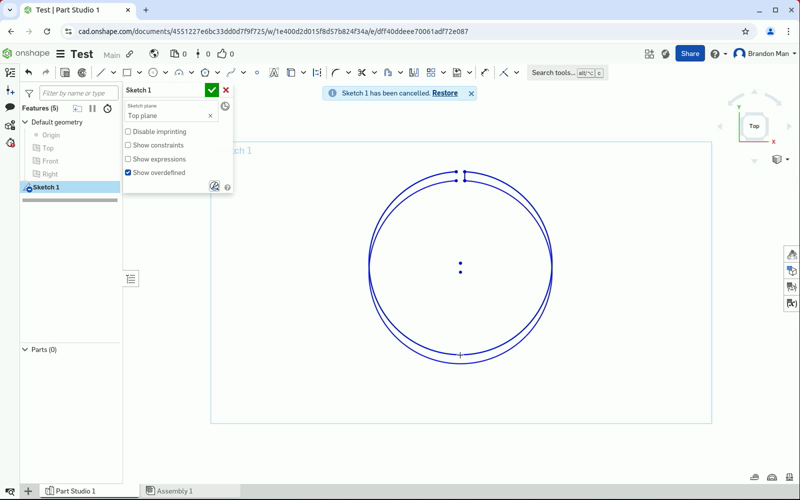
mouse_move(456, 171)
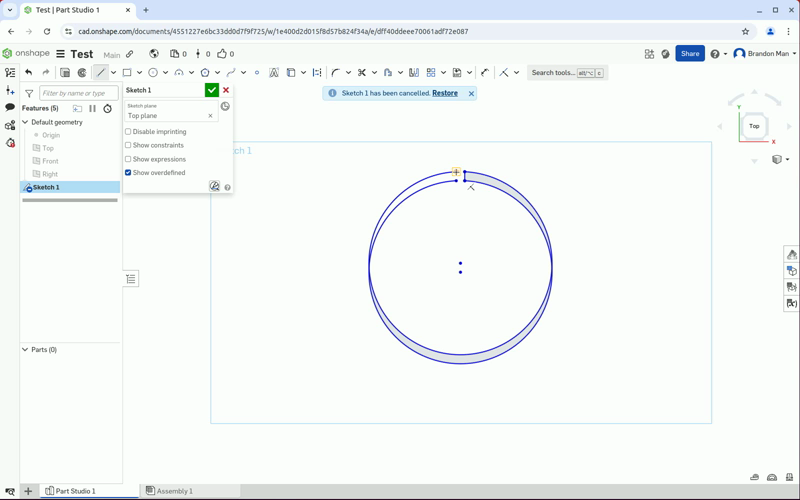
click(456, 171)
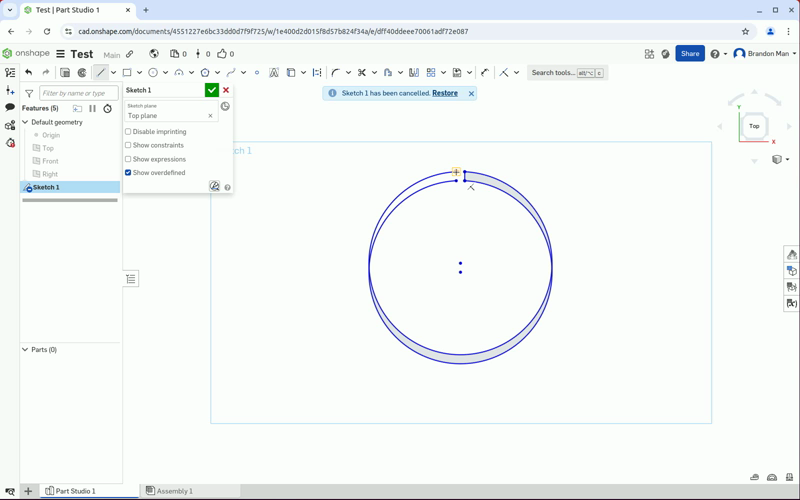
mouse_move(486, 171)
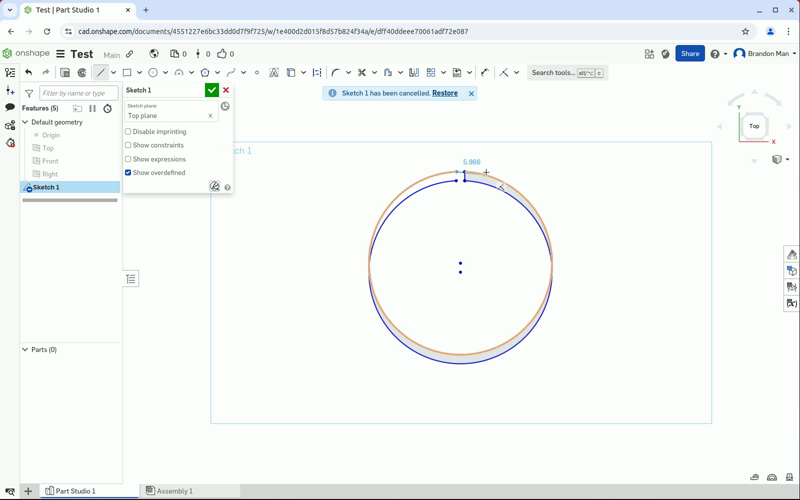
key_down(shift)
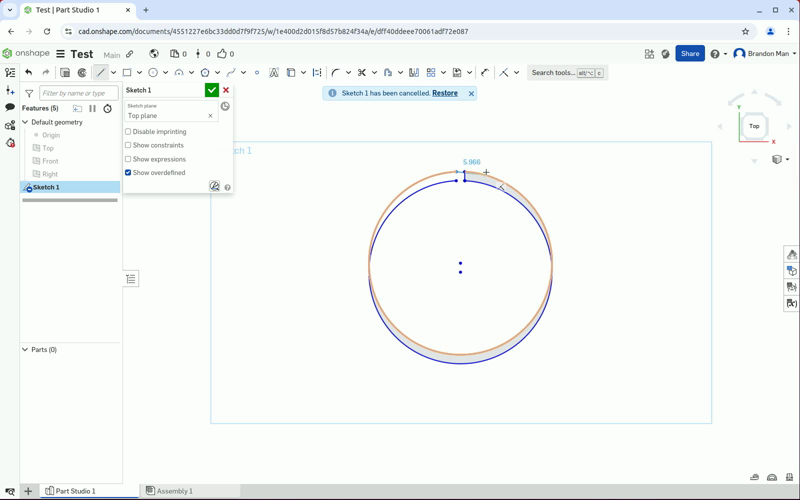
mouse_move(456, 180)
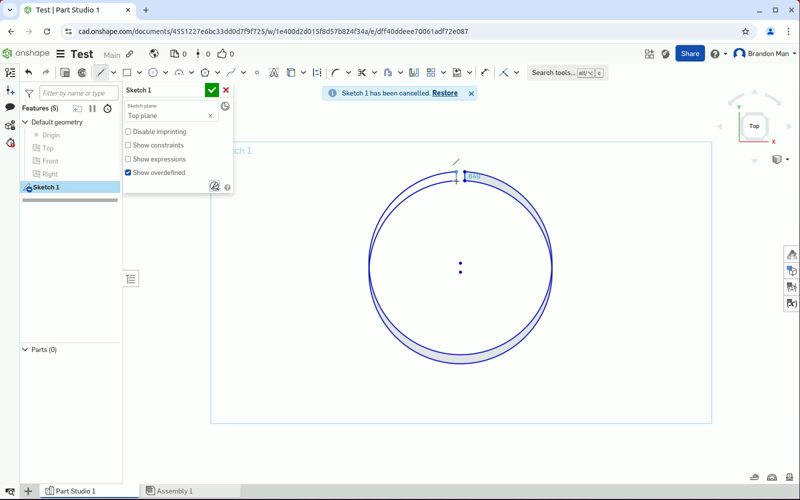
key_up(shift)
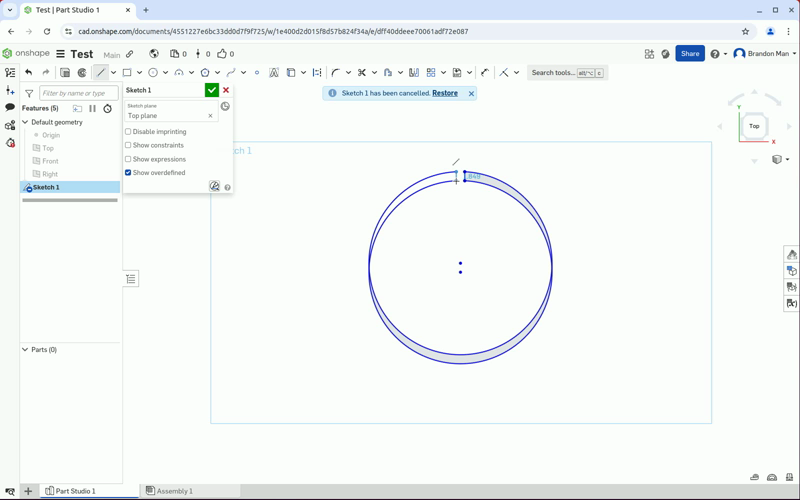
click(456, 180)
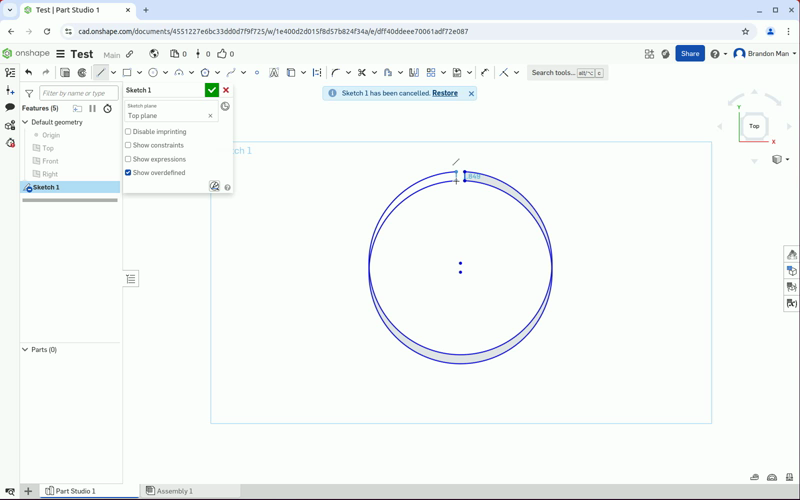
key(esc)
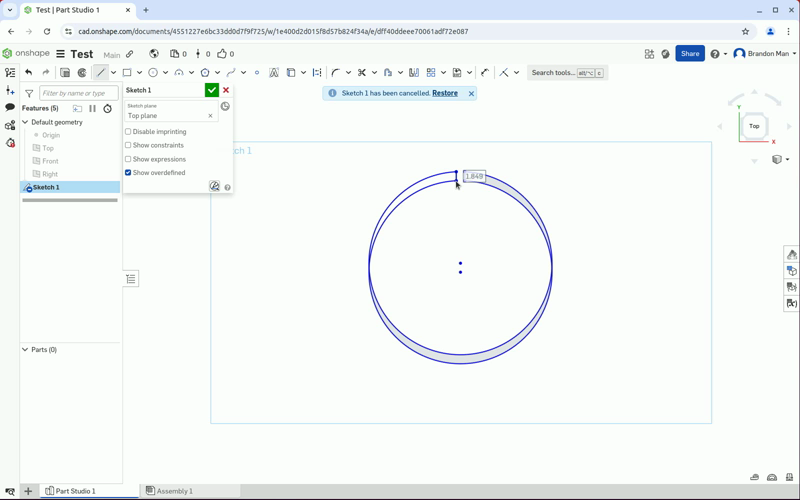
mouse_move(408, 191)
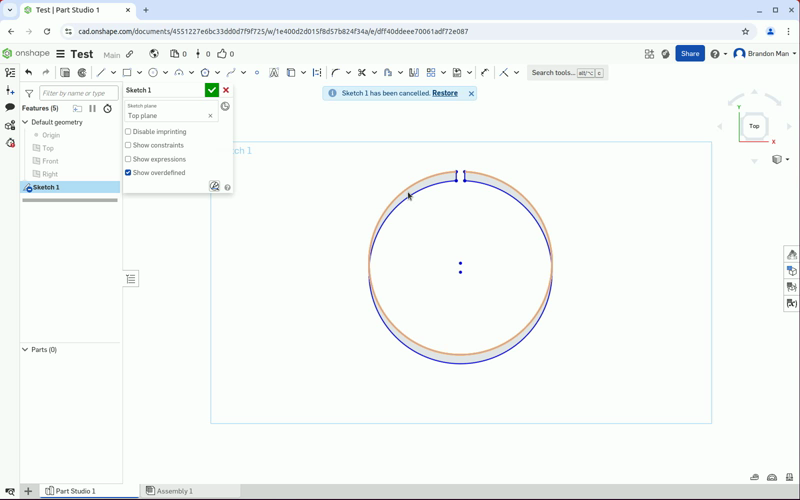
click(408, 191)
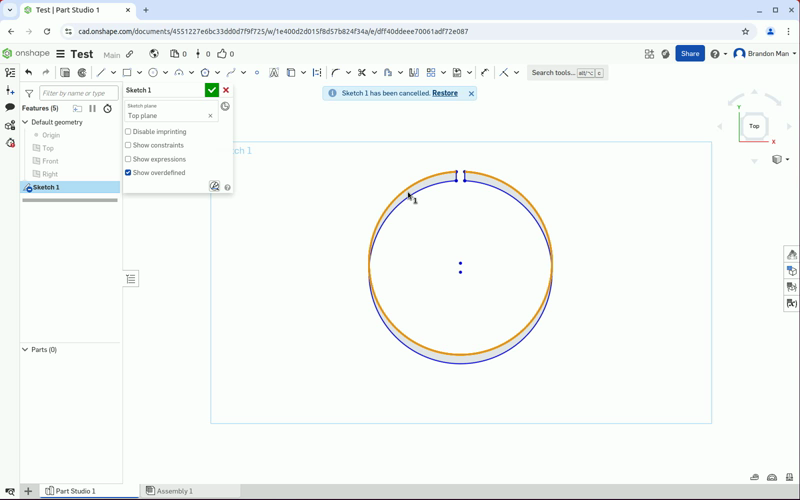
mouse_move(73, 352)
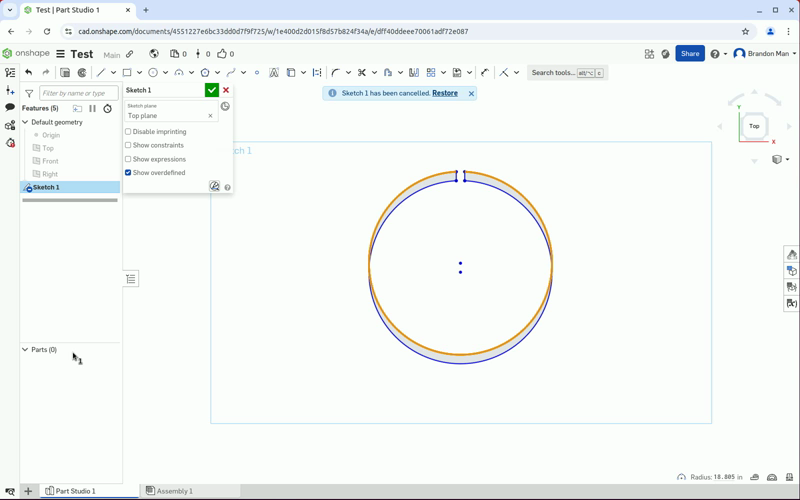
key(shift+y)
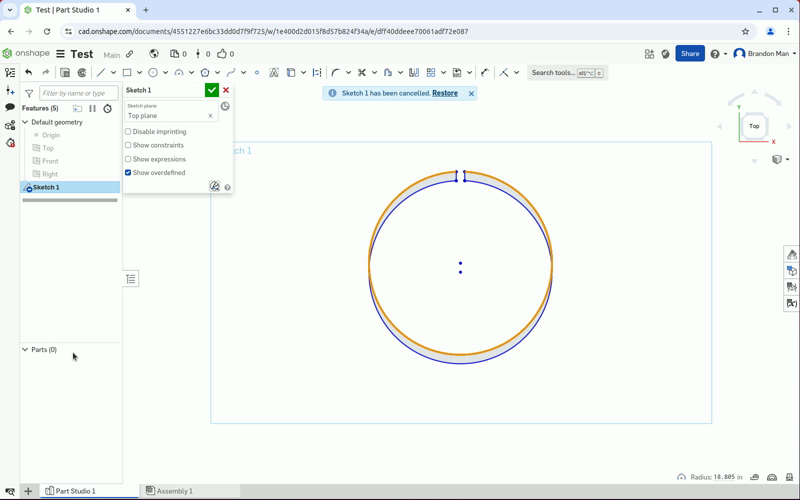
key(shift+e)
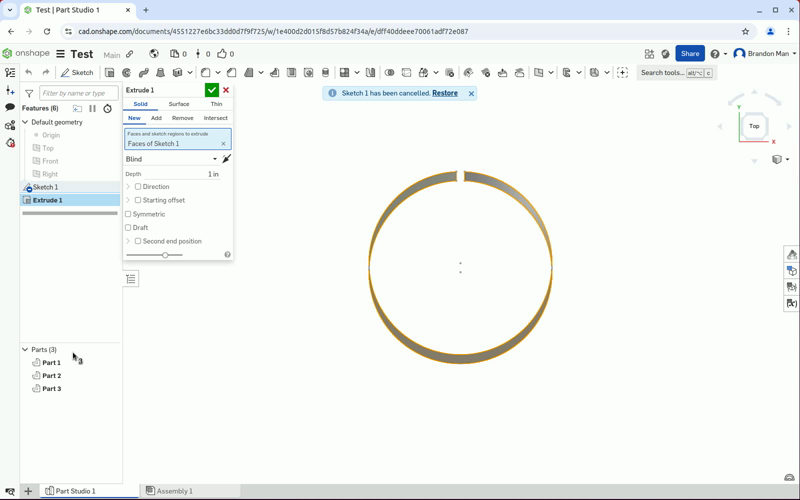
mouse_move(143, 106)
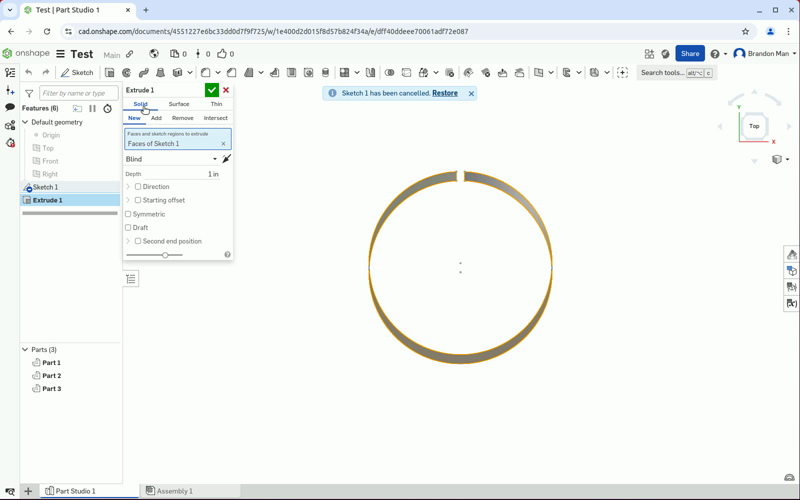
click(143, 106)
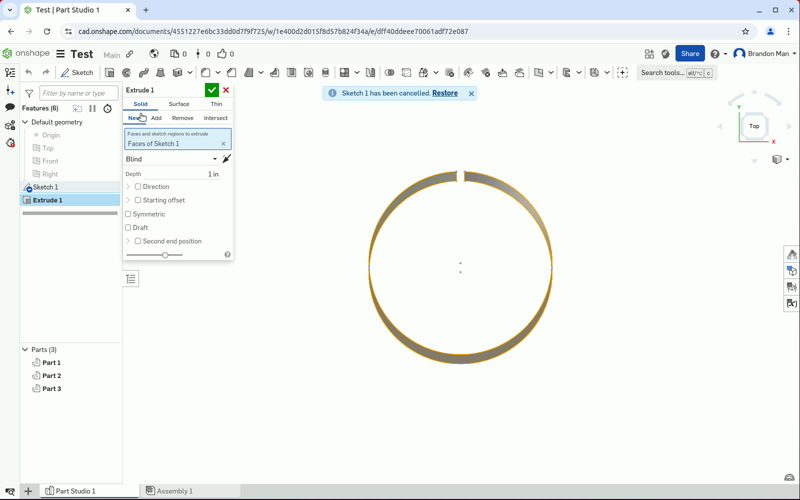
mouse_move(137, 120)
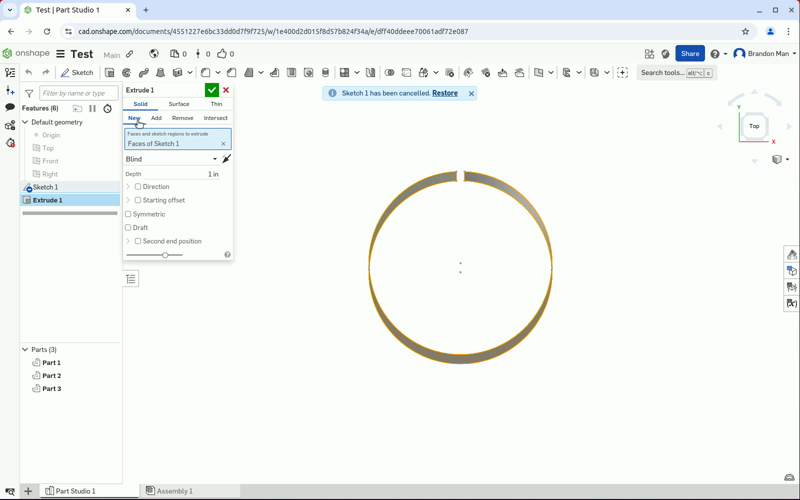
click(137, 120)
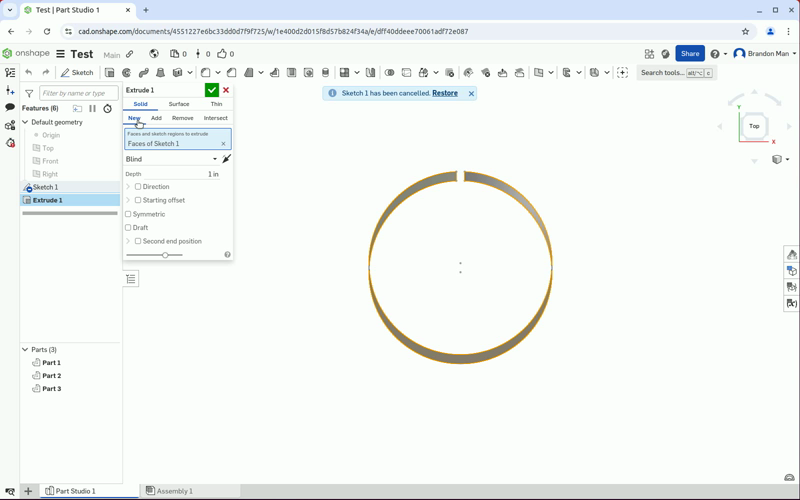
key(tab, 4)
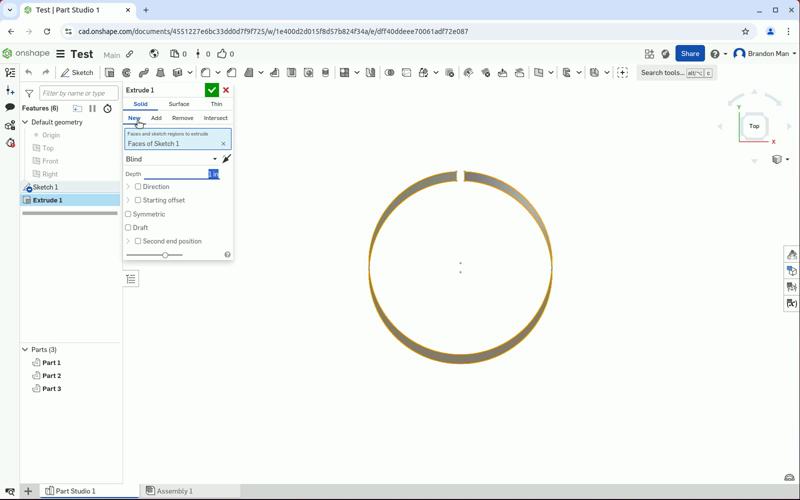
text(4.092)
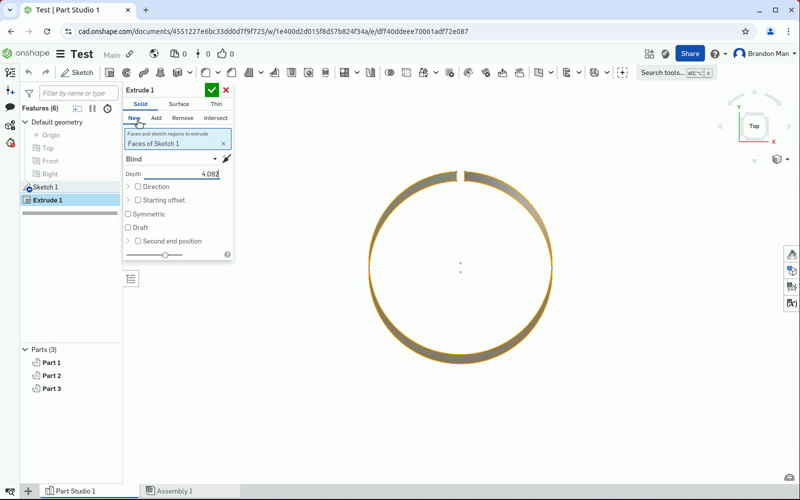
key(enter)
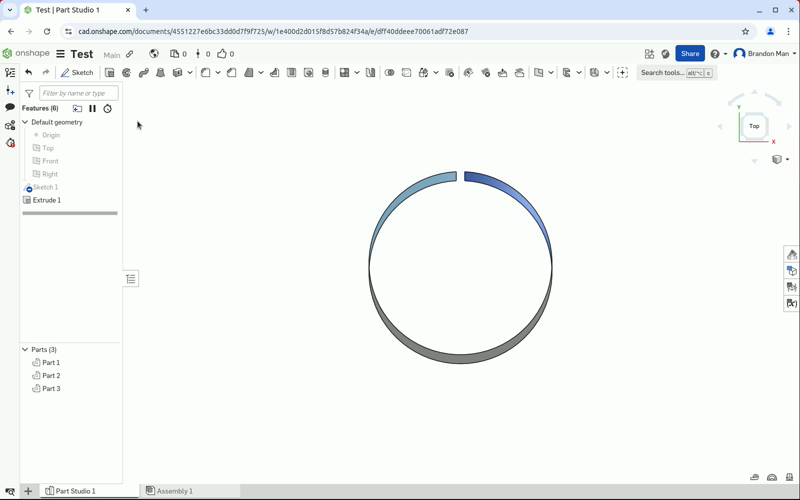
key(shift+h)
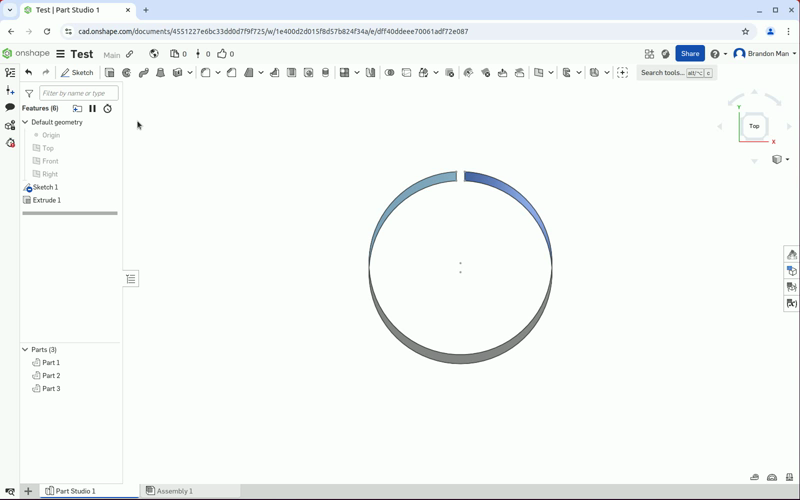
key(shift+h)
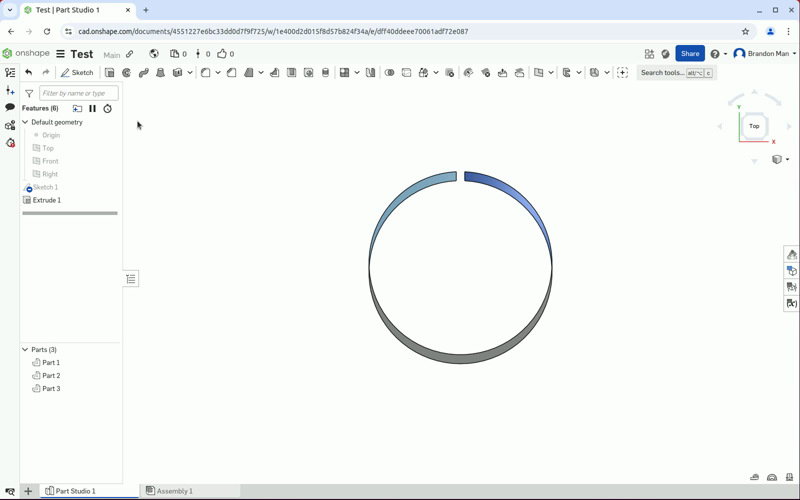
mouse_move(73, 189)
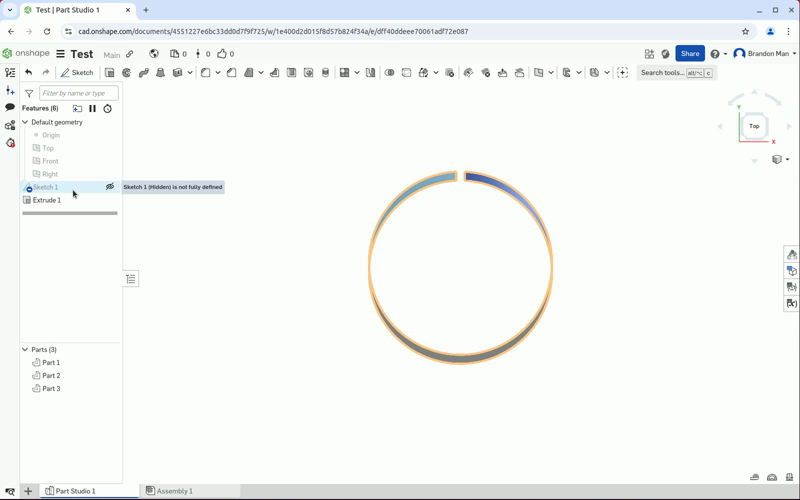
click(73, 189)
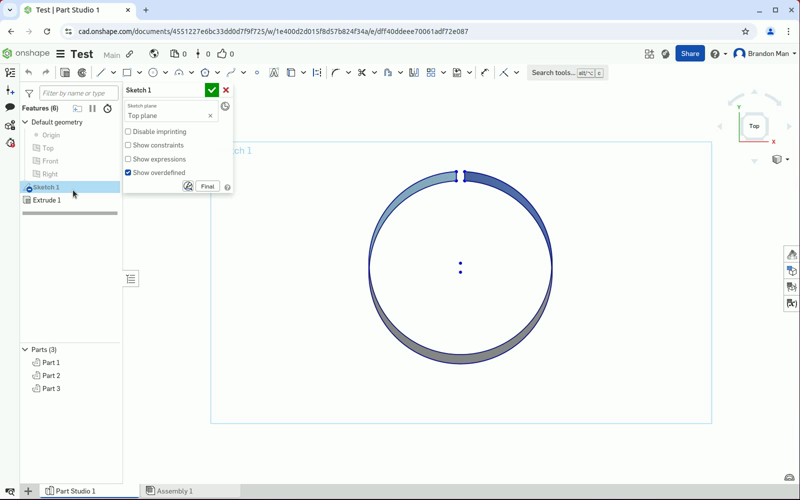
mouse_move(229, 92)
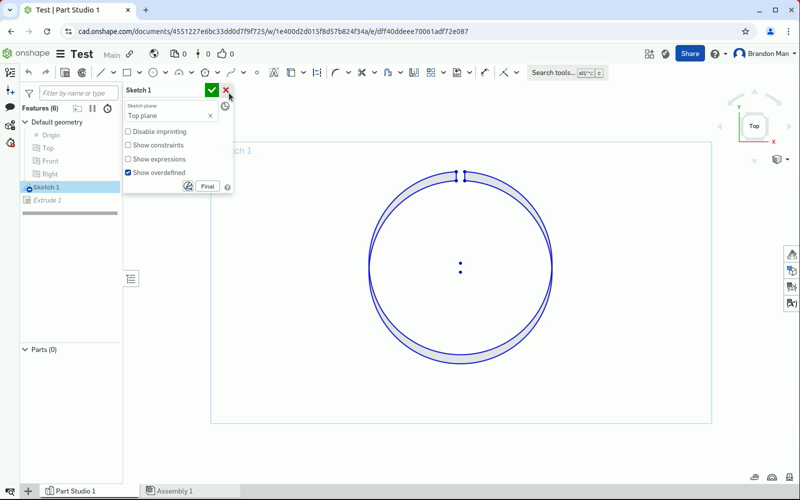
click(229, 92)
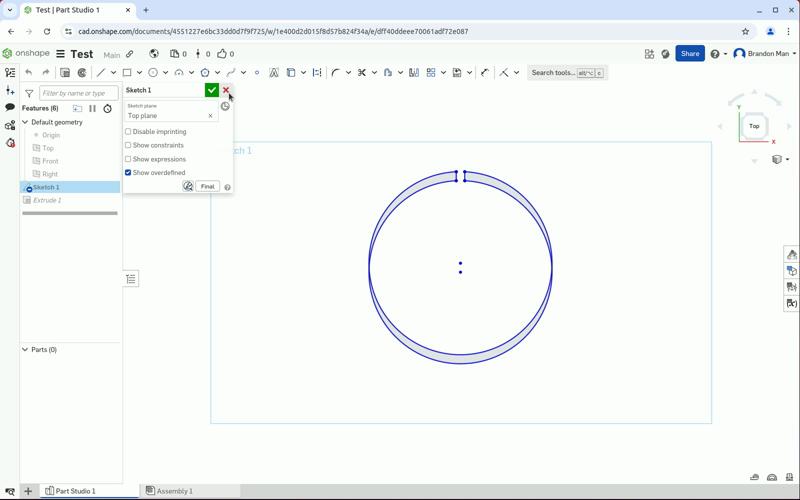
key(shift+s)
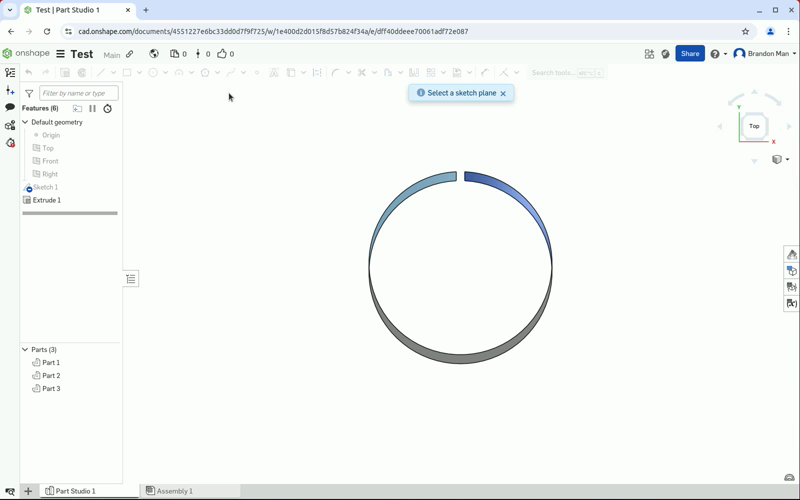
mouse_move(73, 150)
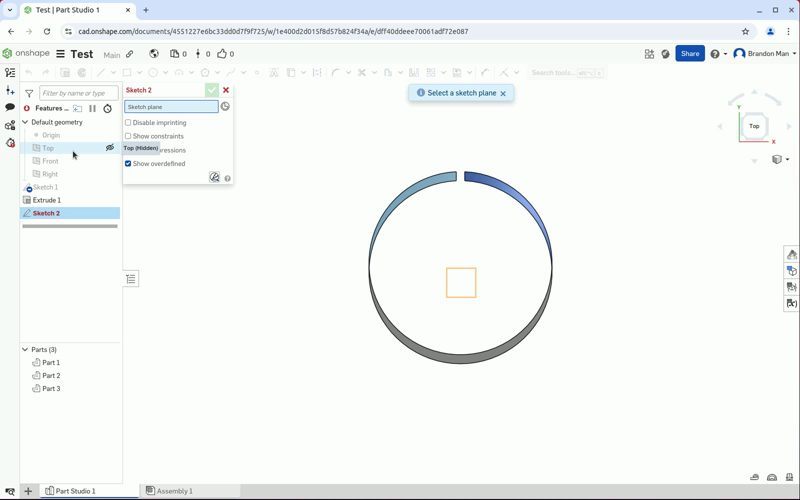
click(73, 150)
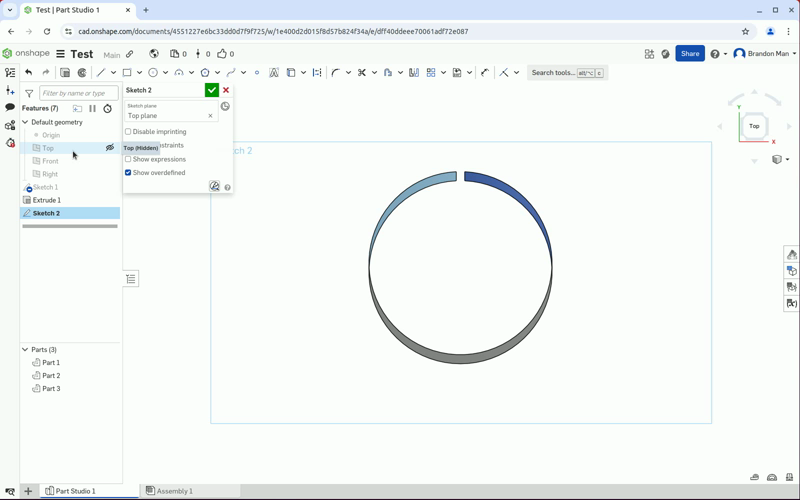
mouse_move(73, 352)
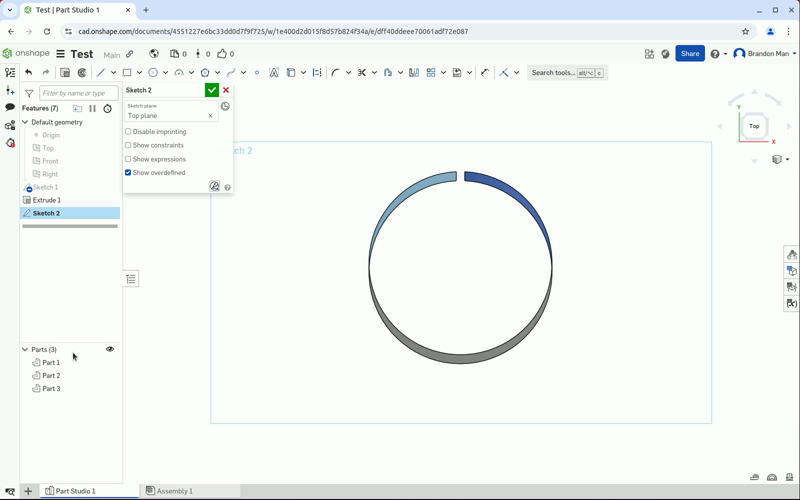
key(y)
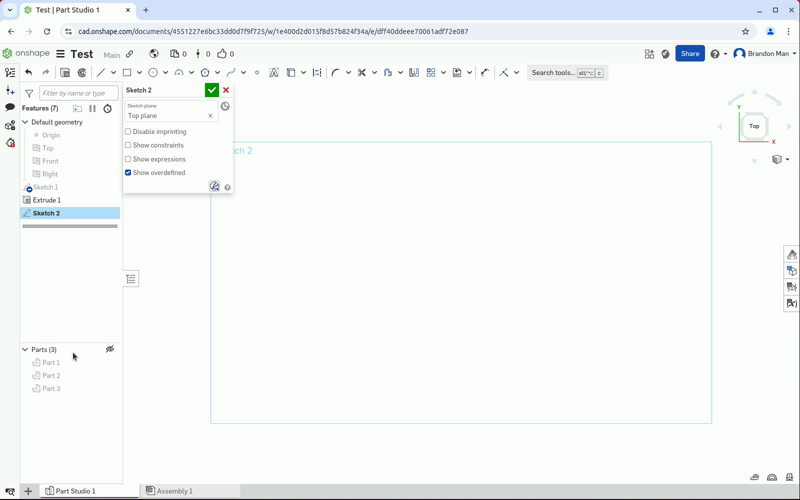
key(a)
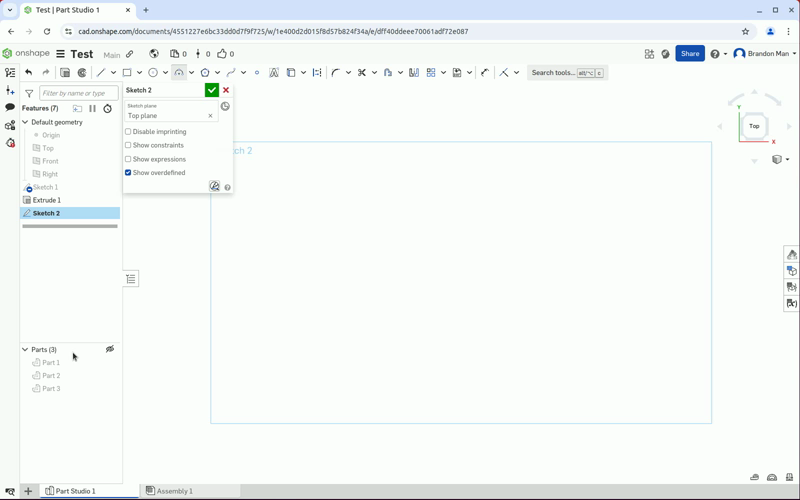
key_down(shift)
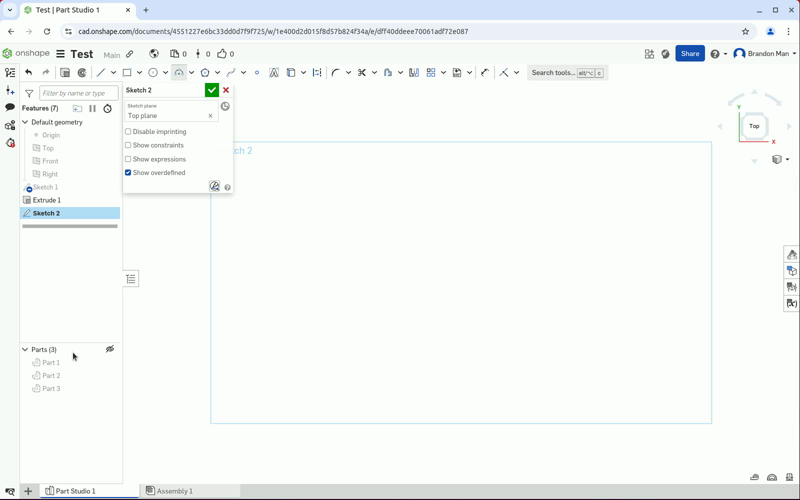
mouse_move(456, 180)
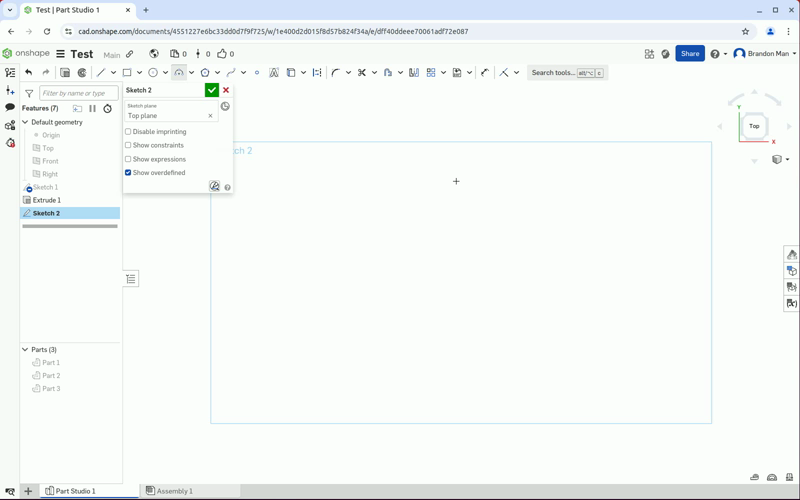
click(456, 180)
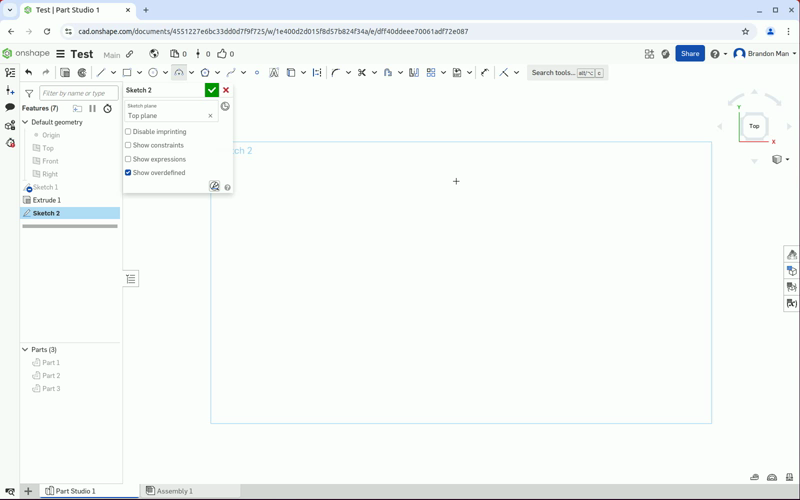
key_up(shift)
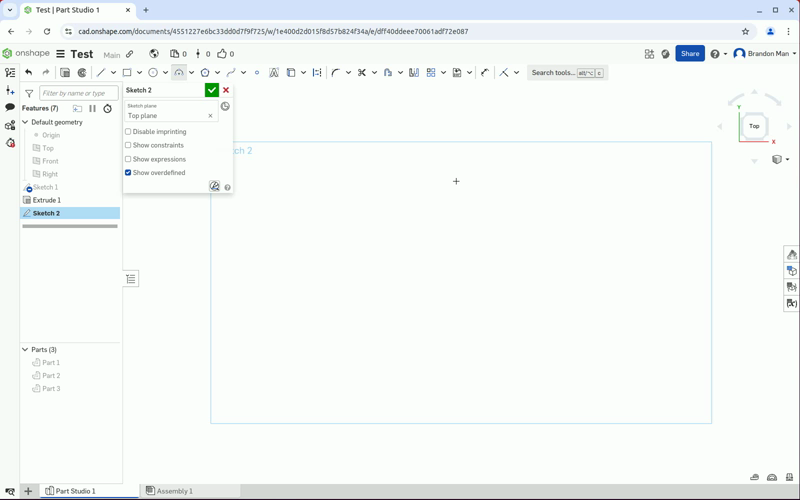
key_down(shift)
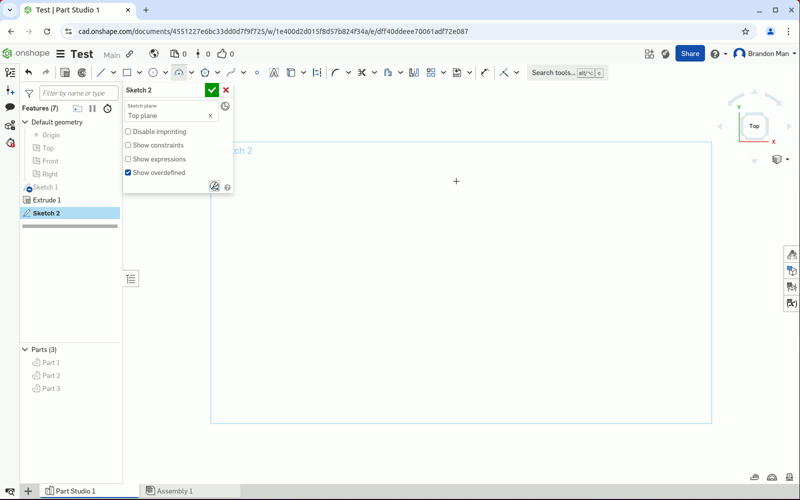
mouse_move(467, 180)
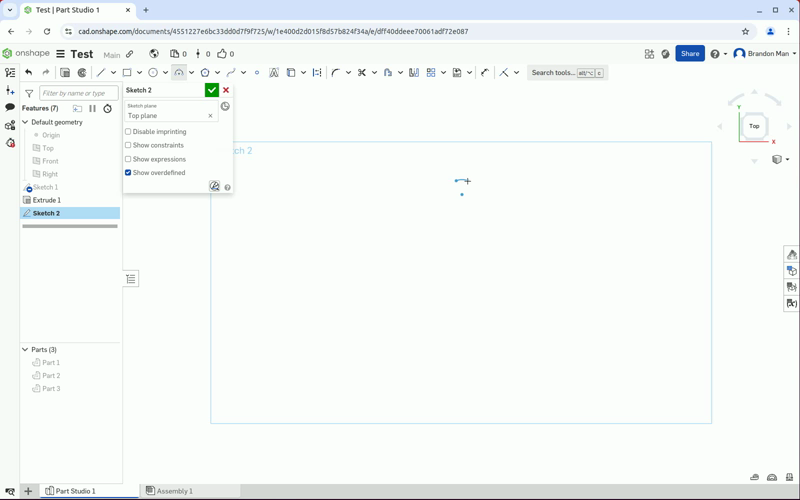
click(467, 180)
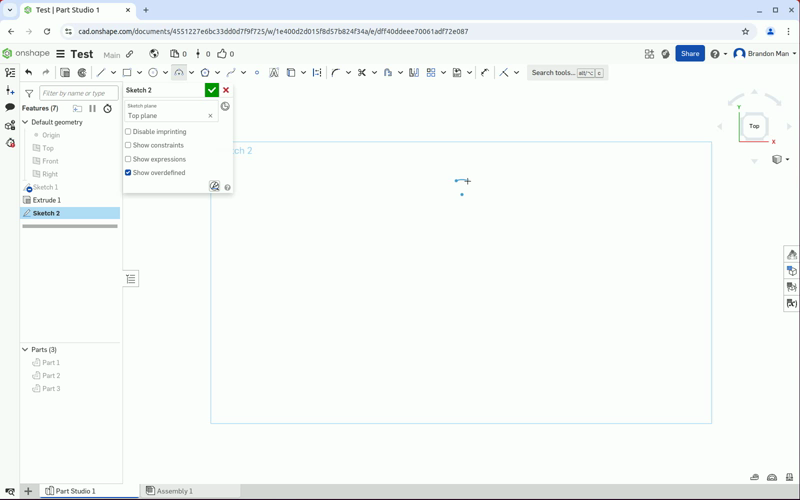
mouse_move(461, 180)
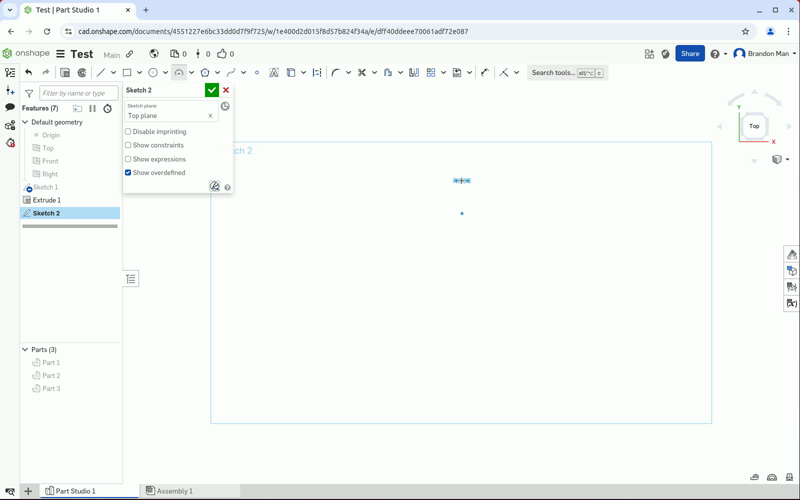
click(461, 180)
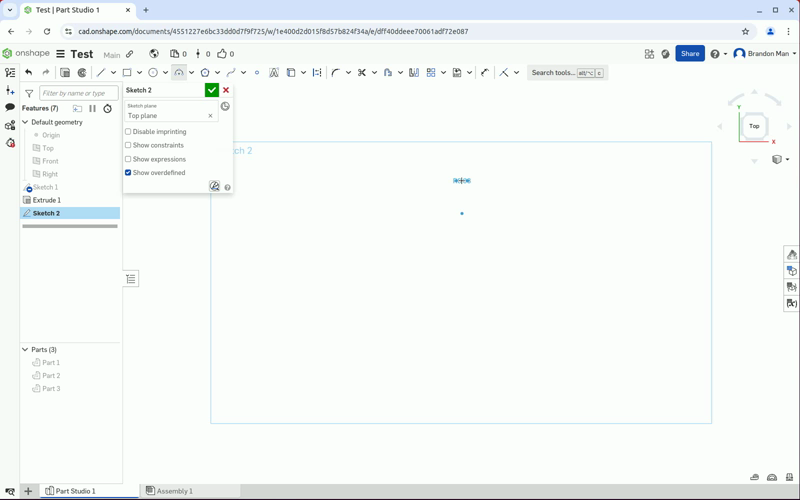
key_up(shift)
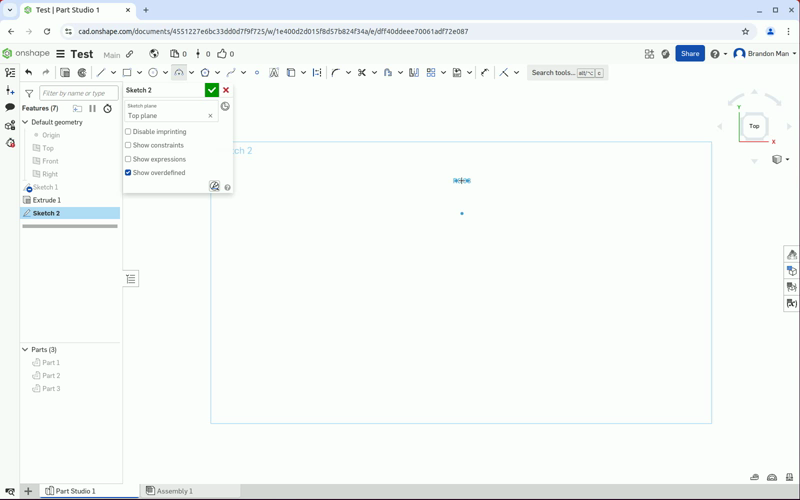
key(esc)
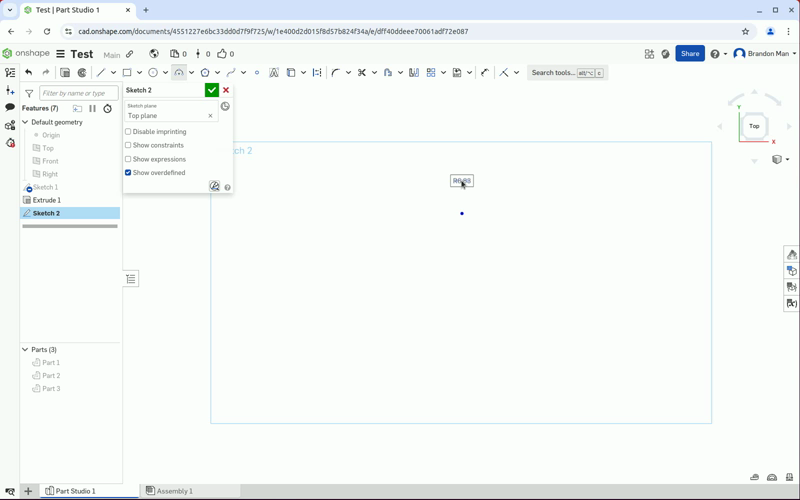
key(l)
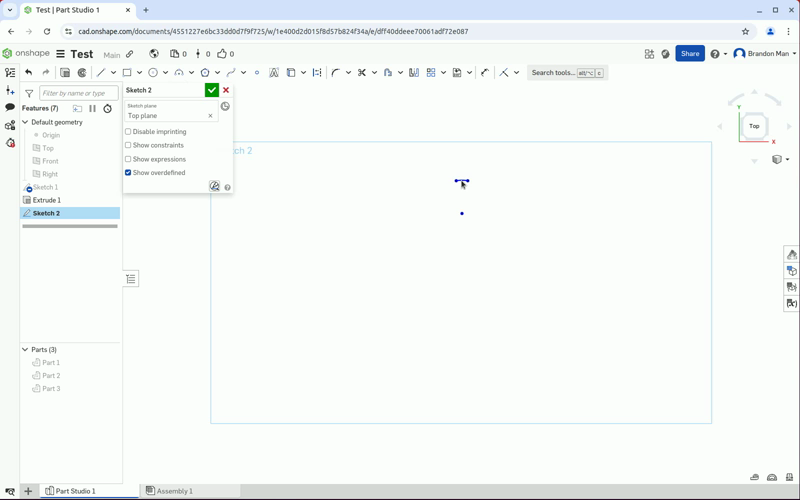
mouse_move(467, 180)
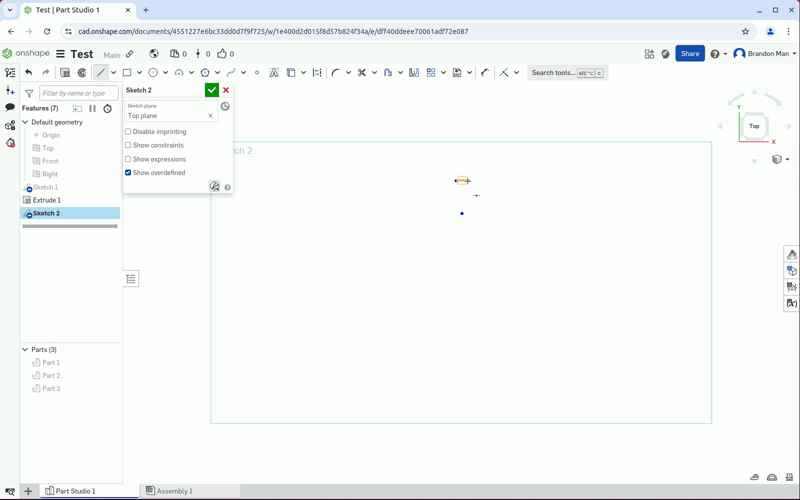
click(467, 180)
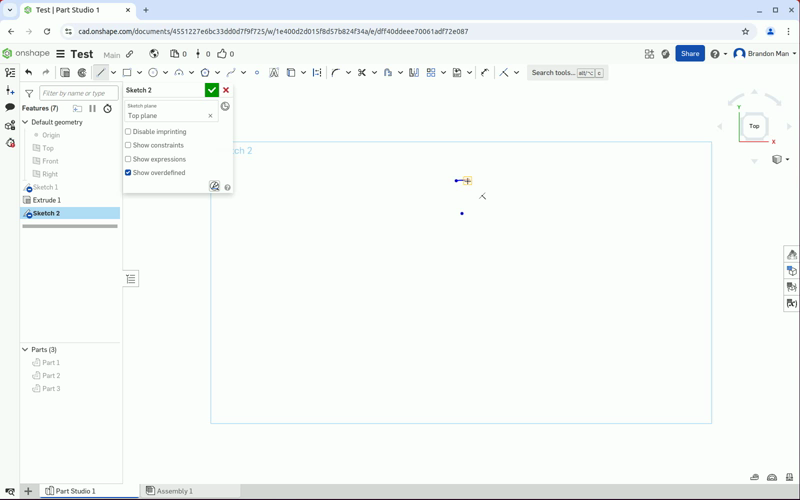
key_down(shift)
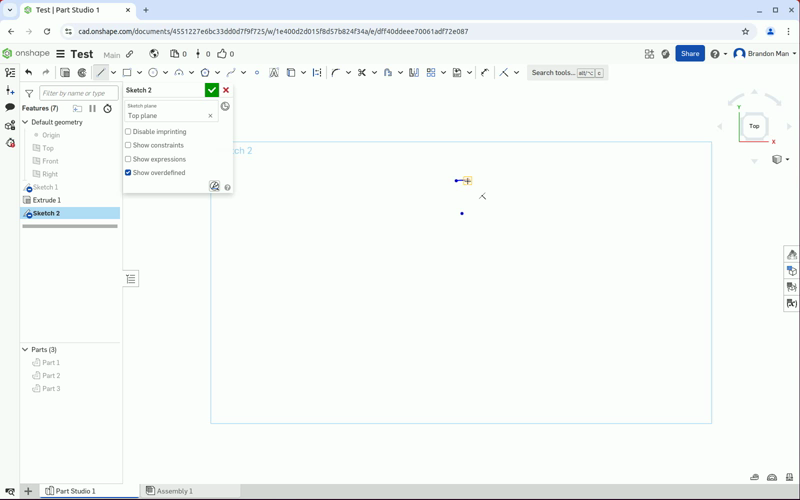
mouse_move(497, 180)
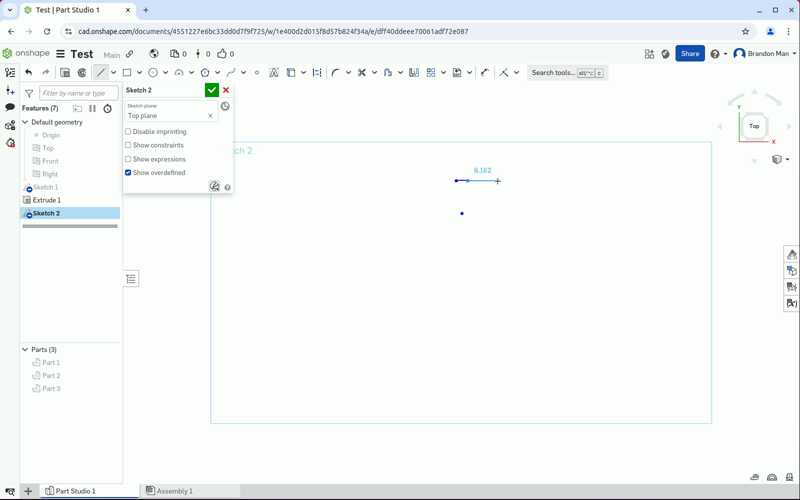
mouse_move(467, 169)
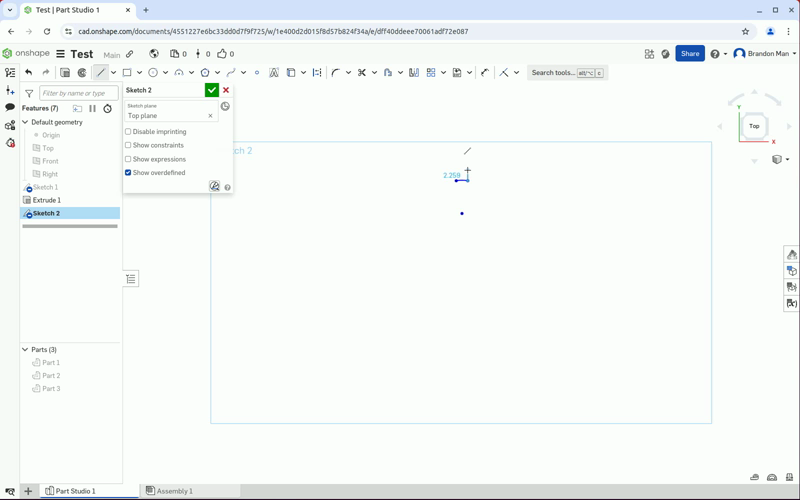
click(467, 169)
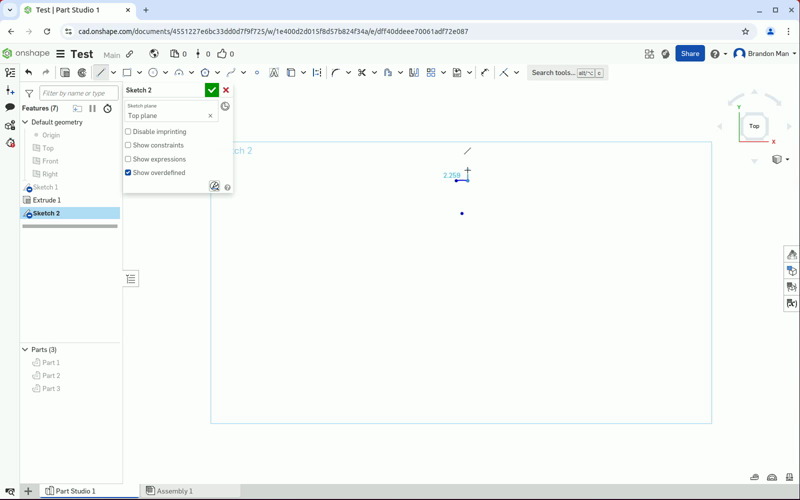
key_up(shift)
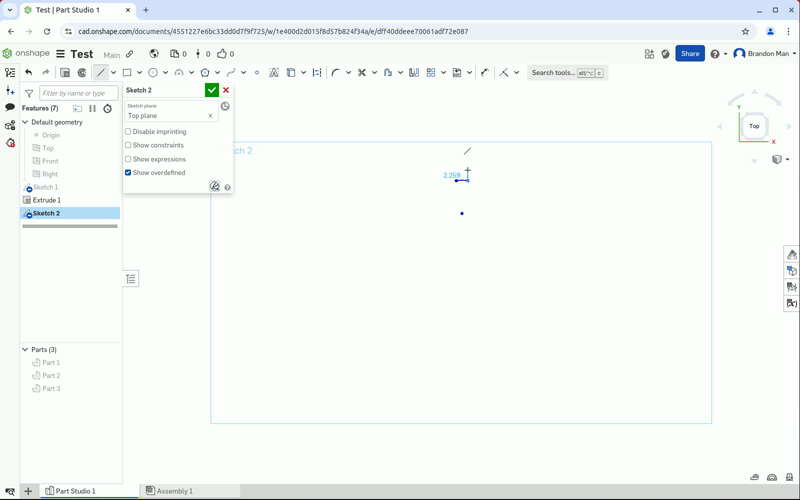
key(esc)
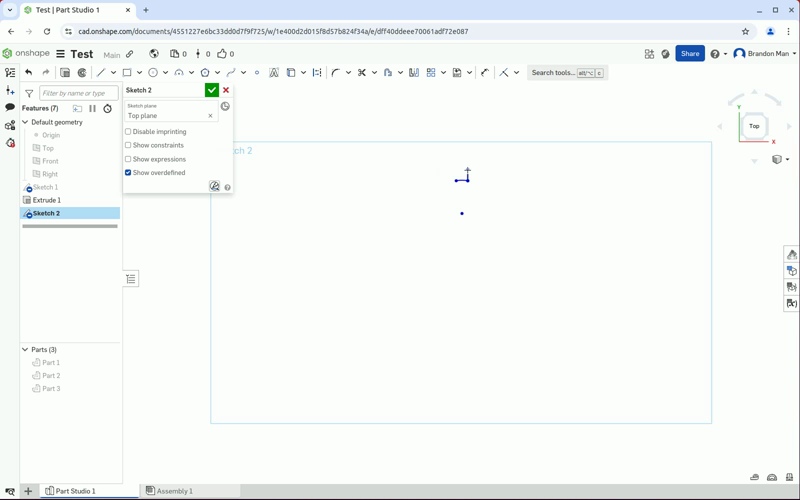
key(a)
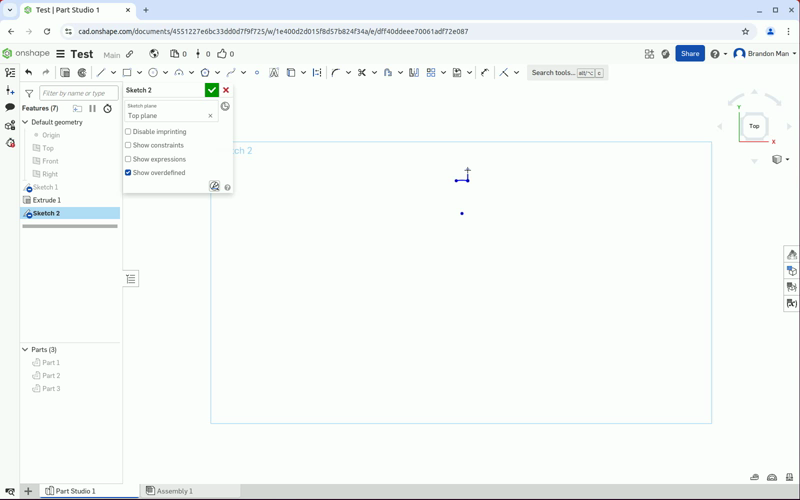
mouse_move(467, 169)
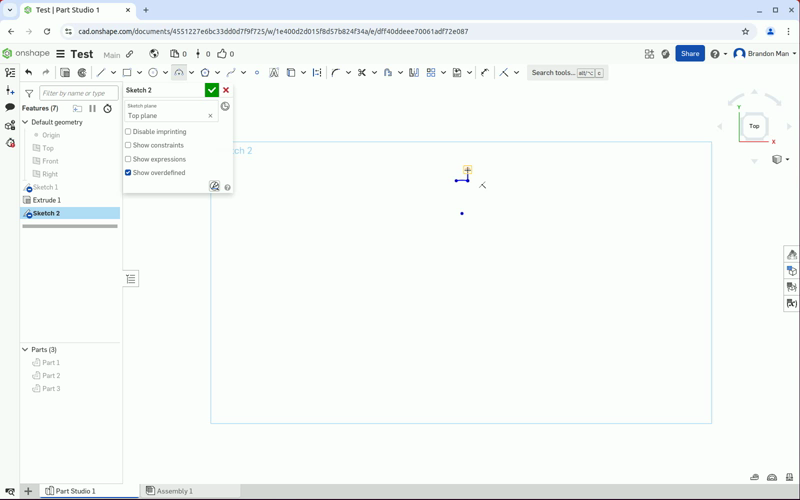
click(467, 169)
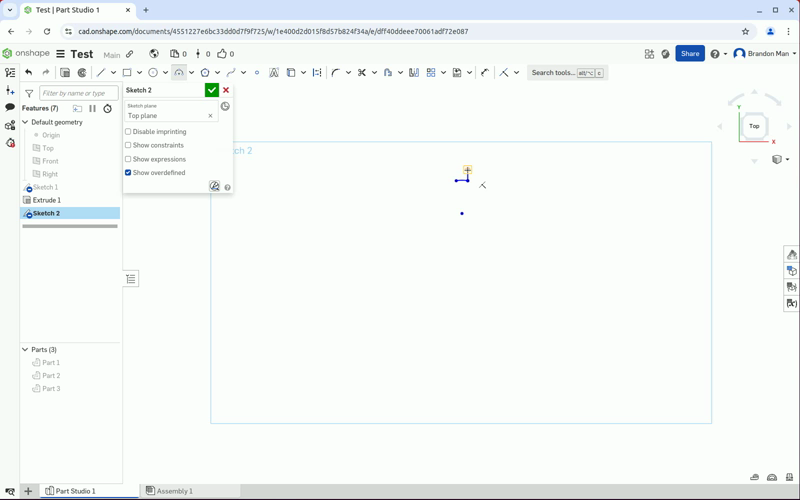
key_down(shift)
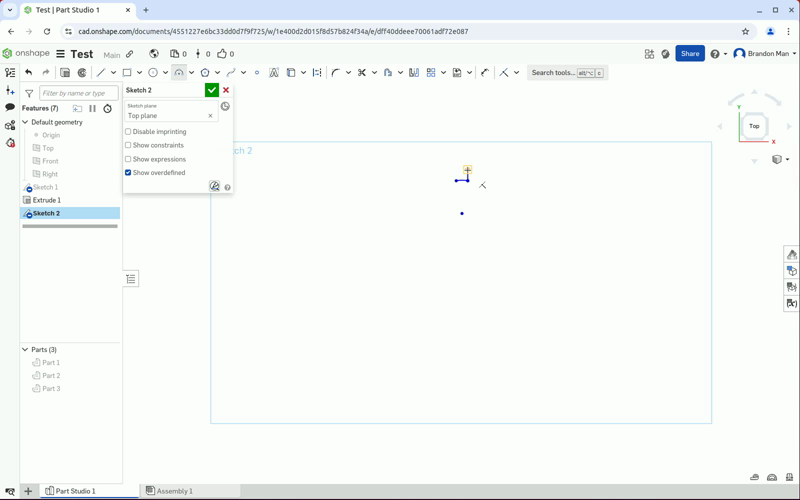
mouse_move(456, 169)
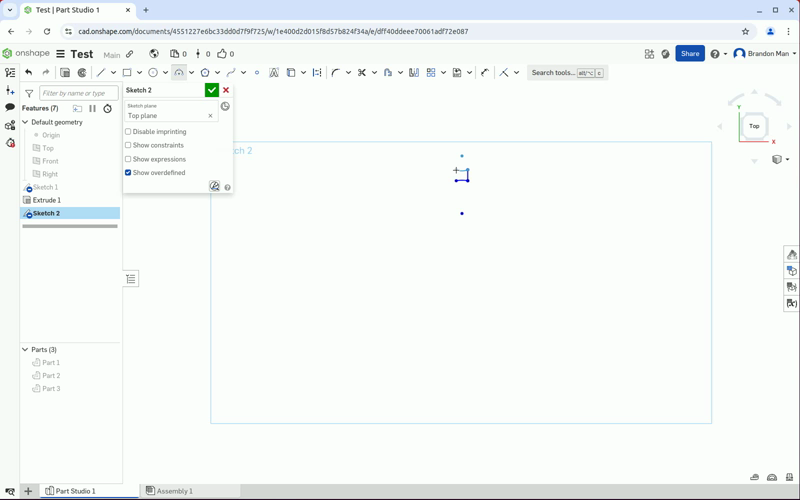
click(456, 169)
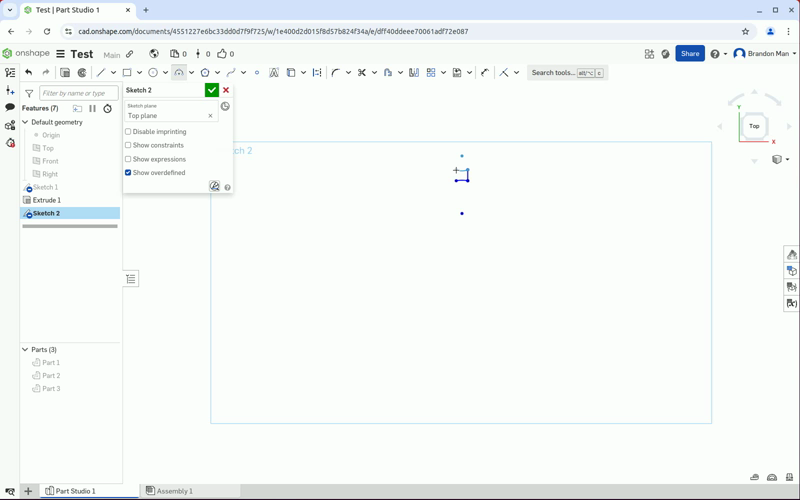
mouse_move(461, 168)
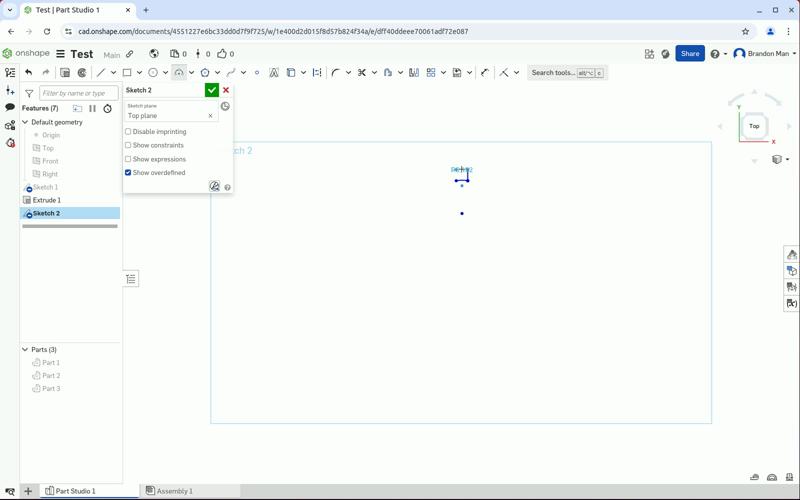
click(461, 168)
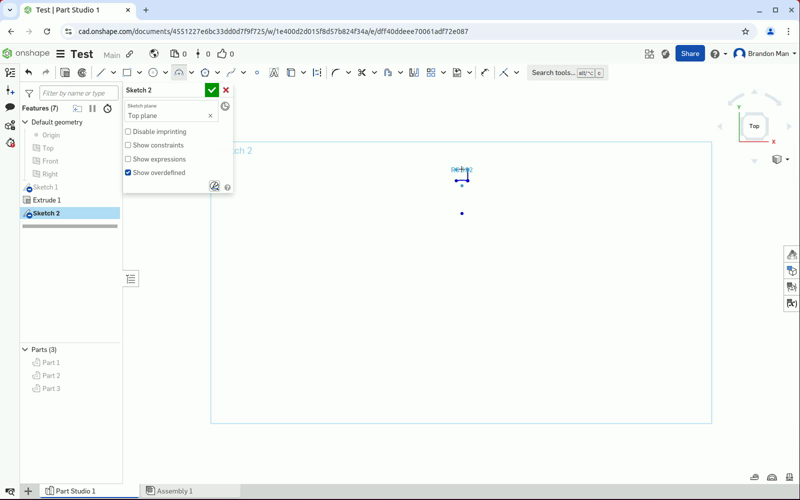
key_up(shift)
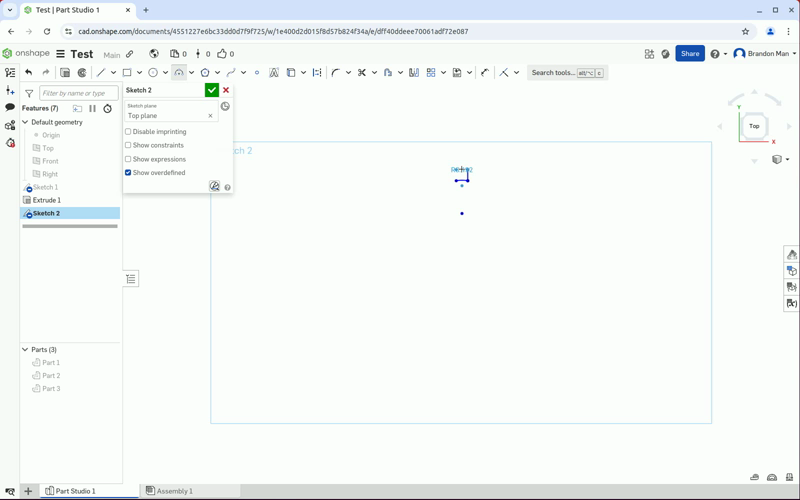
key(esc)
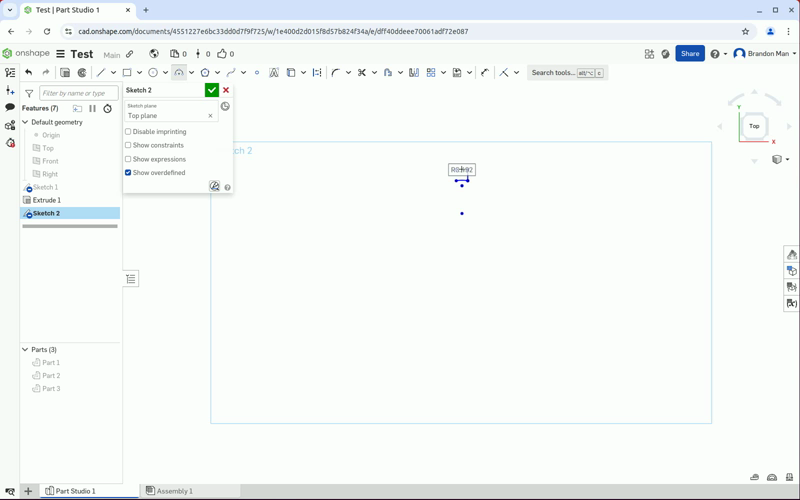
key(l)
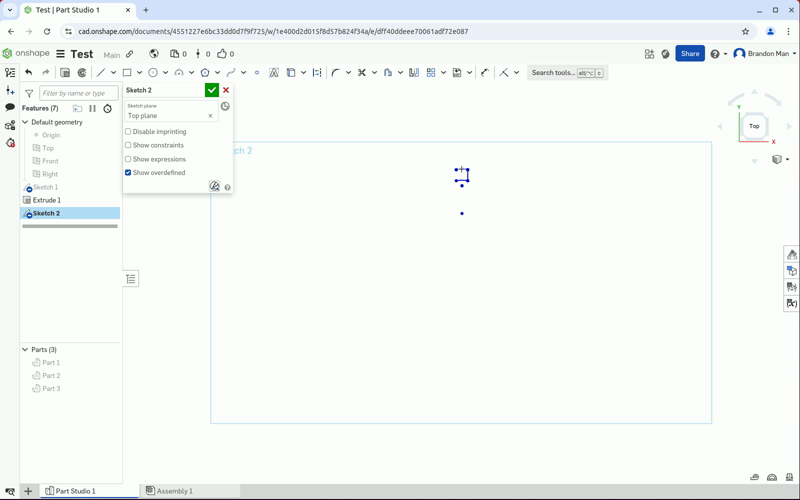
mouse_move(456, 169)
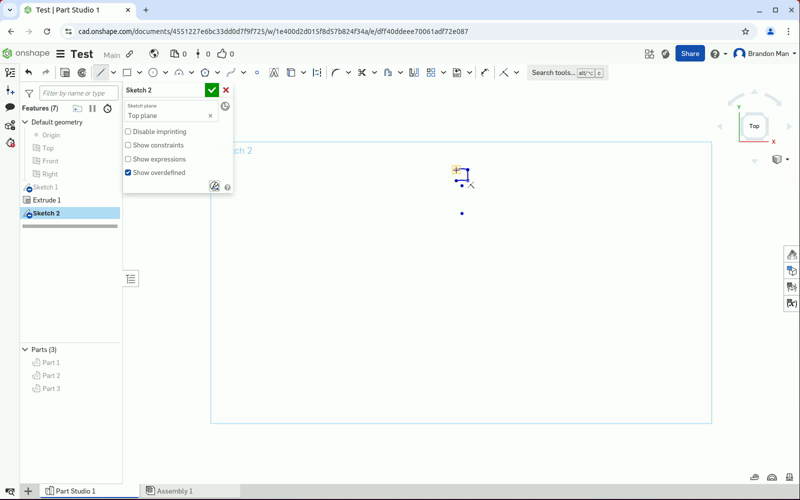
click(456, 169)
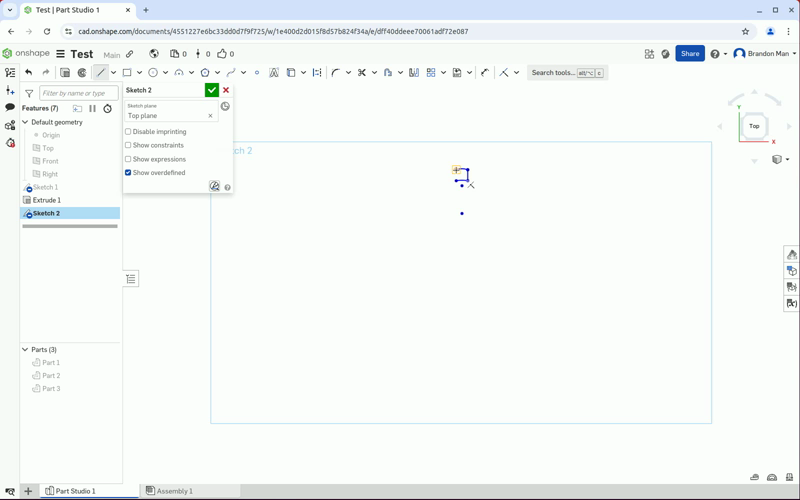
mouse_move(486, 169)
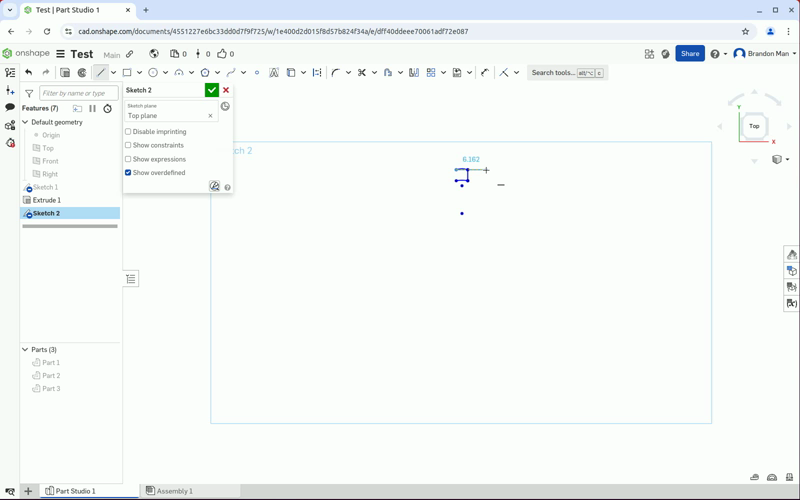
key_down(shift)
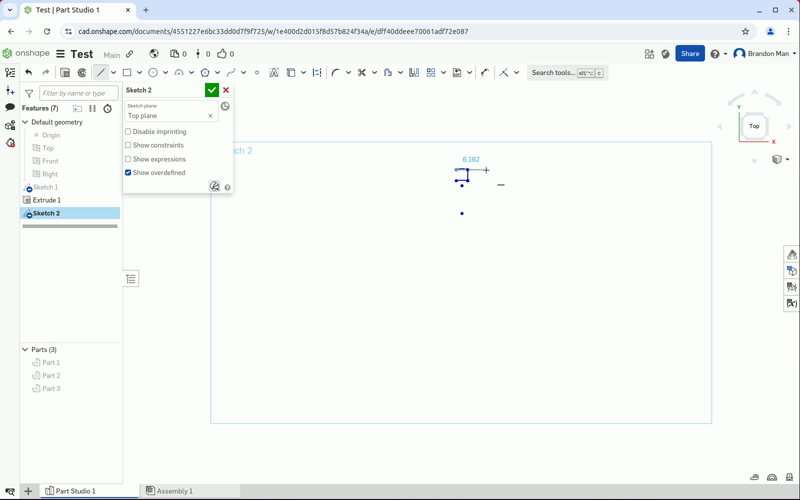
mouse_move(456, 180)
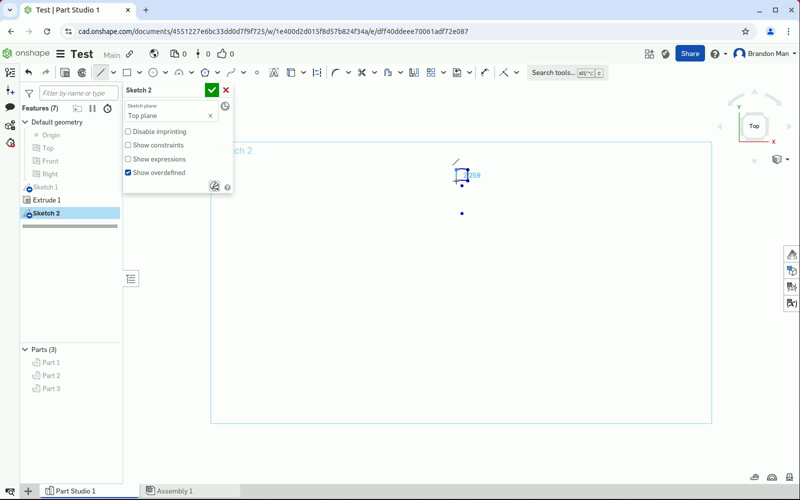
key_up(shift)
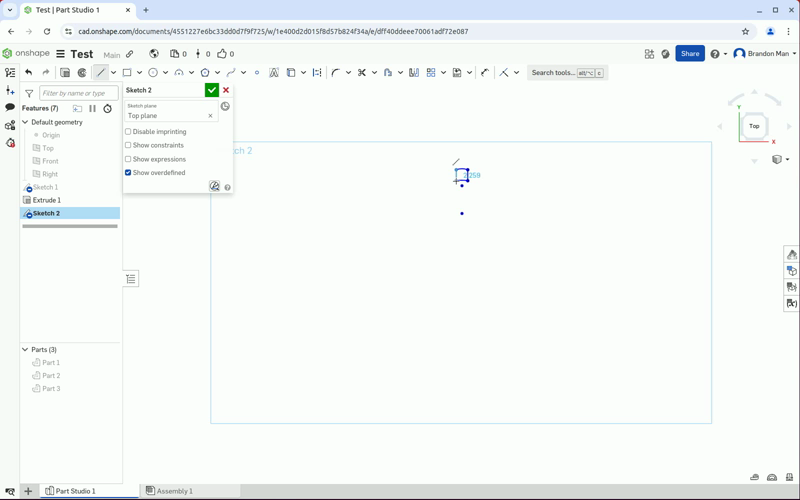
click(456, 180)
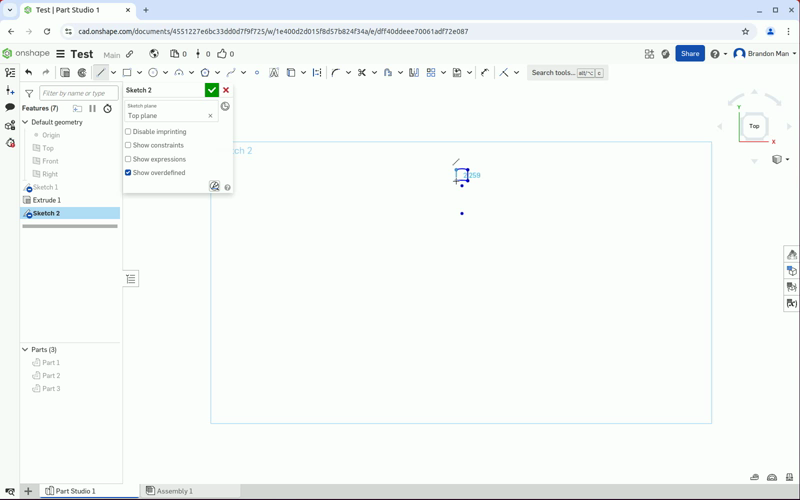
key(esc)
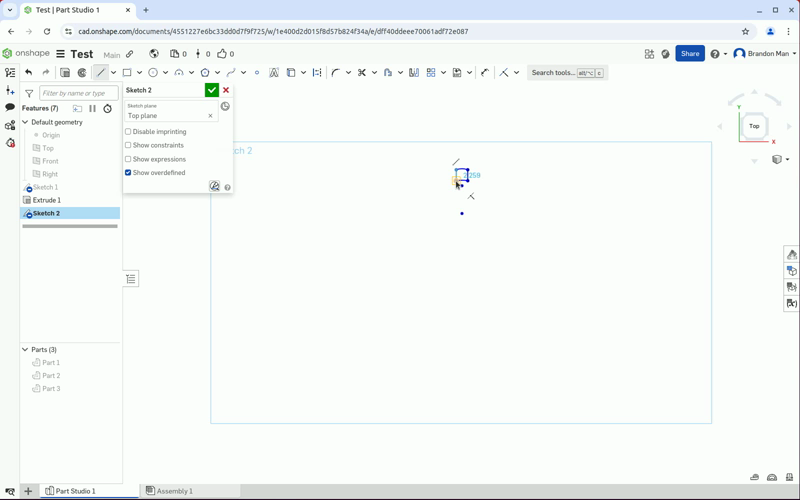
mouse_move(456, 174)
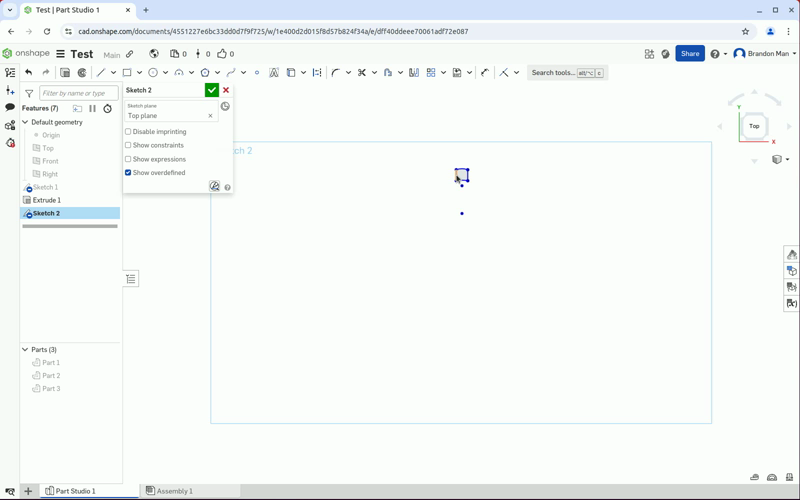
scroll(6)
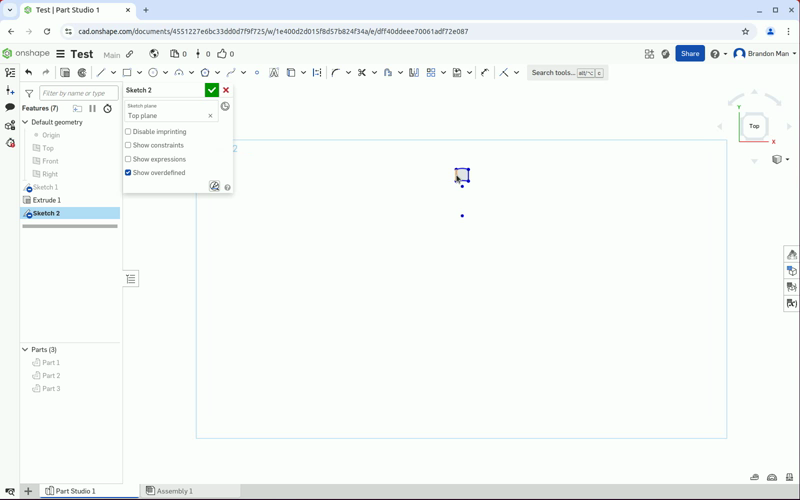
scroll(6)
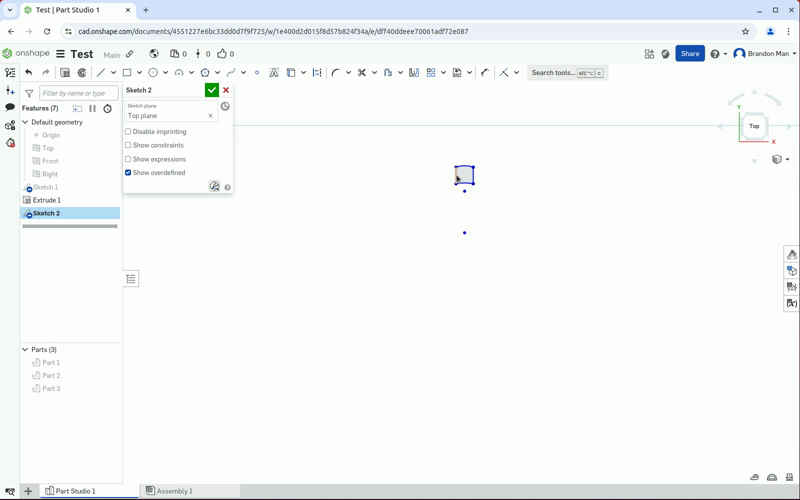
scroll(6)
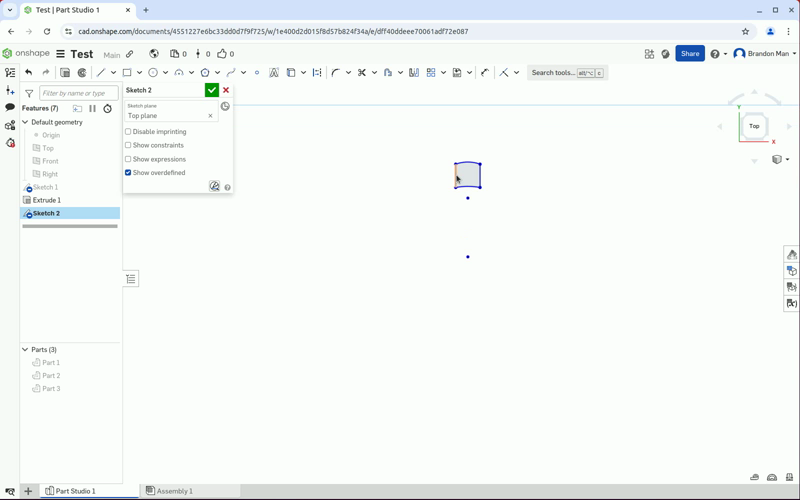
scroll(6)
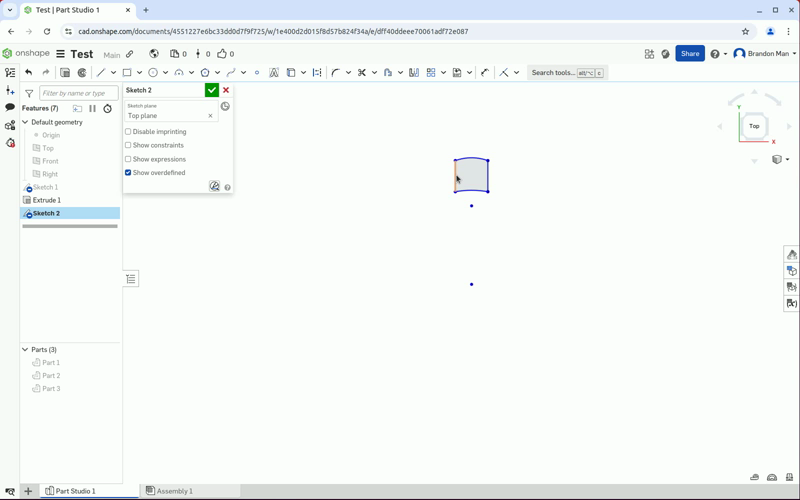
scroll(6)
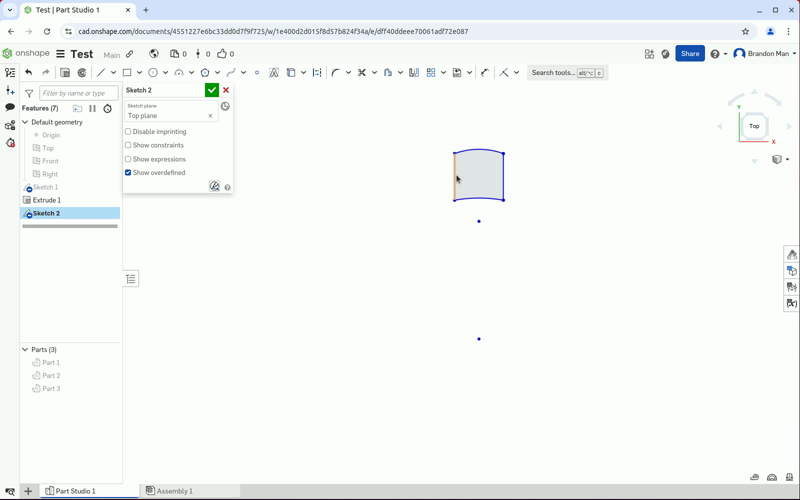
scroll(6)
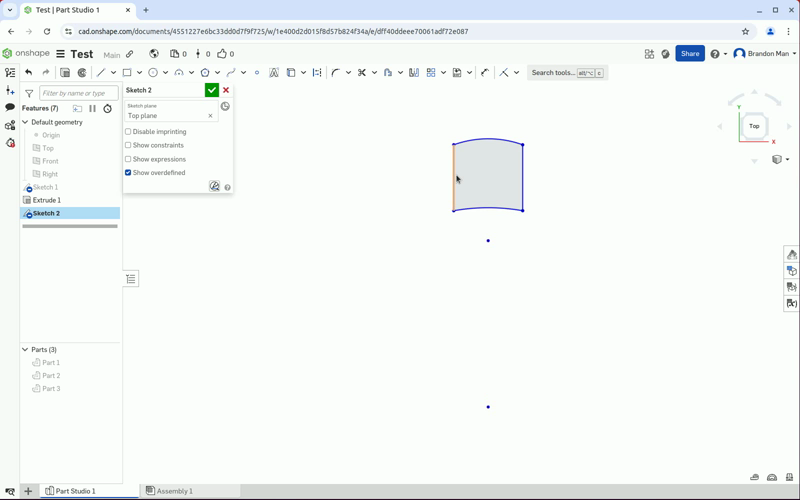
scroll(6)
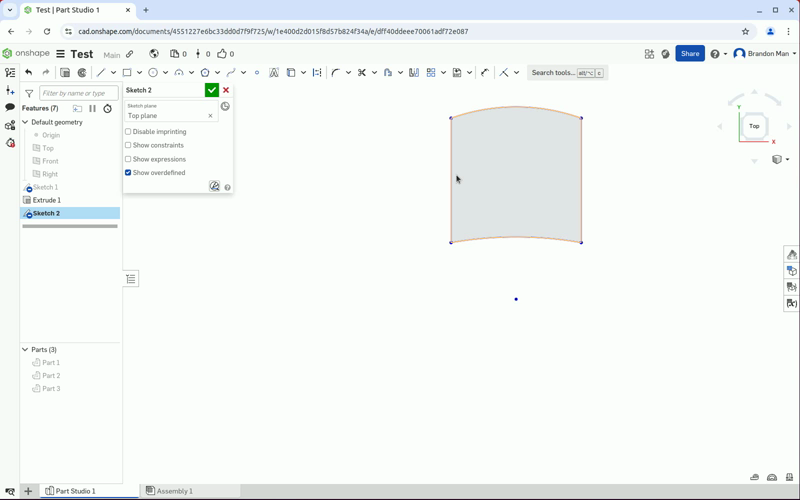
click(456, 174)
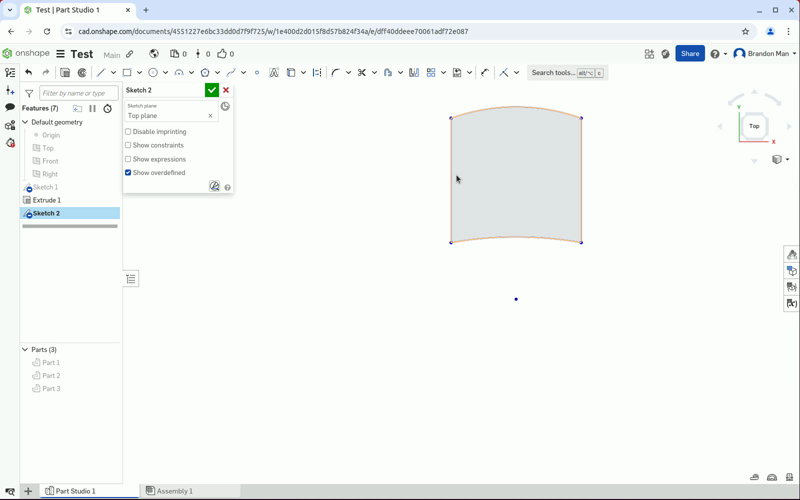
scroll(-6)
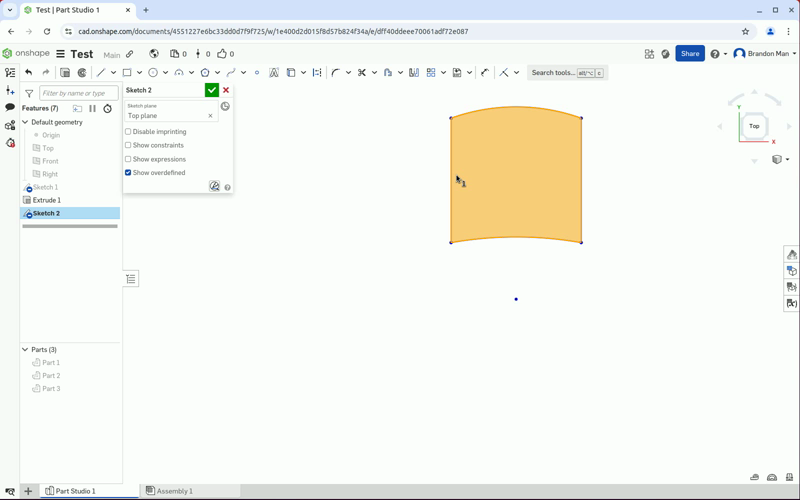
scroll(-6)
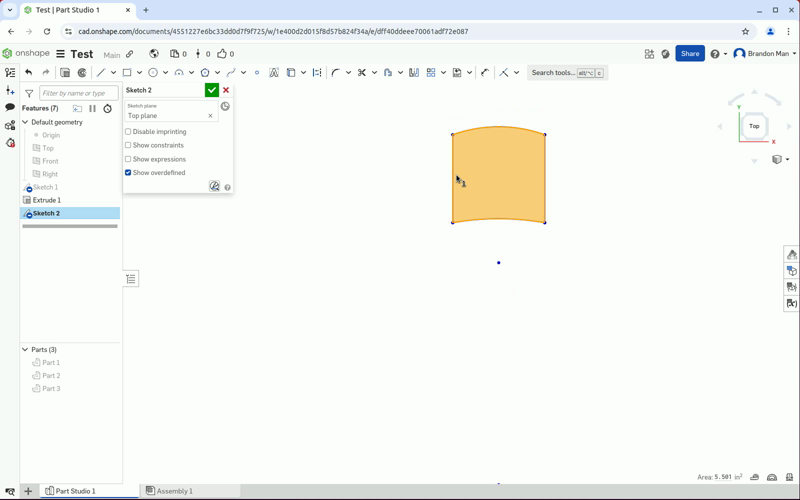
scroll(-6)
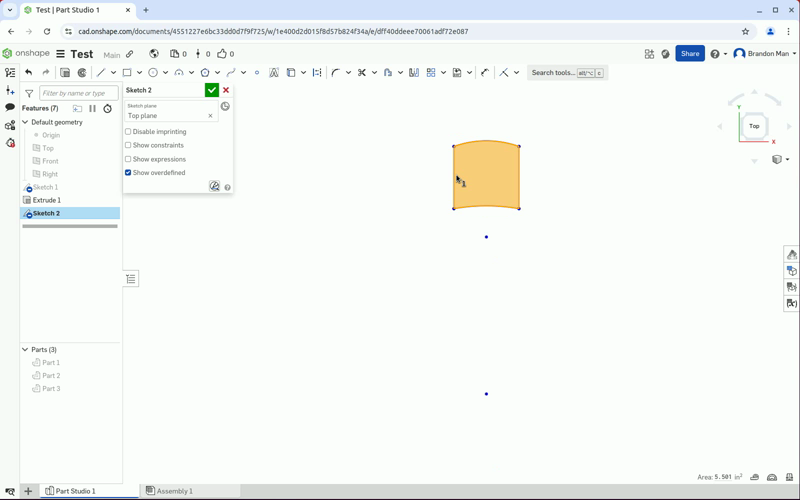
scroll(-6)
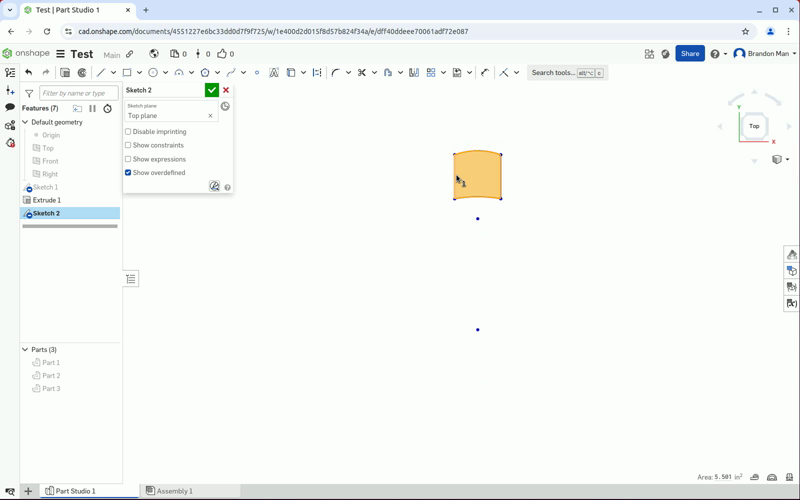
scroll(-6)
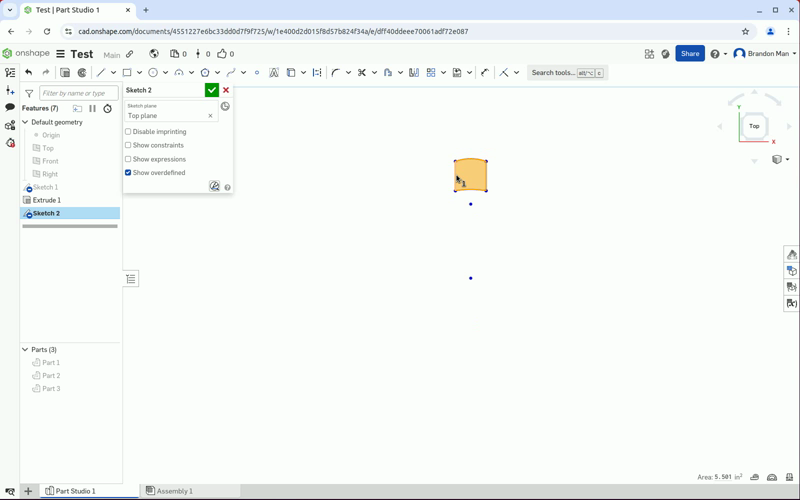
scroll(-6)
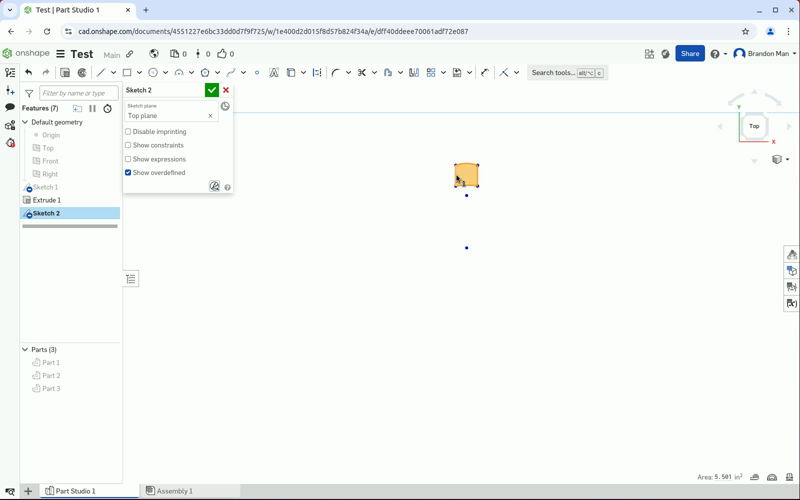
scroll(-6)
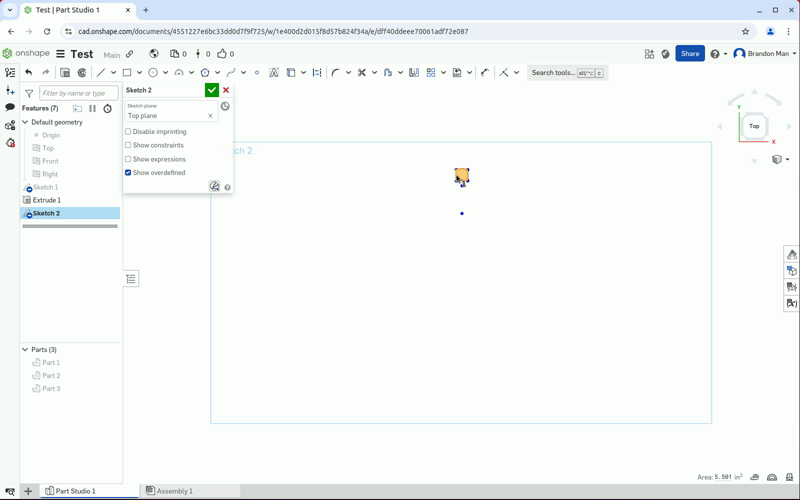
mouse_move(73, 352)
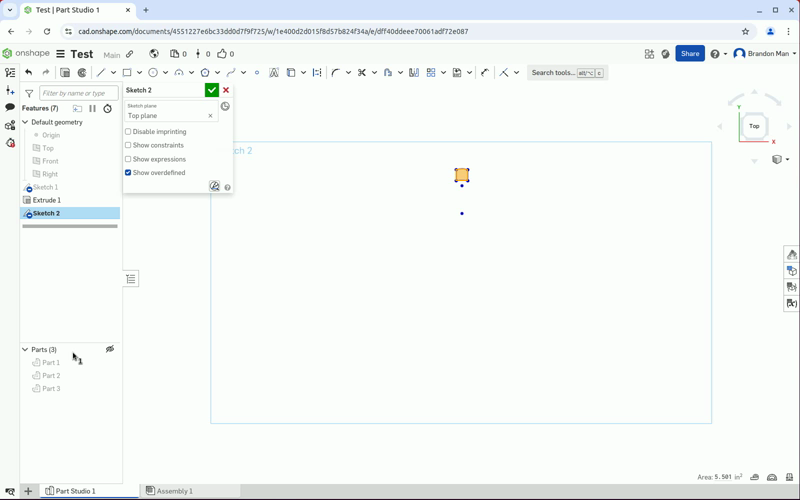
key(shift+y)
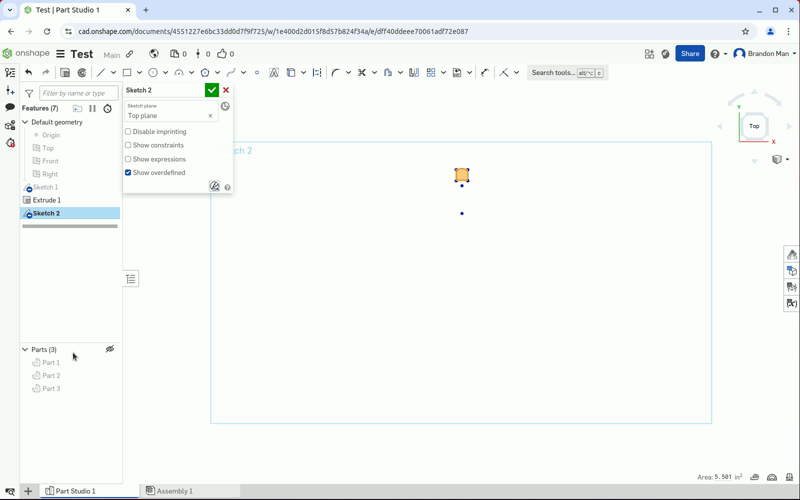
key(shift+e)
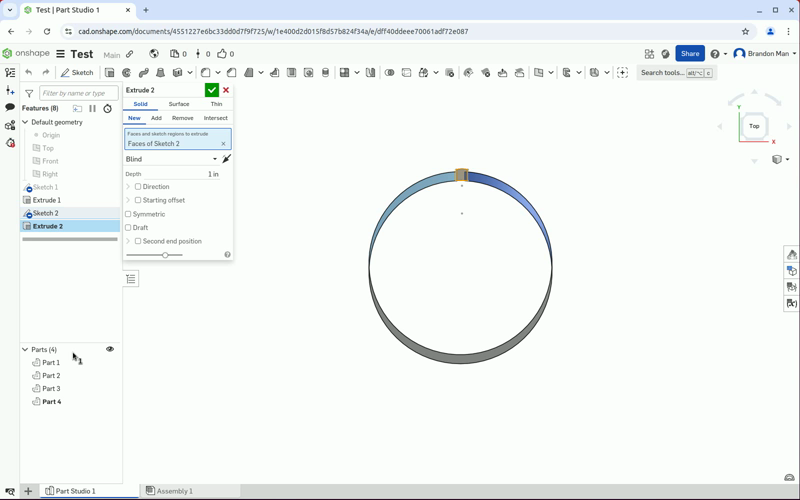
mouse_move(143, 106)
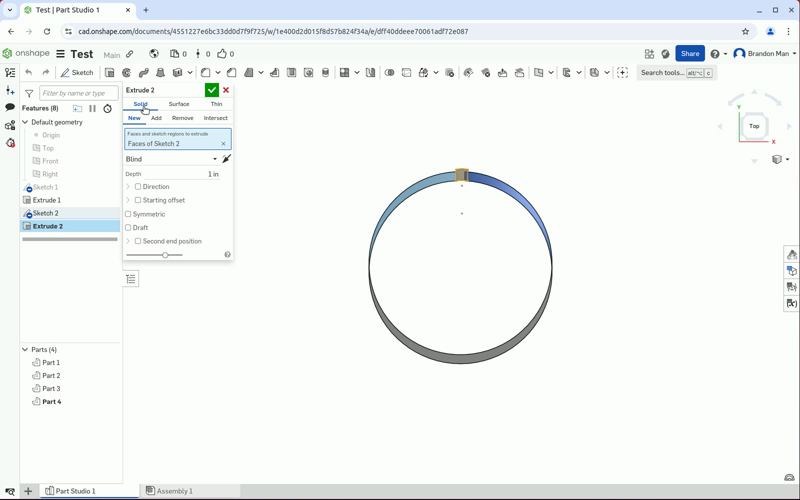
click(143, 106)
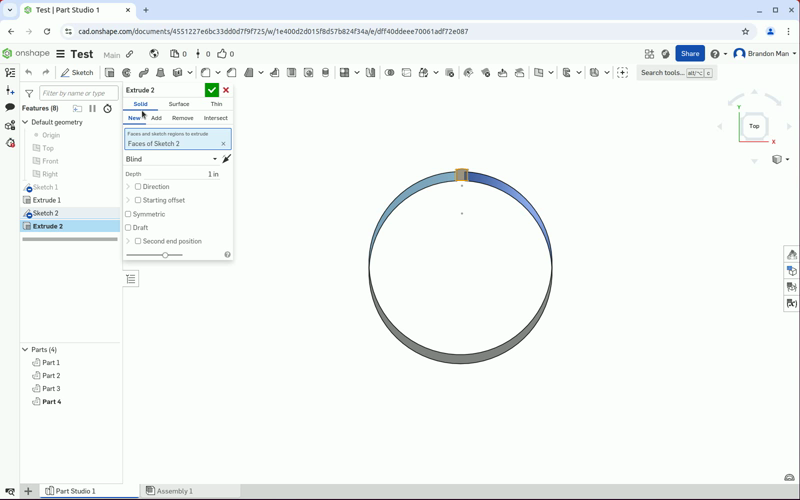
mouse_move(137, 120)
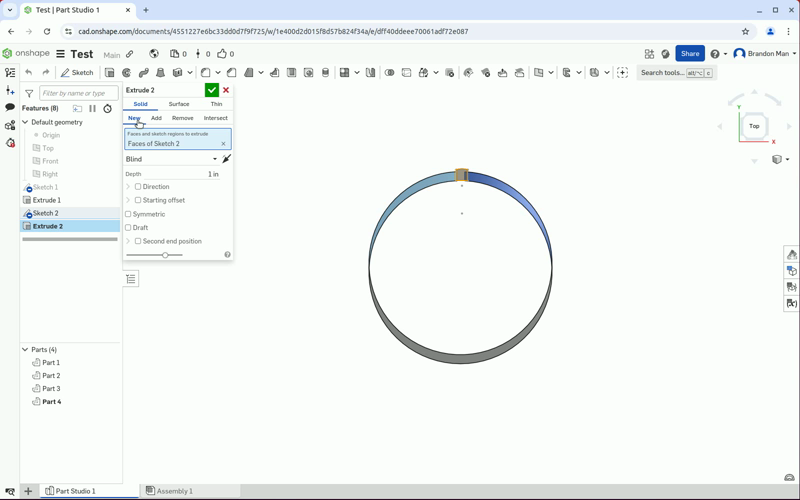
click(137, 120)
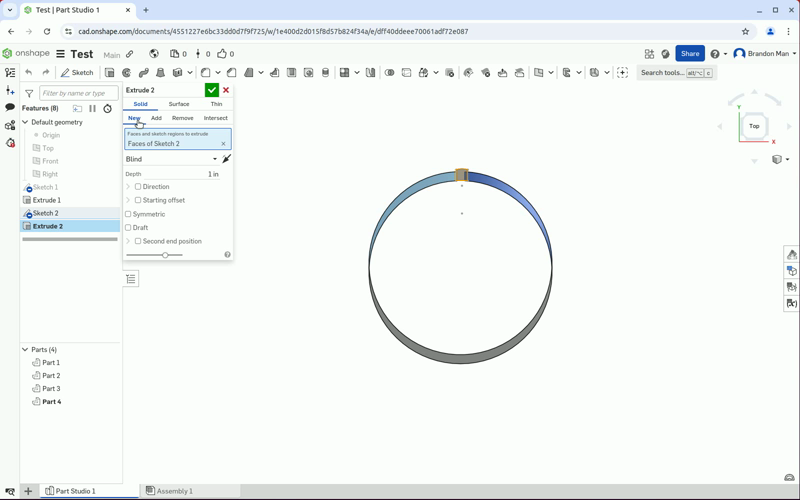
key(tab, 4)
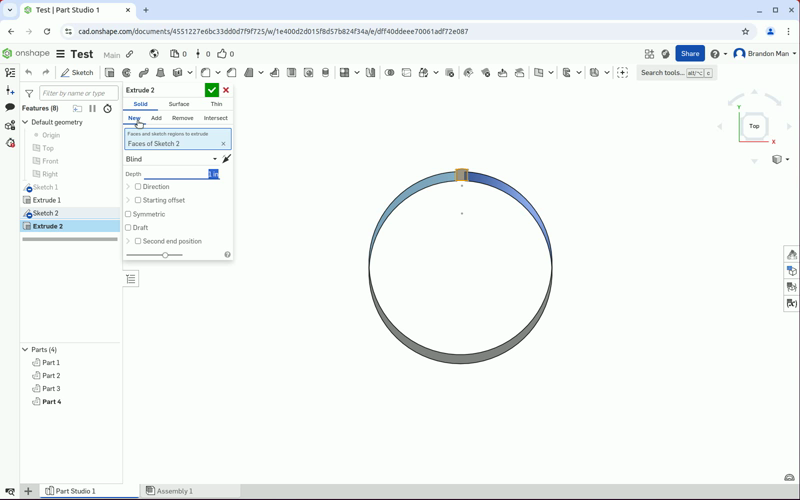
text(4.092)
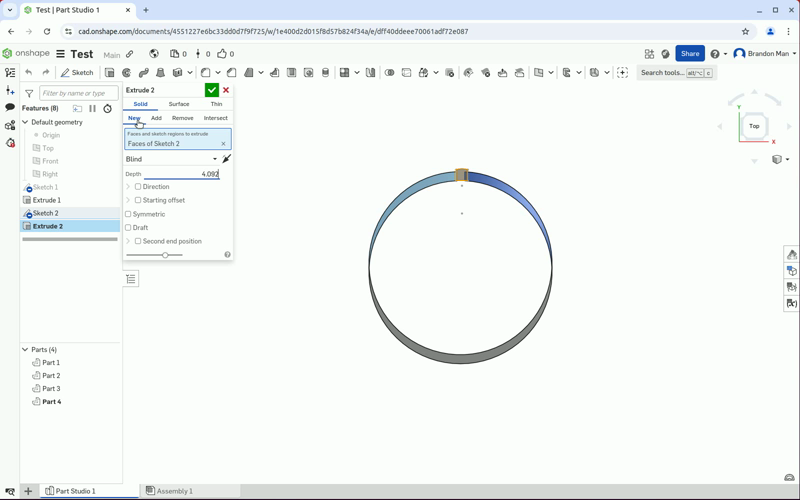
key(enter)
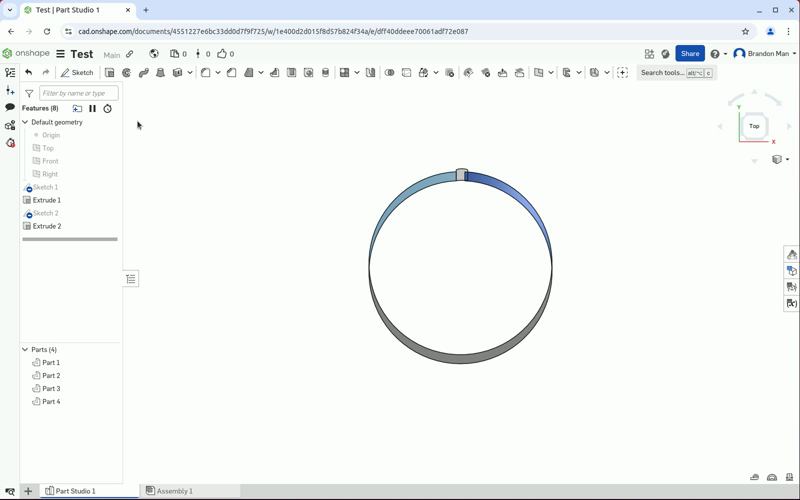
key(shift+h)
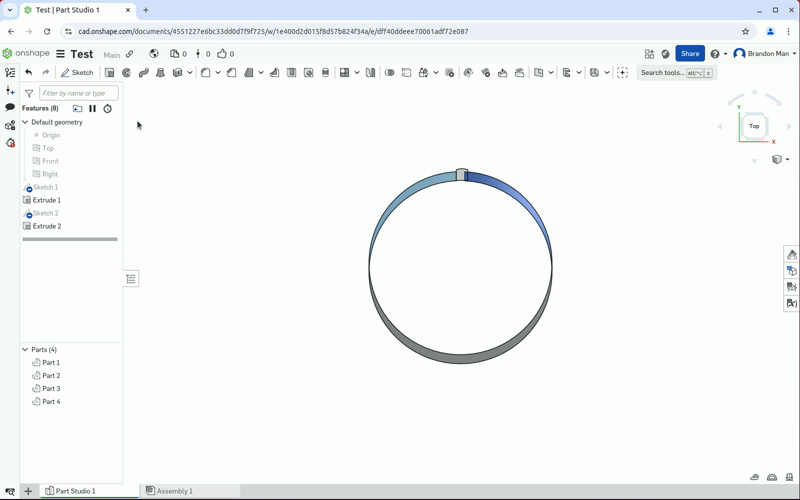
key(shift+h)
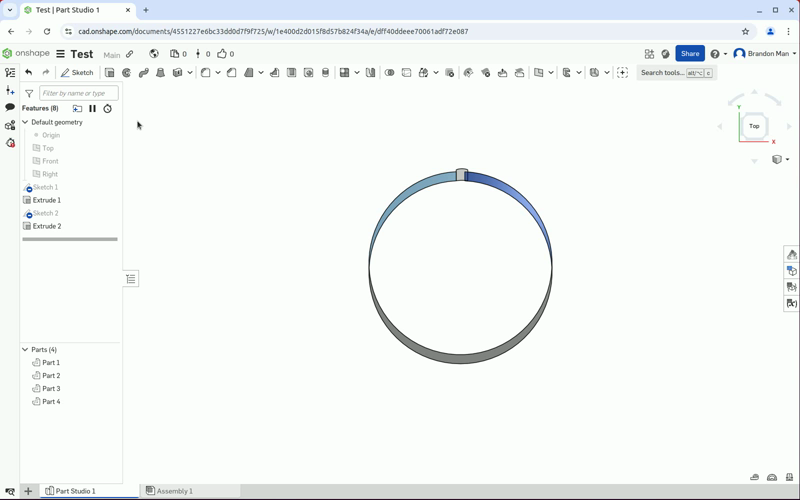
mouse_move(73, 189)
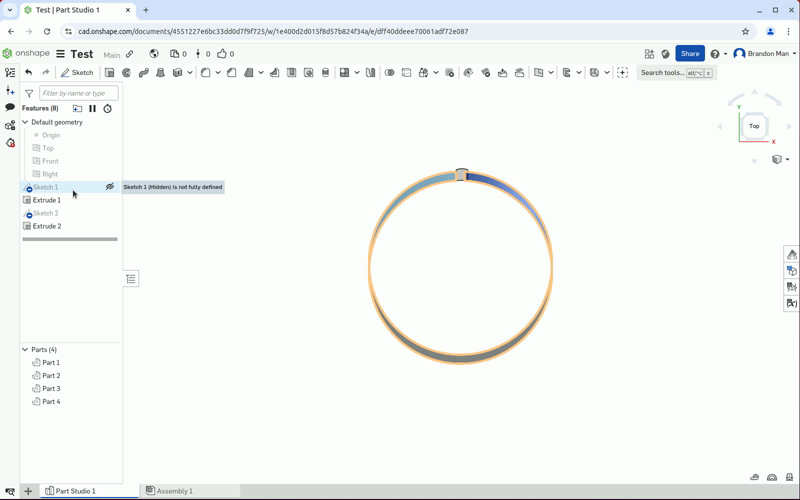
click(73, 189)
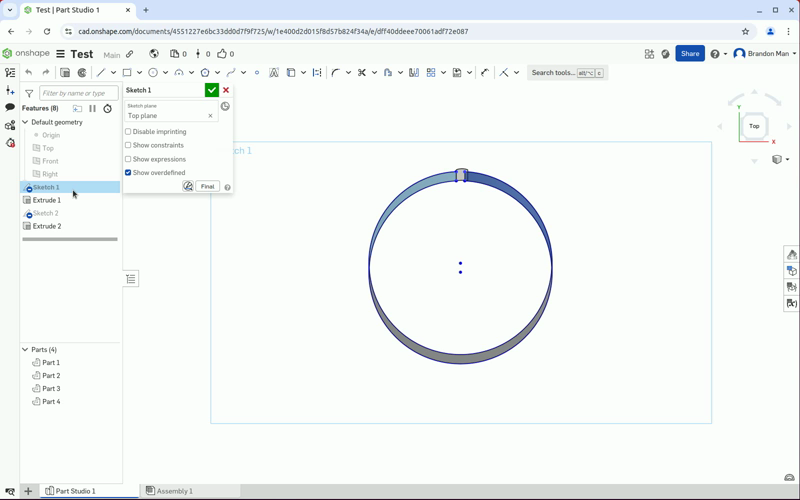
mouse_move(229, 92)
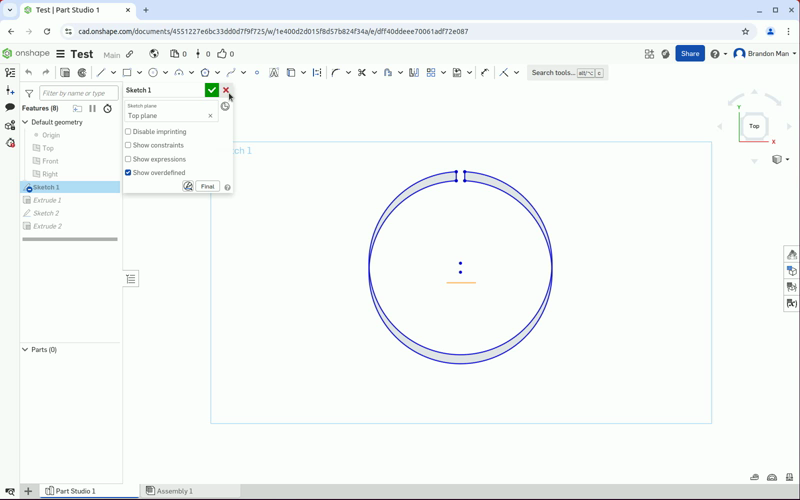
click(229, 92)
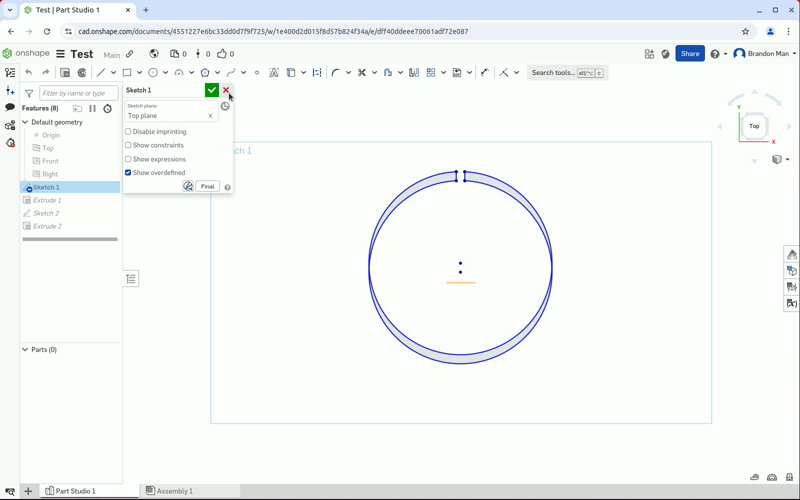
key(shift+s)
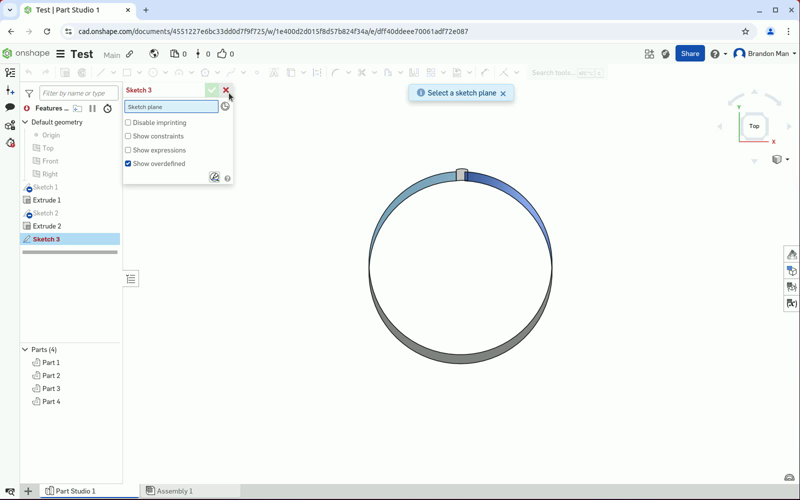
mouse_move(73, 150)
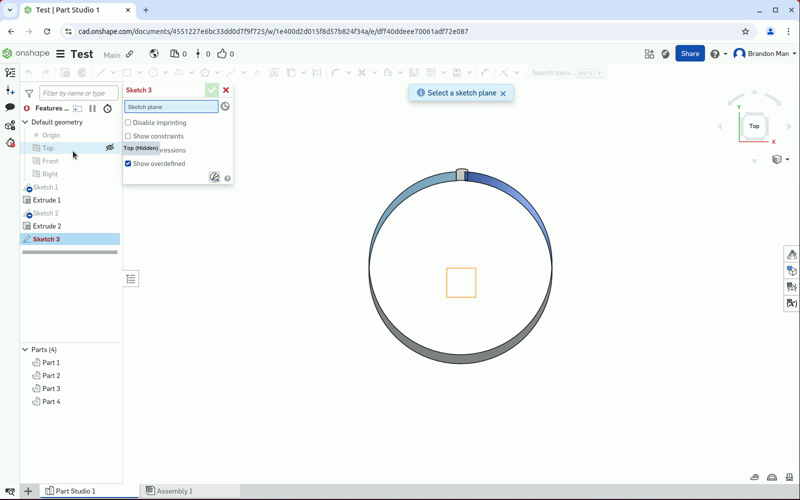
click(73, 150)
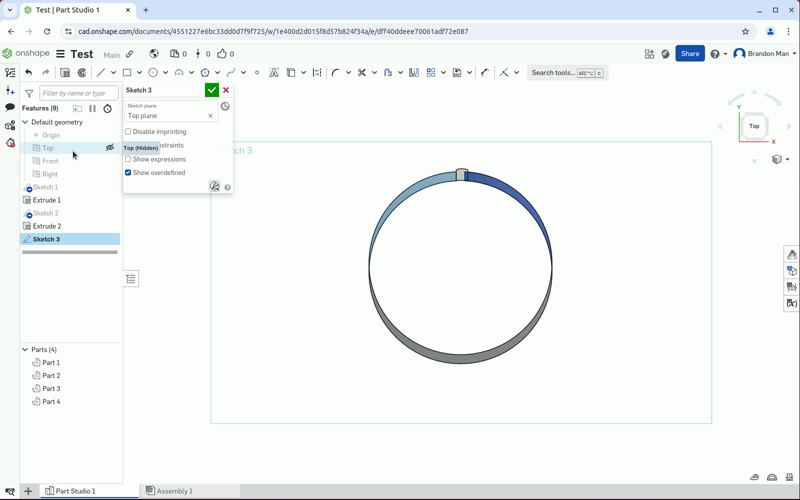
mouse_move(73, 352)
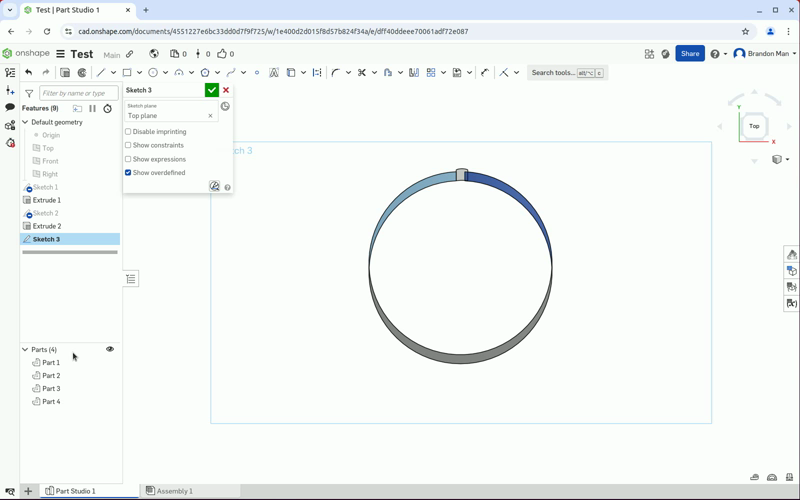
key(y)
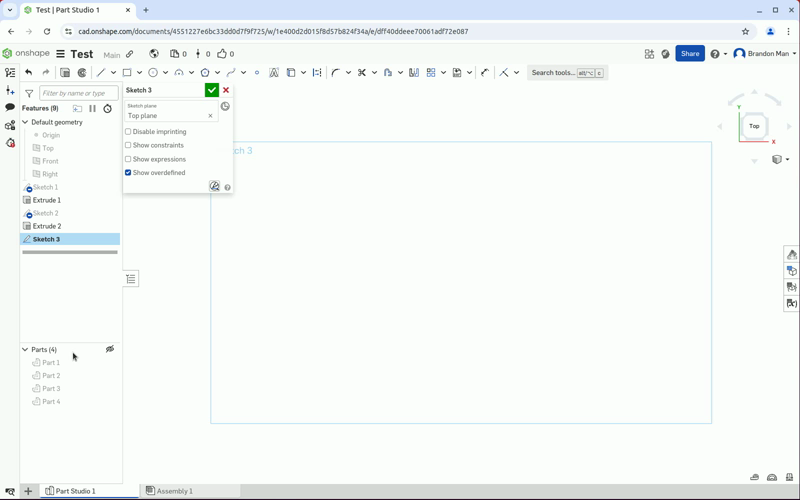
key(l)
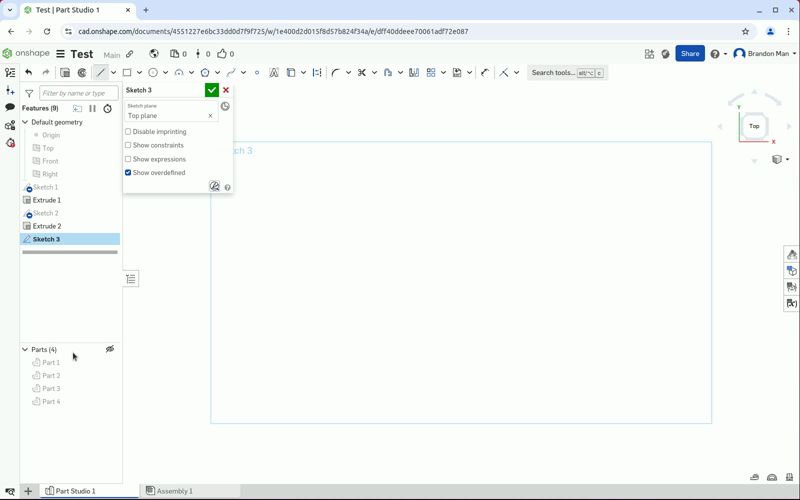
key_down(shift)
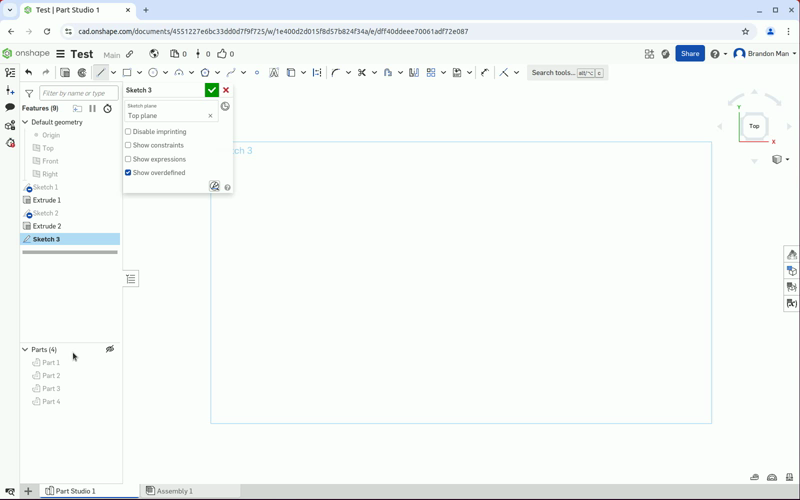
mouse_move(456, 198)
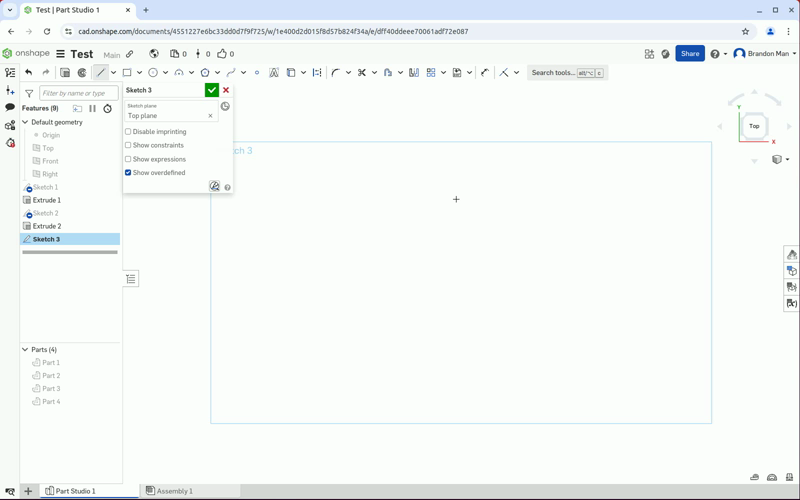
click(456, 198)
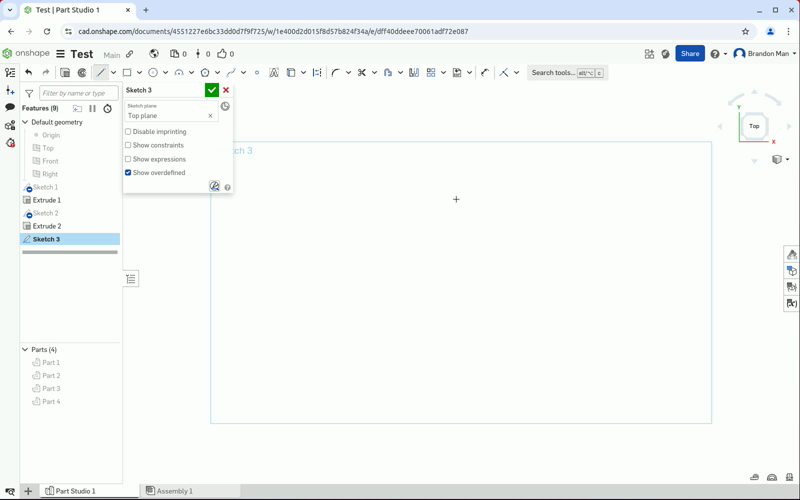
key_up(shift)
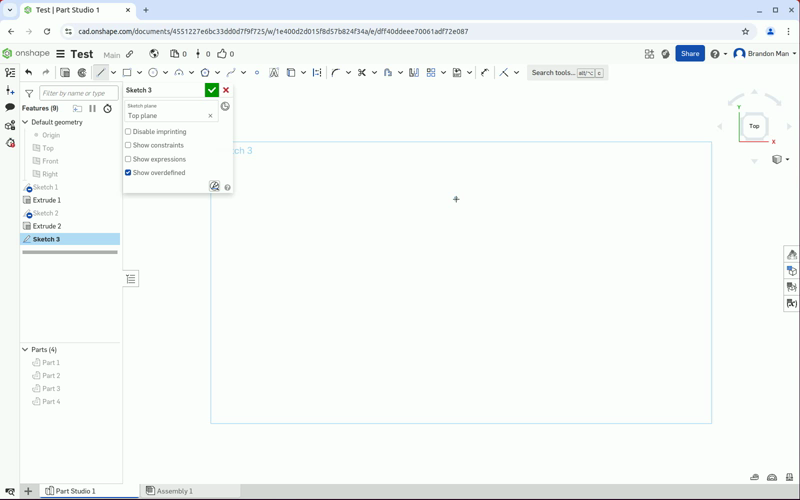
key_down(shift)
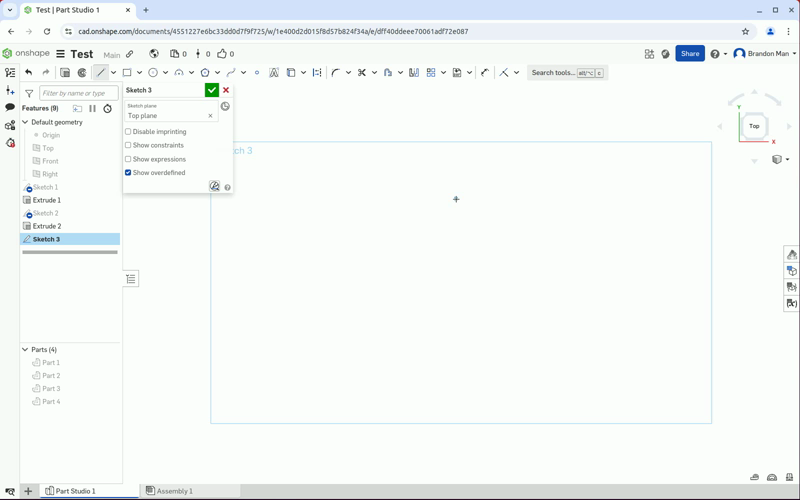
mouse_move(486, 198)
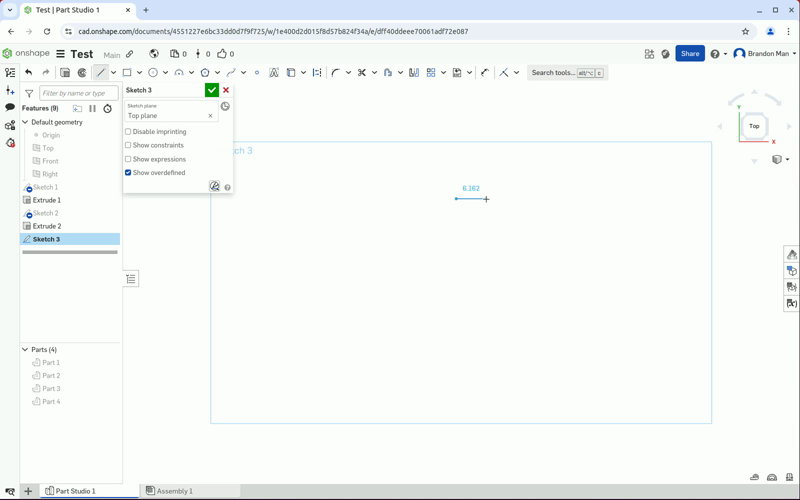
mouse_move(466, 198)
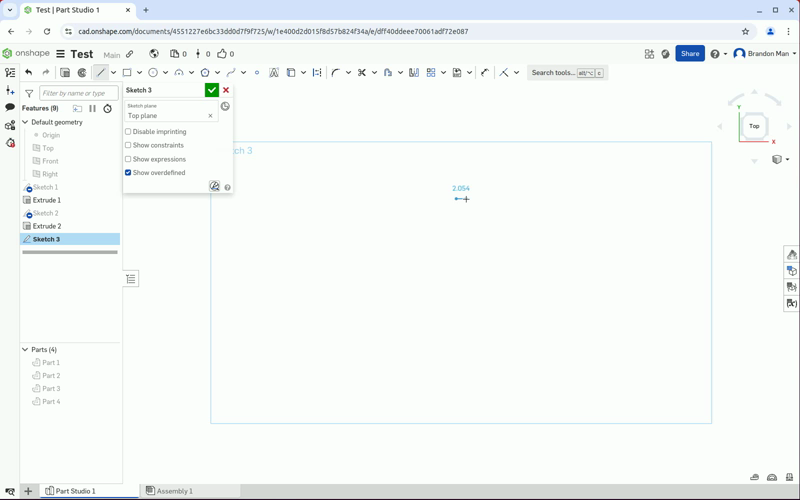
click(466, 198)
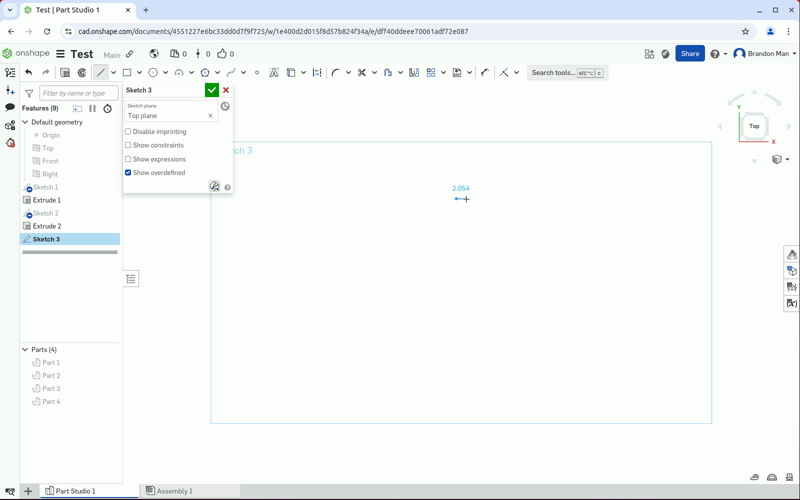
key_up(shift)
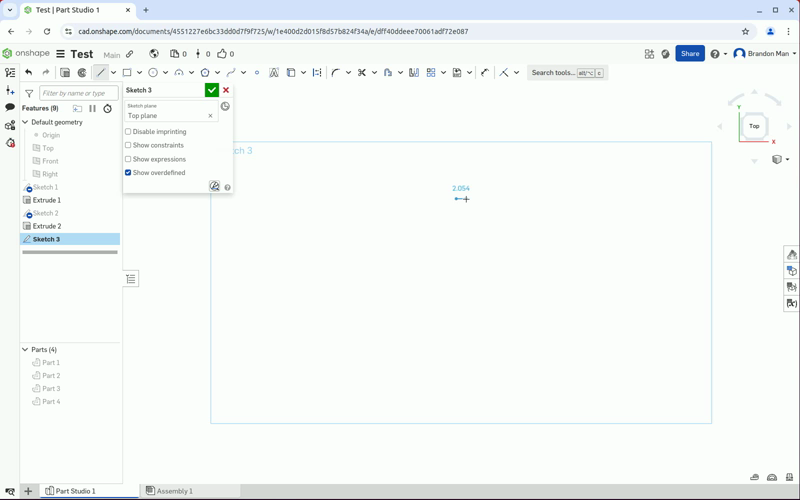
key_down(shift)
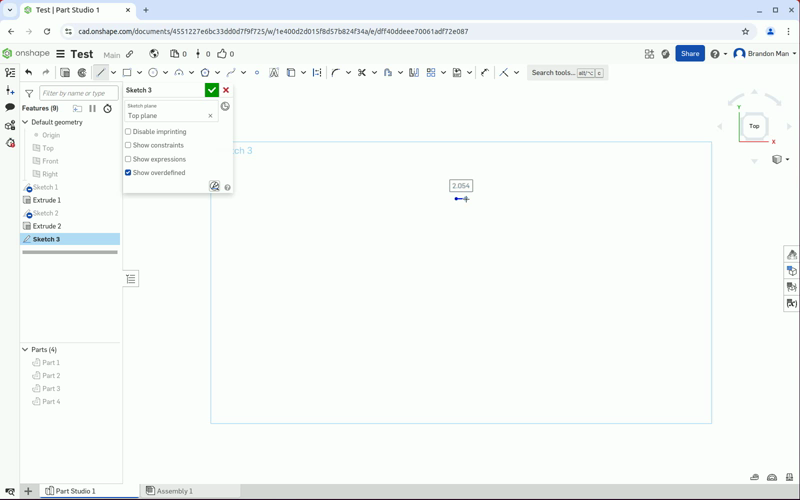
mouse_move(496, 198)
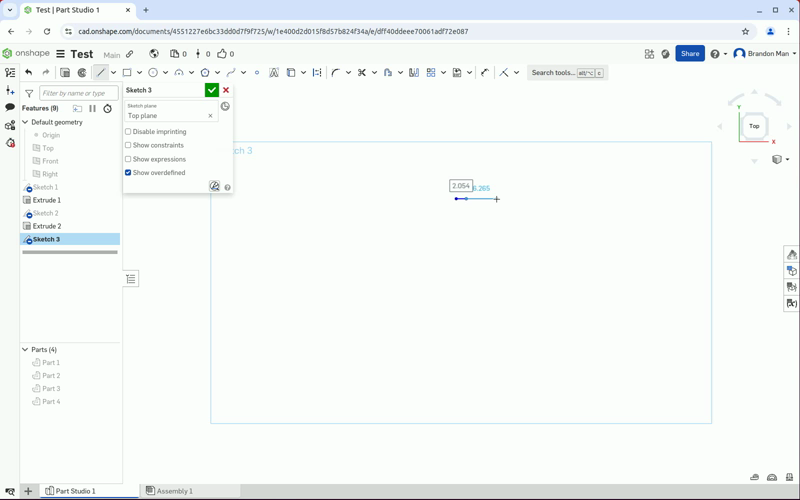
mouse_move(466, 180)
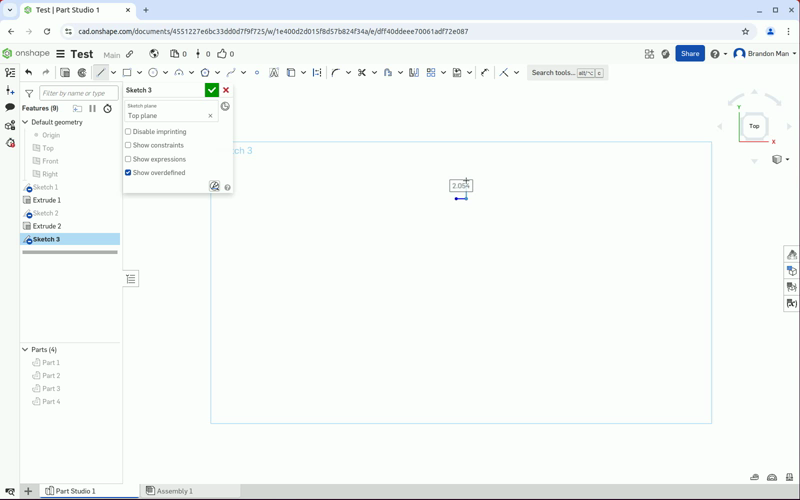
click(466, 180)
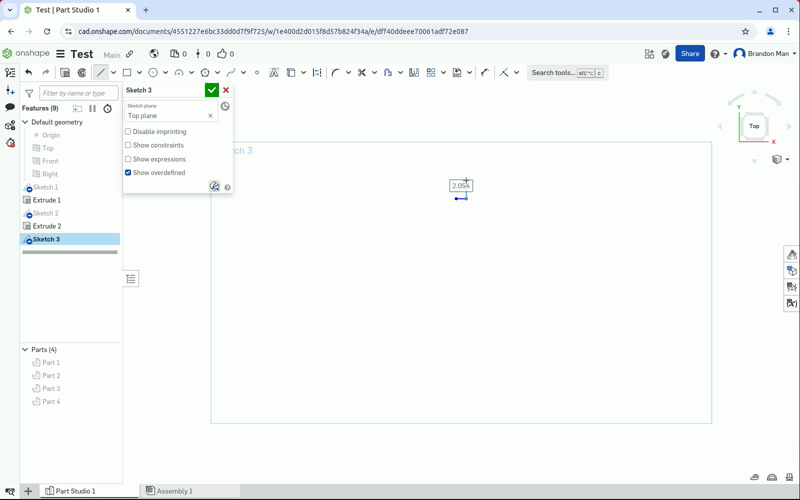
key_up(shift)
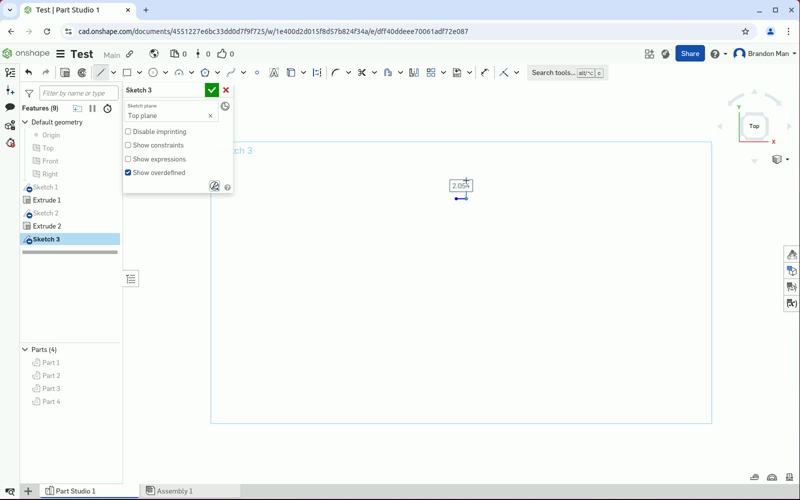
key(esc)
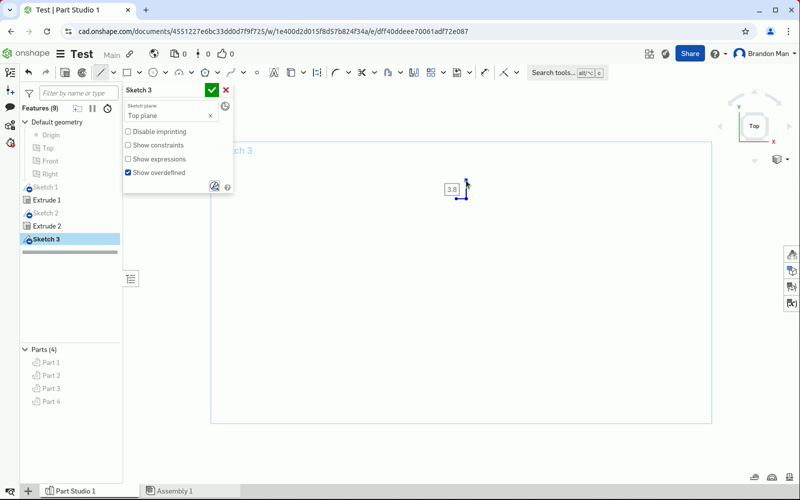
key(a)
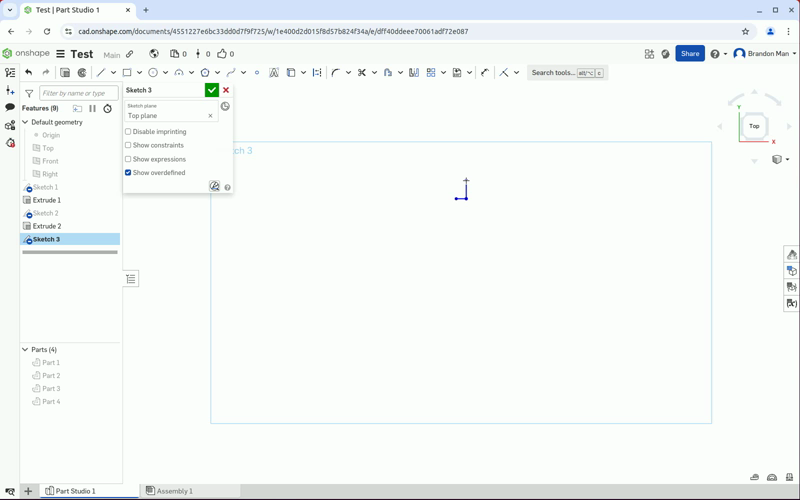
mouse_move(466, 180)
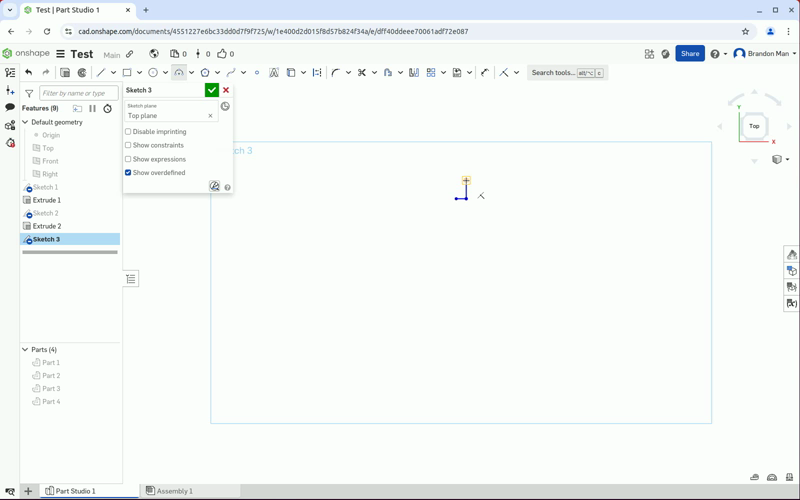
click(466, 180)
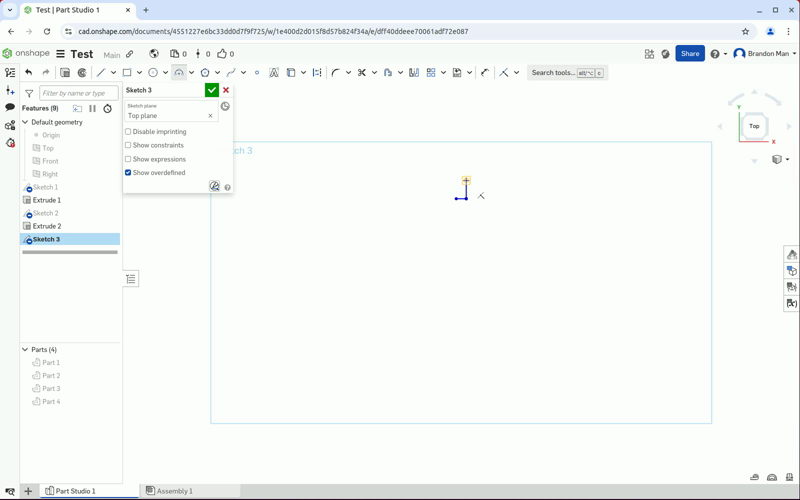
key_down(shift)
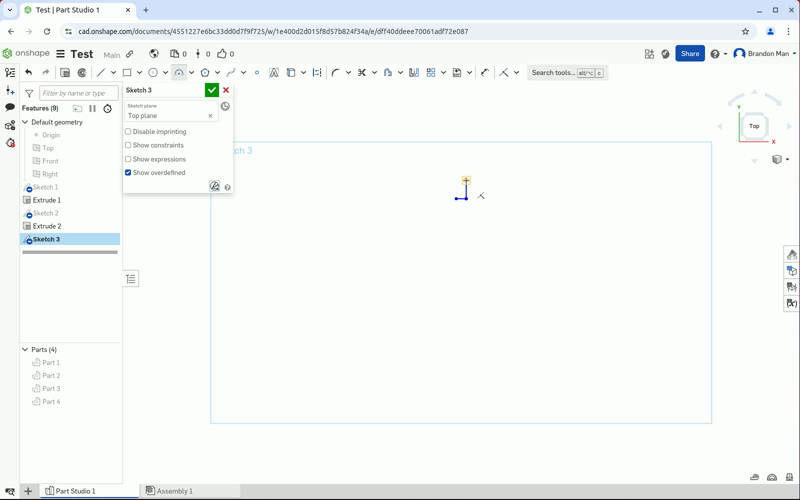
mouse_move(456, 180)
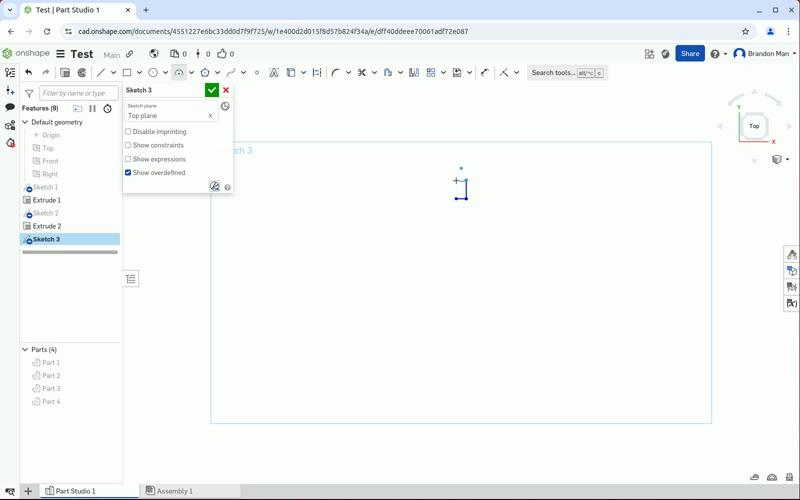
click(456, 180)
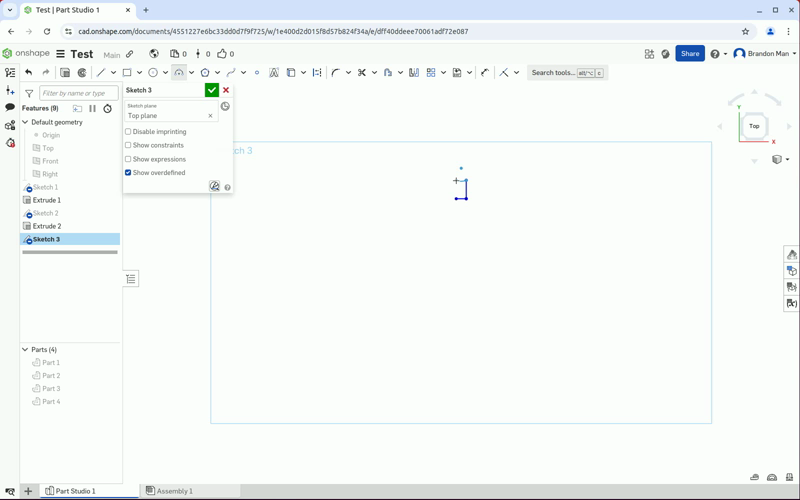
mouse_move(461, 179)
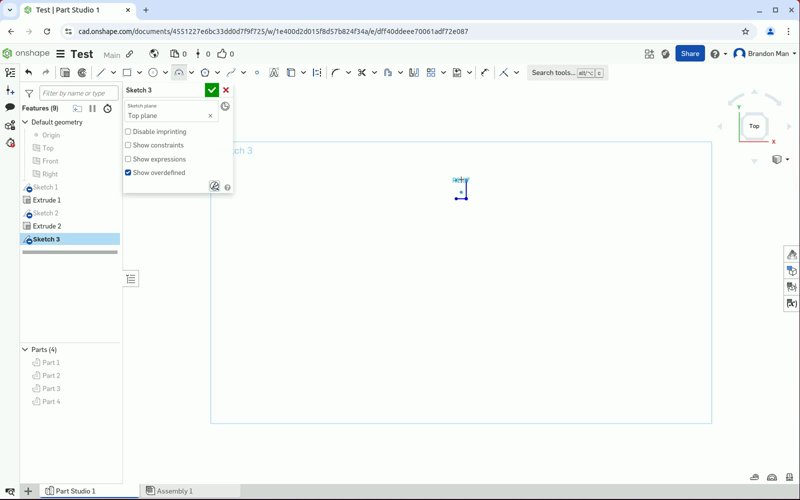
click(461, 179)
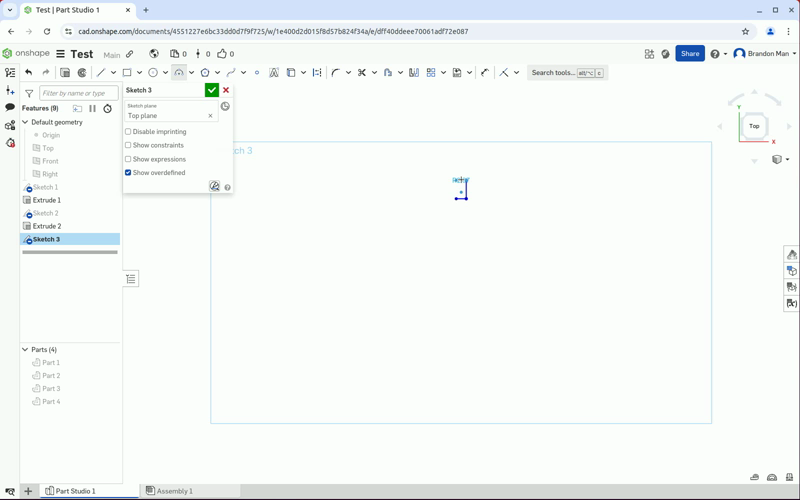
key_up(shift)
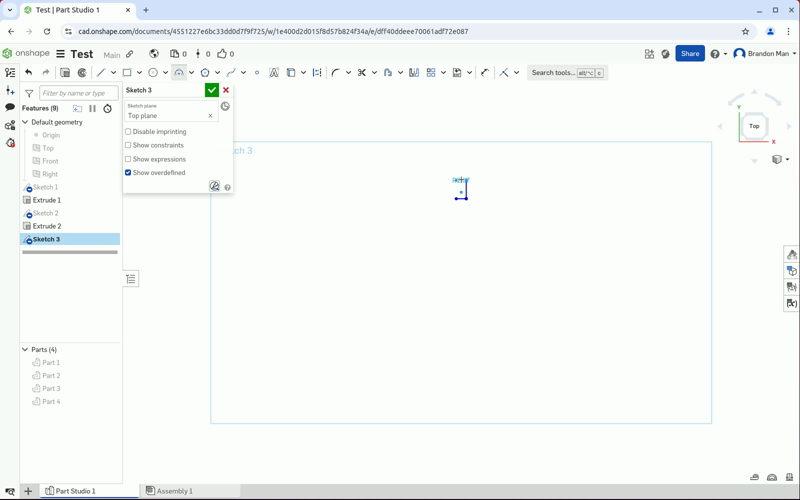
key(esc)
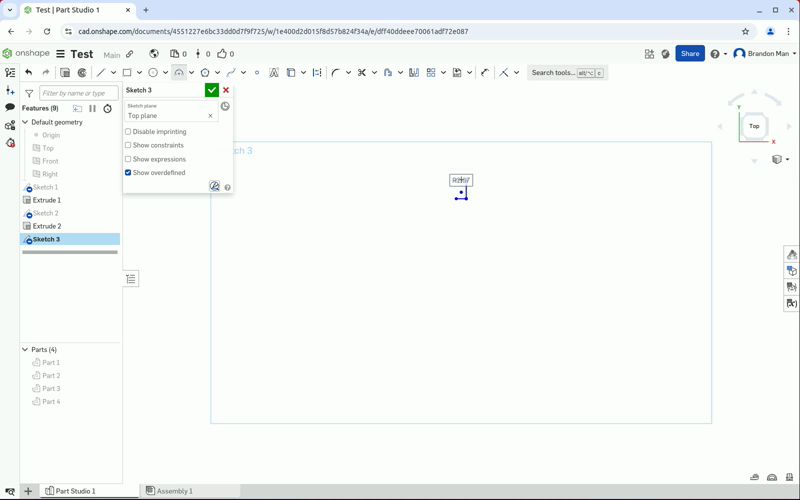
key(l)
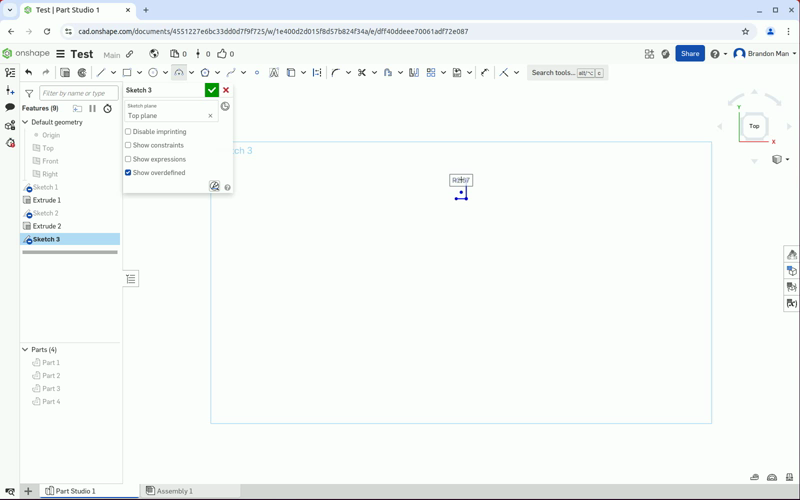
mouse_move(456, 180)
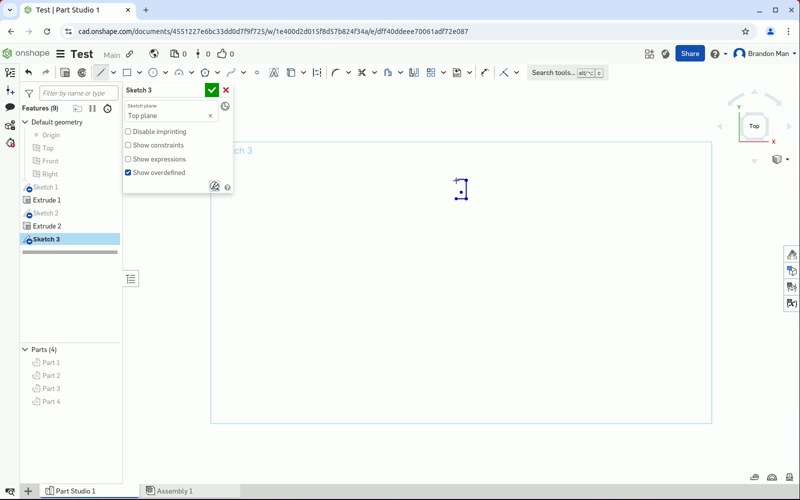
click(456, 180)
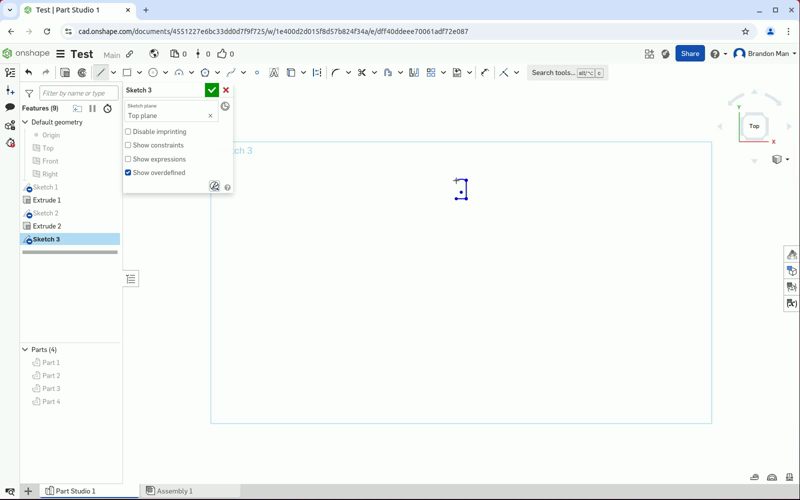
mouse_move(486, 180)
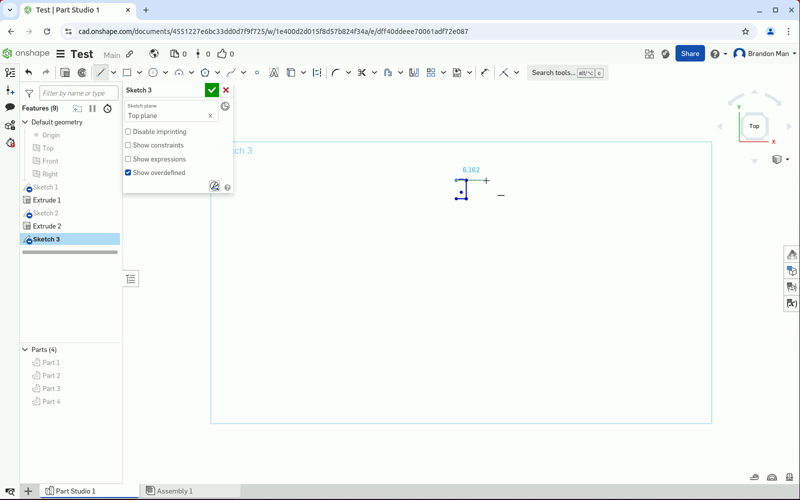
key_down(shift)
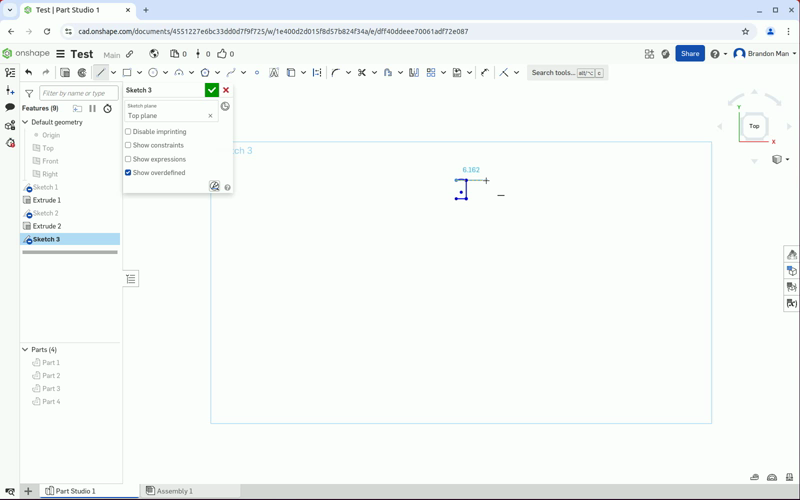
mouse_move(456, 198)
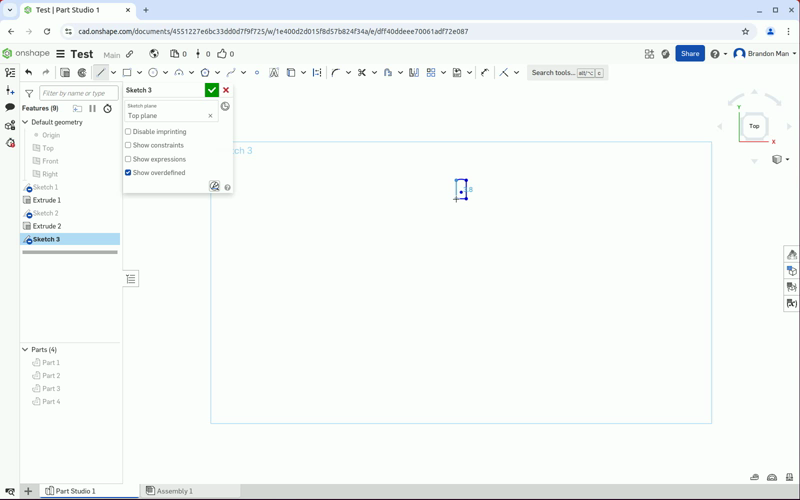
key_up(shift)
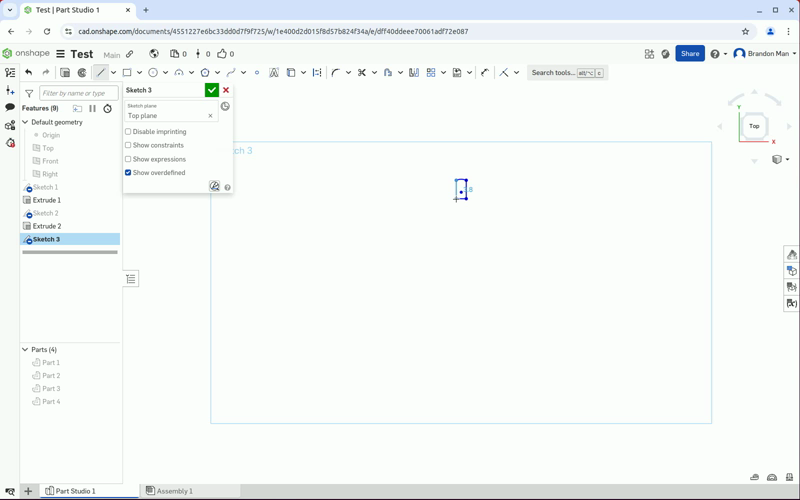
click(456, 198)
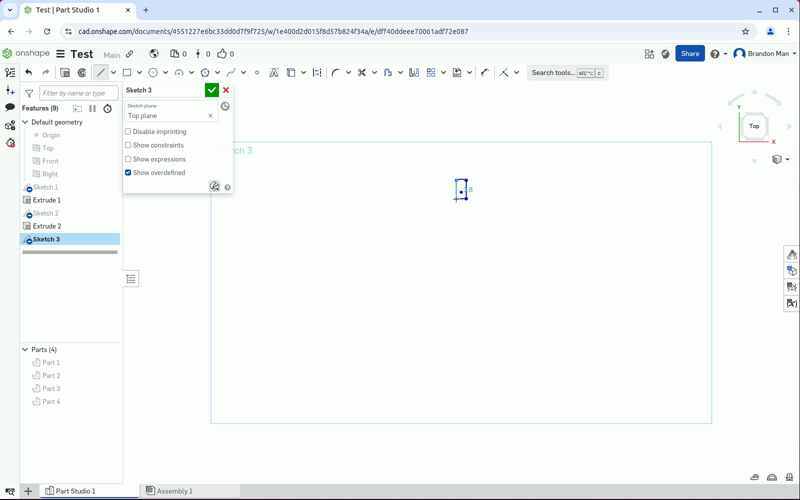
key(esc)
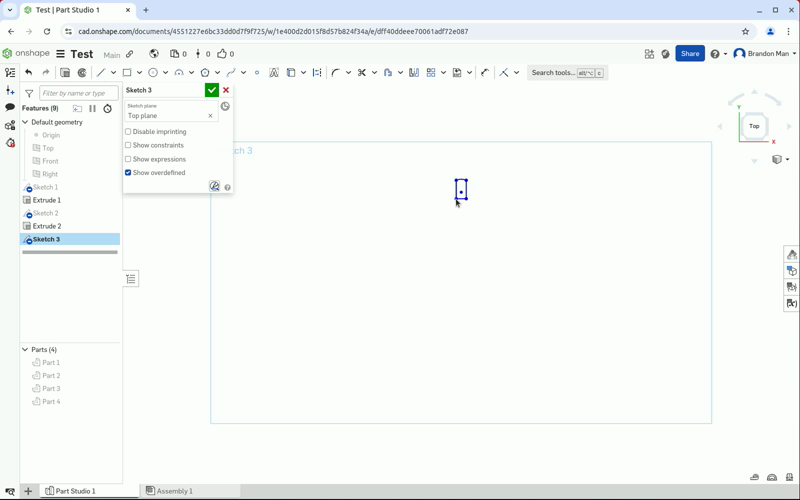
mouse_move(459, 192)
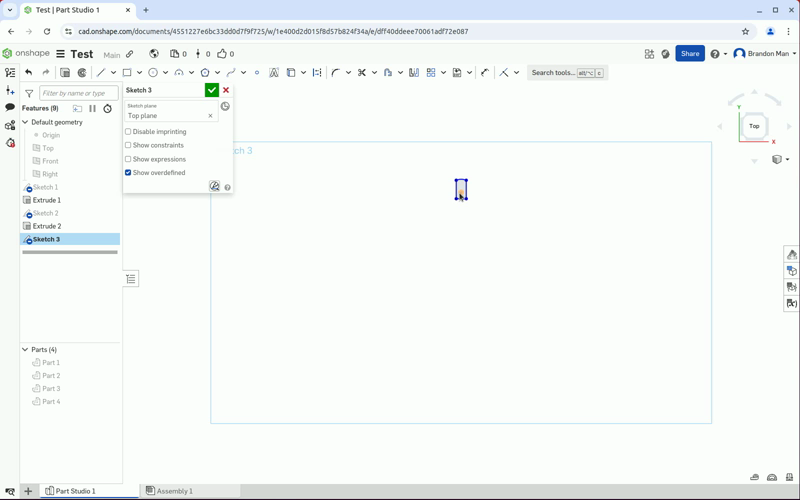
scroll(6)
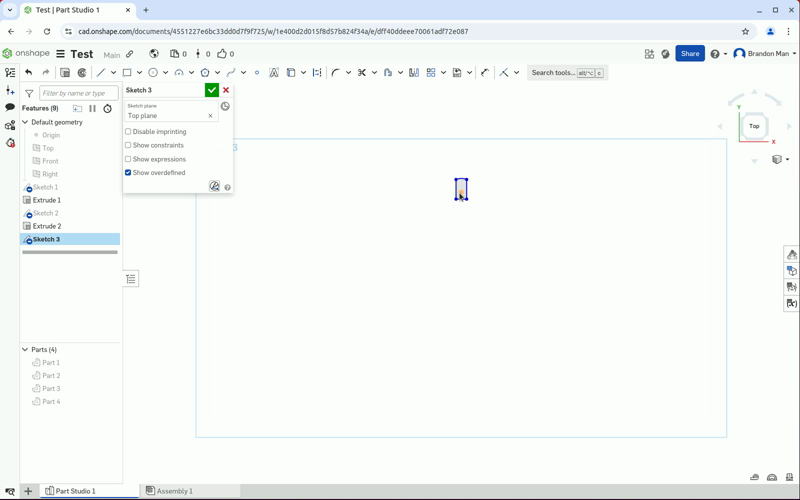
scroll(6)
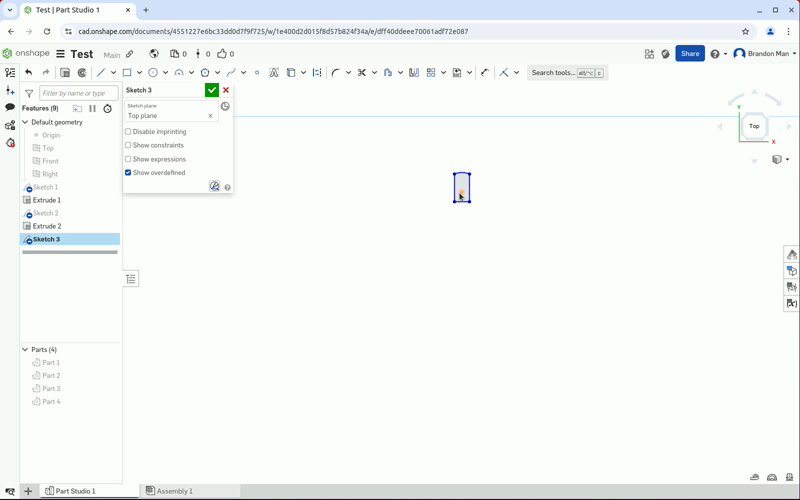
scroll(6)
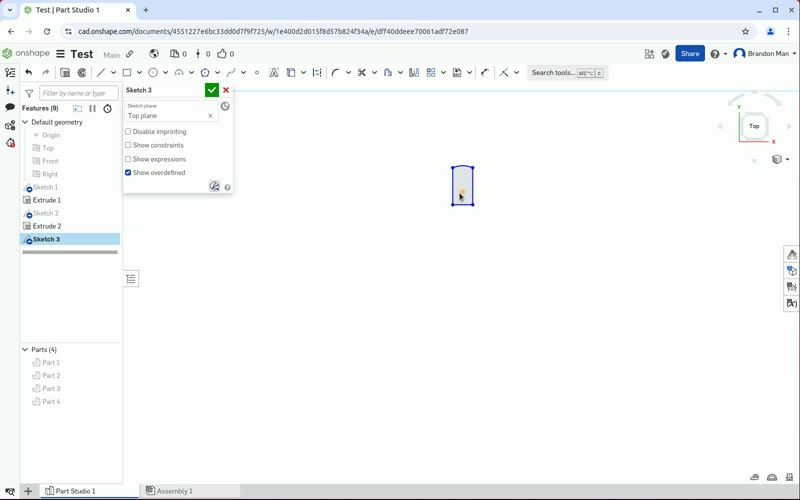
scroll(6)
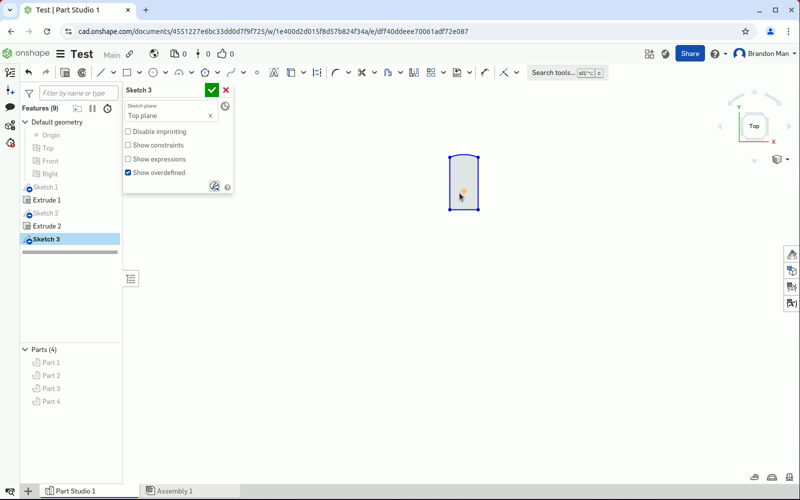
scroll(6)
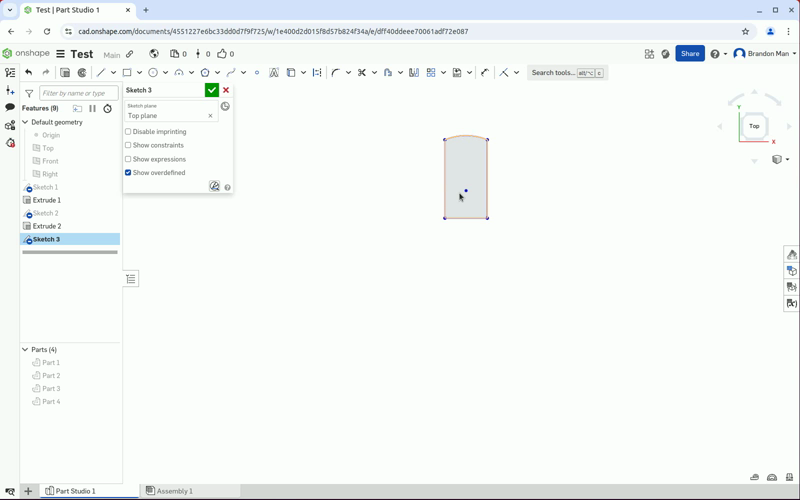
scroll(6)
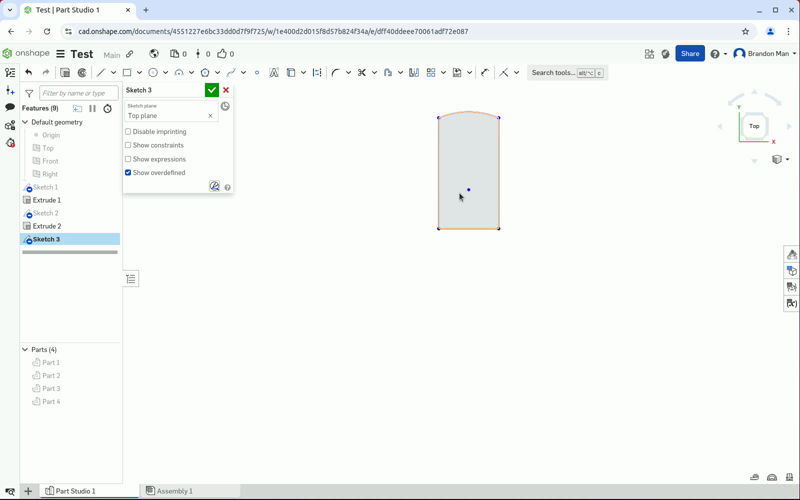
scroll(6)
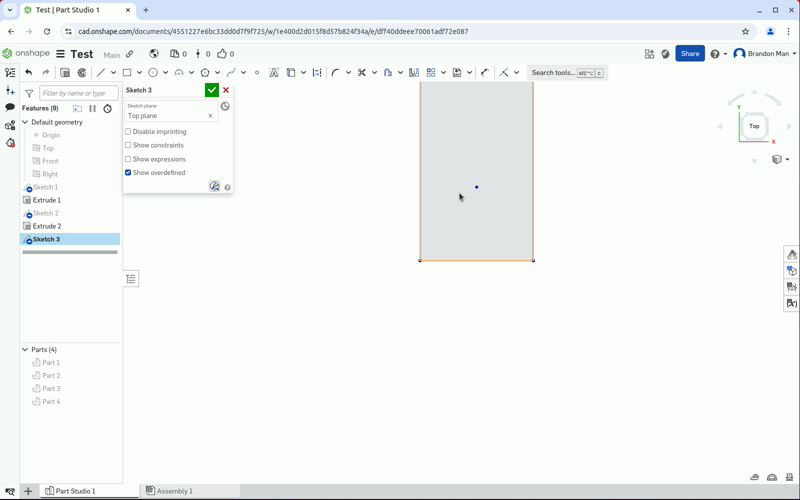
click(459, 192)
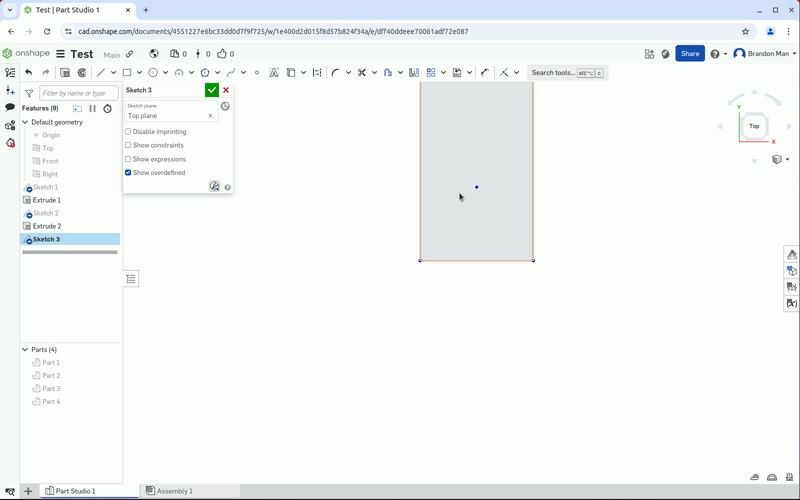
scroll(-6)
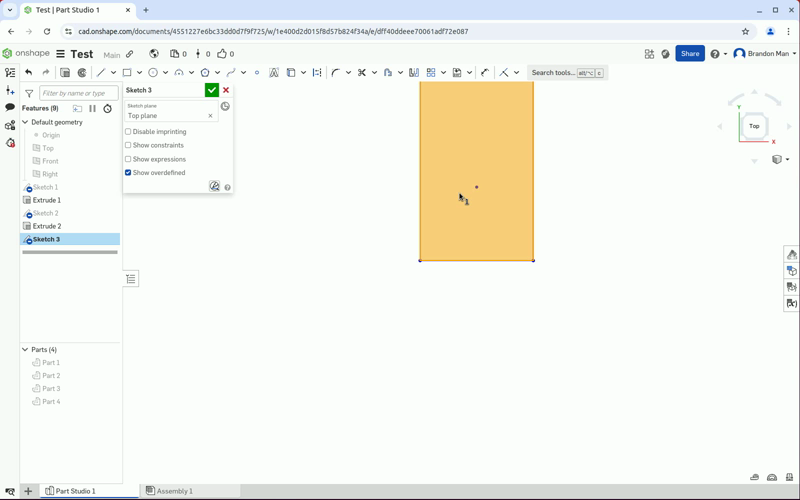
scroll(-6)
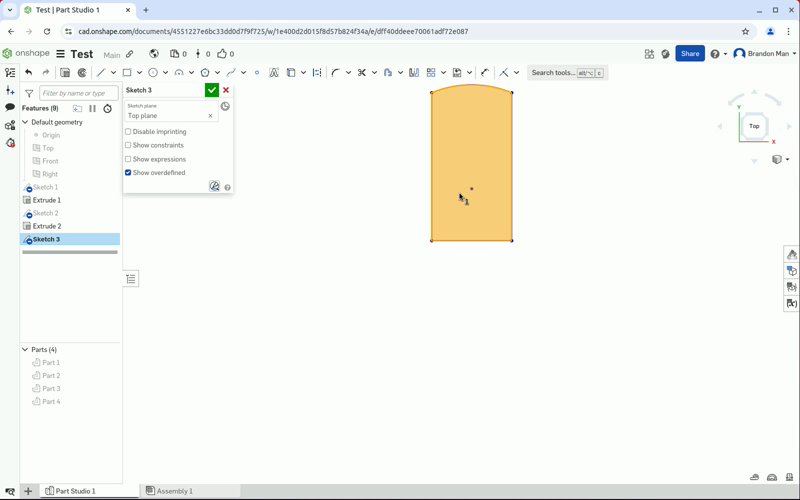
scroll(-6)
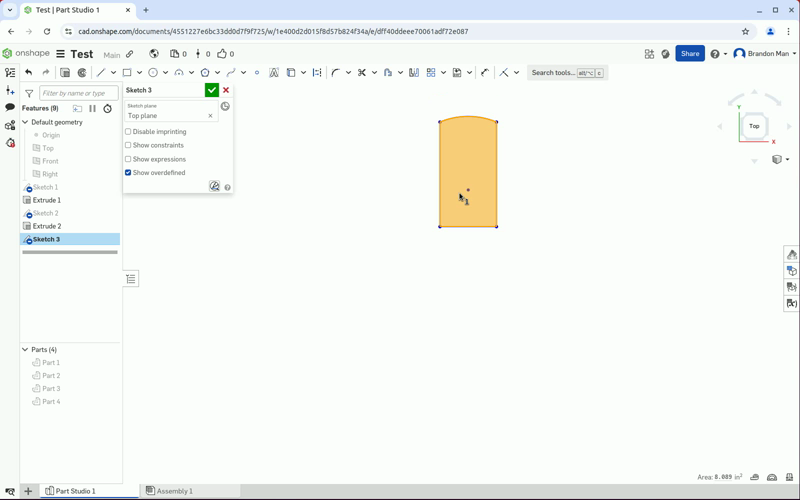
scroll(-6)
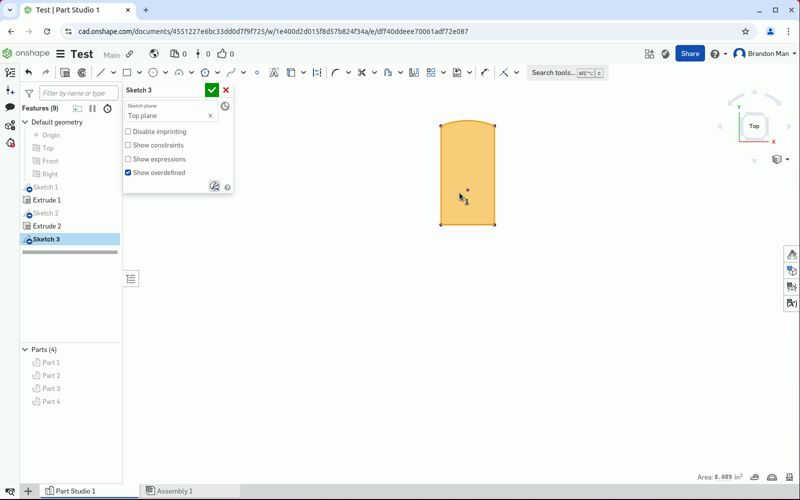
scroll(-6)
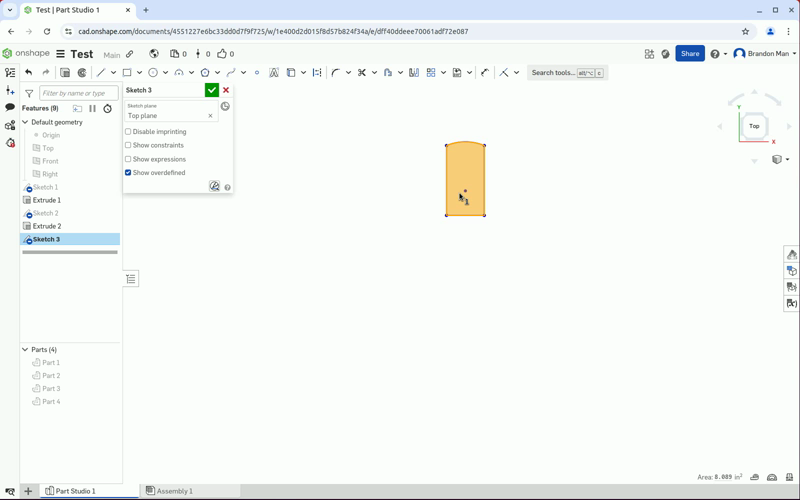
scroll(-6)
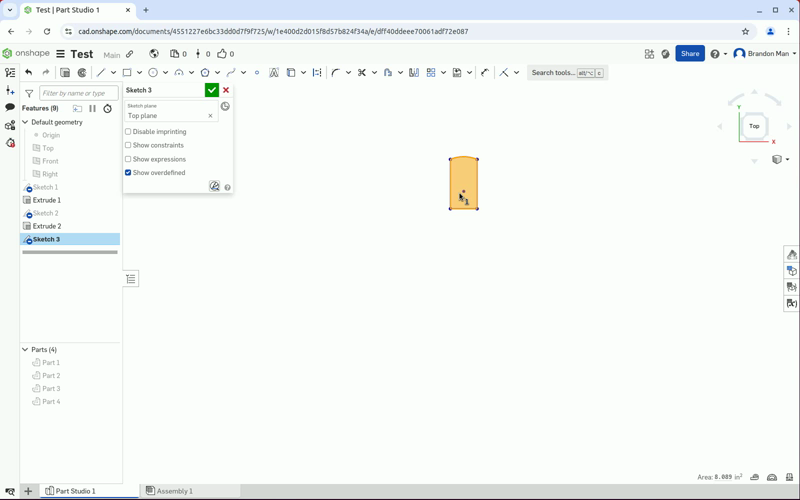
scroll(-6)
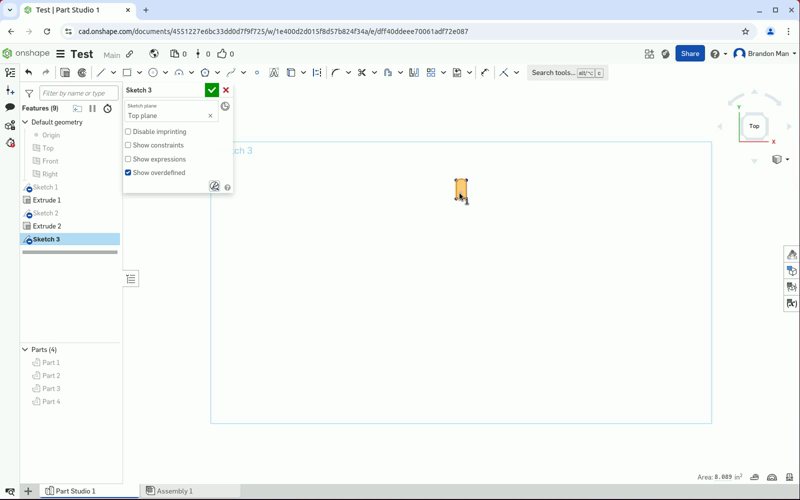
mouse_move(73, 352)
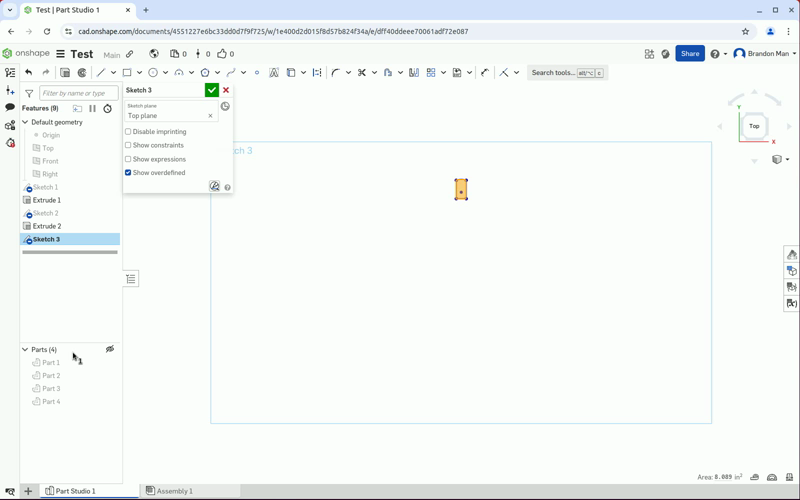
key(shift+y)
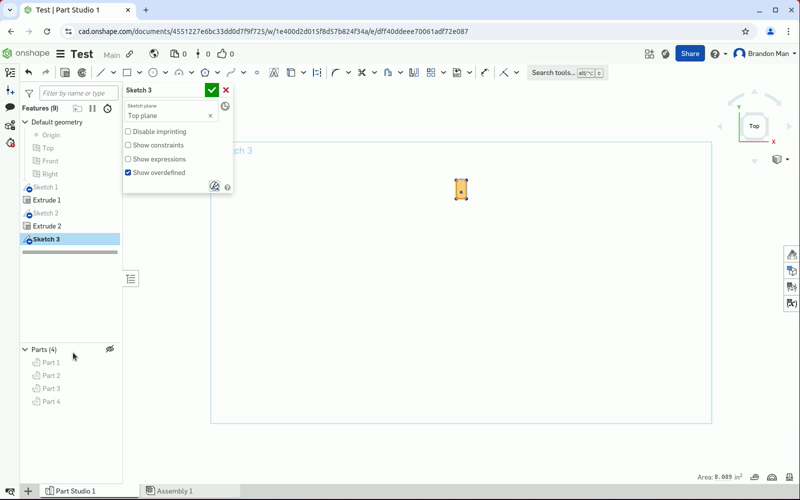
key(shift+e)
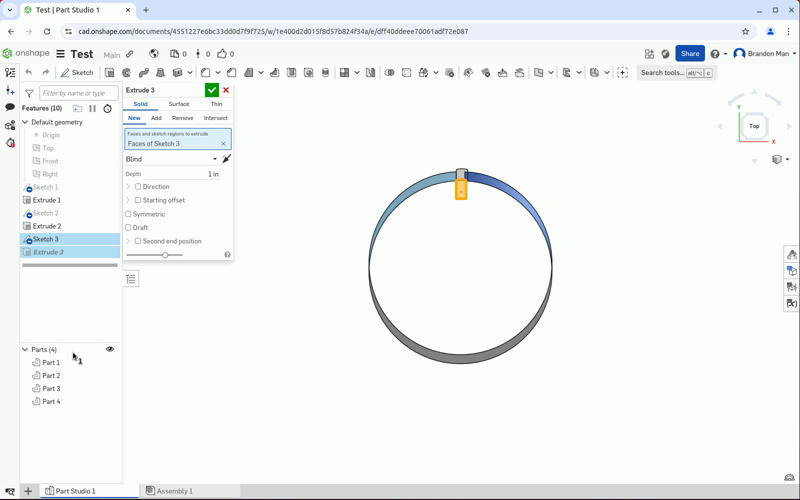
mouse_move(143, 106)
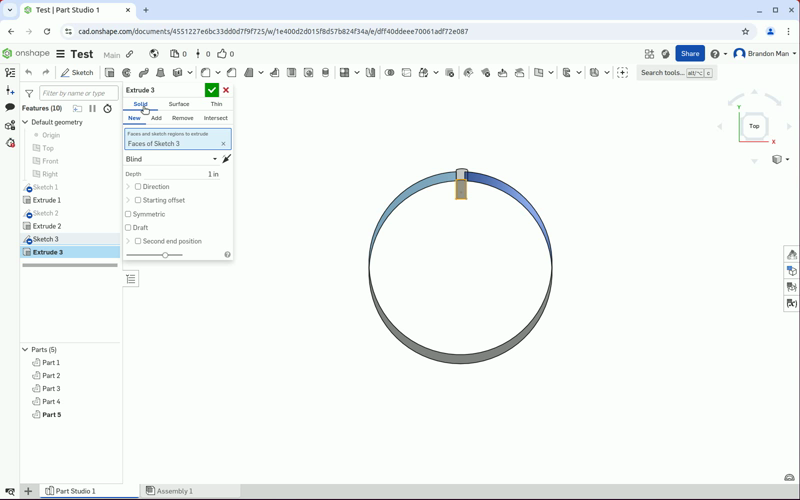
click(143, 106)
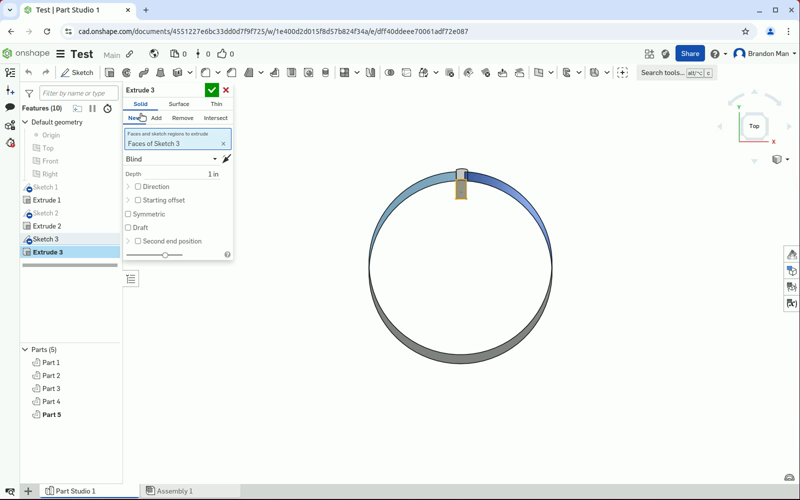
mouse_move(137, 120)
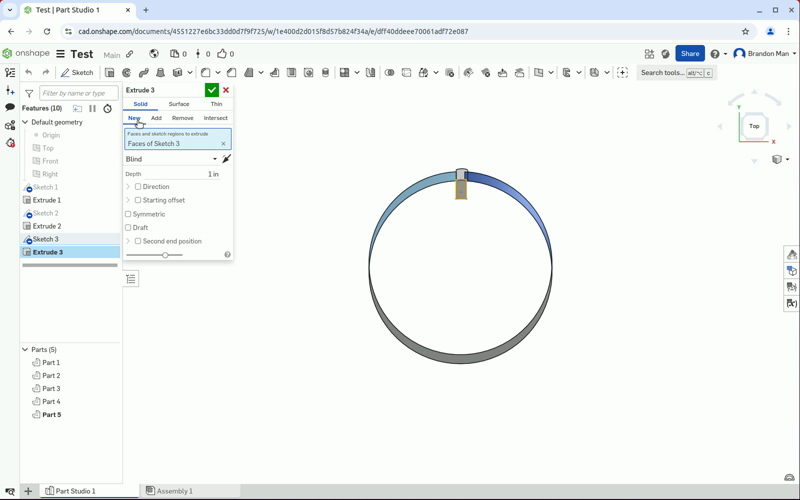
click(137, 120)
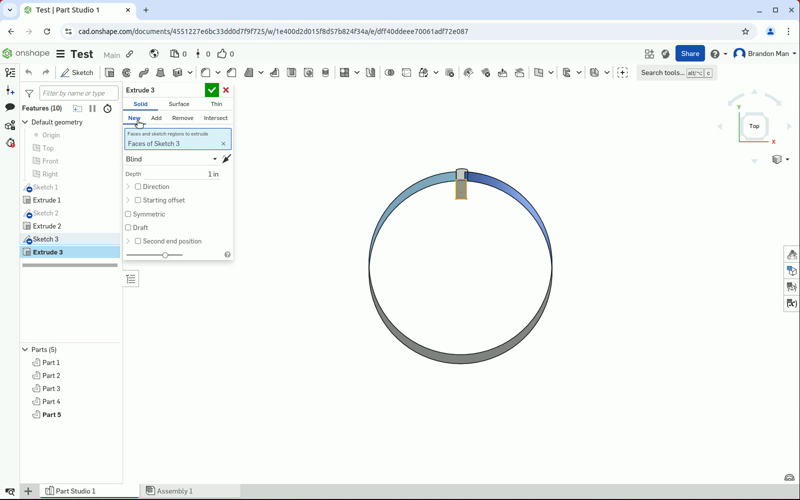
key(tab, 4)
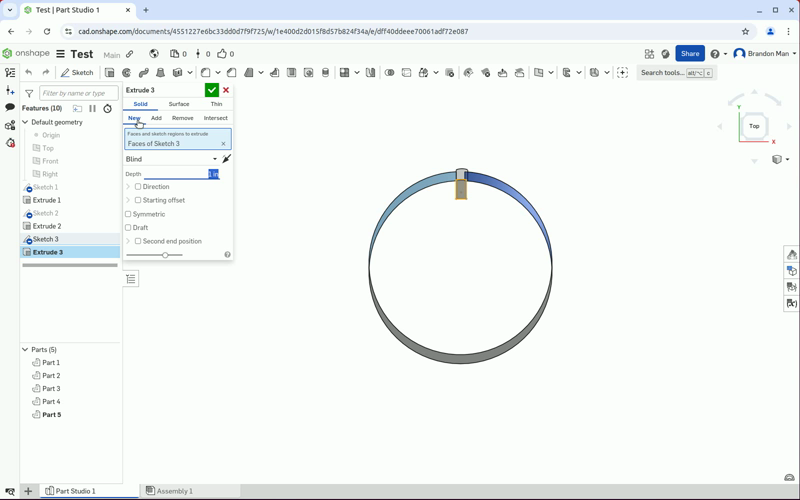
text(1.444)
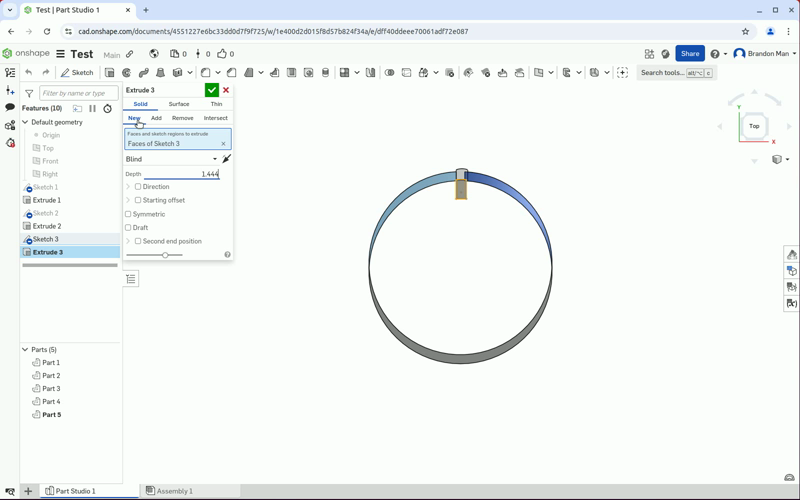
key(enter)
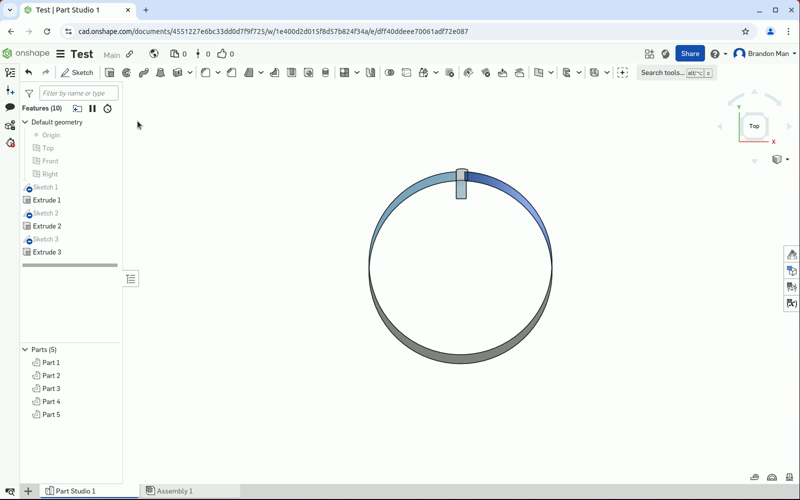
key(shift+h)
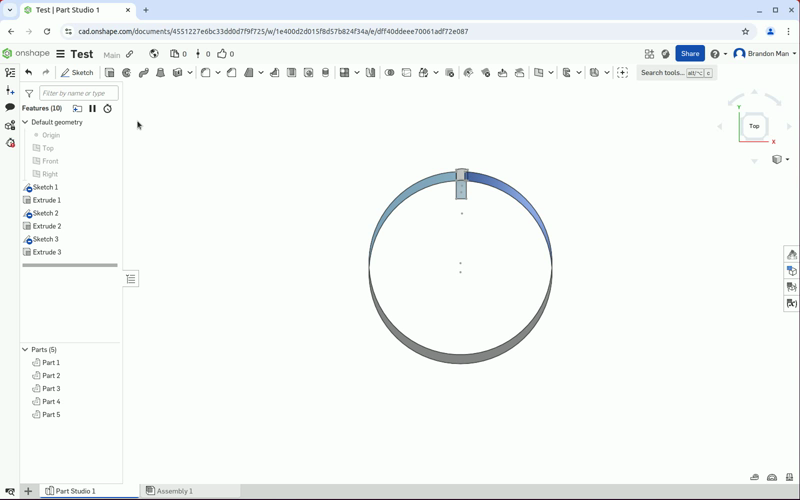
key(shift+h)
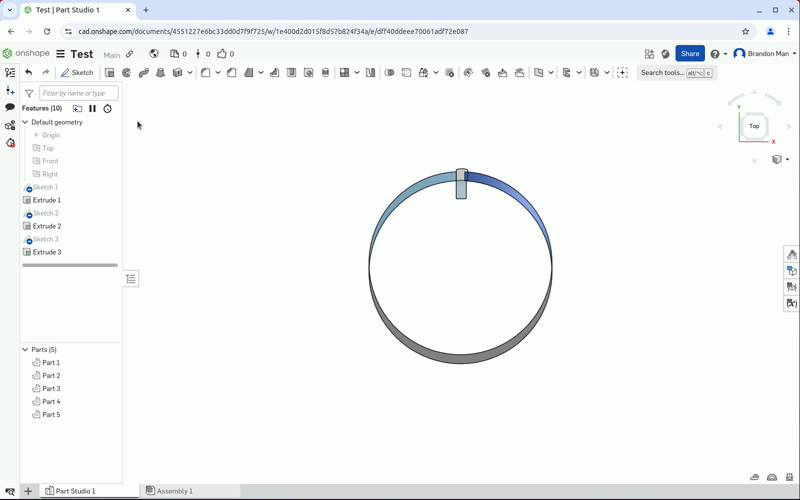
mouse_move(73, 189)
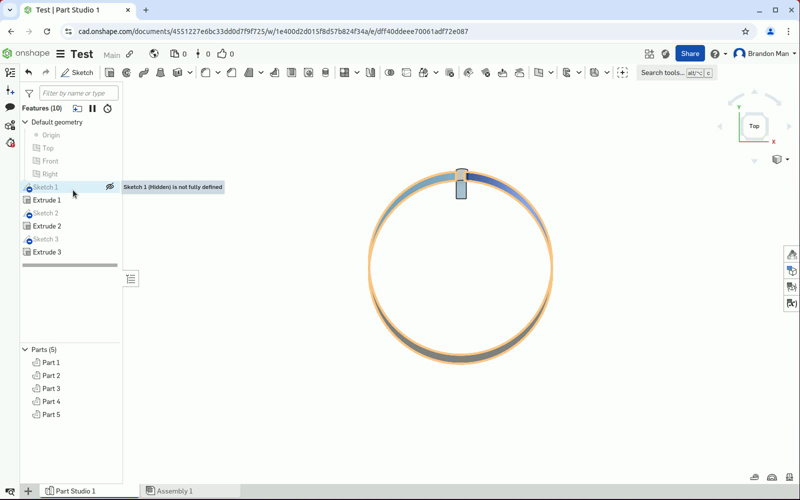
click(73, 189)
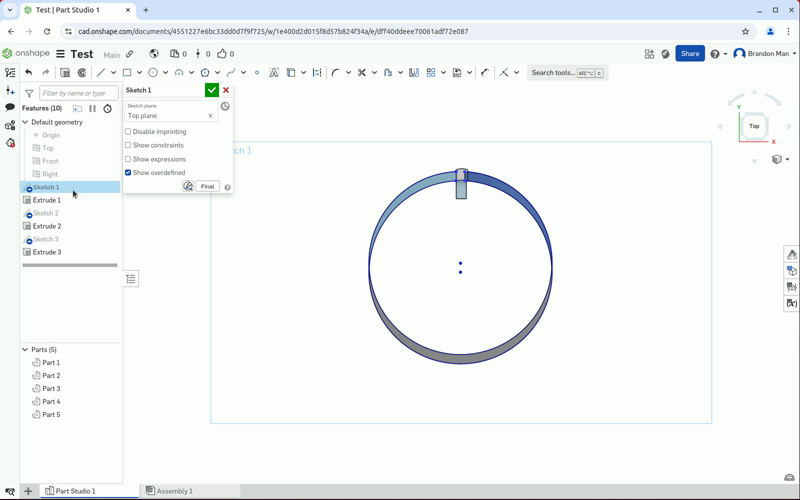
mouse_move(229, 92)
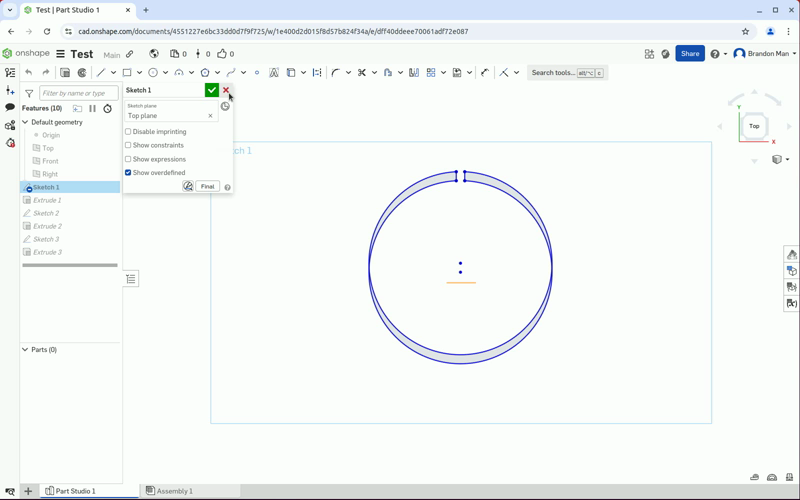
click(229, 92)
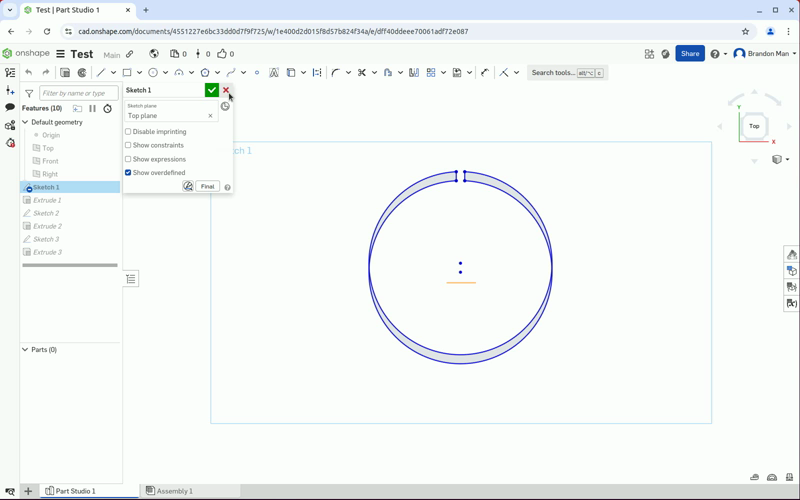
key(shift+s)
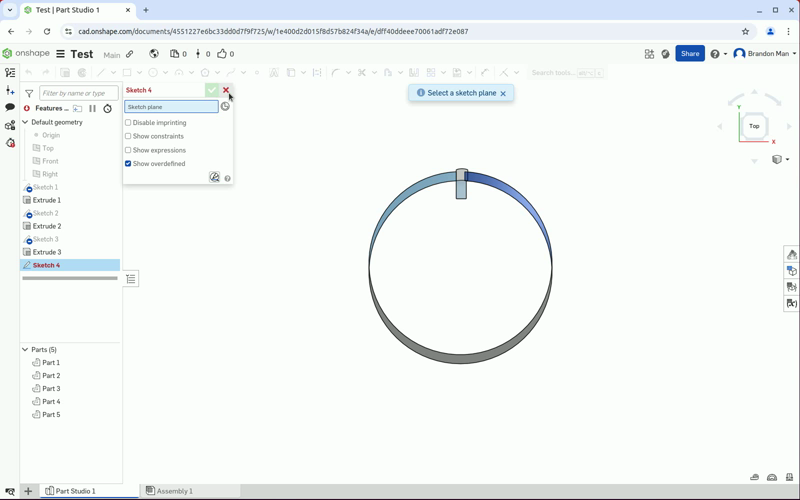
mouse_move(73, 150)
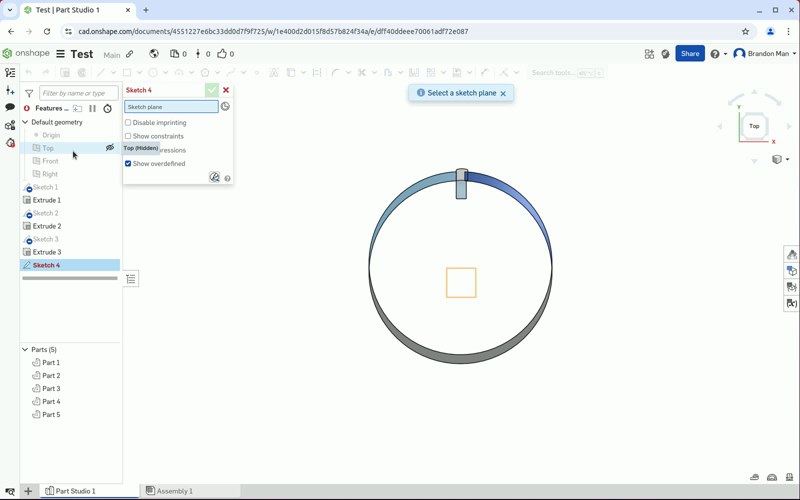
click(73, 150)
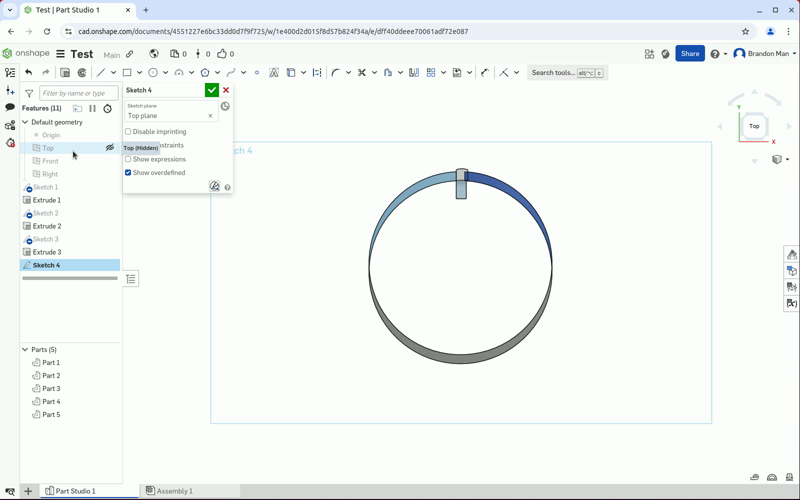
mouse_move(73, 352)
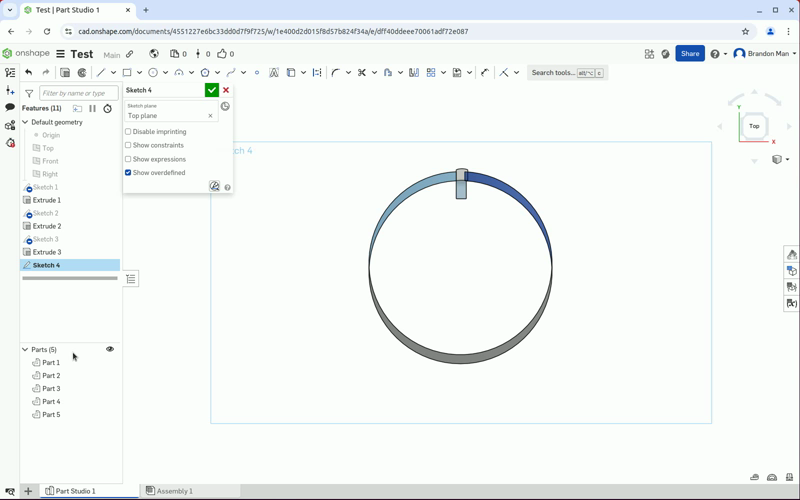
key(y)
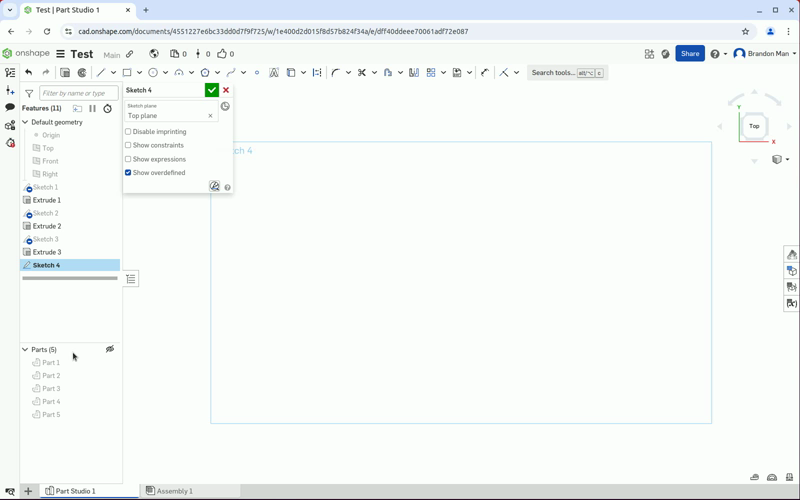
key(l)
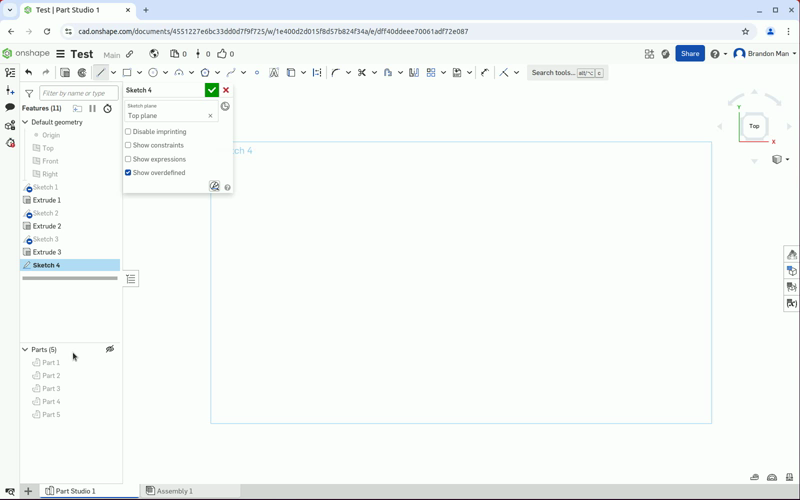
key_down(shift)
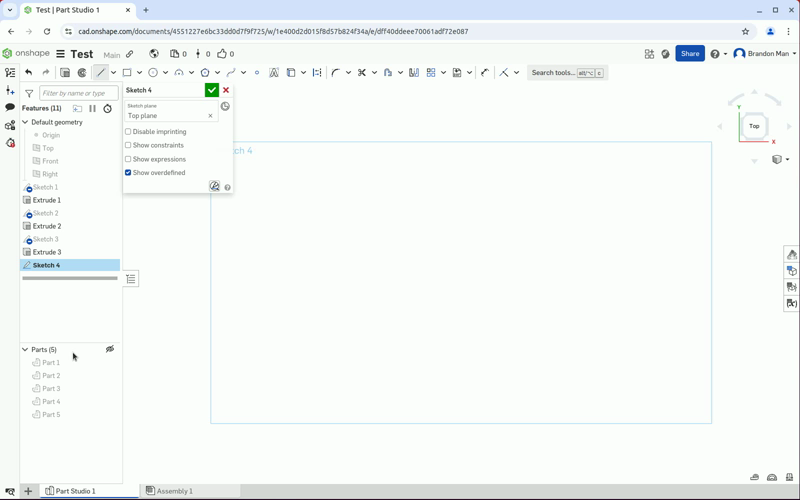
mouse_move(456, 198)
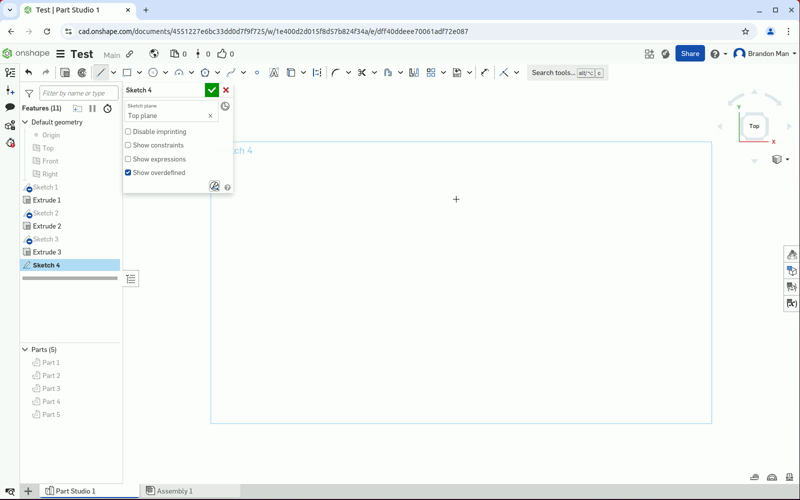
click(456, 198)
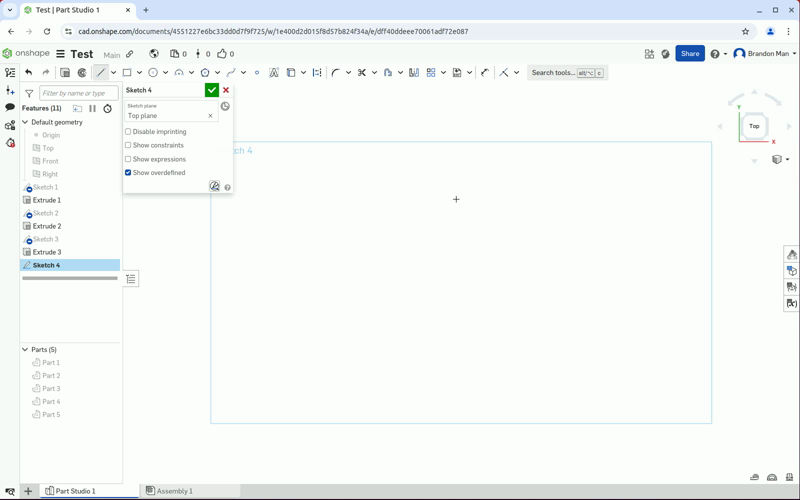
key_up(shift)
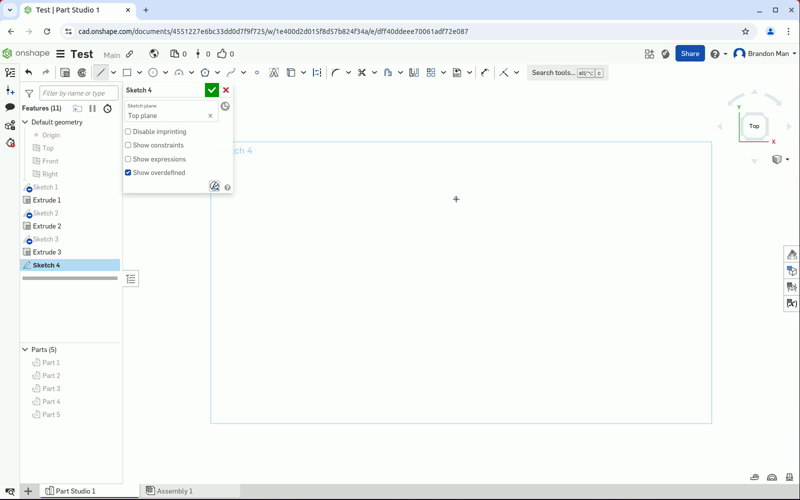
key_down(shift)
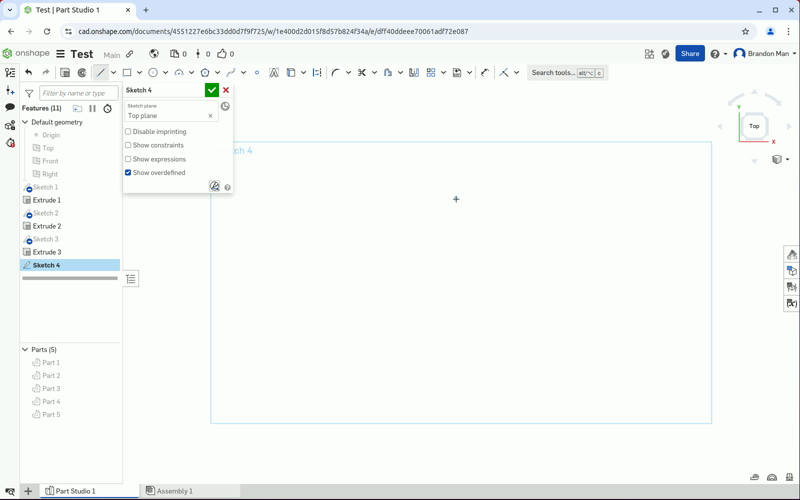
mouse_move(486, 198)
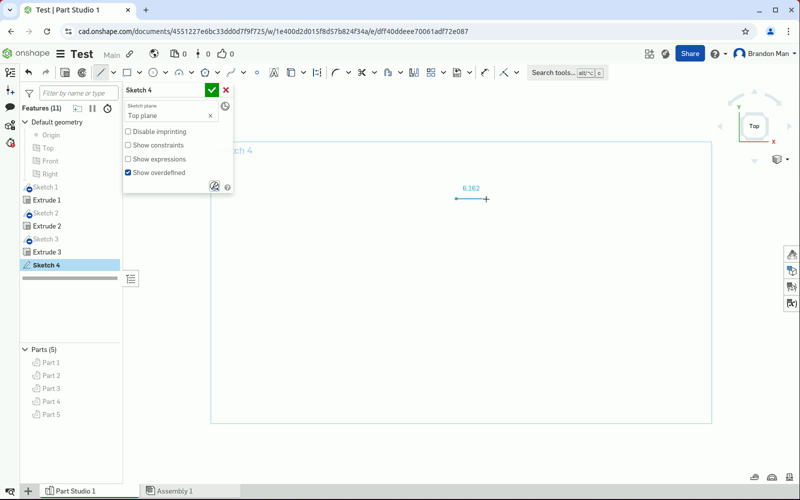
mouse_move(465, 198)
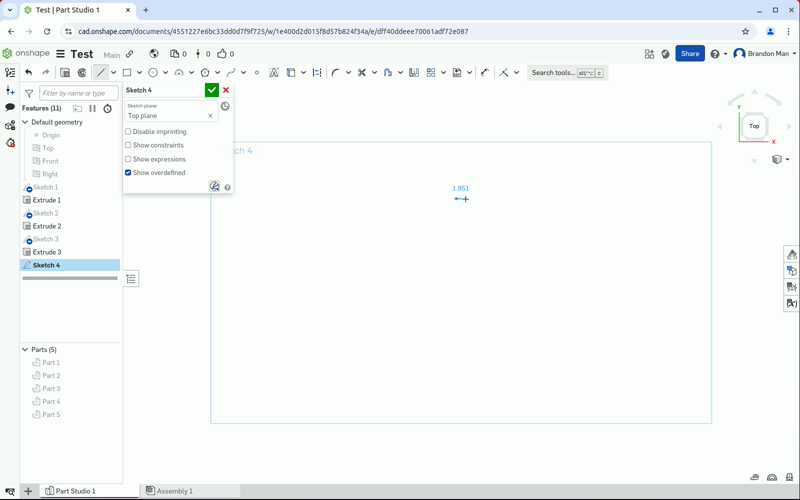
click(465, 198)
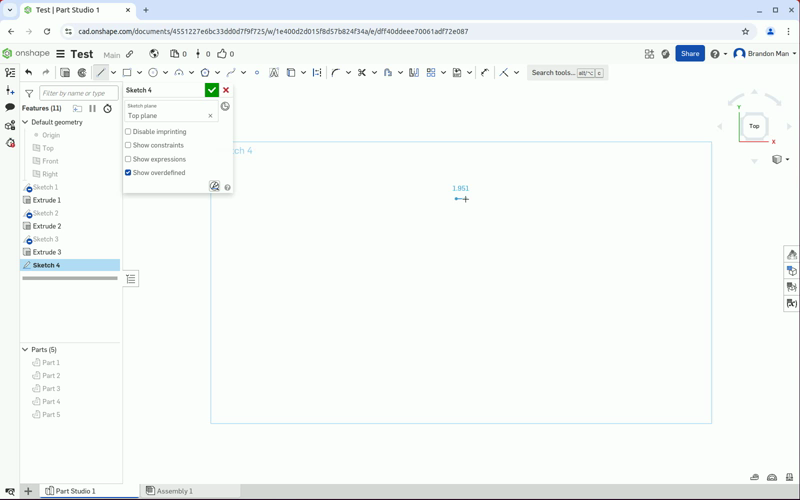
key_up(shift)
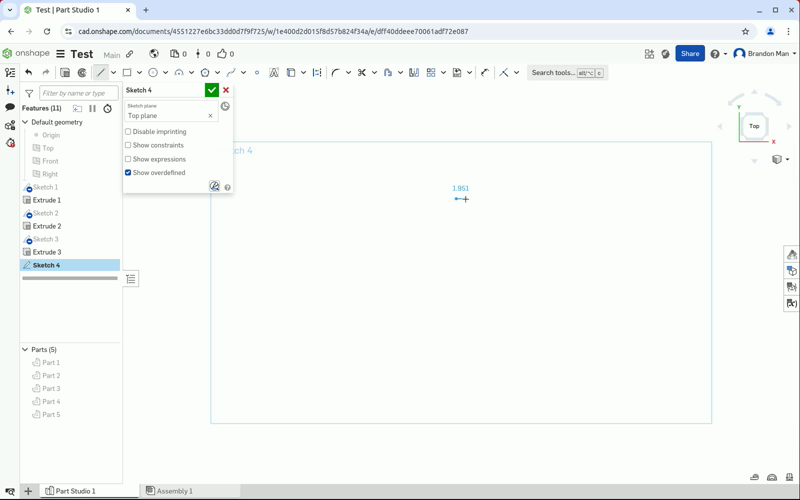
key_down(shift)
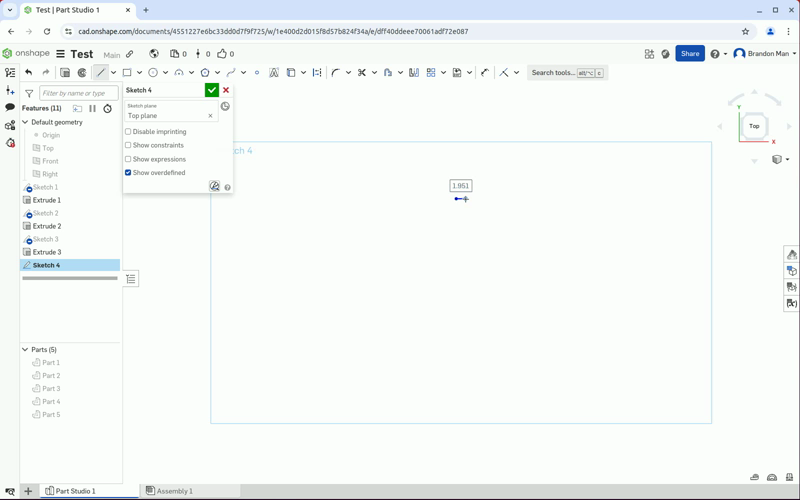
mouse_move(495, 198)
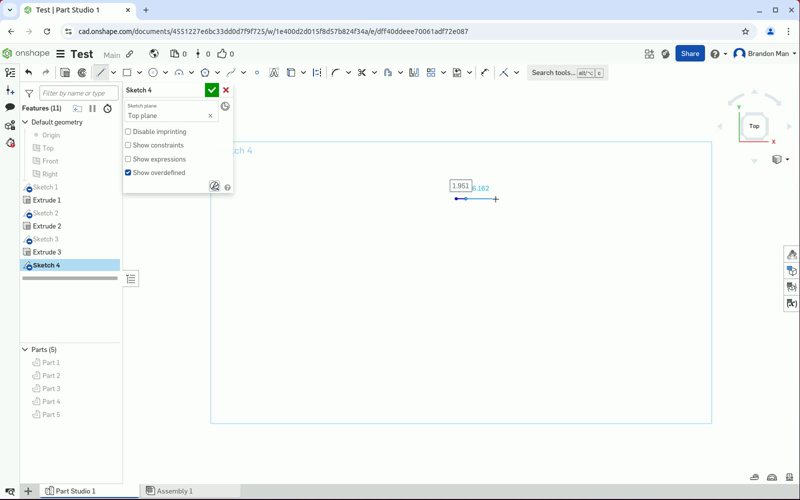
mouse_move(465, 180)
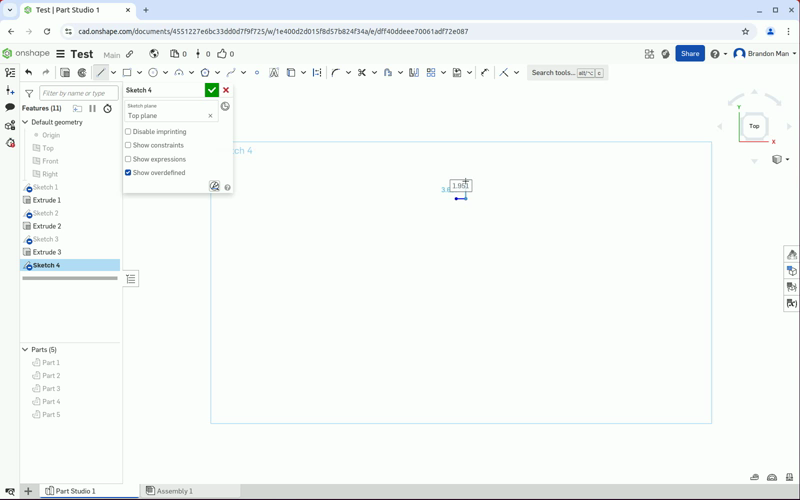
click(465, 180)
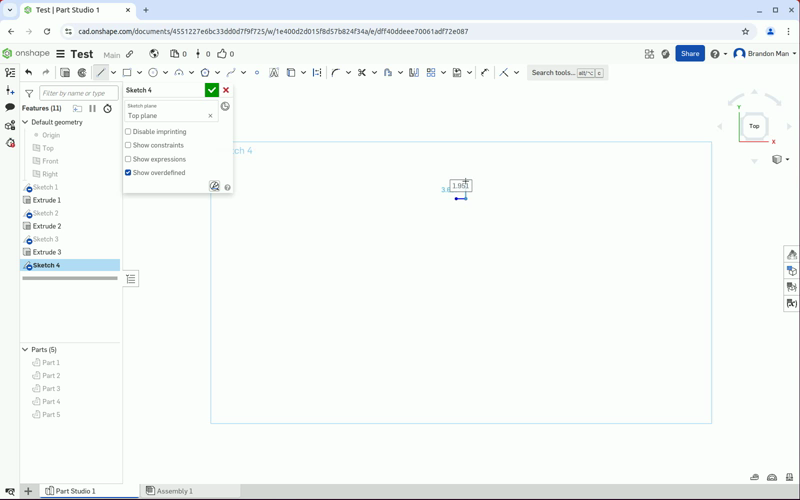
key_up(shift)
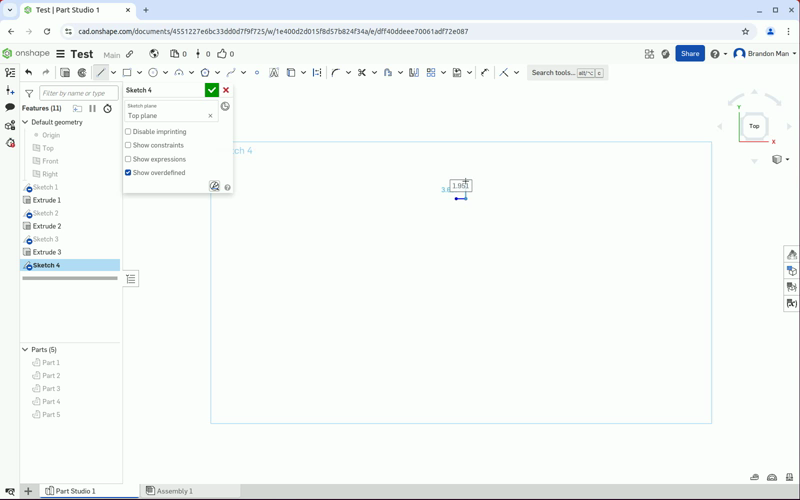
key(esc)
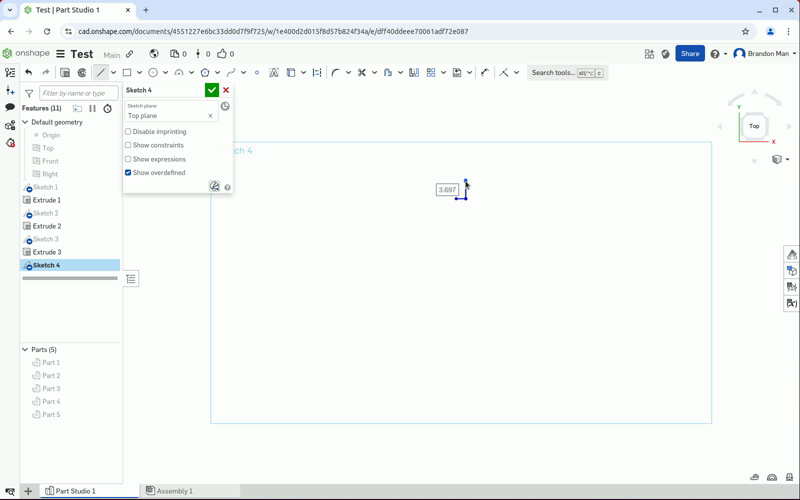
key(a)
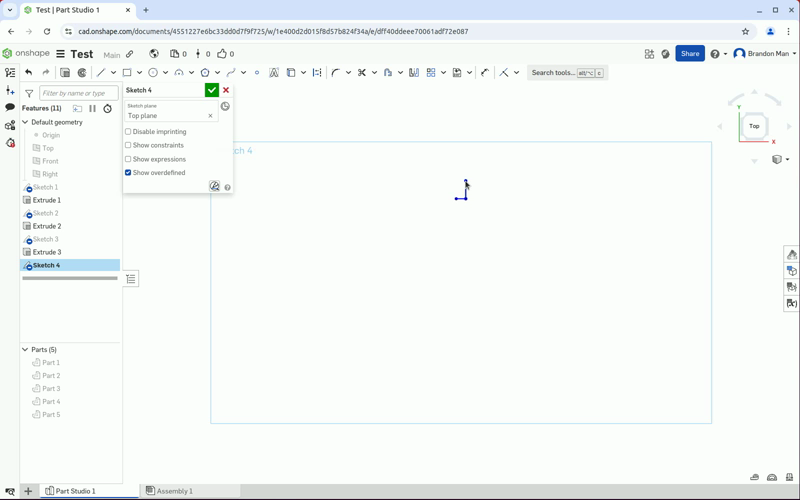
mouse_move(465, 180)
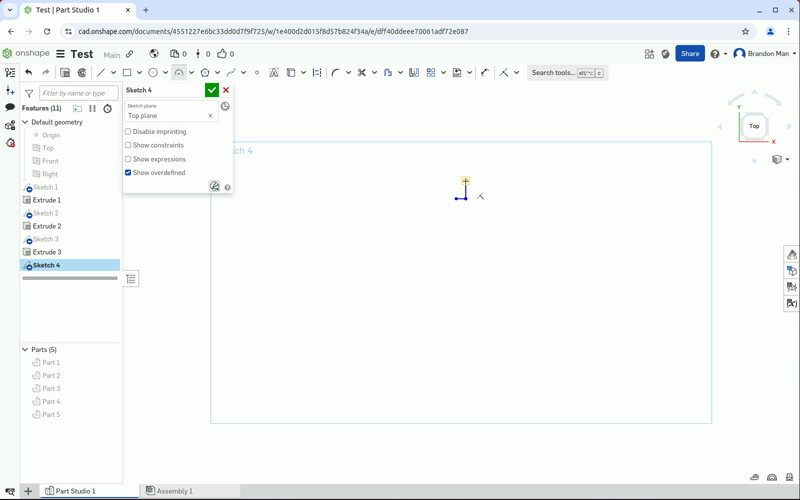
click(465, 180)
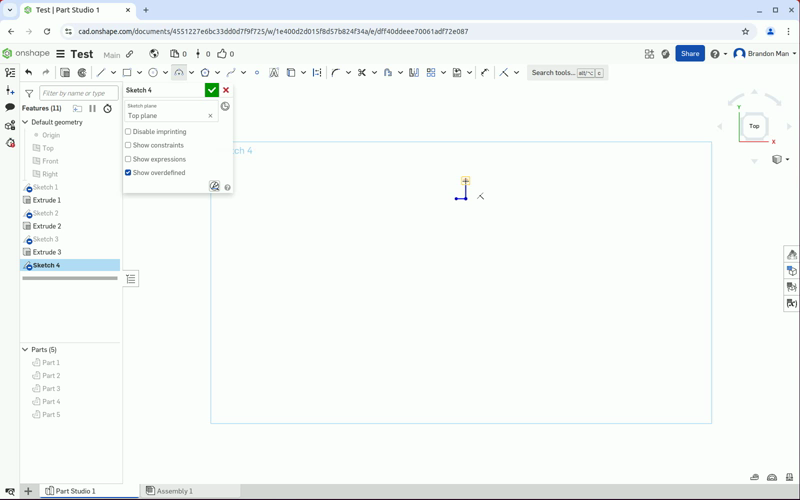
key_down(shift)
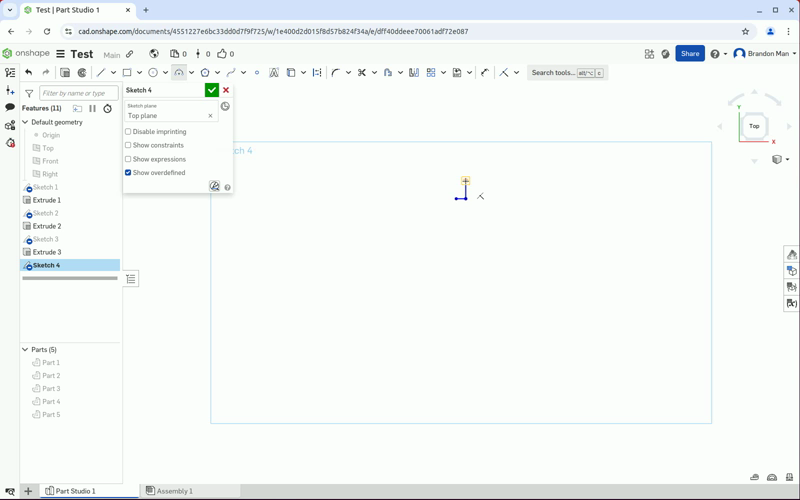
mouse_move(456, 180)
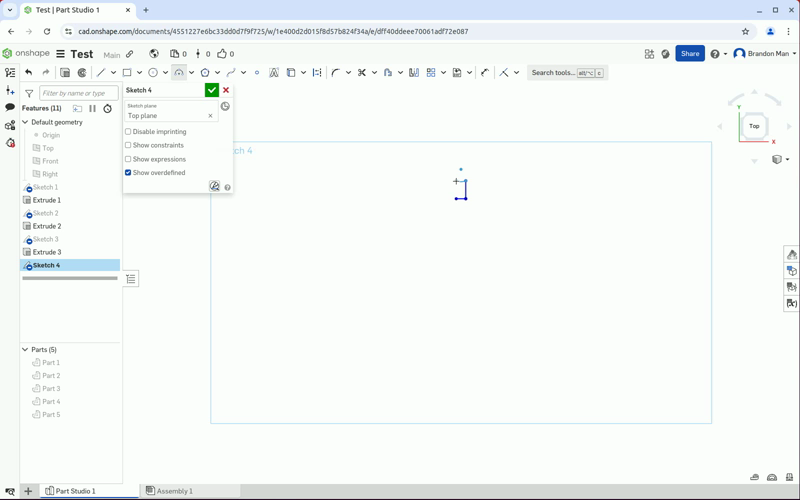
click(456, 180)
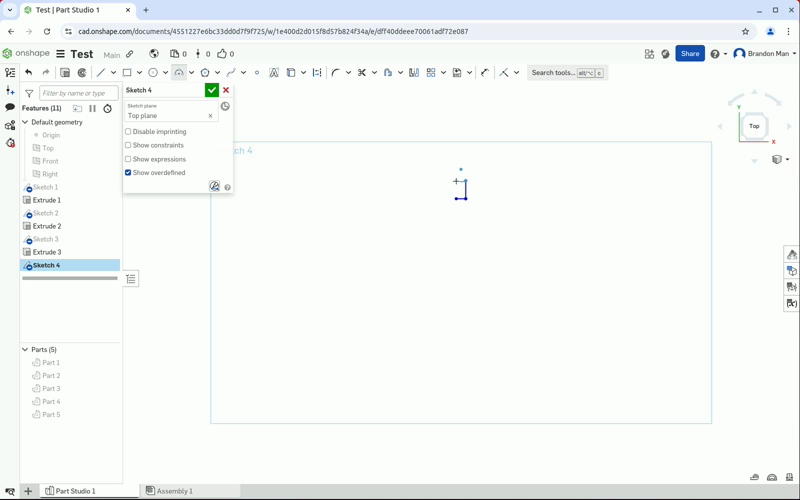
mouse_move(461, 381)
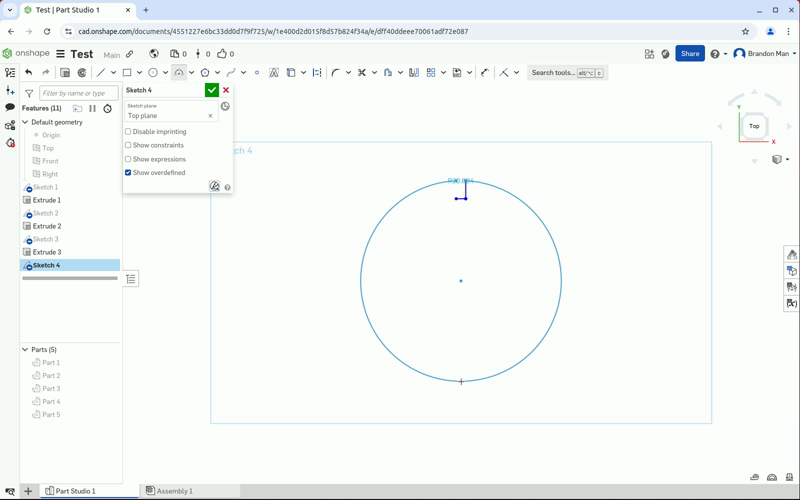
click(461, 381)
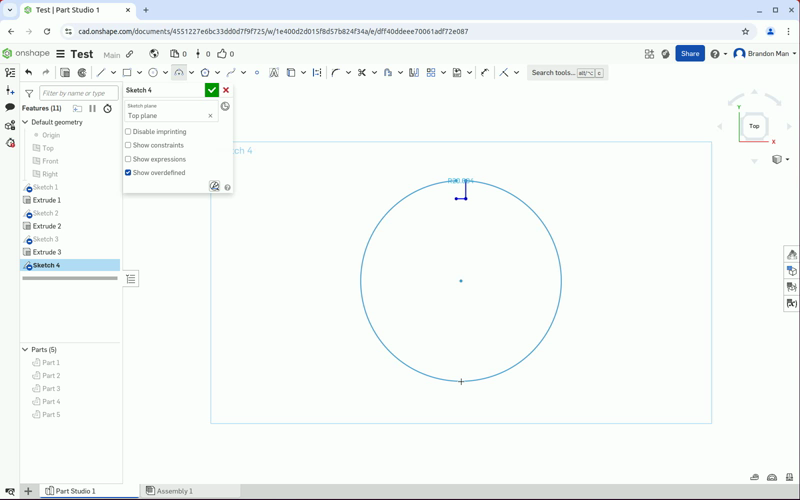
key_up(shift)
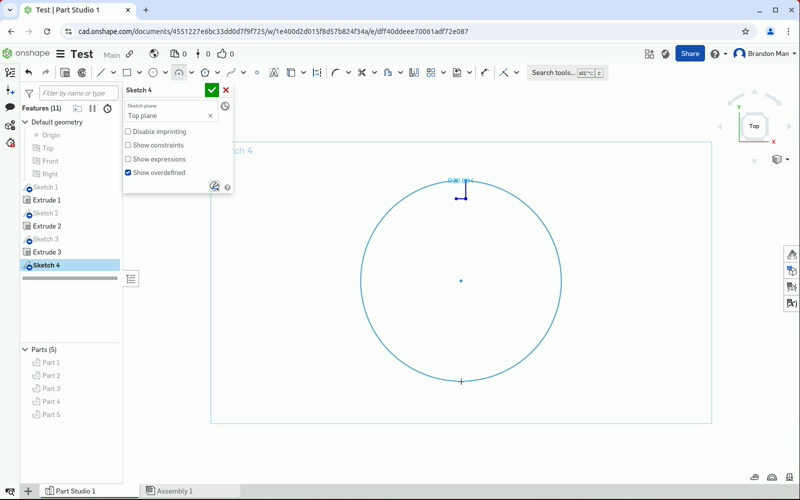
key(esc)
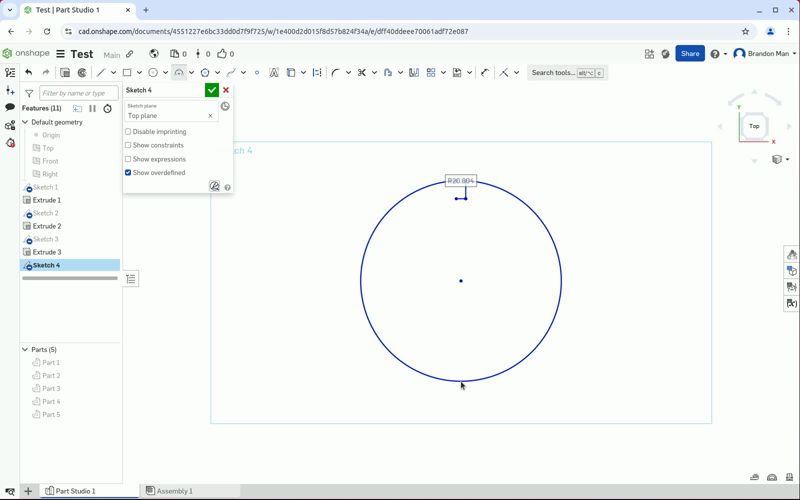
key(l)
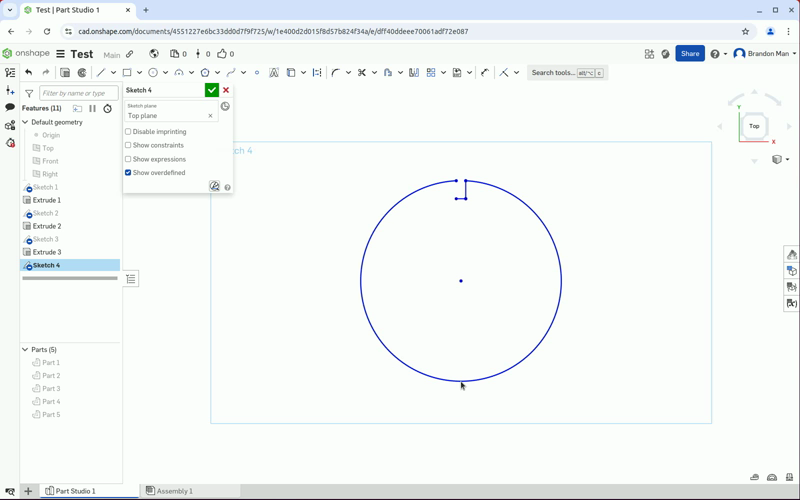
mouse_move(456, 180)
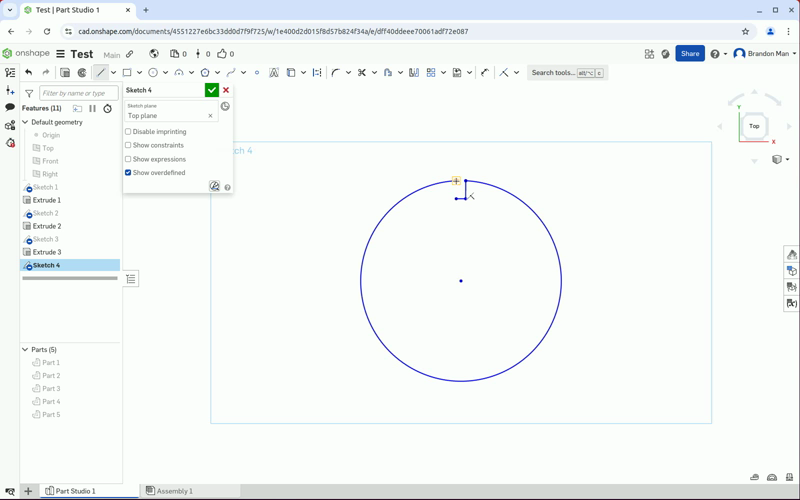
click(456, 180)
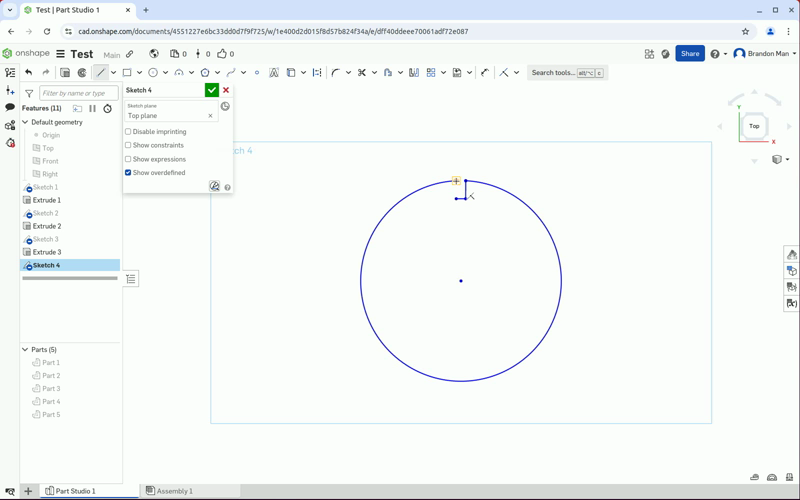
mouse_move(486, 180)
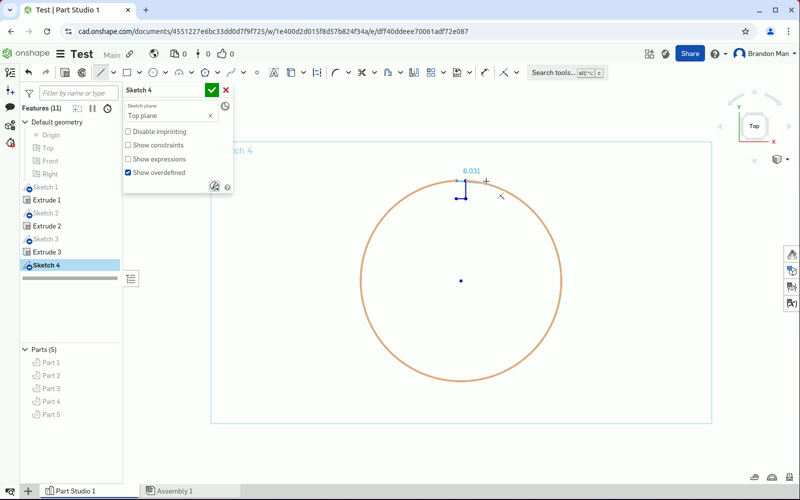
key_down(shift)
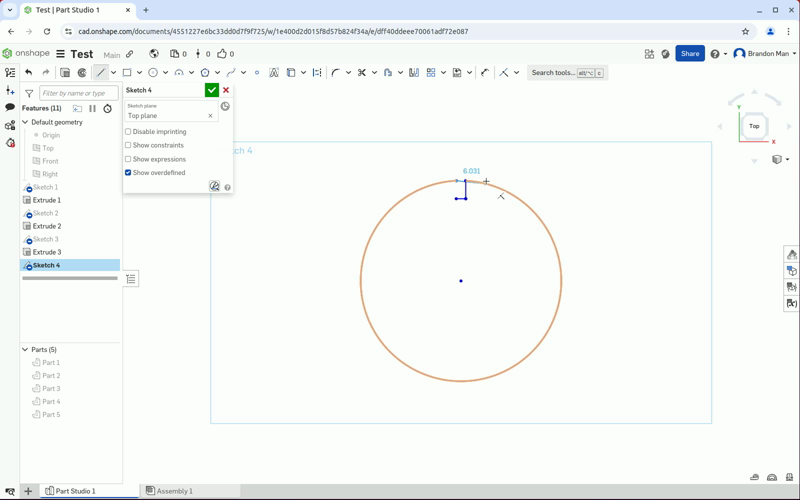
mouse_move(456, 198)
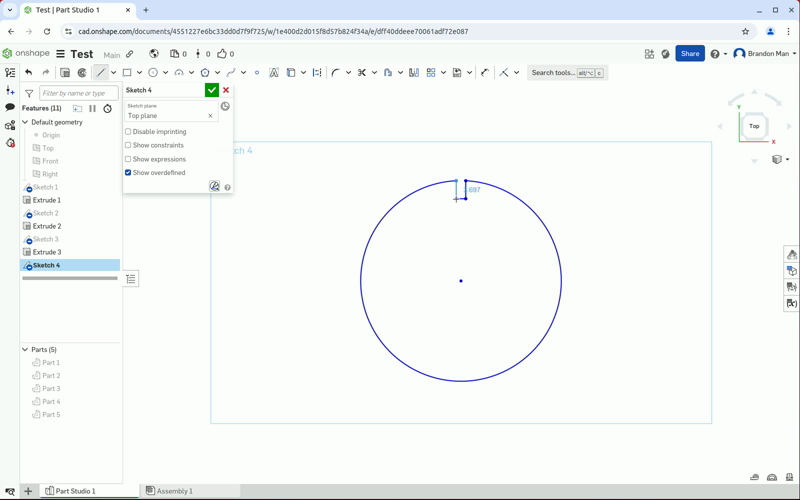
key_up(shift)
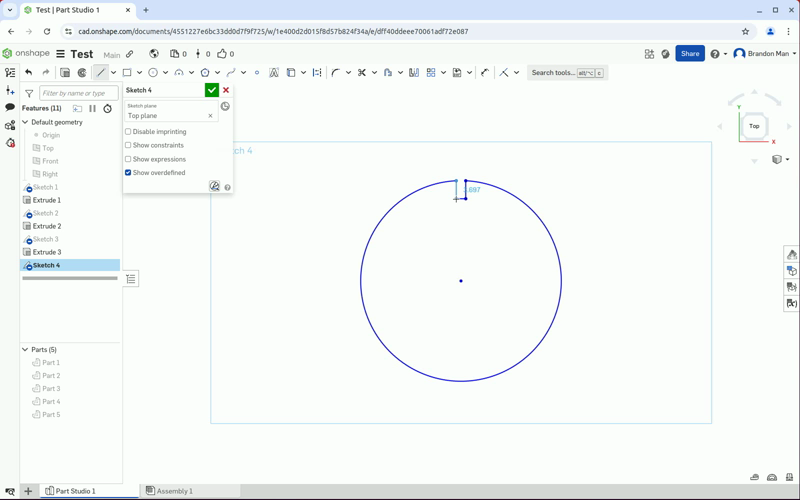
click(456, 198)
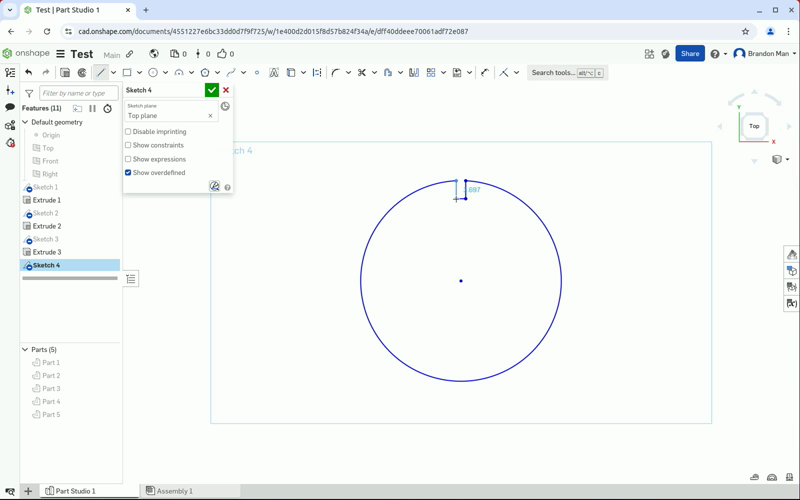
key(esc)
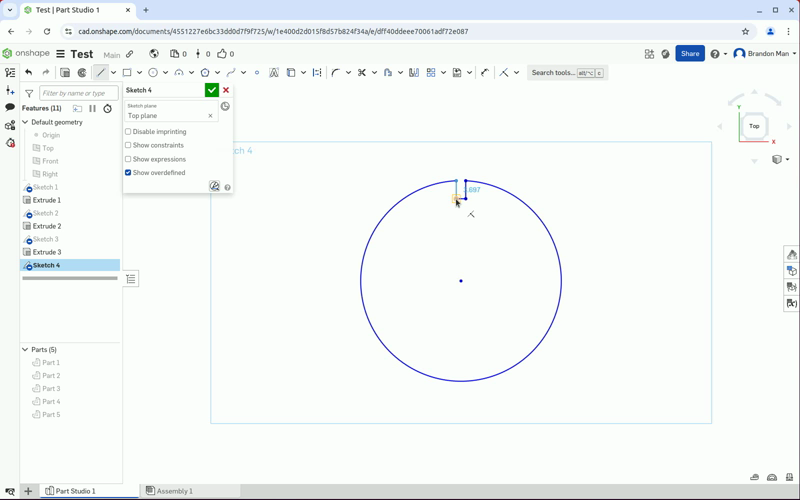
mouse_move(426, 249)
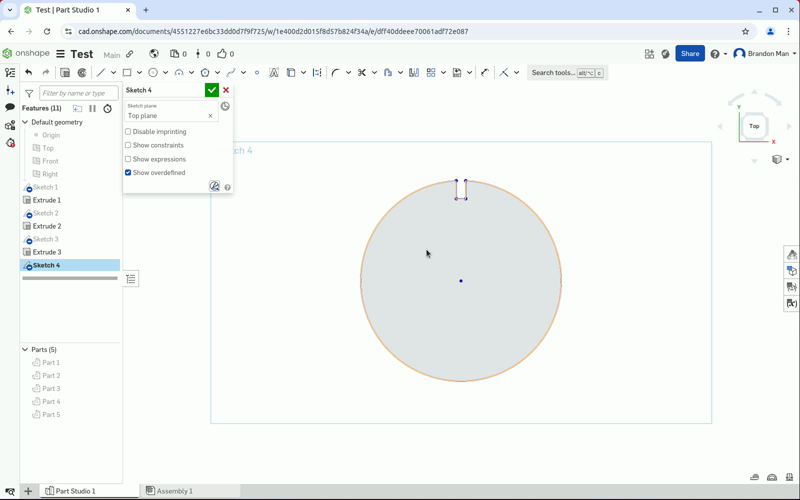
click(426, 249)
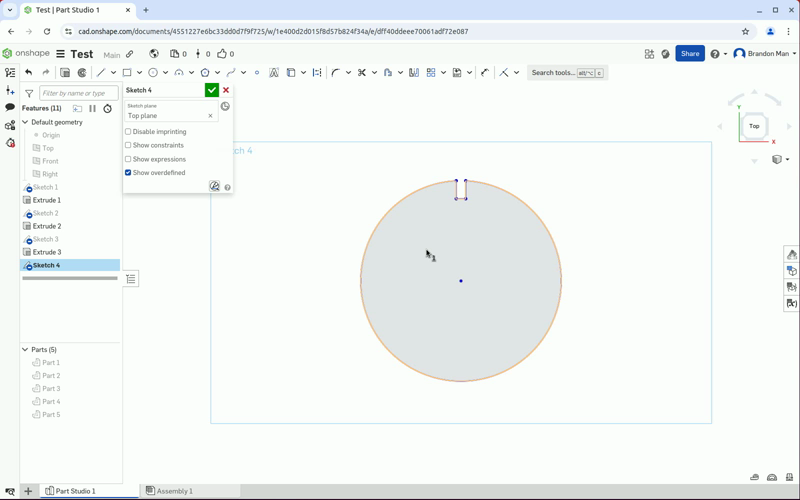
mouse_move(73, 352)
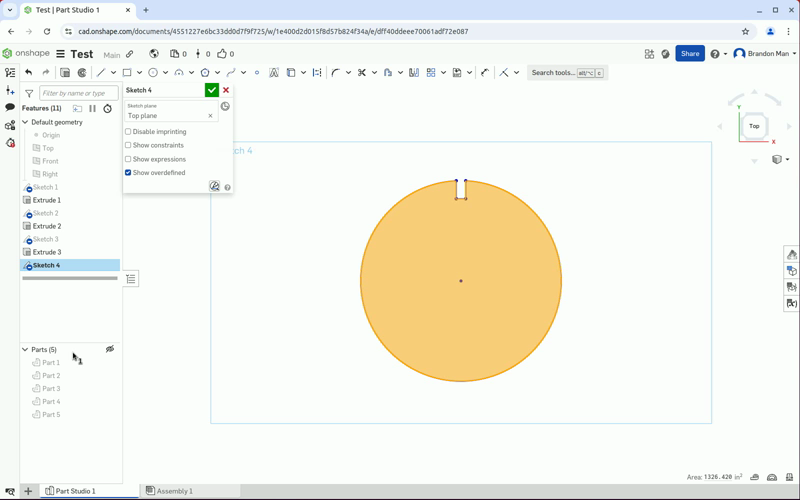
key(shift+y)
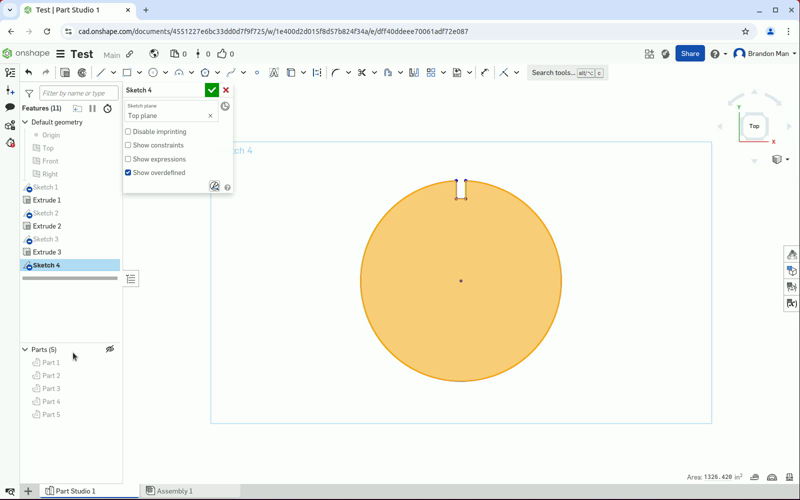
key(shift+e)
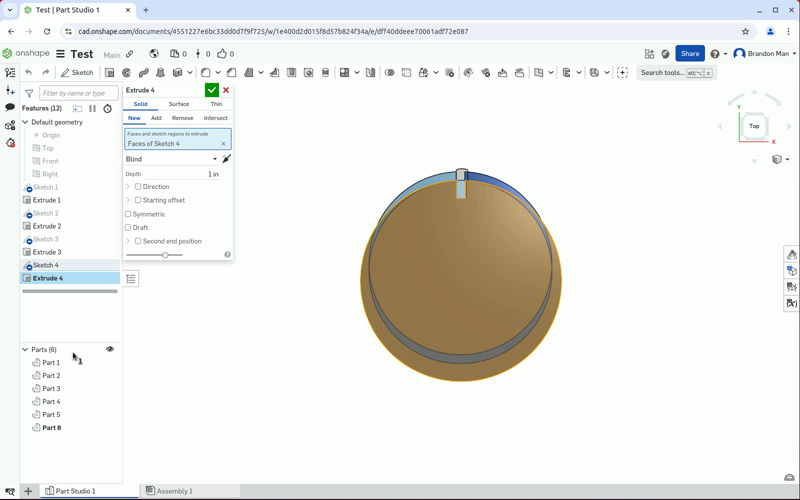
mouse_move(143, 106)
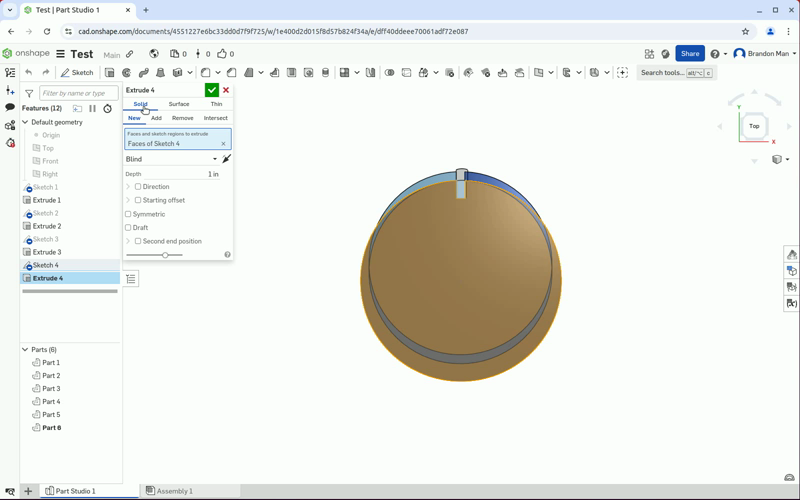
click(143, 106)
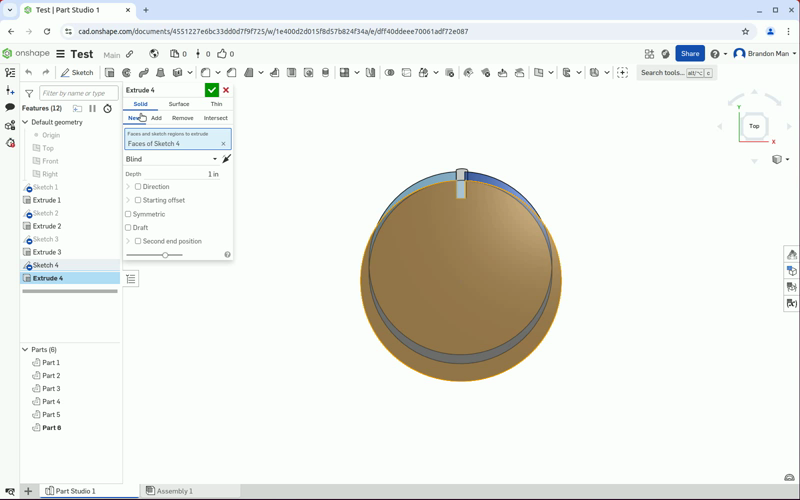
mouse_move(137, 120)
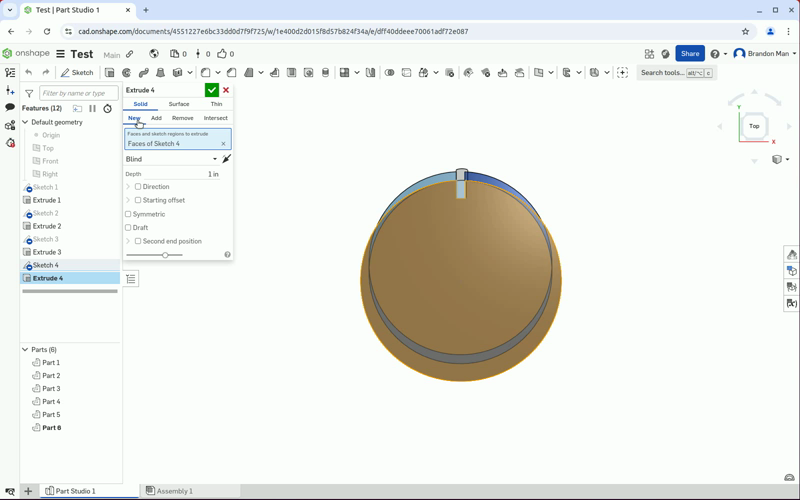
click(137, 120)
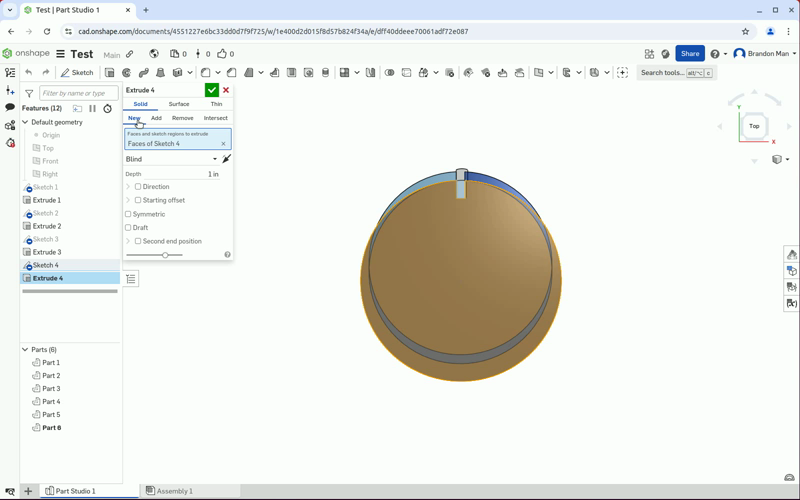
key(tab, 4)
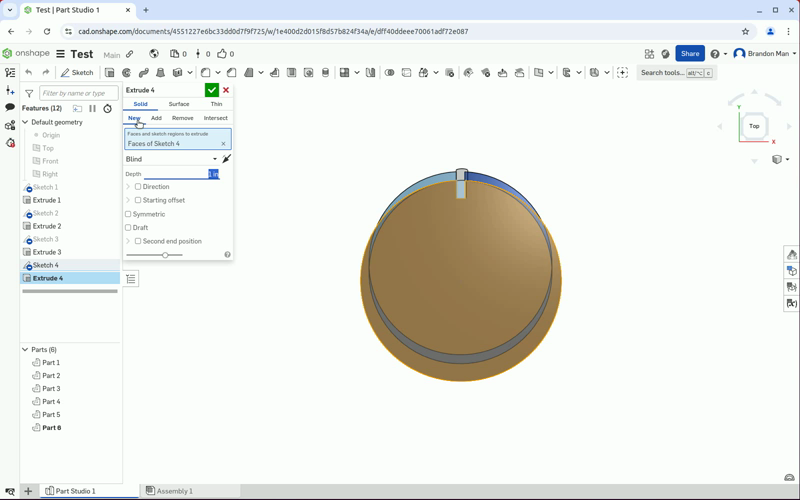
text(1.444)
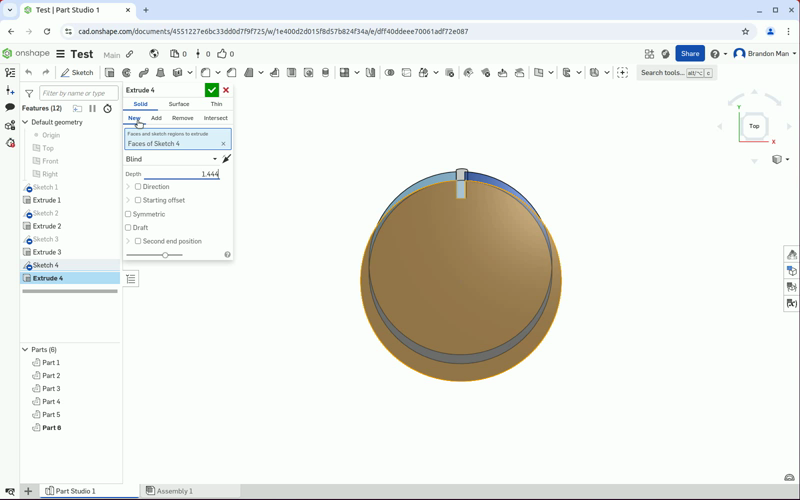
key(enter)
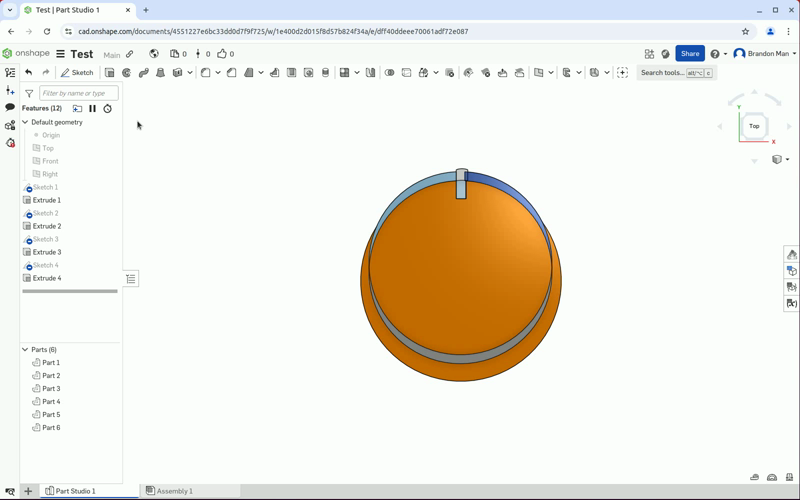
key(shift+h)
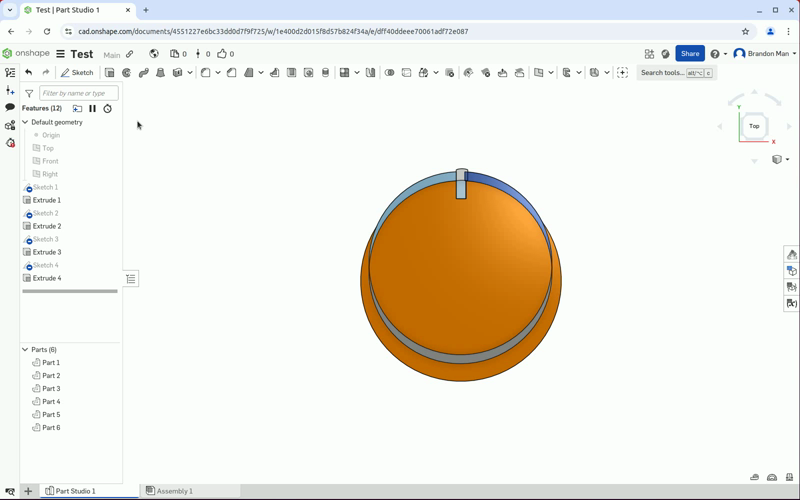
key(shift+h)
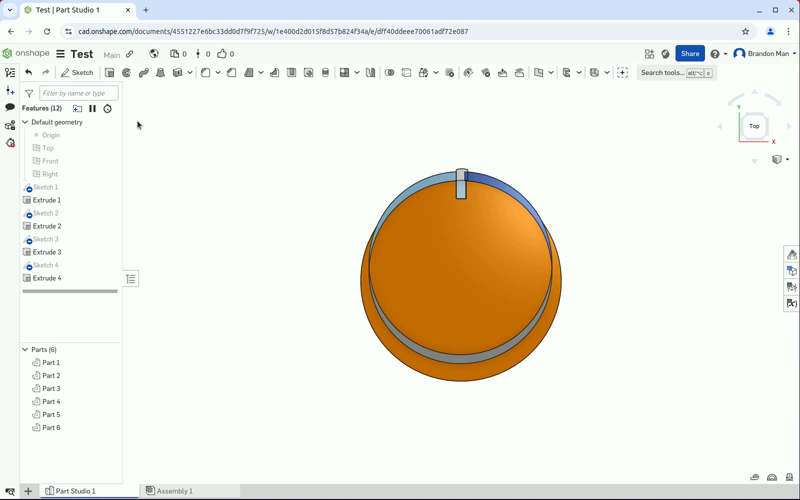
mouse_move(73, 189)
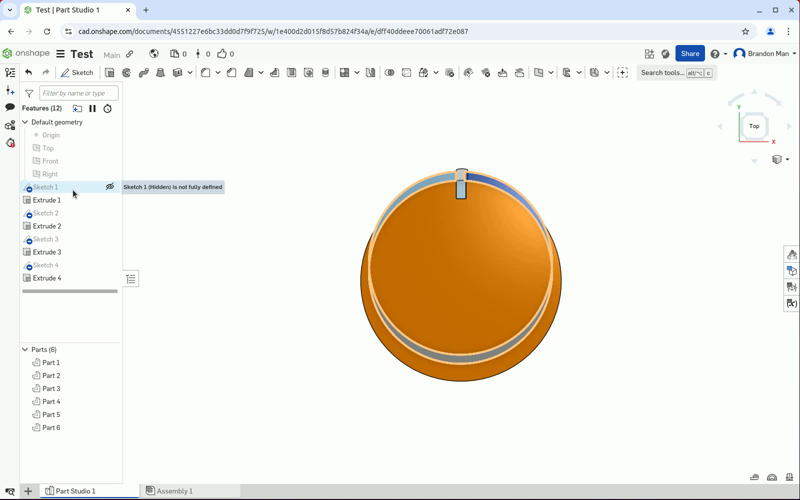
click(73, 189)
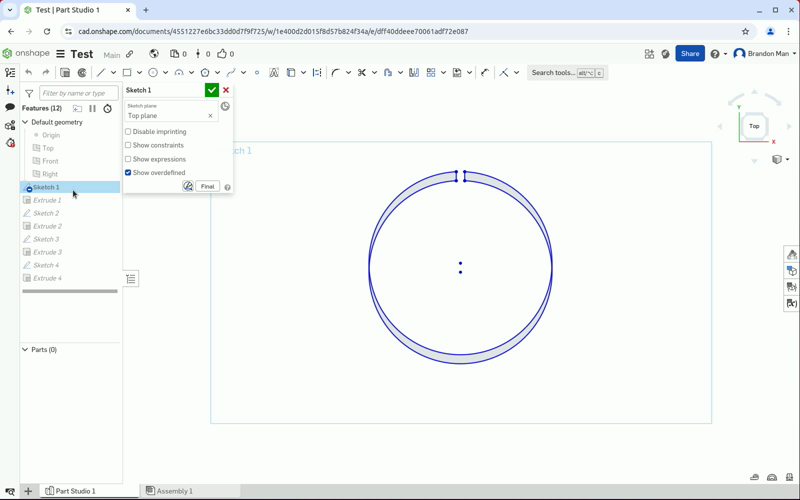
mouse_move(229, 92)
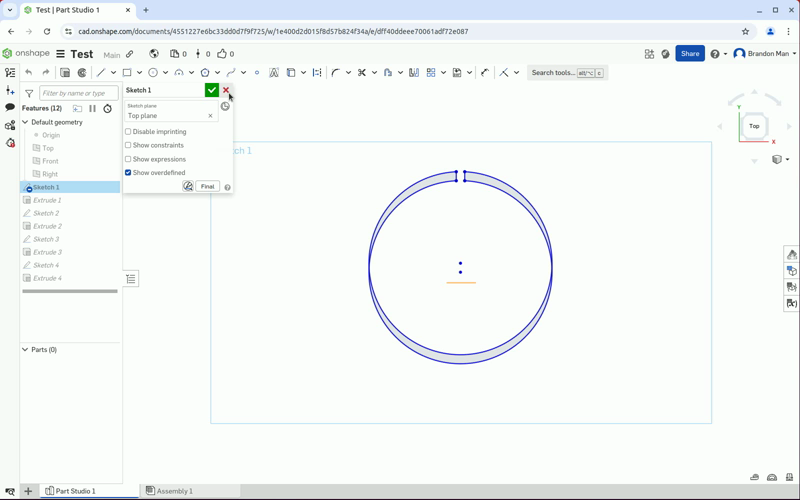
click(229, 92)
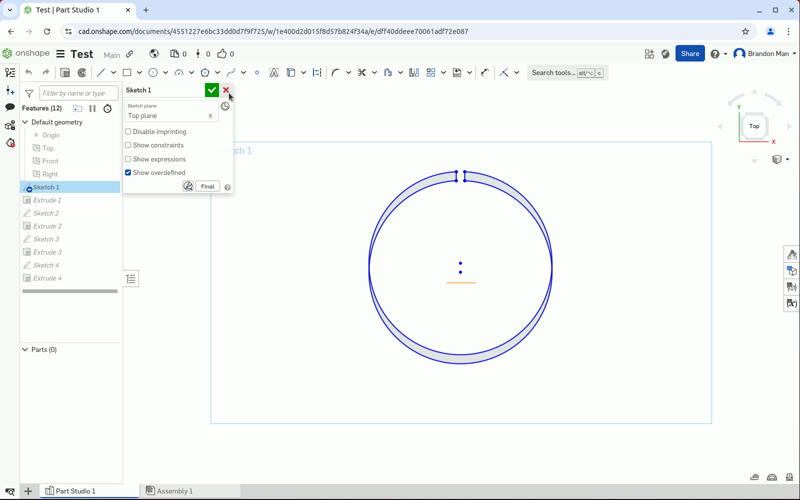
key(shift+s)
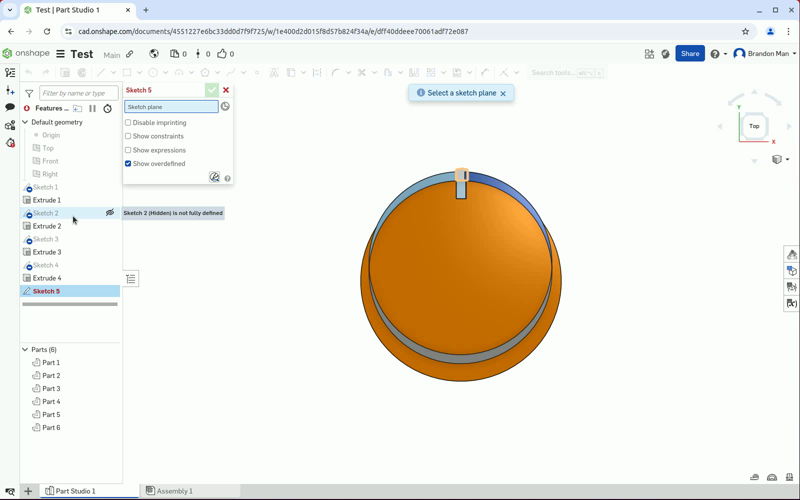
scroll(3)
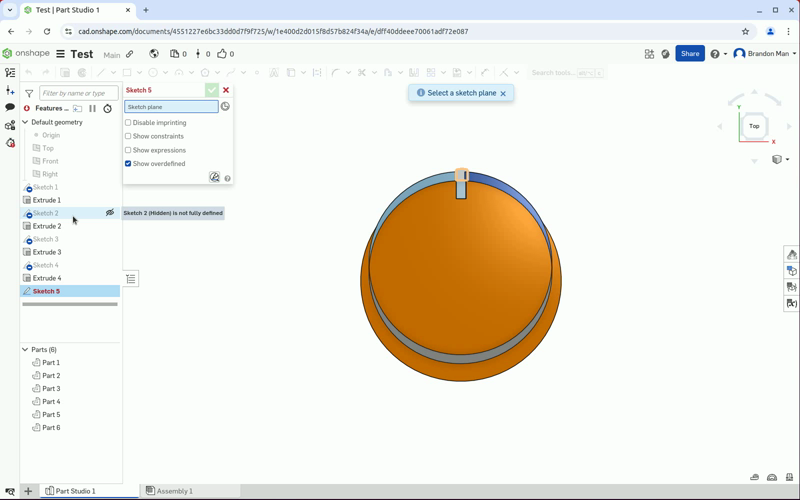
mouse_move(73, 150)
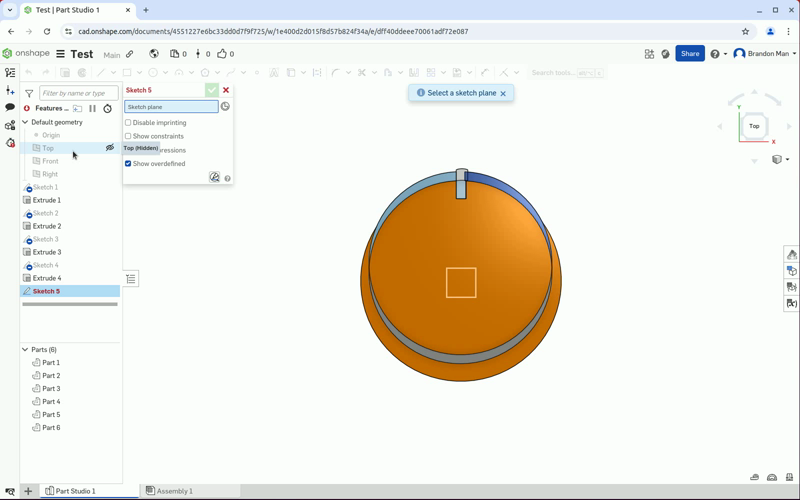
click(73, 150)
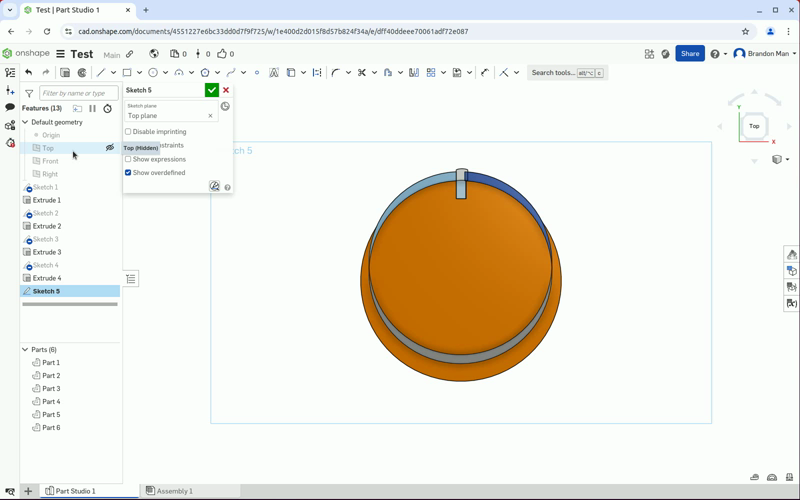
mouse_move(73, 352)
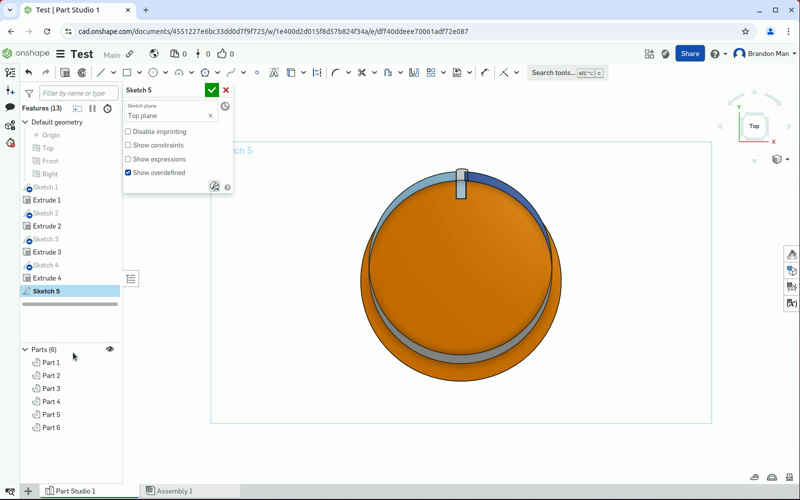
key(y)
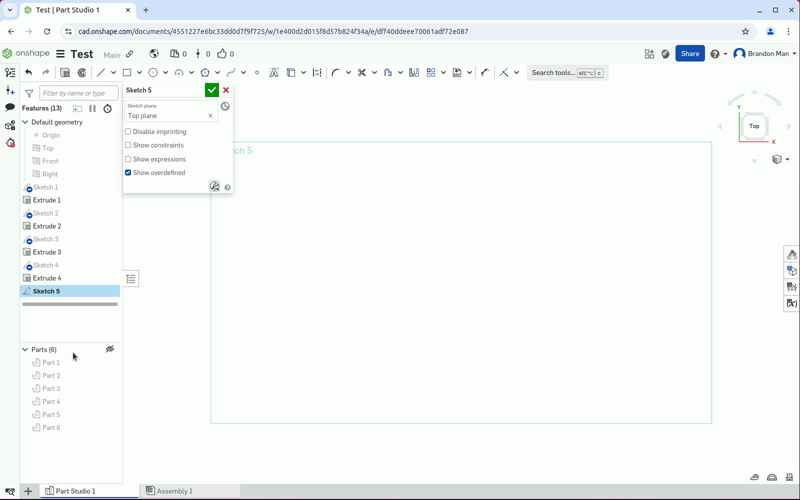
key(a)
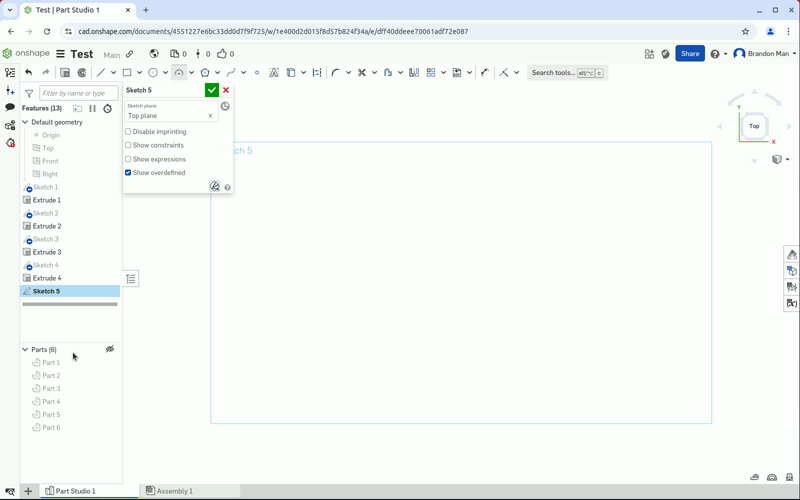
key_down(shift)
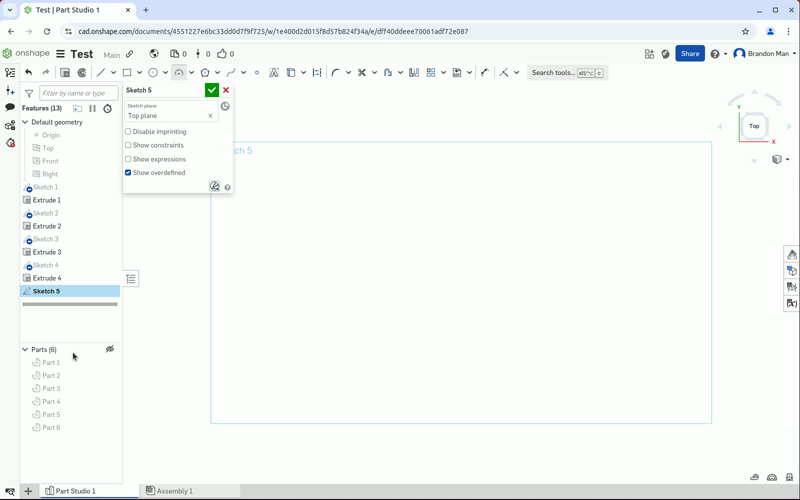
mouse_move(456, 180)
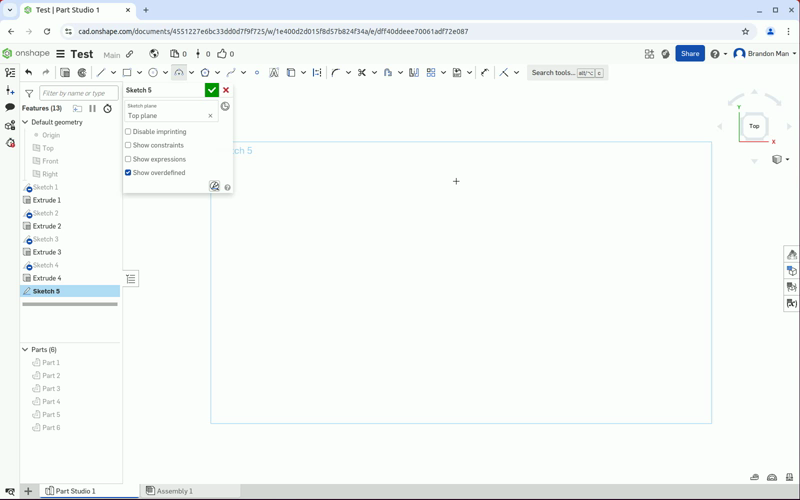
click(456, 180)
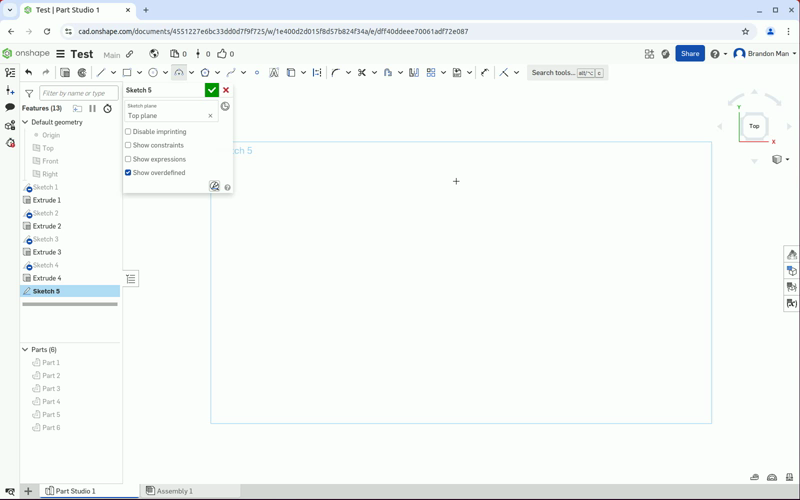
key_up(shift)
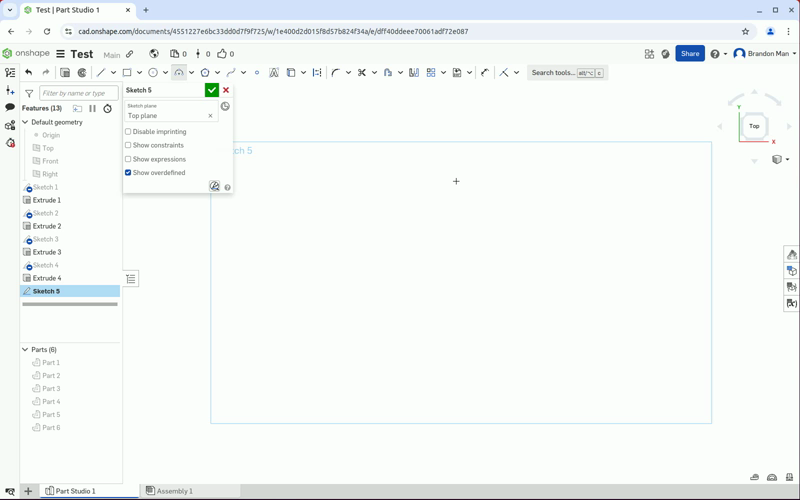
key_down(shift)
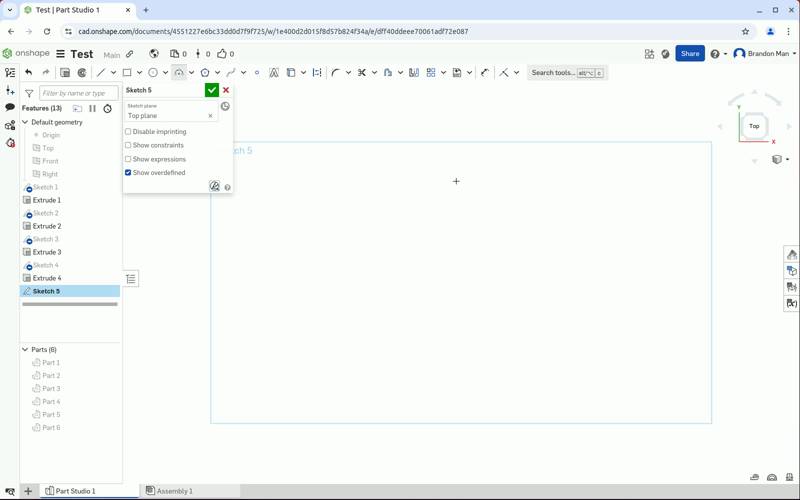
mouse_move(467, 180)
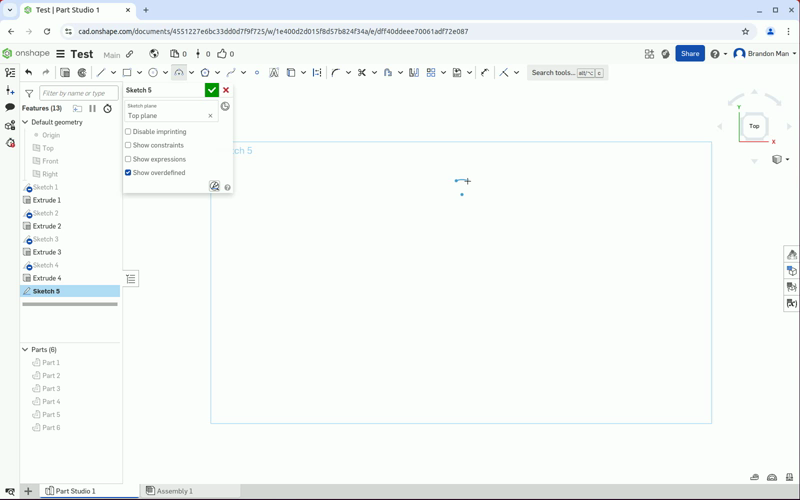
click(467, 180)
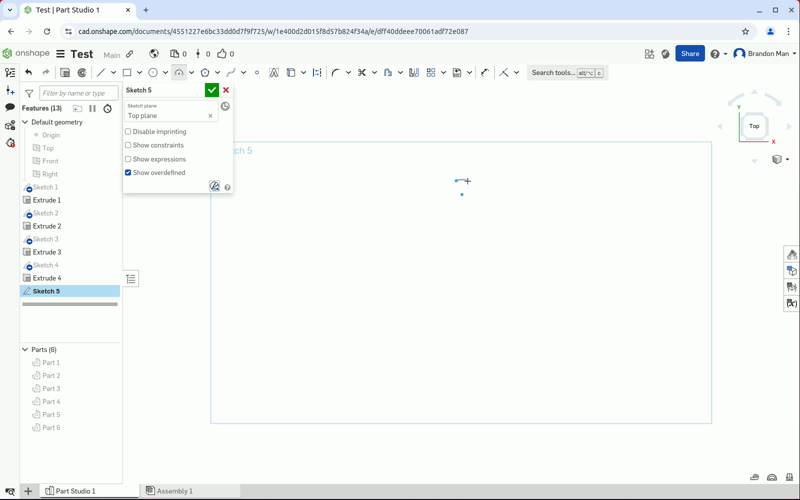
mouse_move(461, 180)
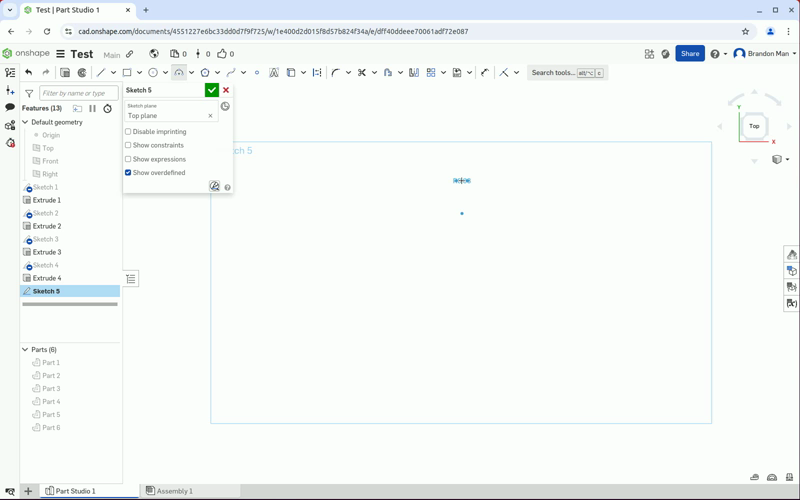
click(461, 180)
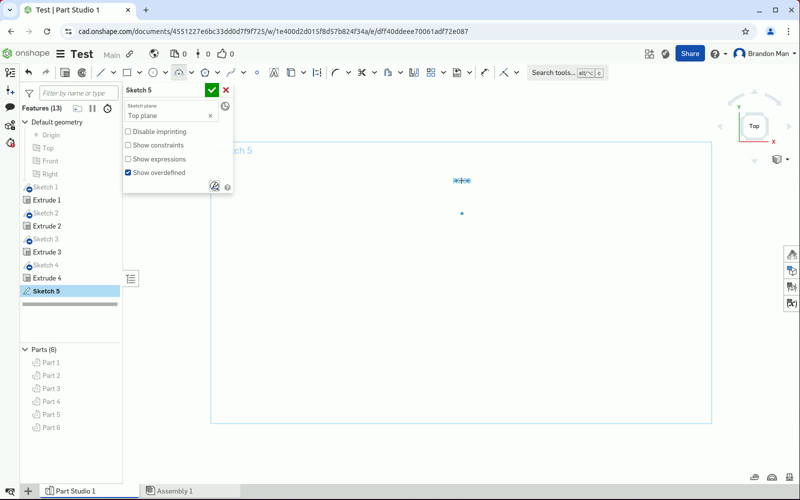
key_up(shift)
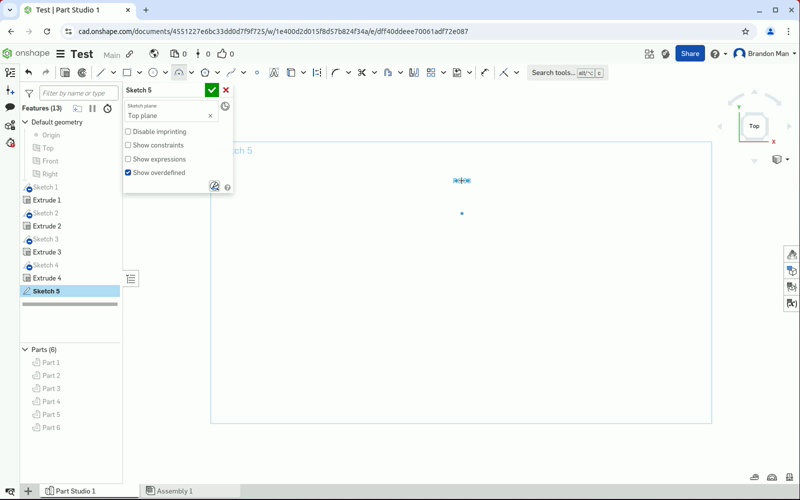
key(esc)
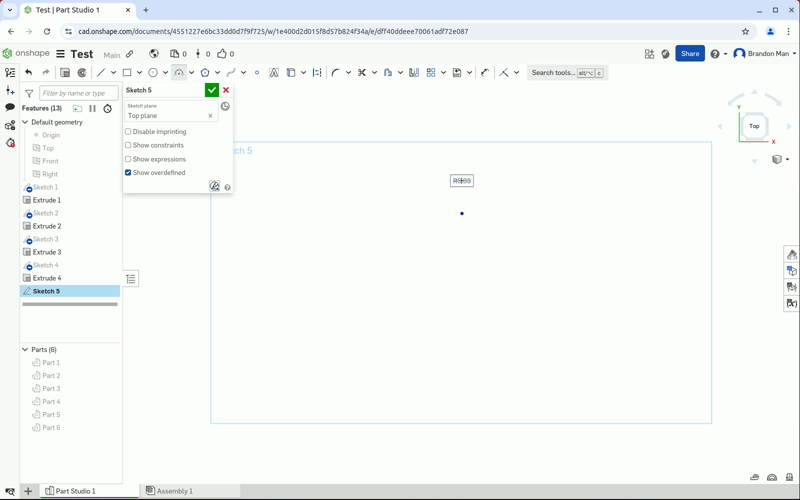
key(l)
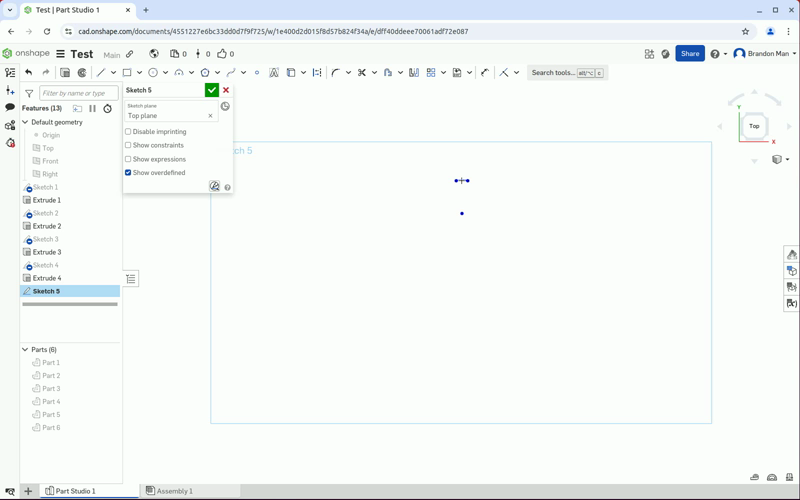
mouse_move(467, 180)
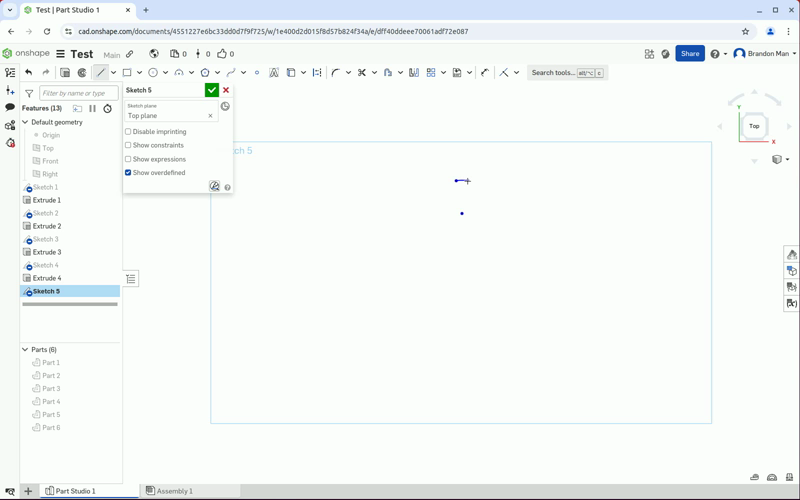
click(467, 180)
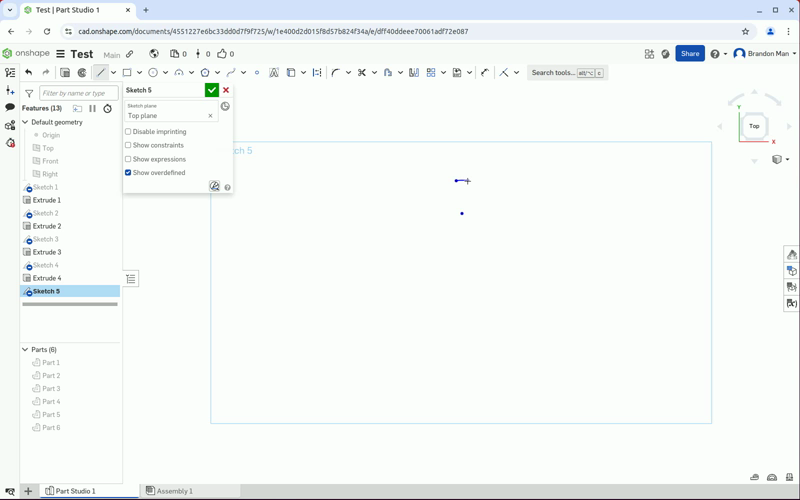
key_down(shift)
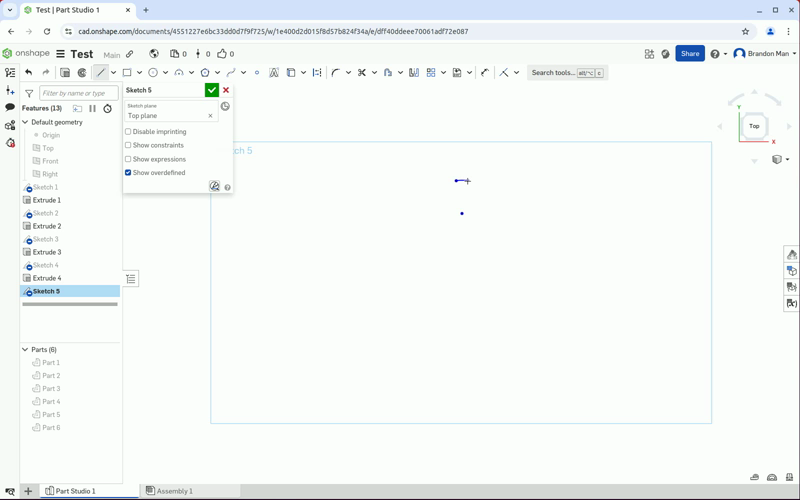
mouse_move(497, 180)
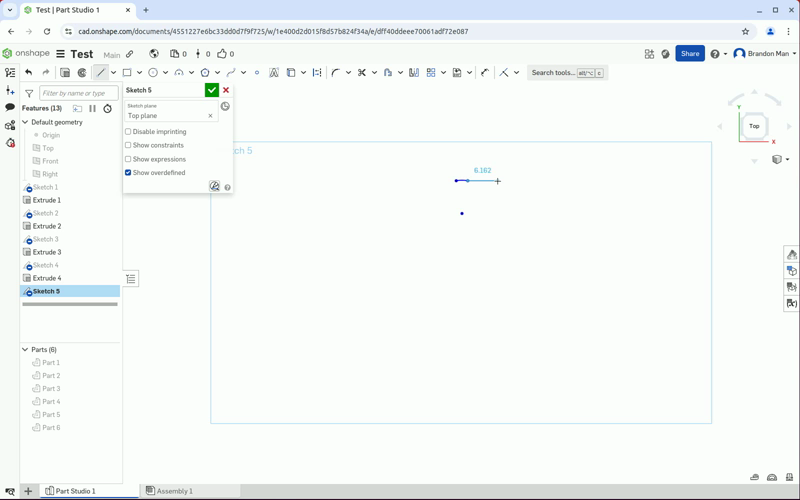
mouse_move(467, 169)
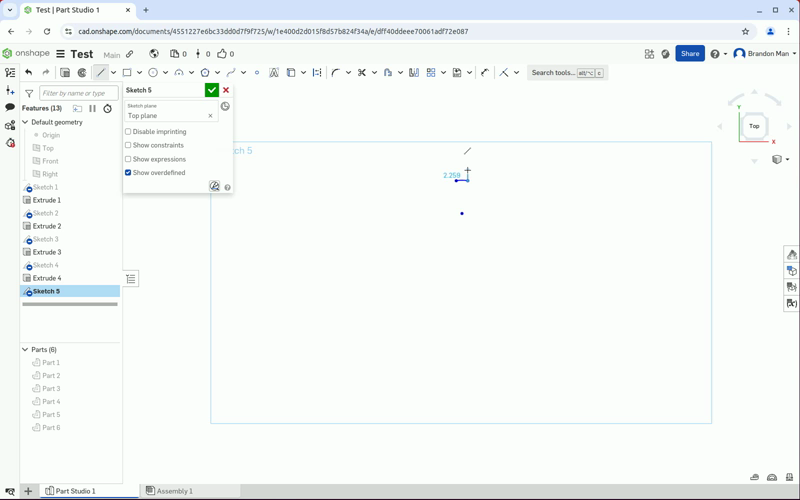
click(467, 169)
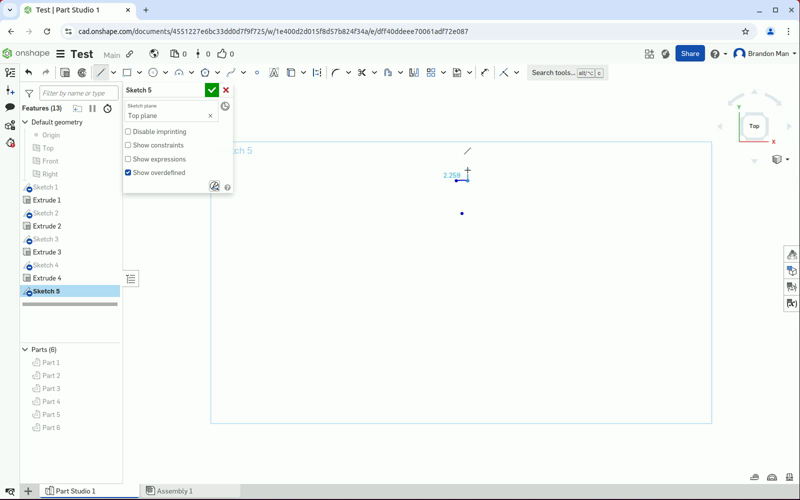
key_up(shift)
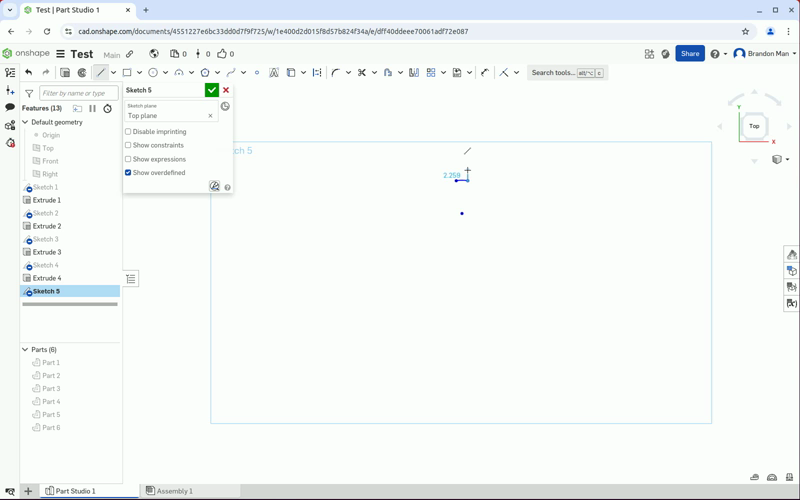
key(esc)
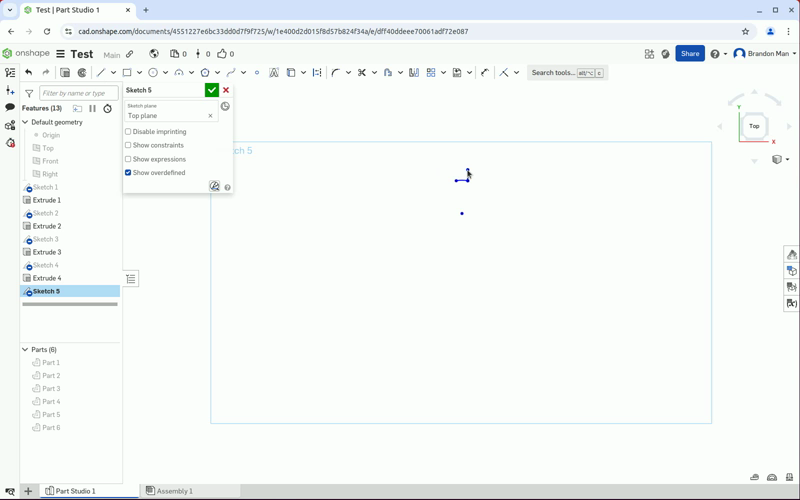
key(a)
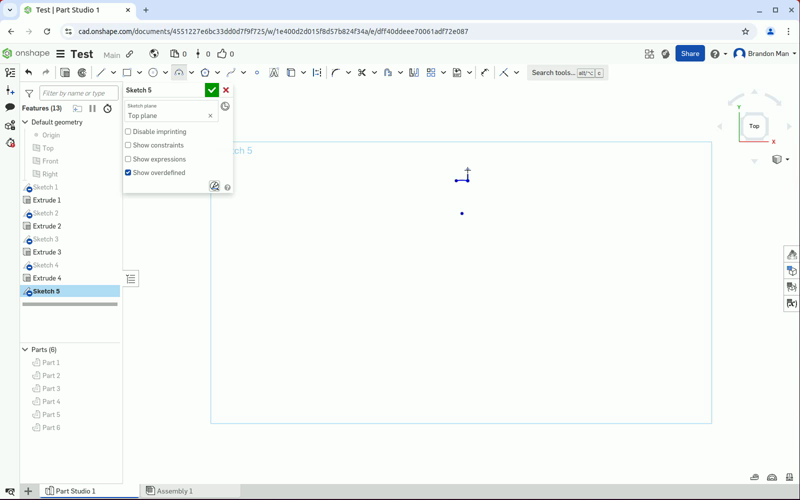
mouse_move(467, 169)
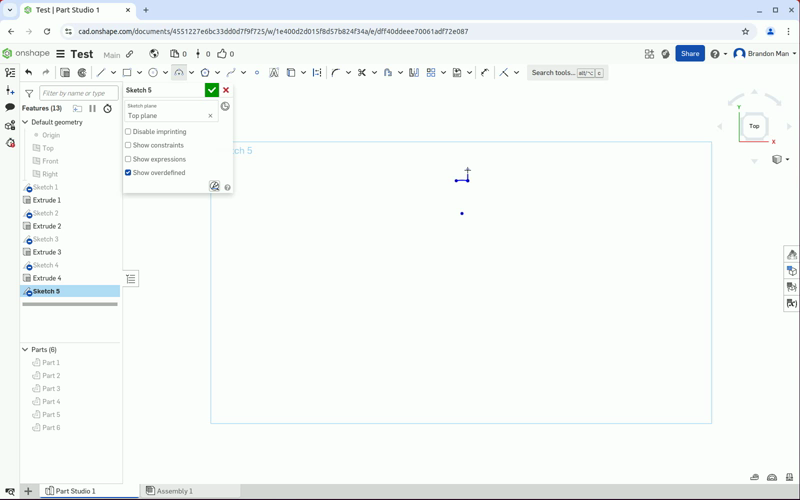
click(467, 169)
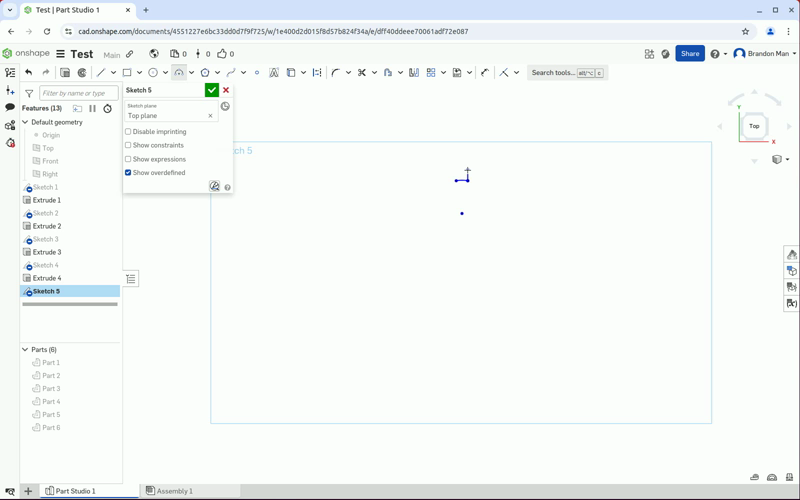
key_down(shift)
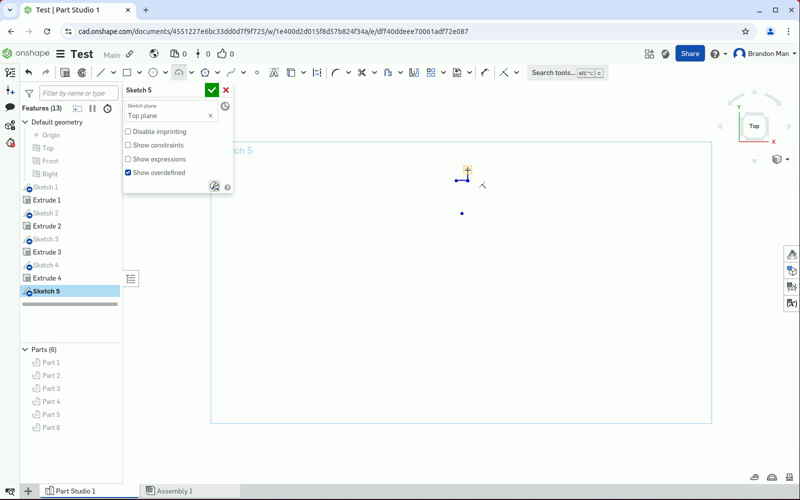
mouse_move(456, 169)
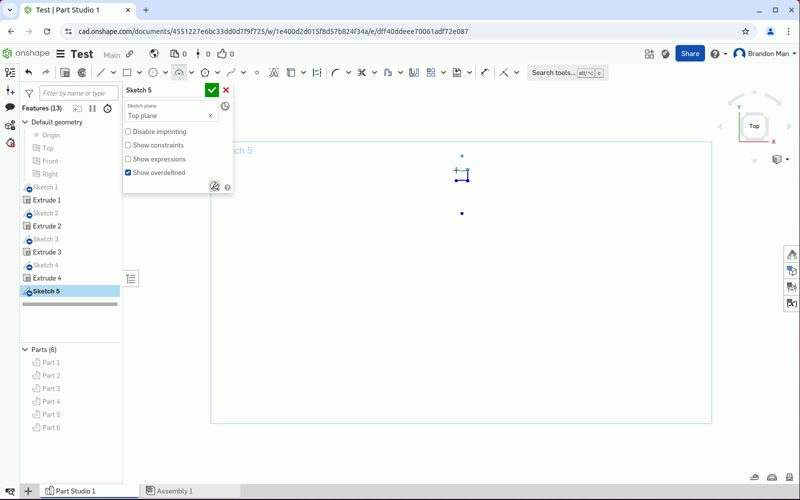
click(456, 169)
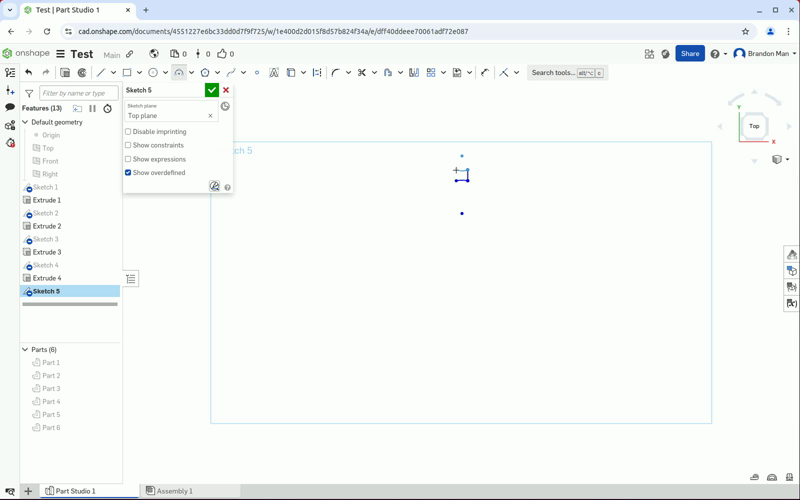
mouse_move(461, 168)
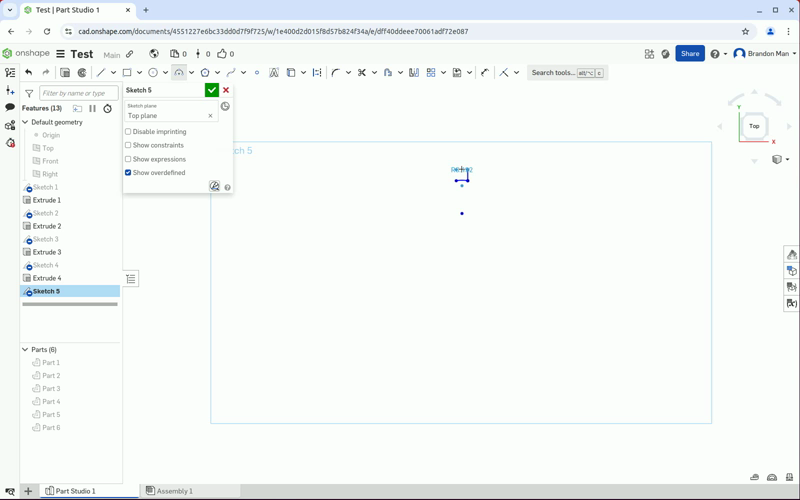
click(461, 168)
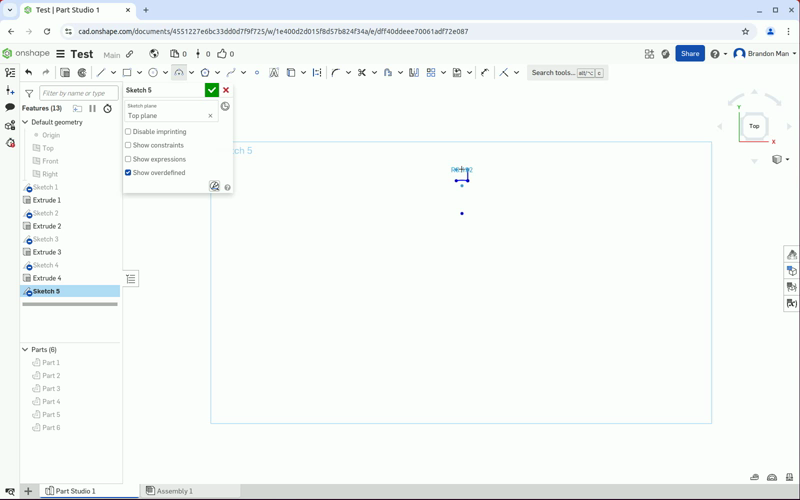
key_up(shift)
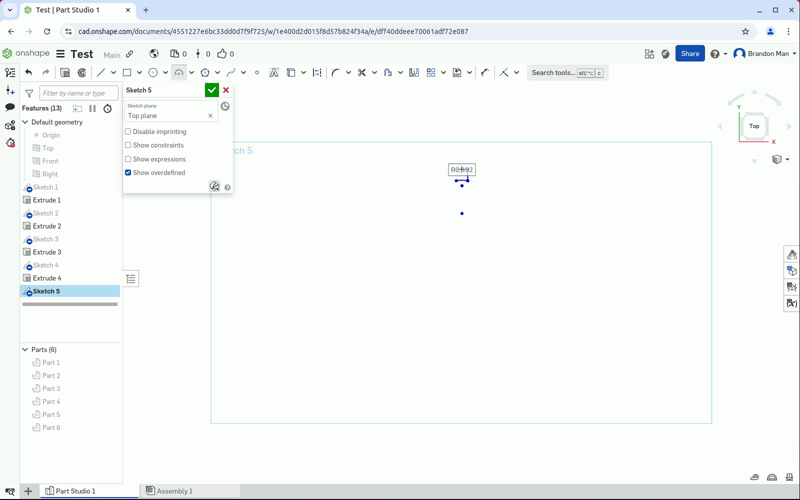
key(esc)
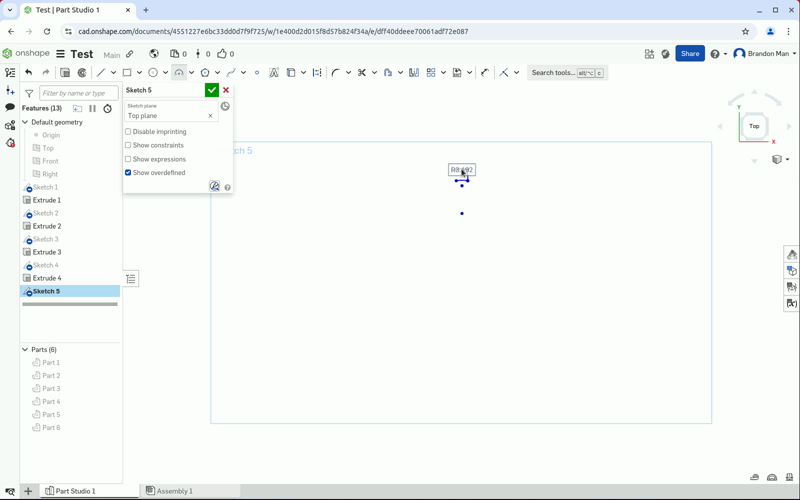
key(l)
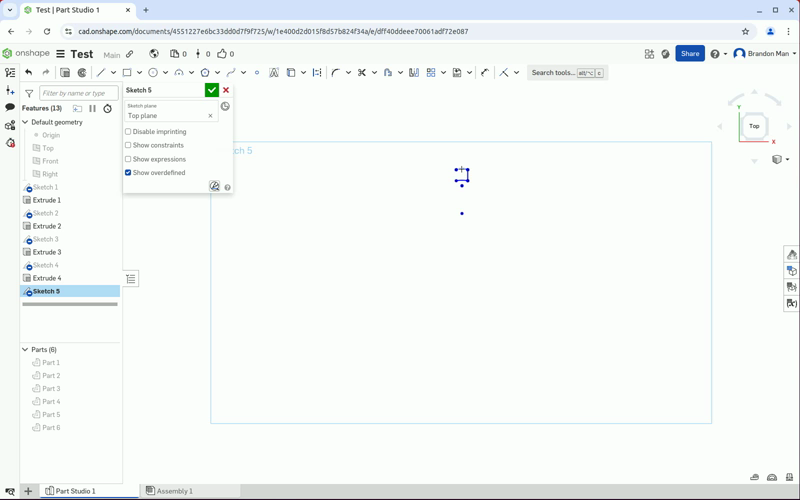
mouse_move(456, 169)
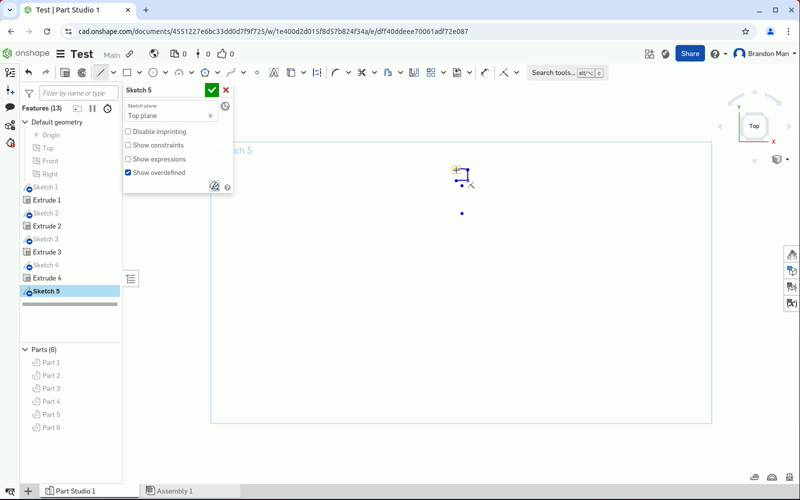
click(456, 169)
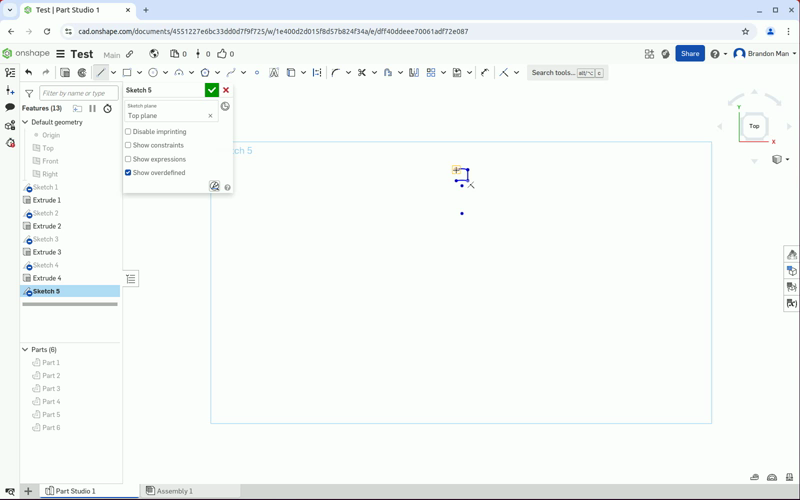
mouse_move(486, 169)
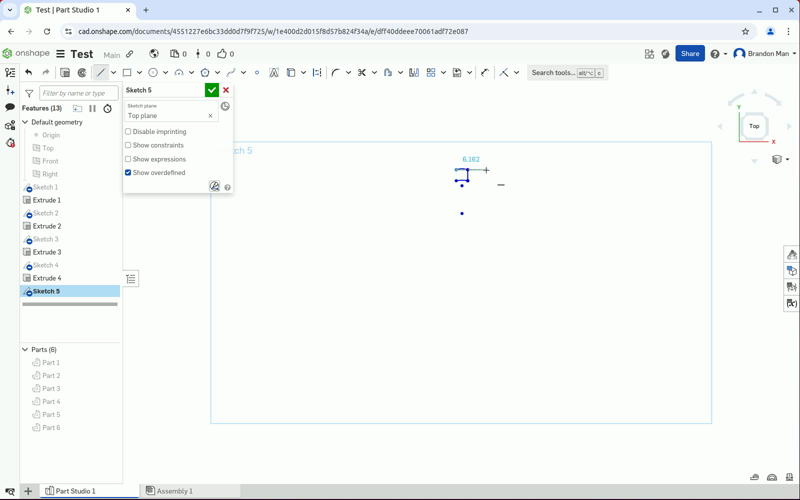
key_down(shift)
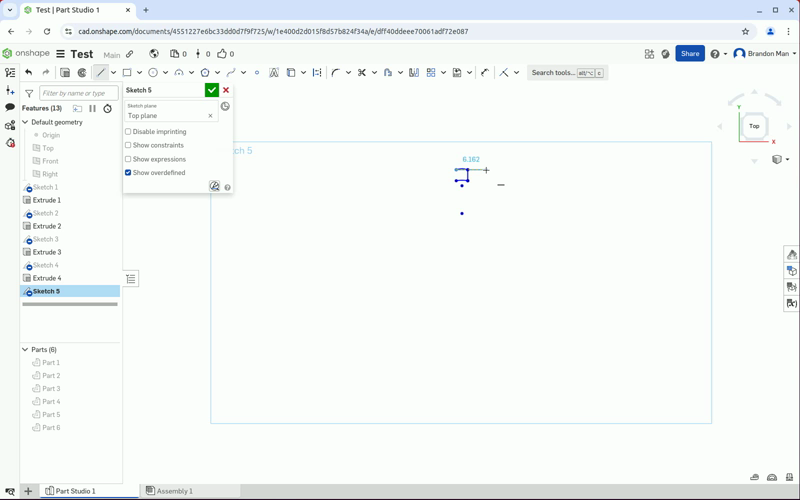
mouse_move(456, 180)
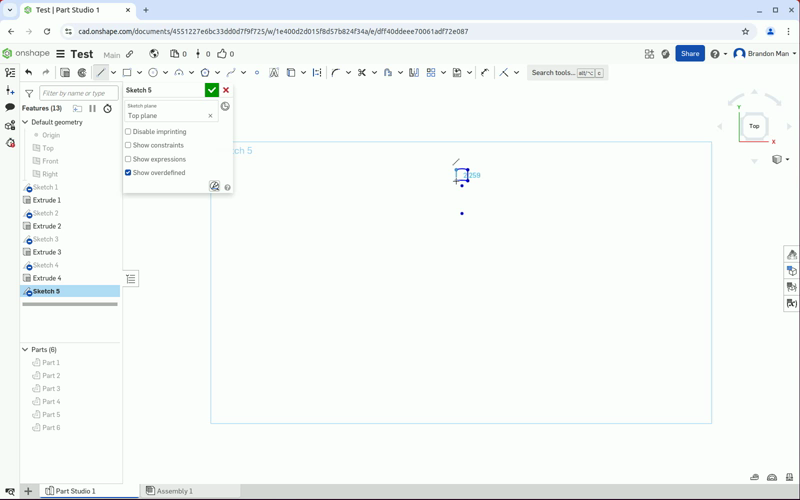
key_up(shift)
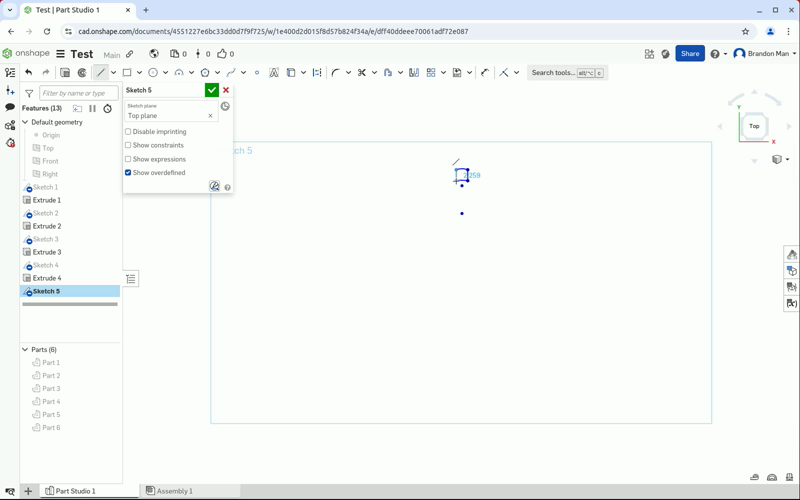
click(456, 180)
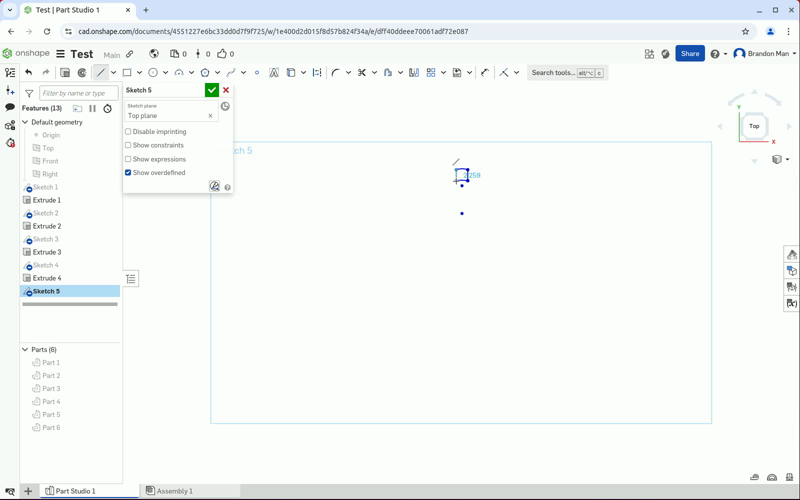
key(esc)
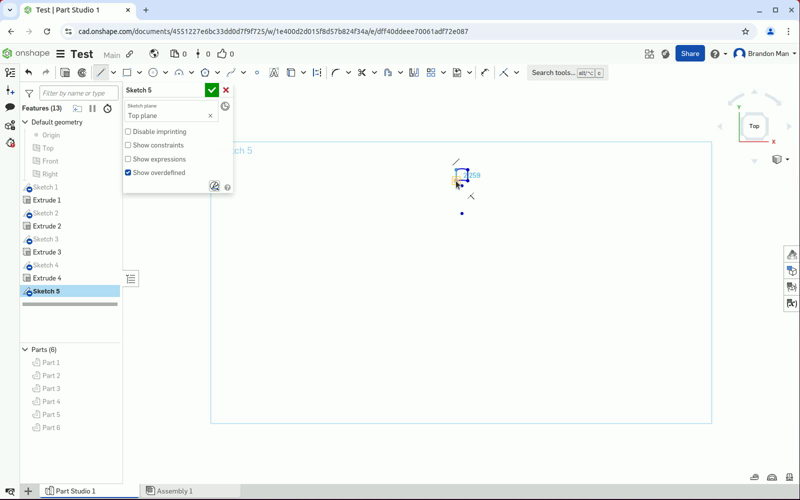
mouse_move(460, 174)
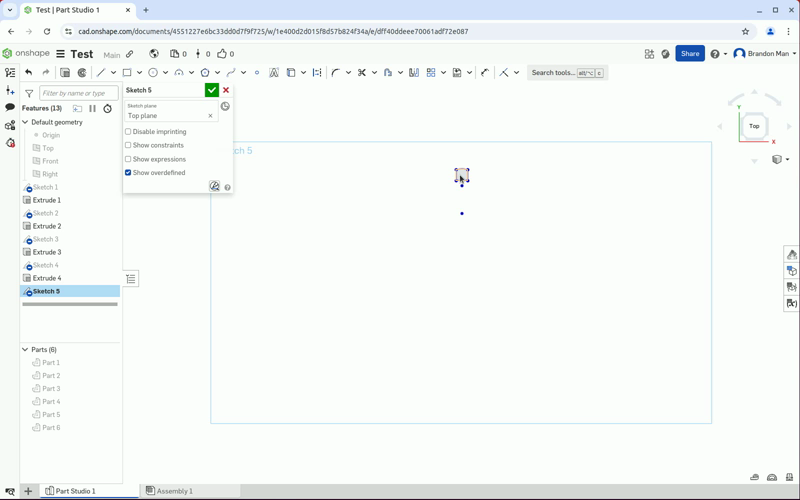
scroll(6)
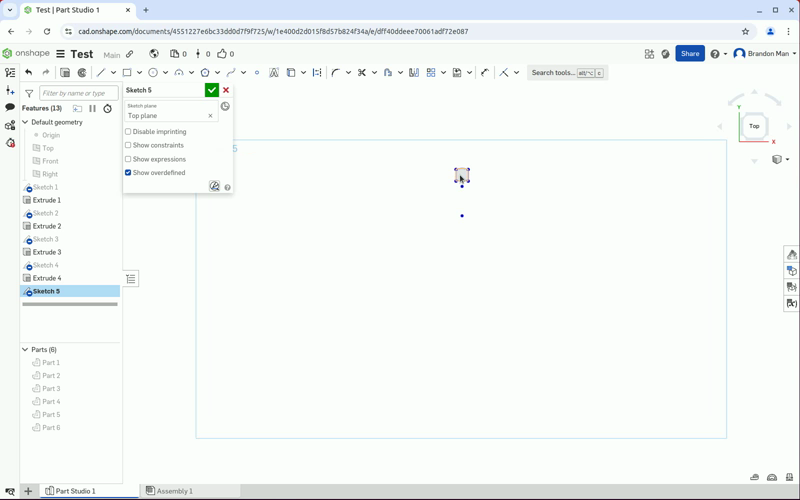
scroll(6)
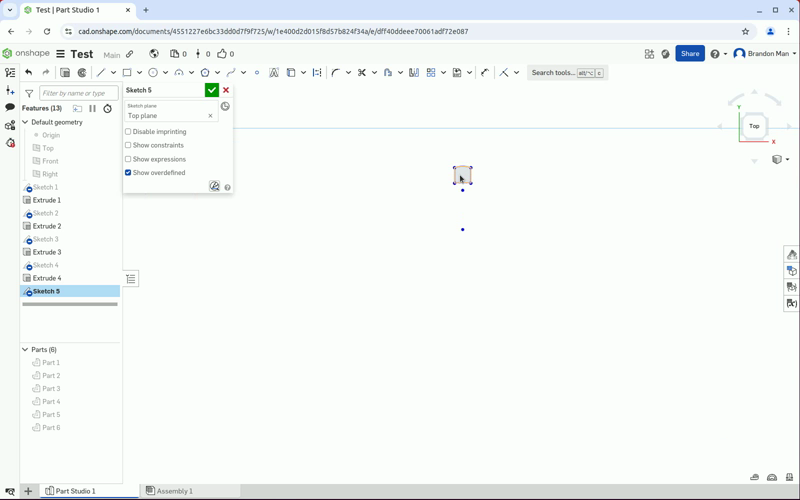
scroll(6)
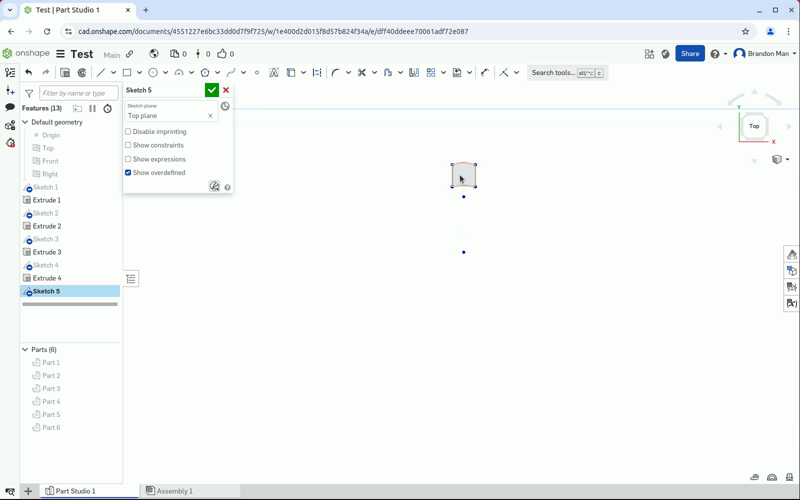
scroll(6)
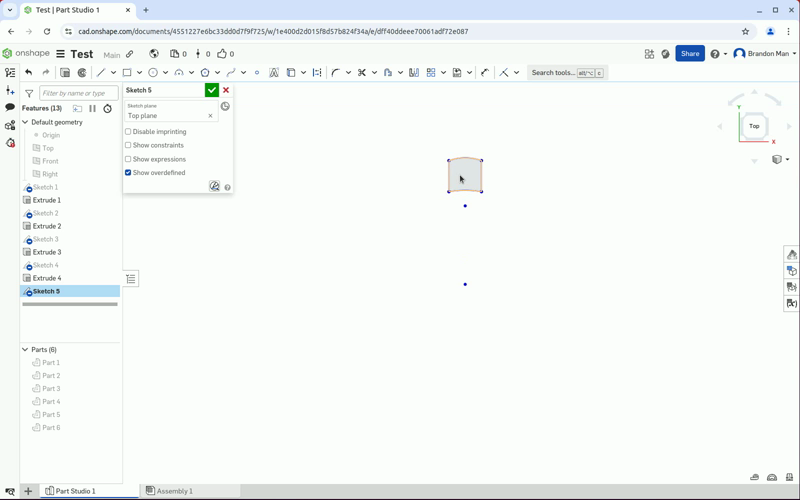
scroll(6)
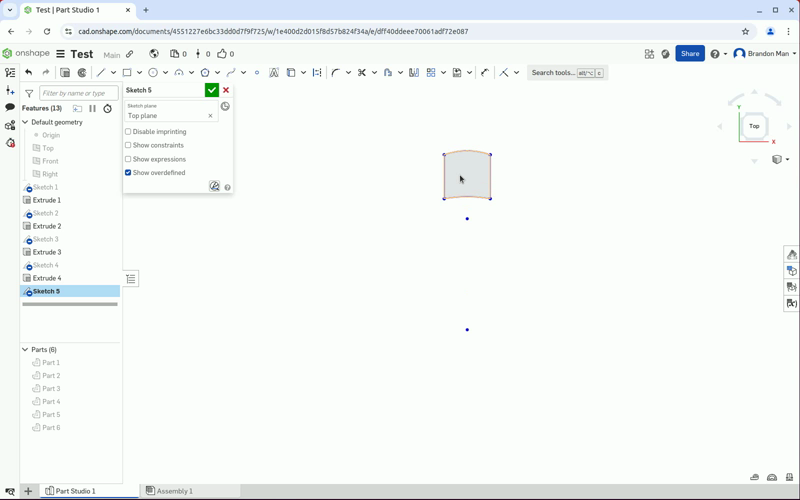
scroll(6)
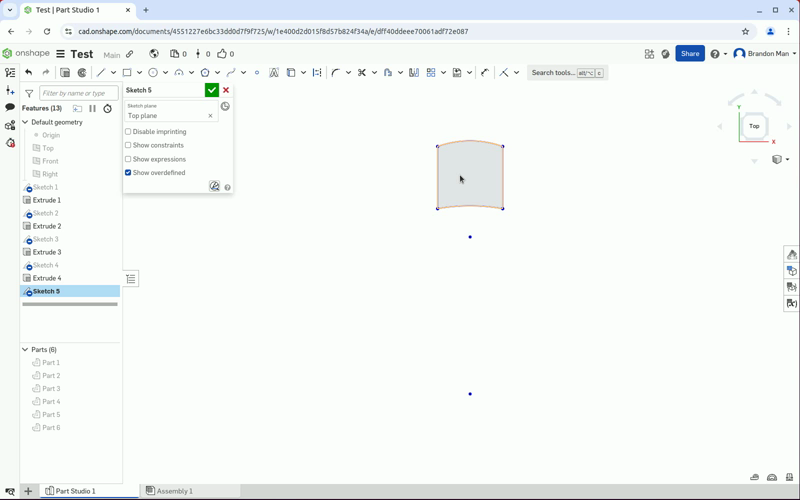
scroll(6)
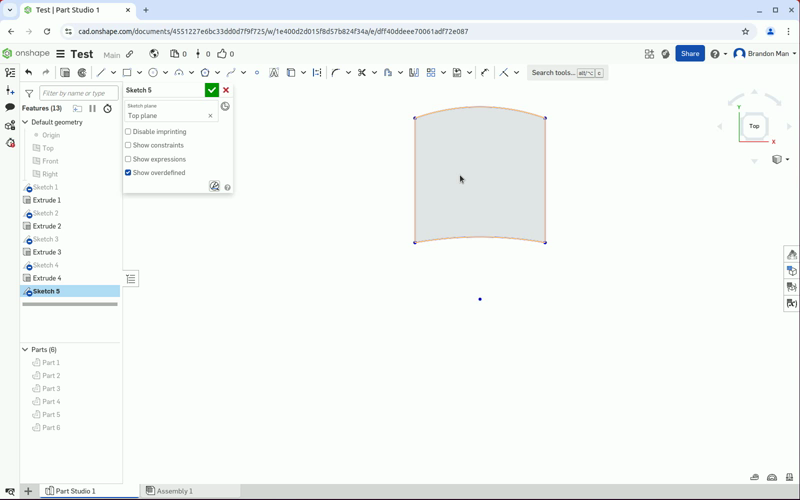
click(460, 174)
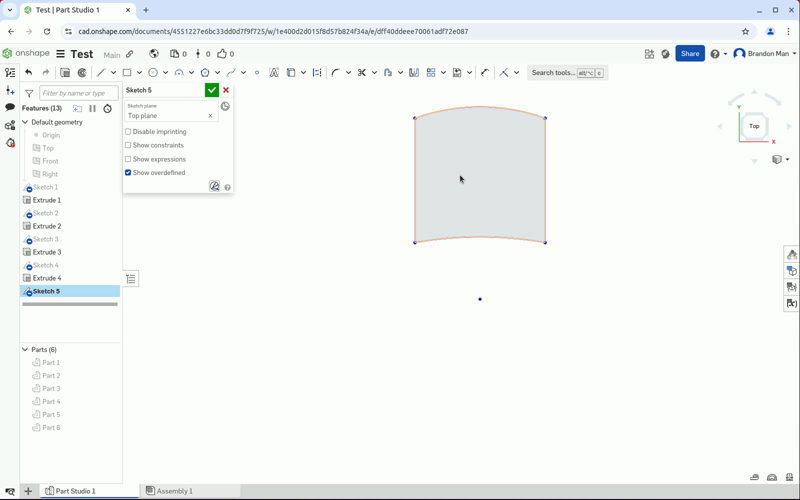
scroll(-6)
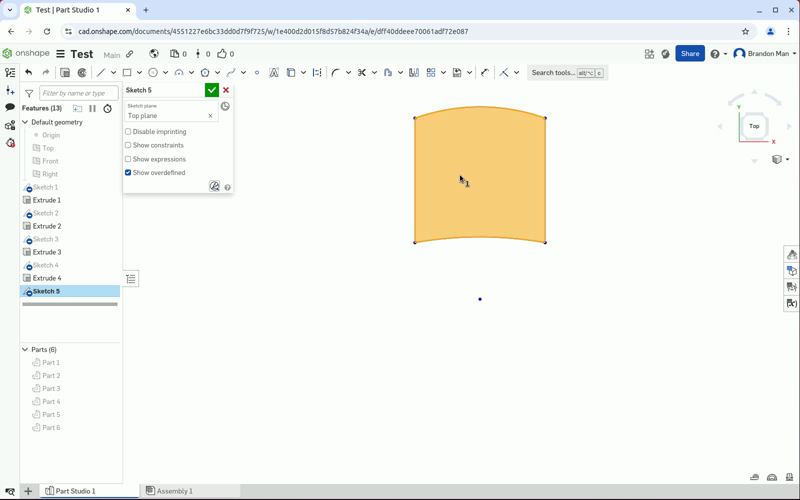
scroll(-6)
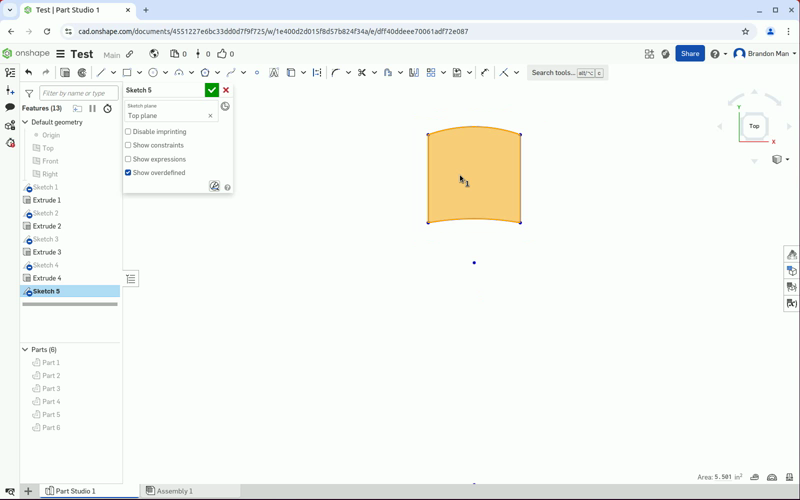
scroll(-6)
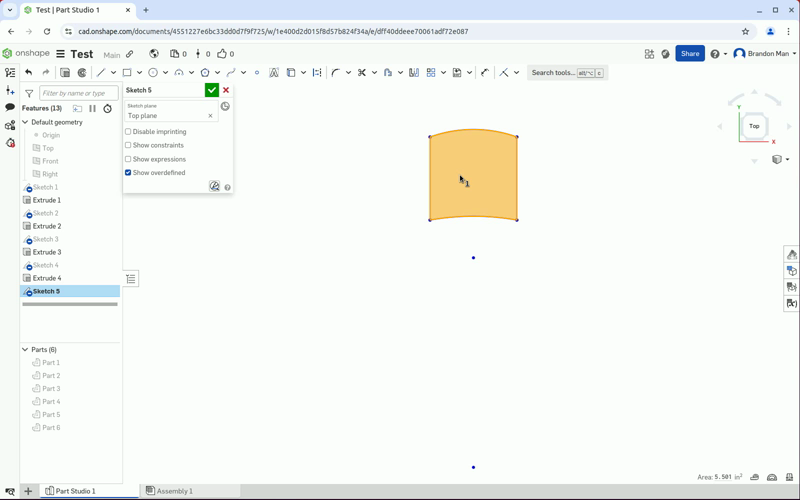
scroll(-6)
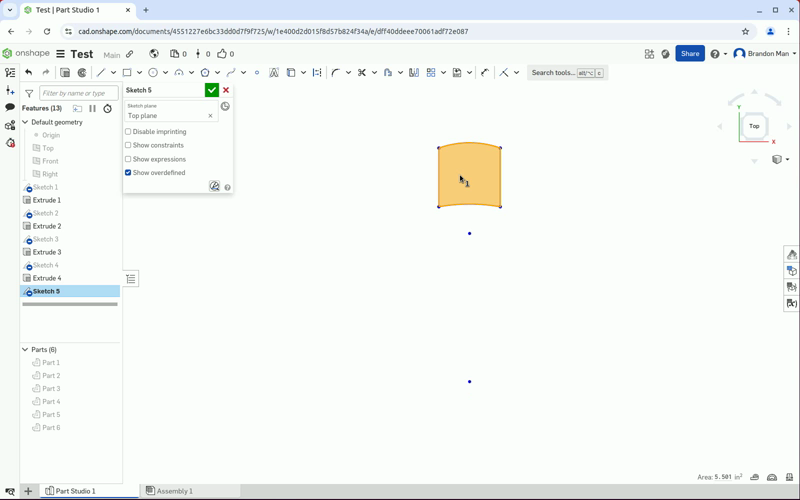
scroll(-6)
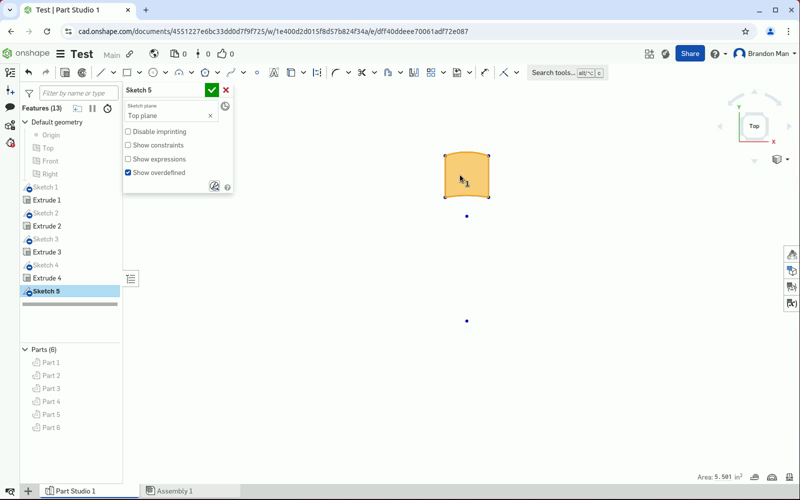
scroll(-6)
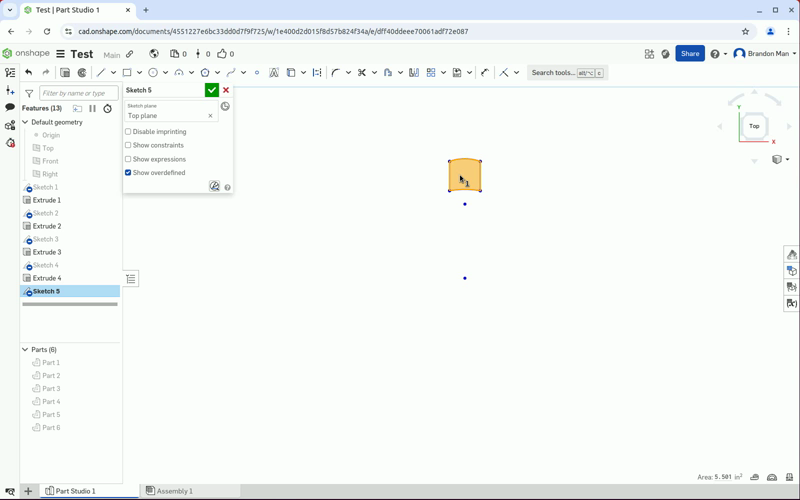
scroll(-6)
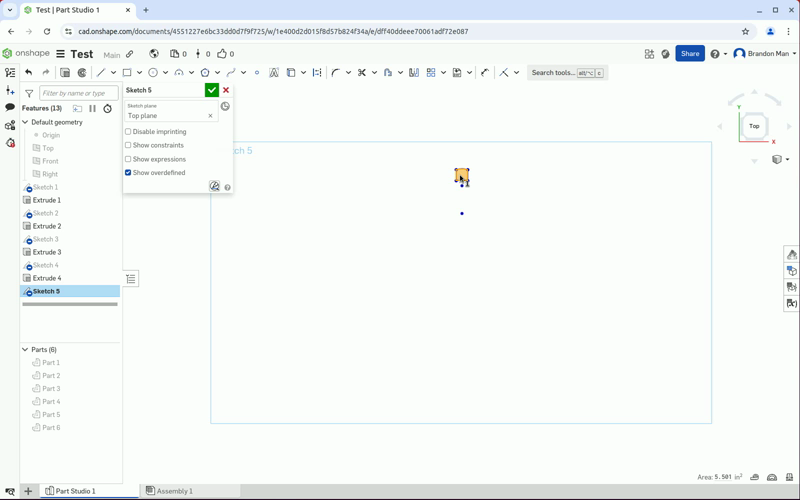
mouse_move(73, 352)
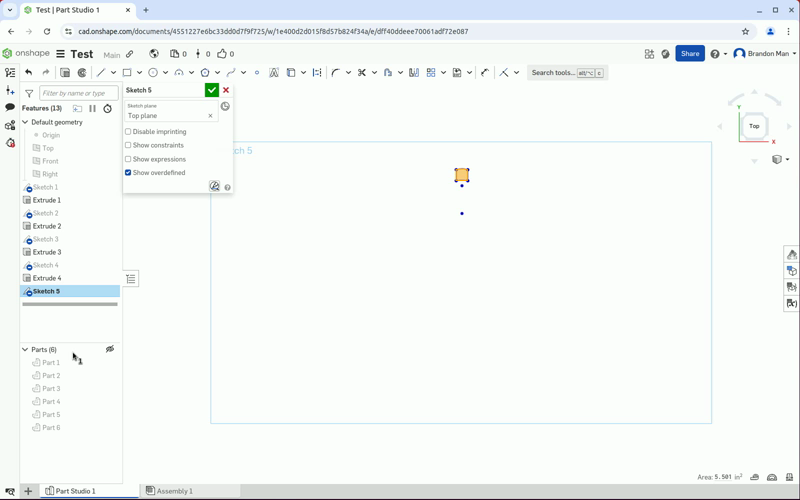
key(shift+y)
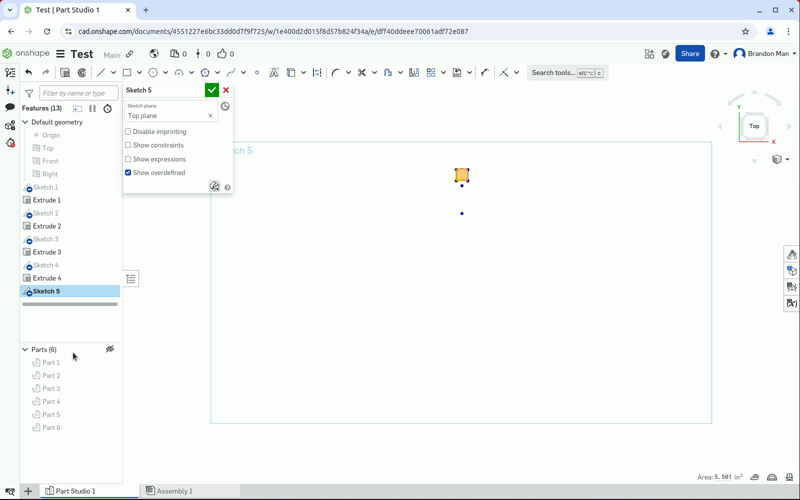
key(shift+e)
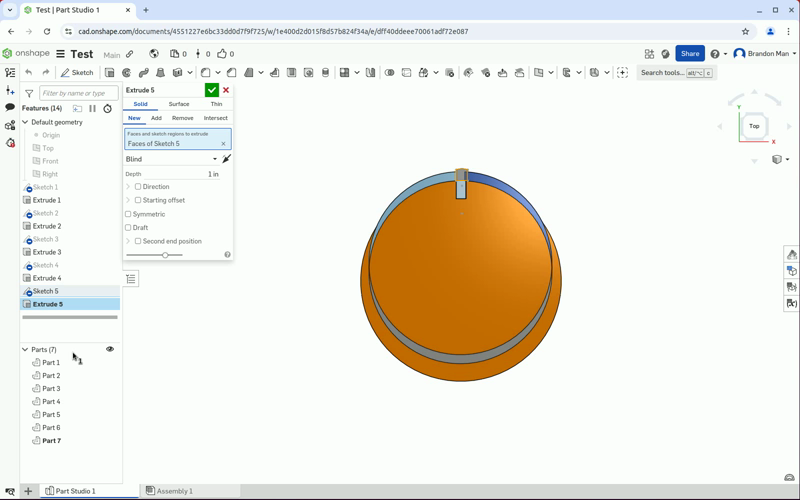
mouse_move(143, 106)
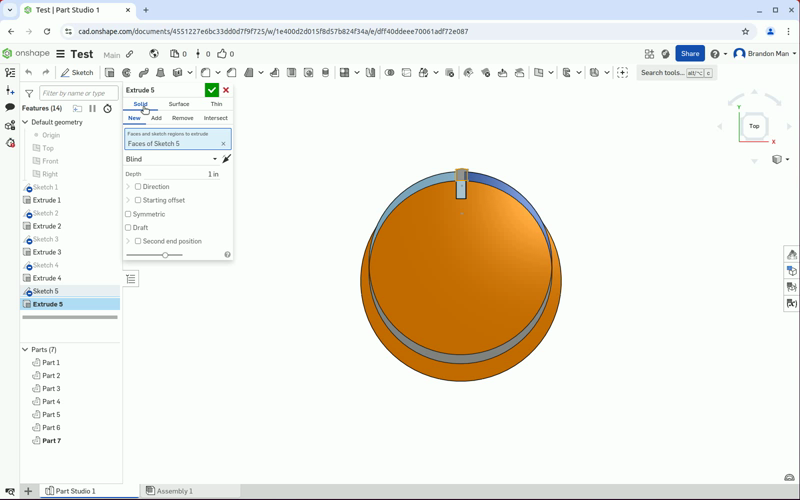
click(143, 106)
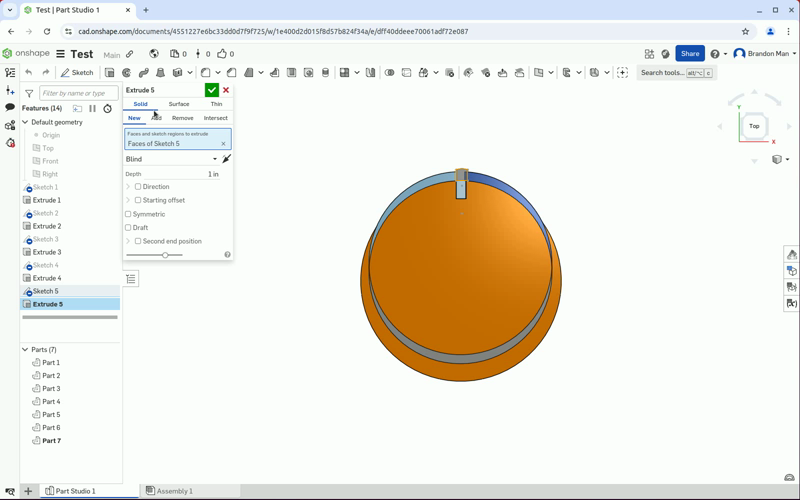
mouse_move(186, 120)
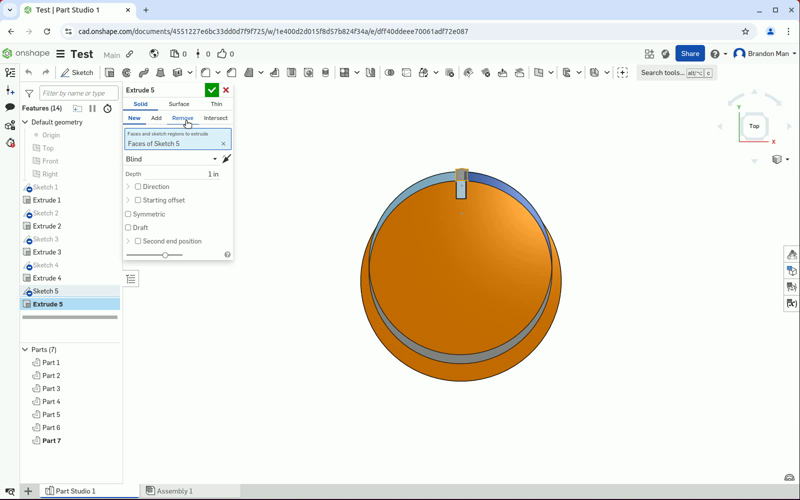
click(186, 120)
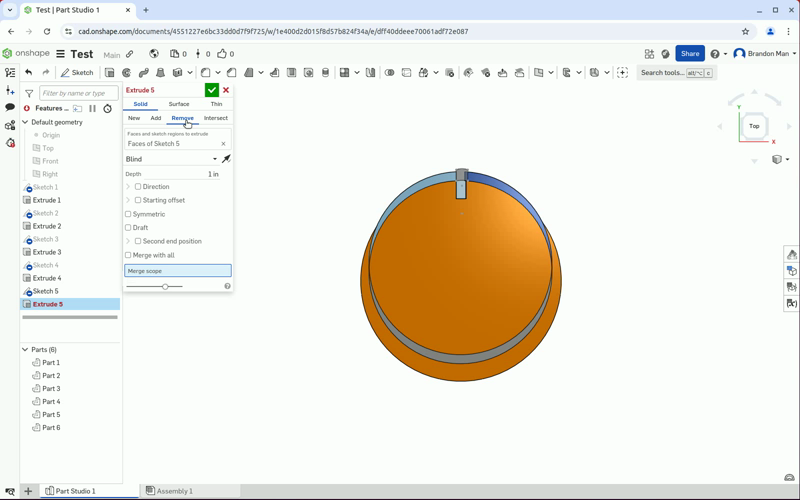
key(tab, 4)
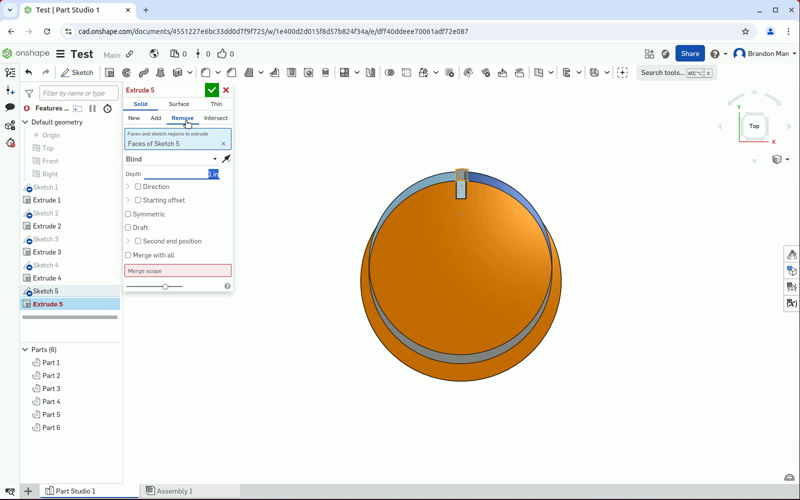
text(-17.09)
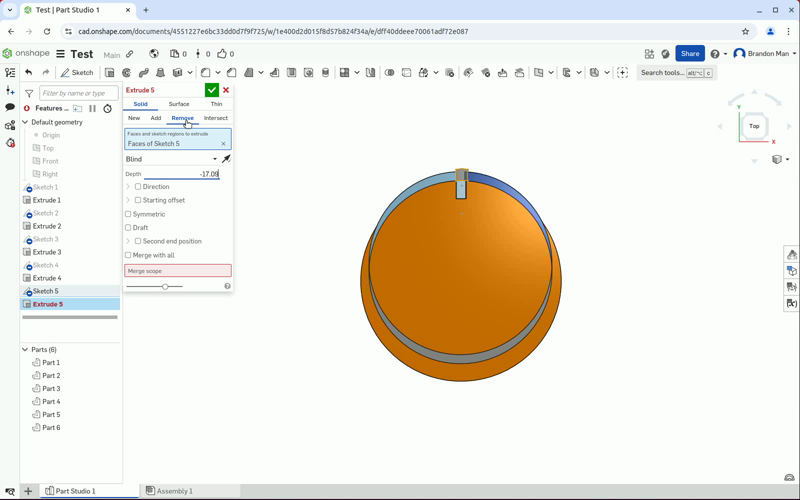
key(tab, 6)
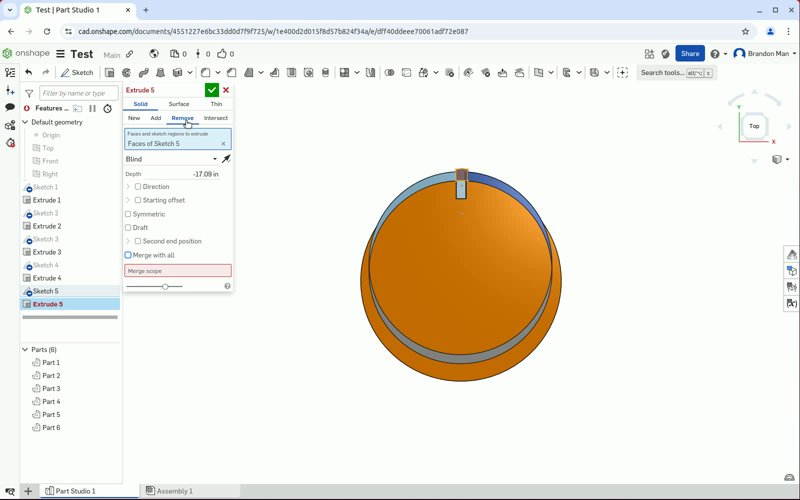
key(space)
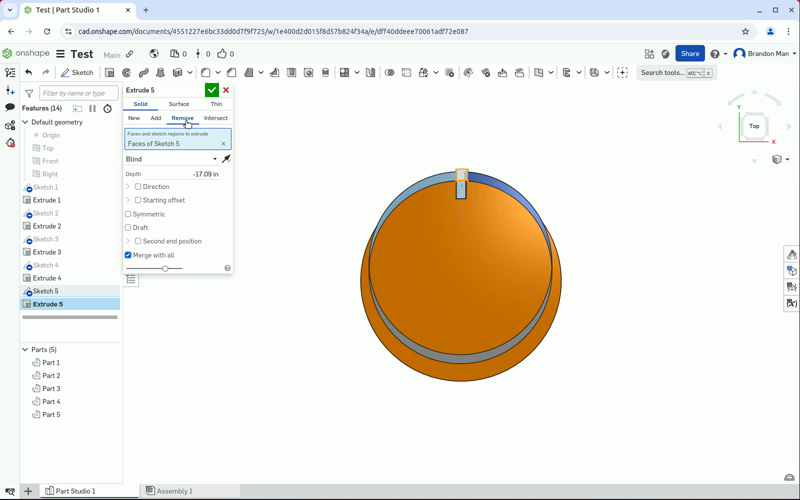
key(enter)
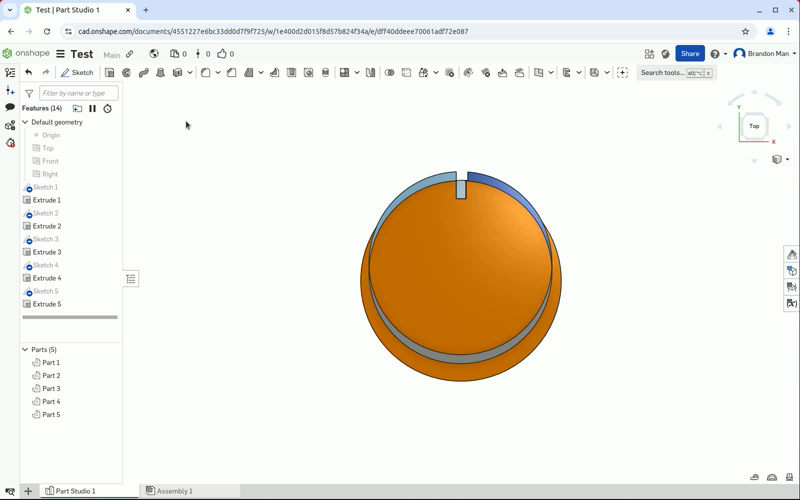
key(shift+h)
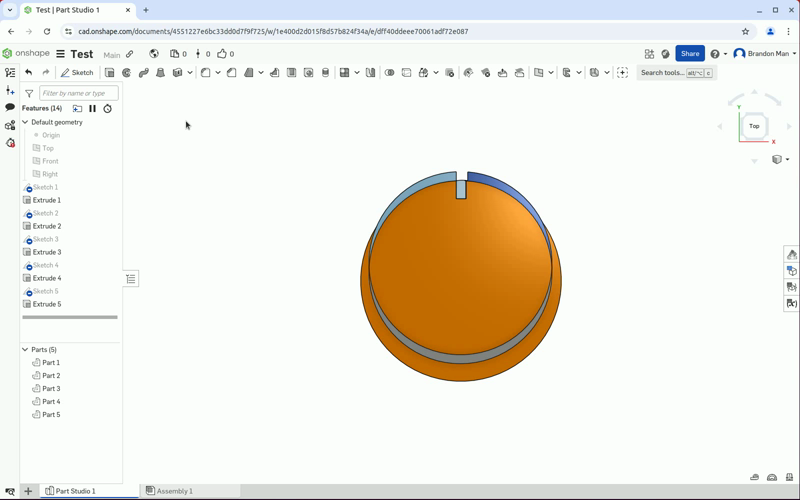
key(shift+h)
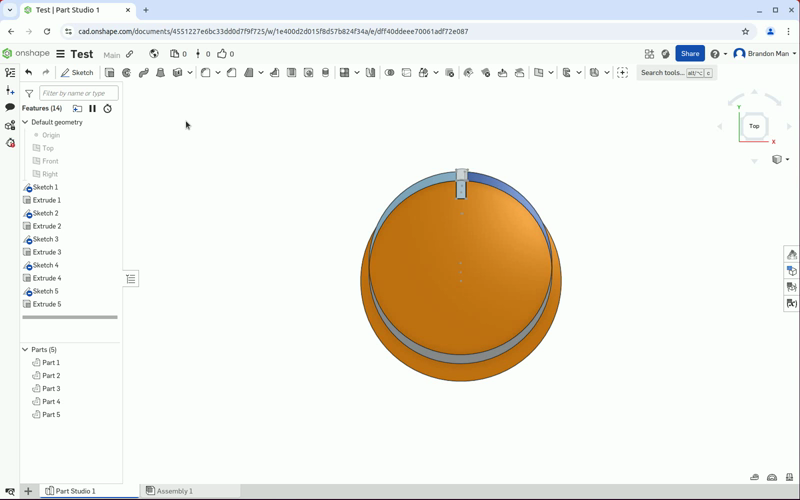
key(shift+7)
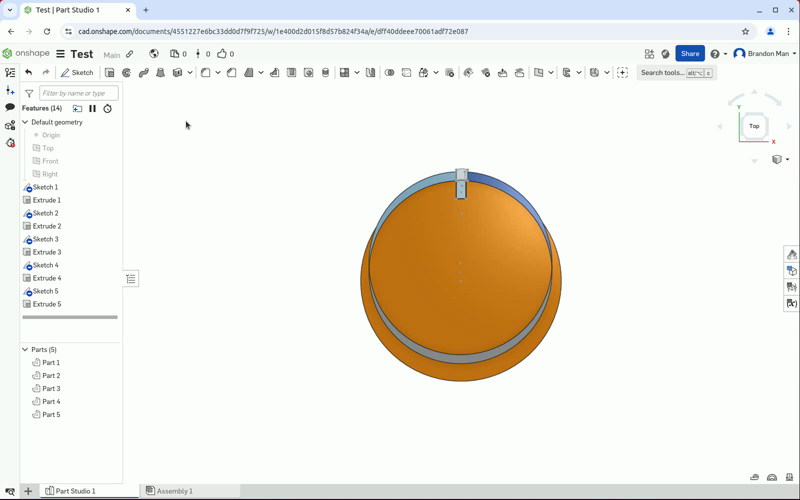
key(up, 3)
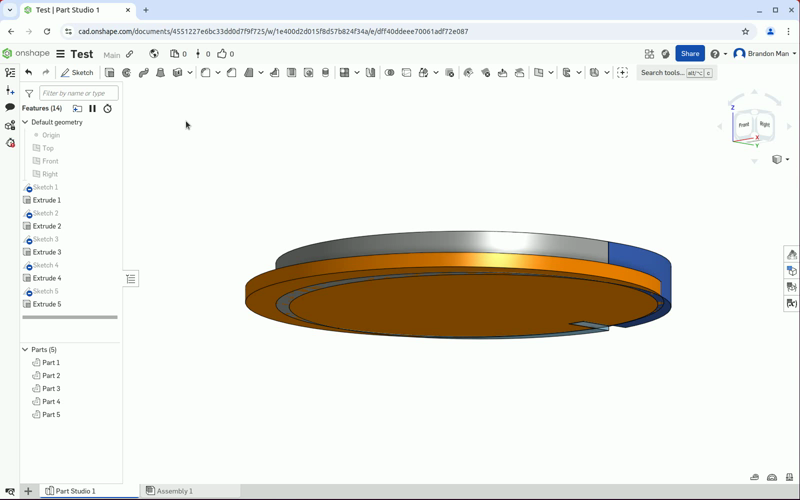
key(left, 3)
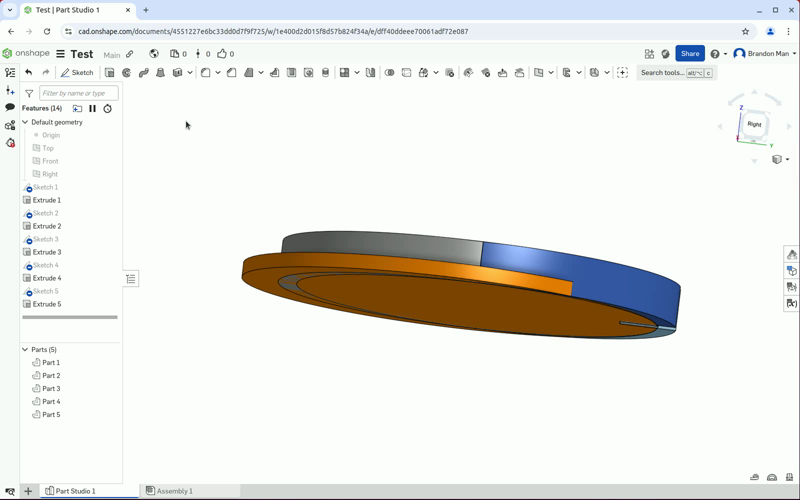
key(right, 3)
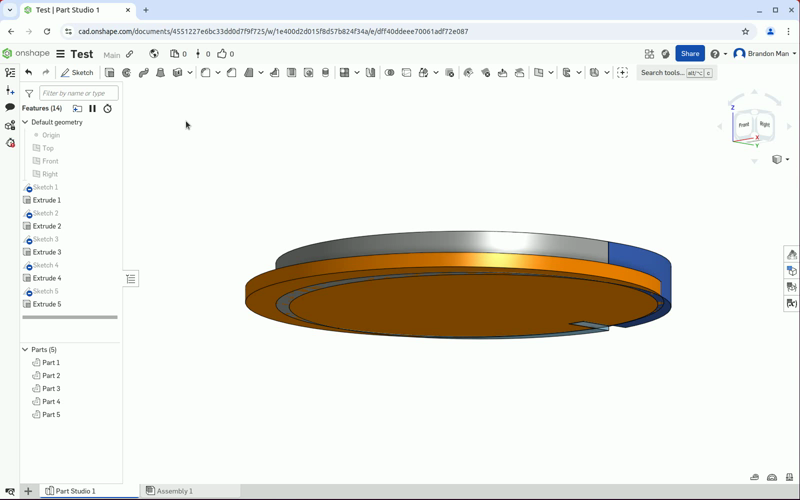
key(down, 3)
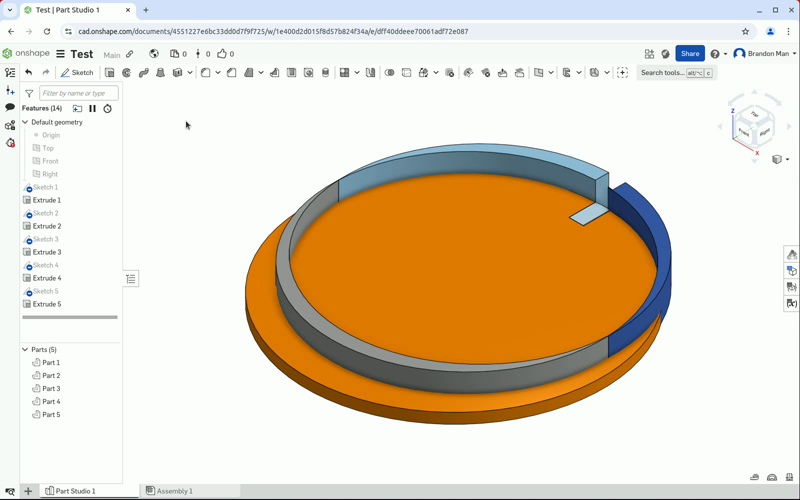
mouse_move(73, 189)
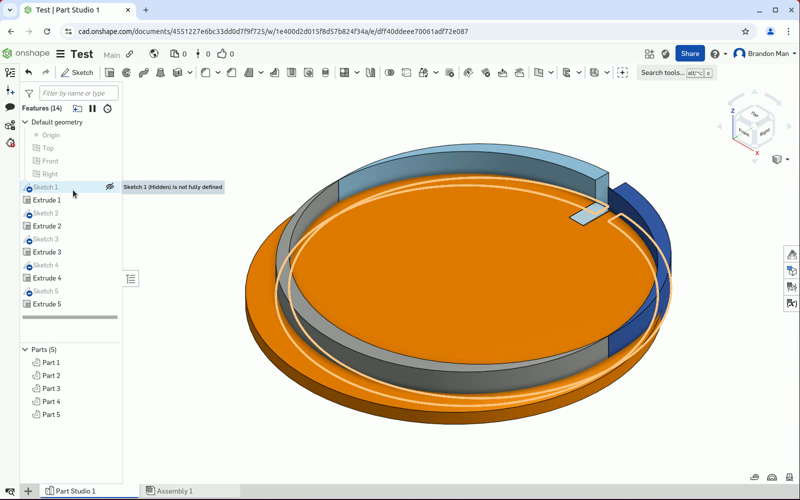
click(73, 189)